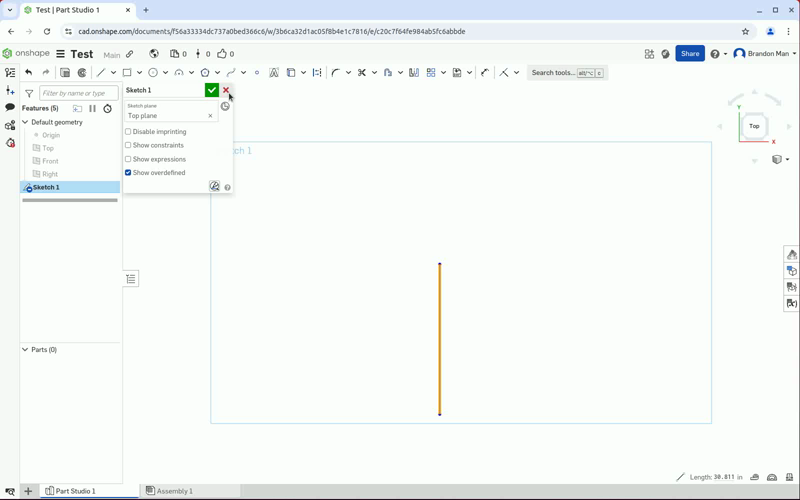
key(shift+h)
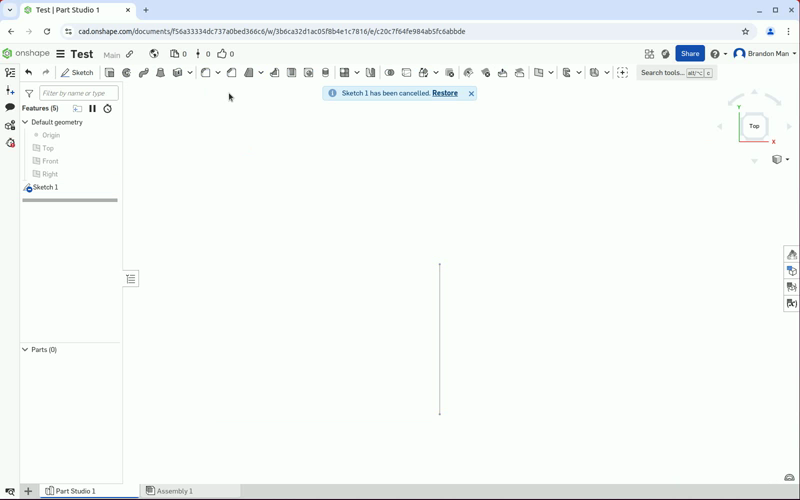
key(shift+s)
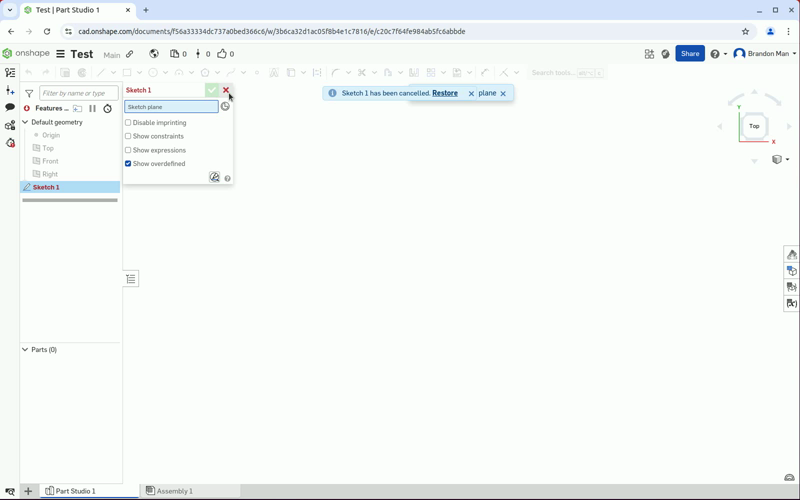
mouse_move(73, 150)
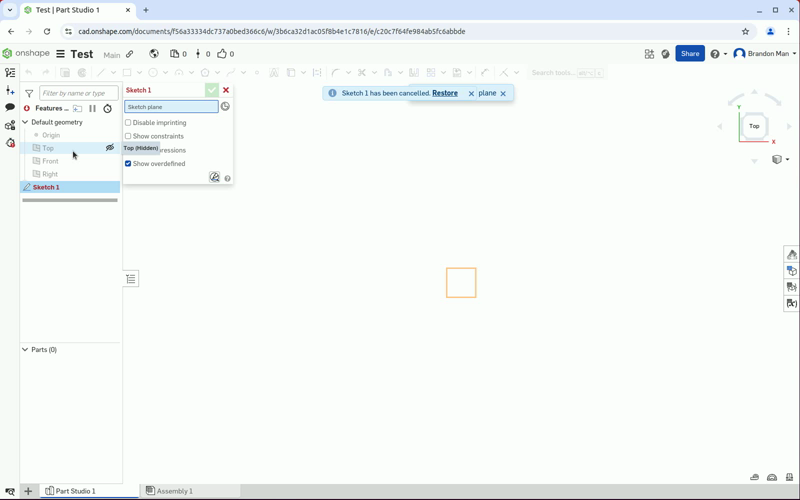
click(73, 150)
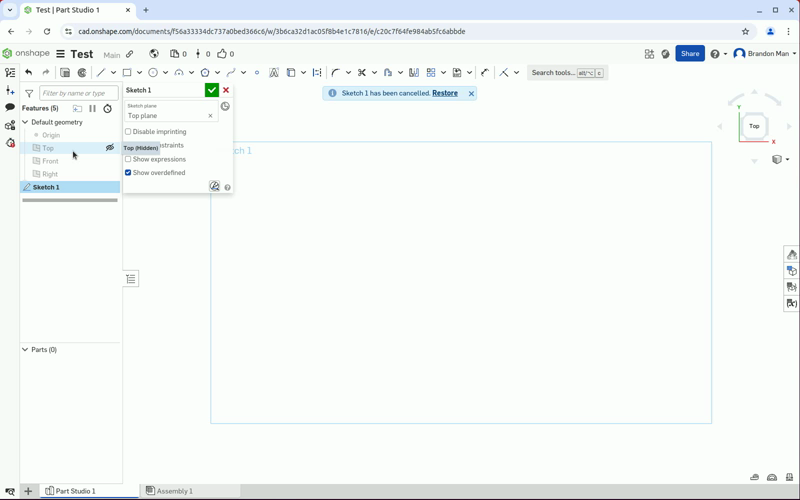
mouse_move(73, 352)
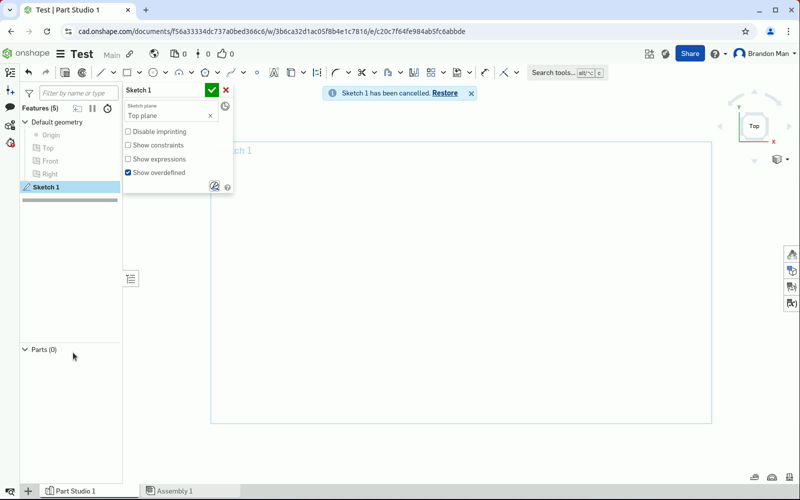
key(y)
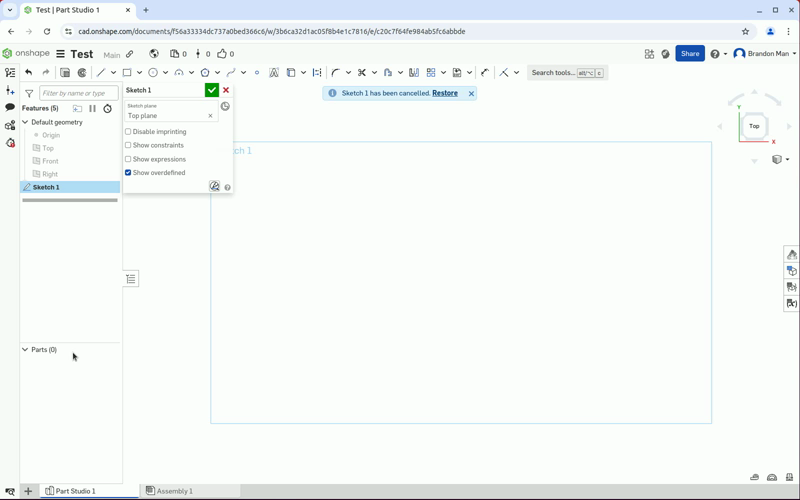
key(l)
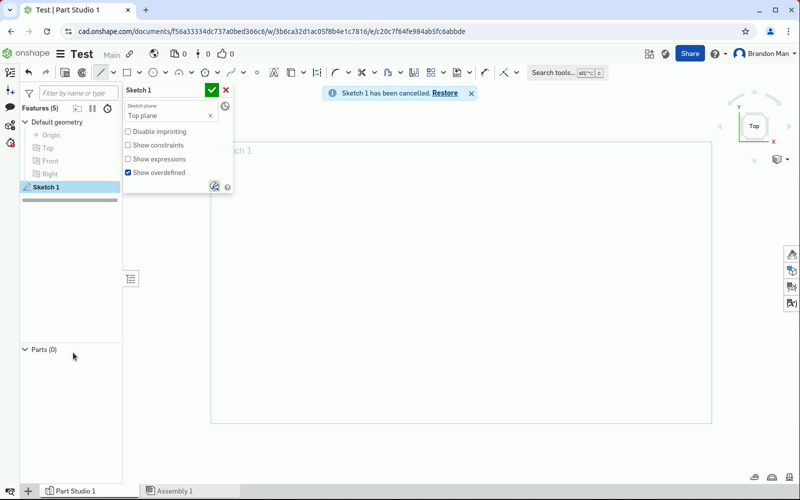
key_down(shift)
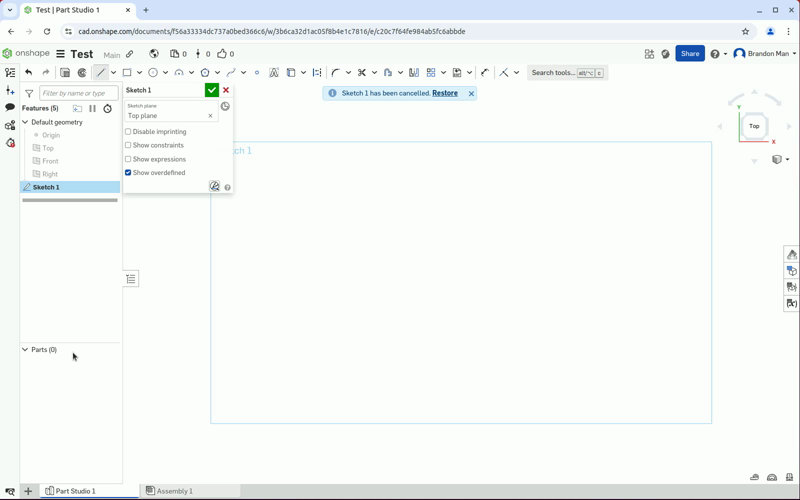
mouse_move(348, 282)
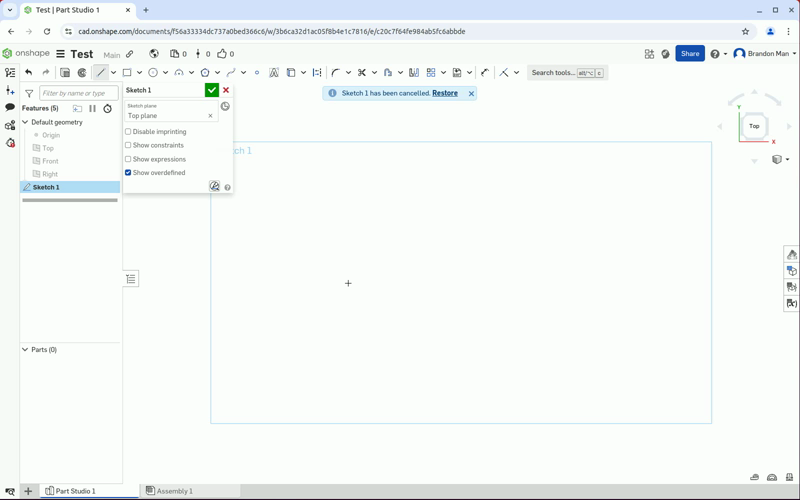
click(348, 282)
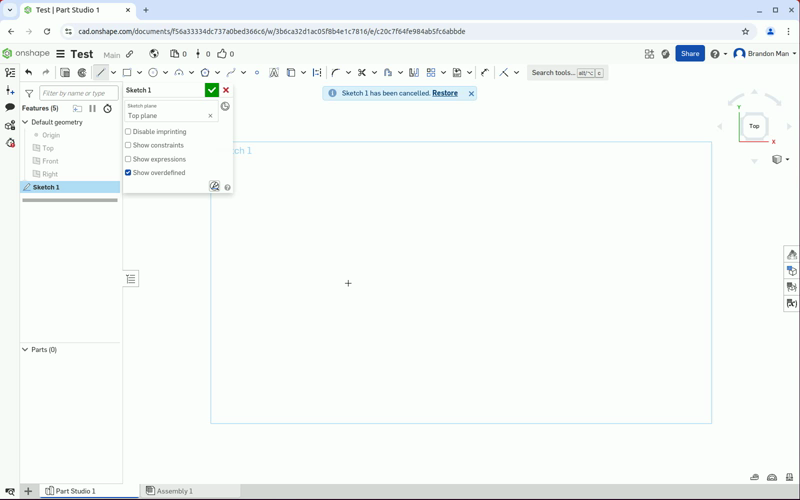
key_up(shift)
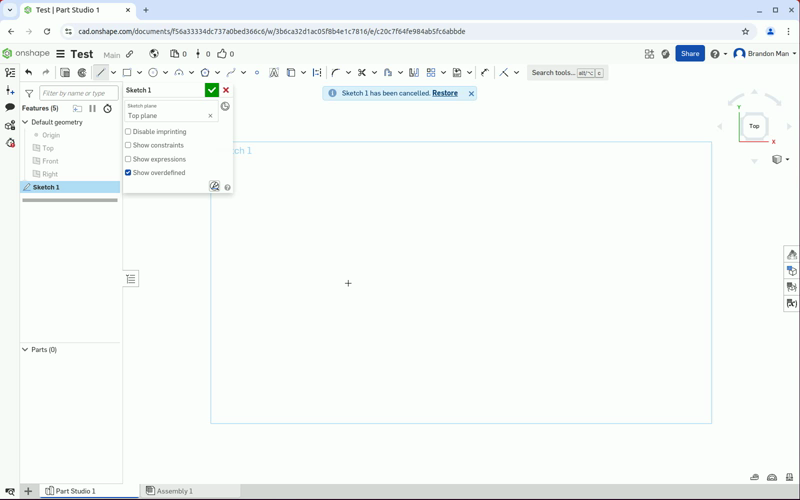
key_down(shift)
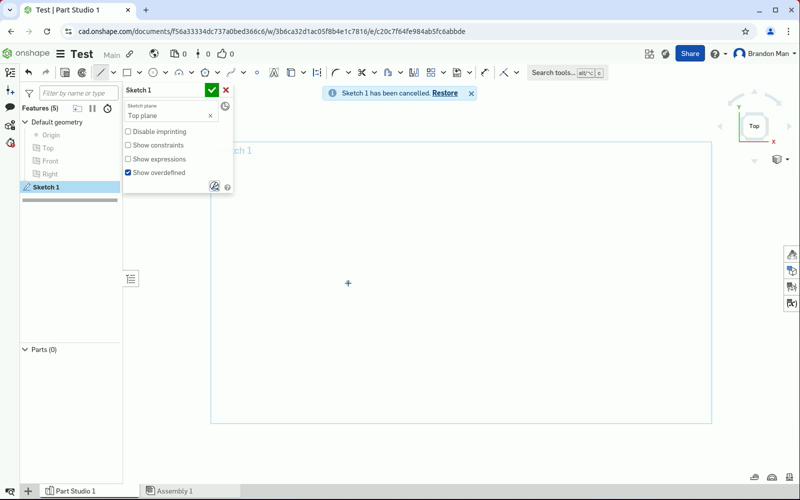
mouse_move(378, 282)
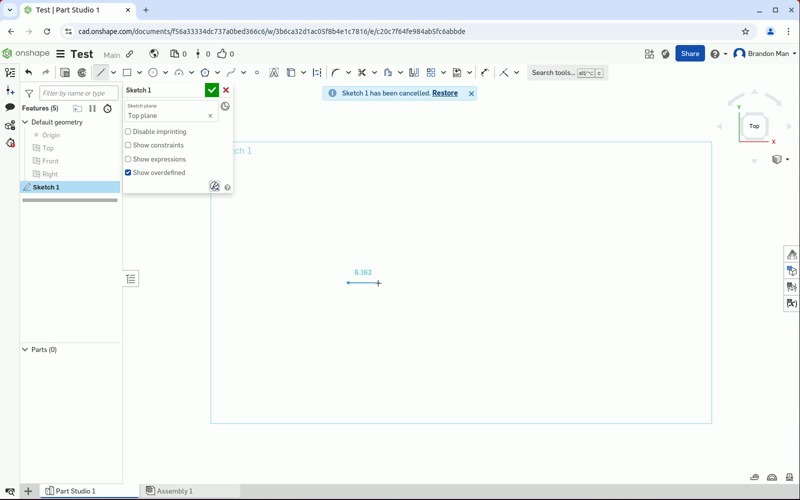
mouse_move(386, 282)
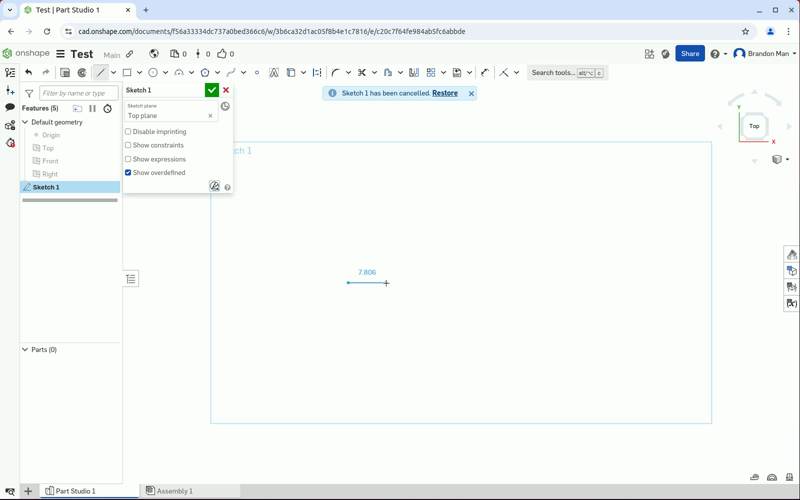
click(386, 282)
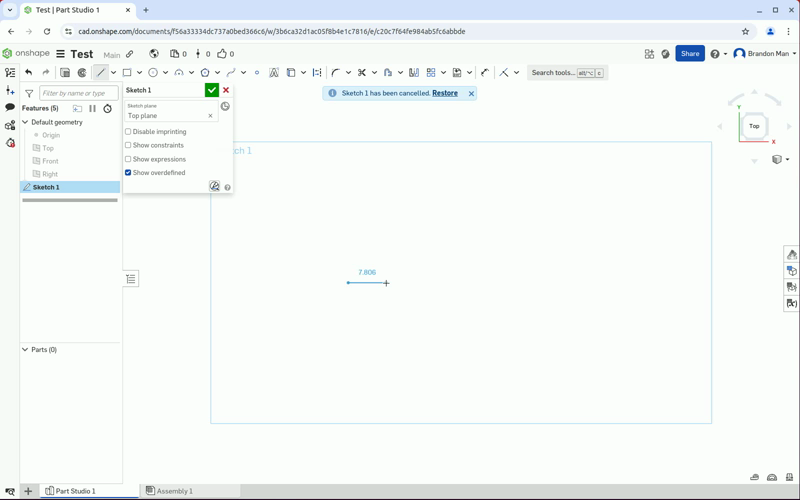
key_up(shift)
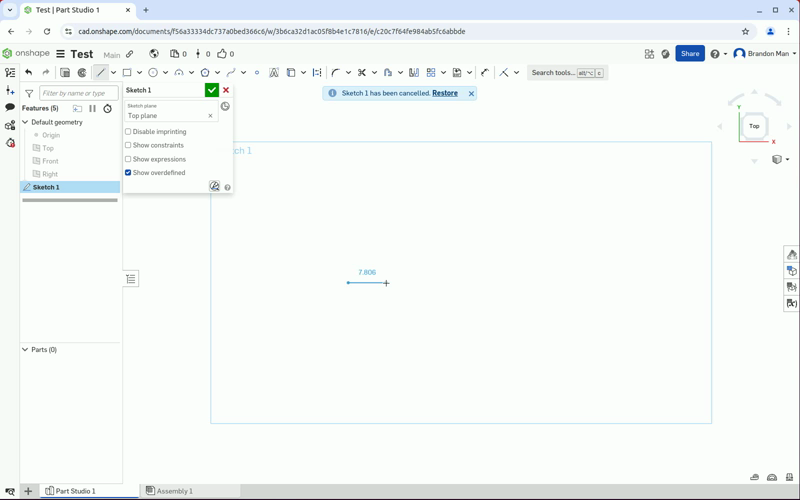
key(esc)
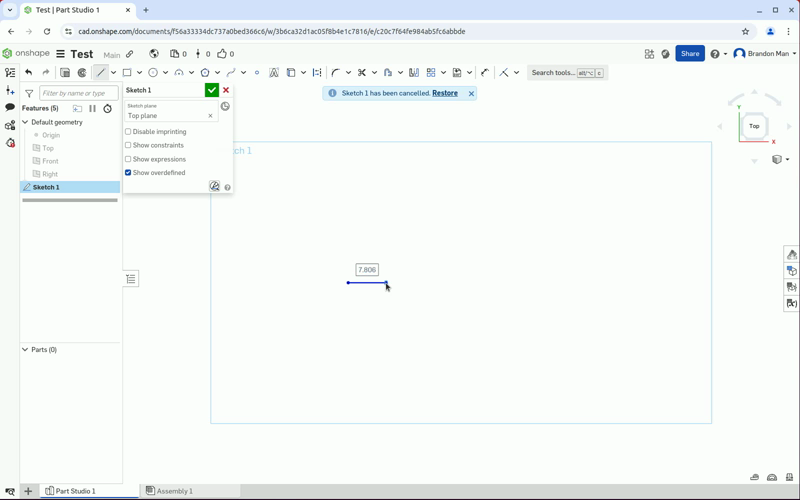
key(a)
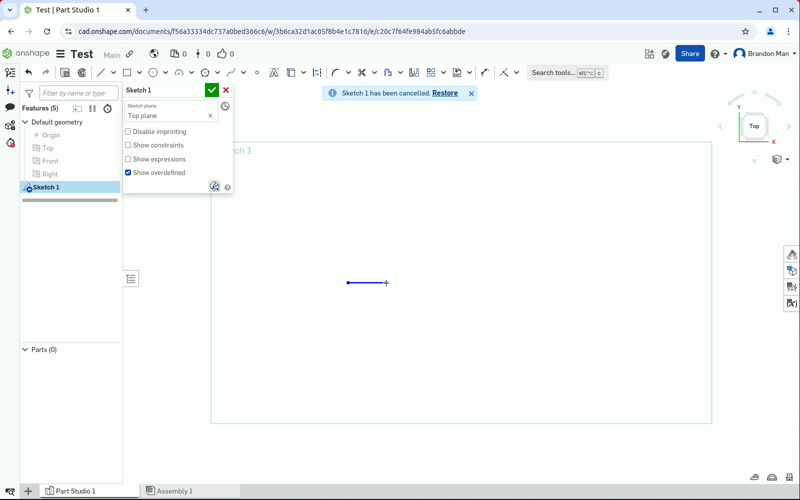
mouse_move(386, 282)
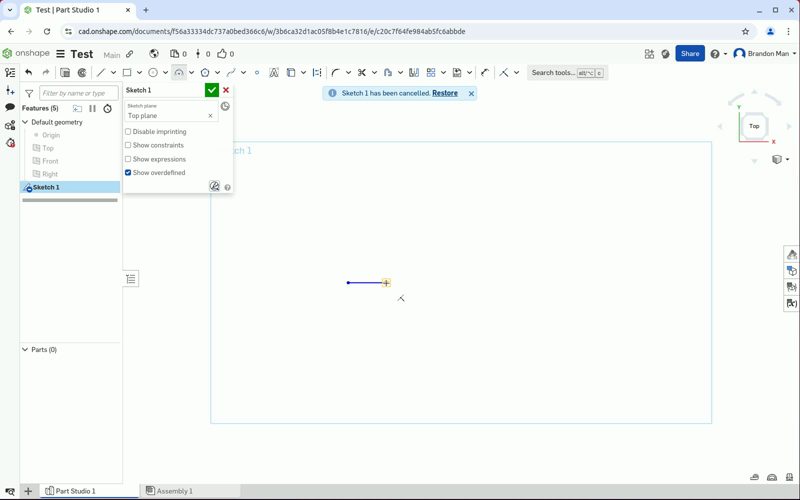
click(386, 282)
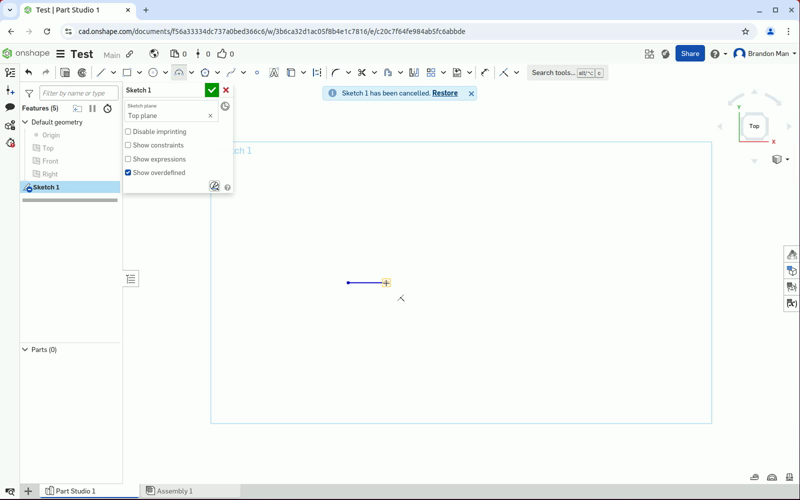
key_down(shift)
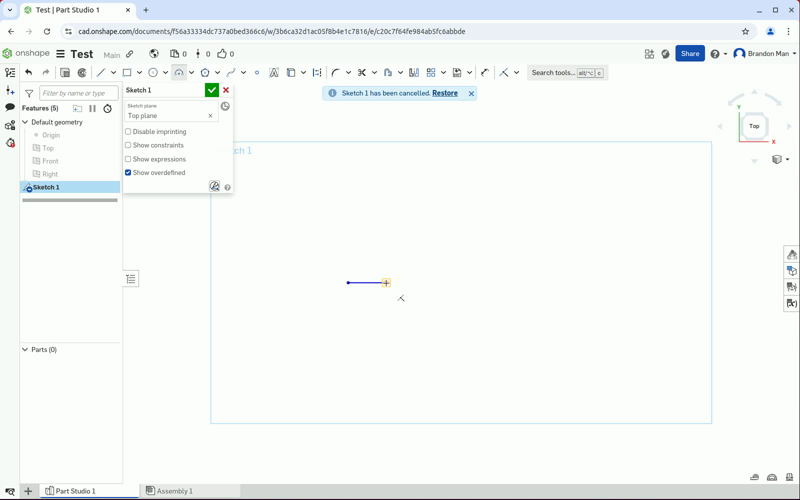
mouse_move(534, 282)
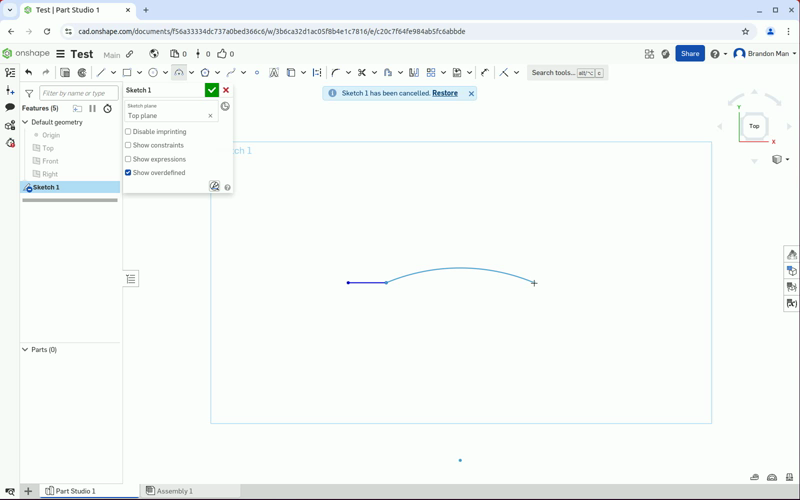
click(534, 282)
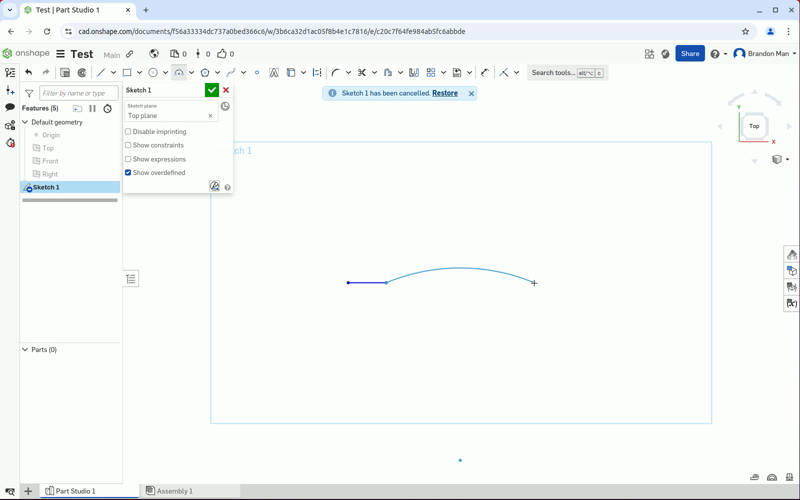
mouse_move(460, 233)
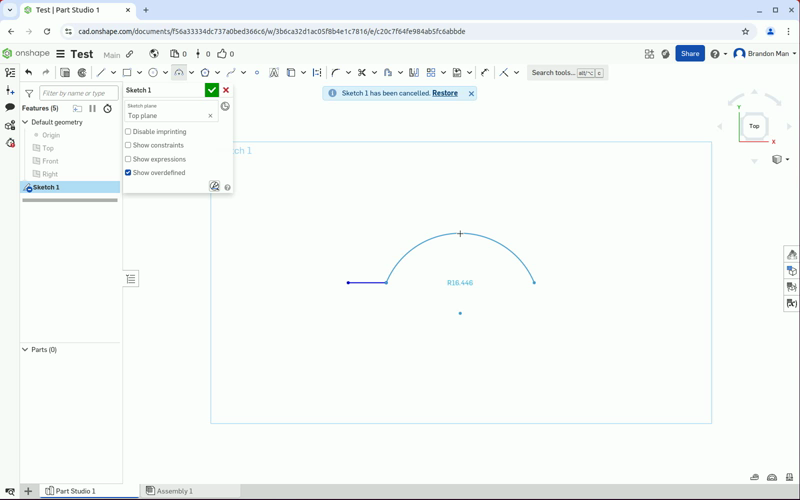
click(460, 233)
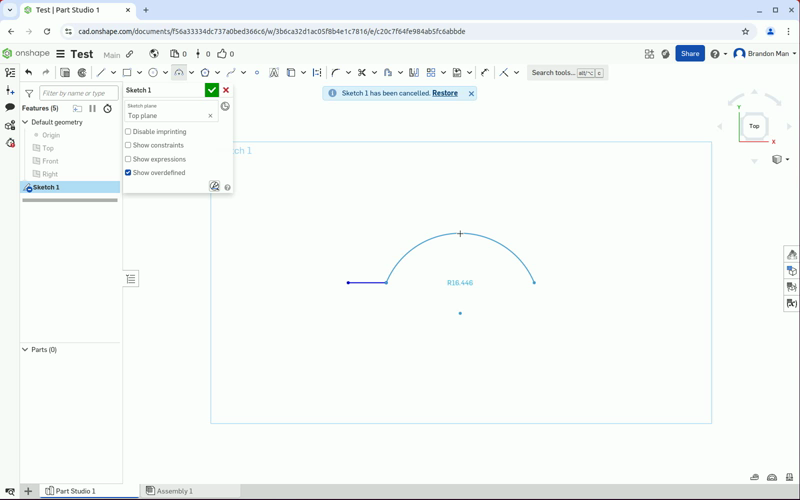
key_up(shift)
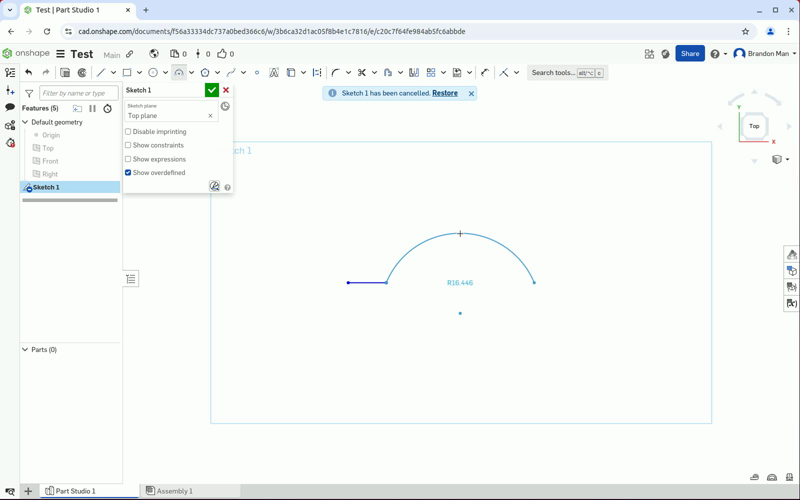
key(esc)
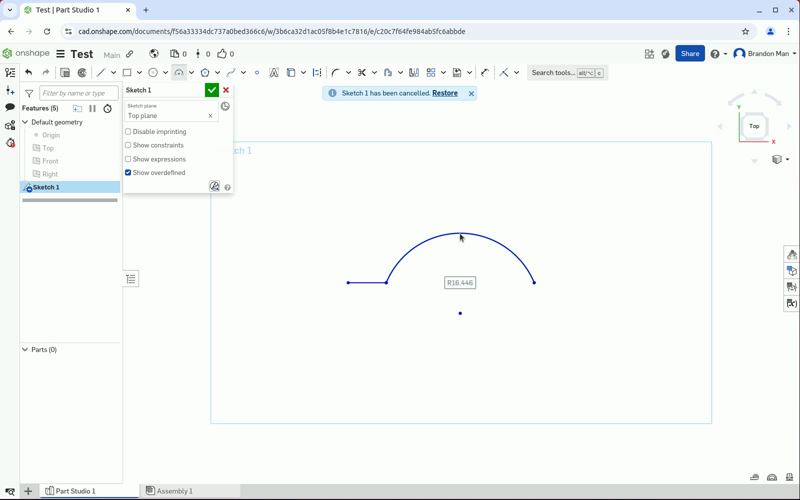
key(l)
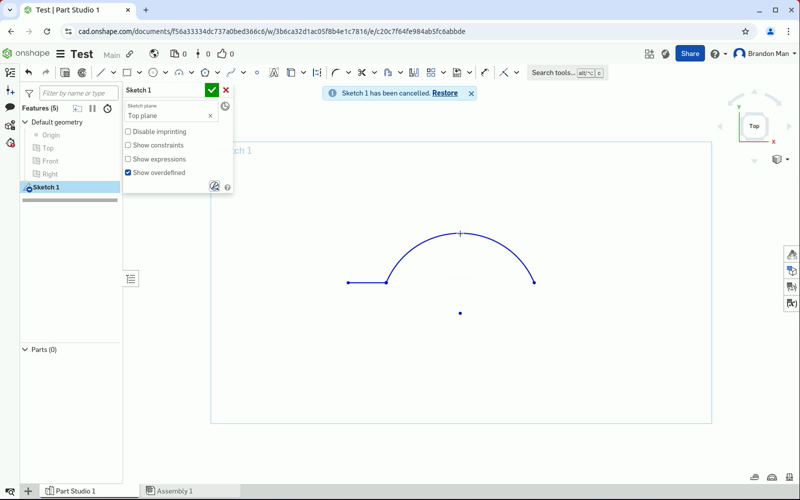
mouse_move(534, 282)
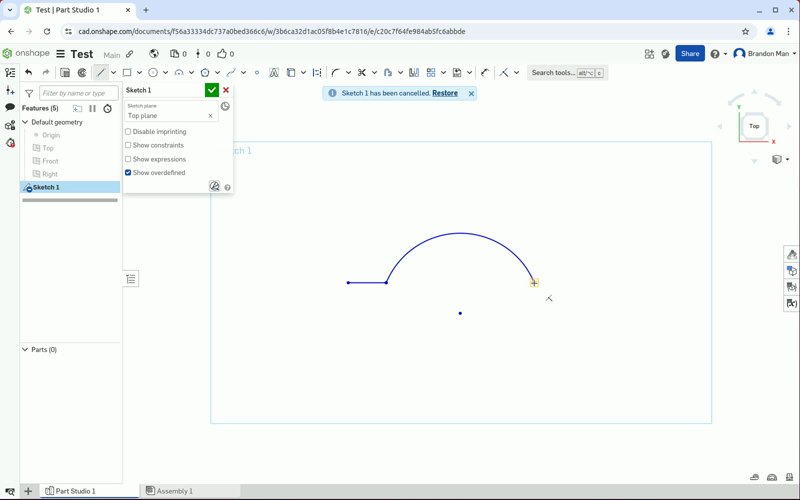
click(534, 282)
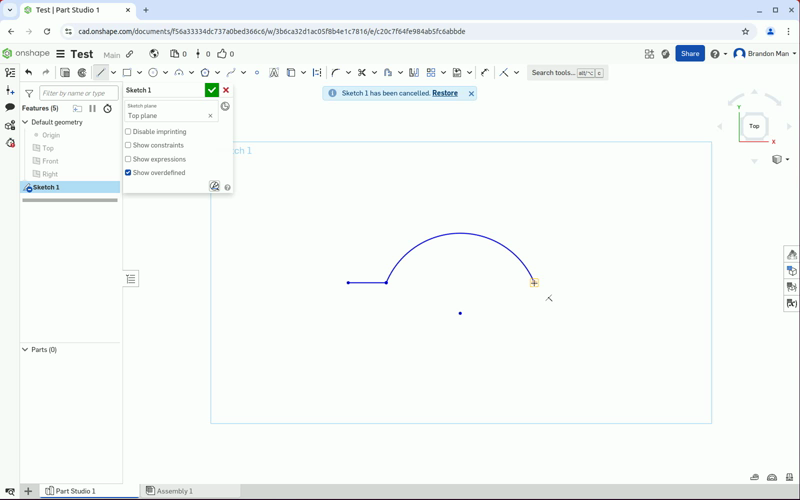
key_down(shift)
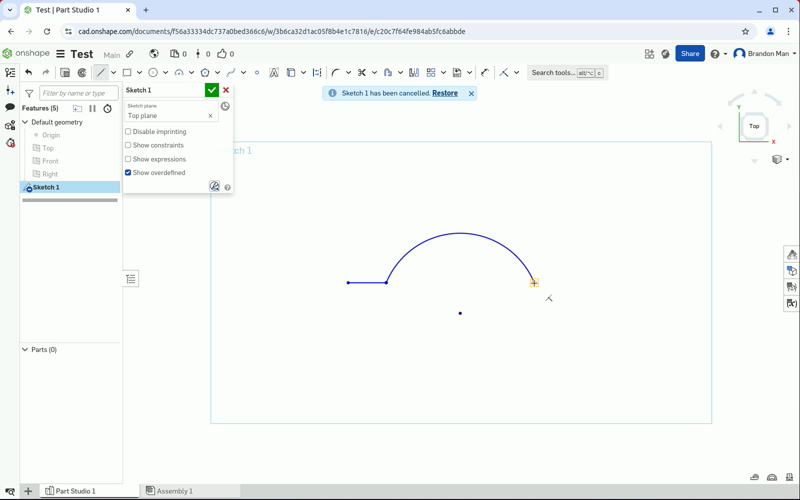
mouse_move(564, 282)
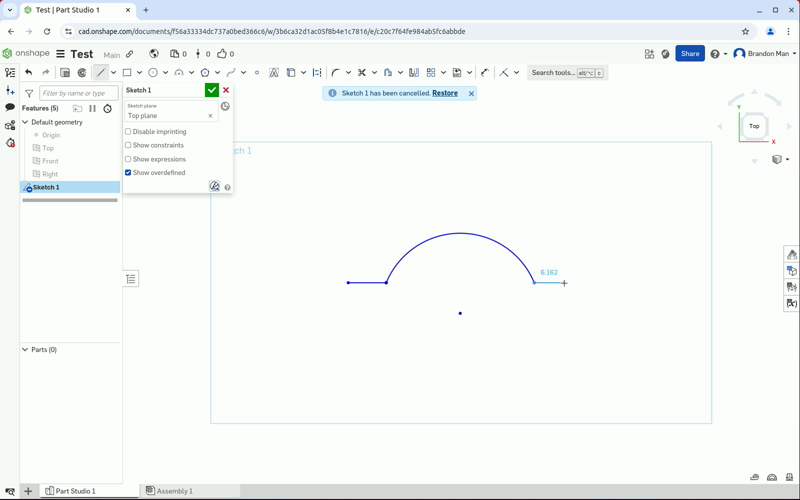
mouse_move(572, 282)
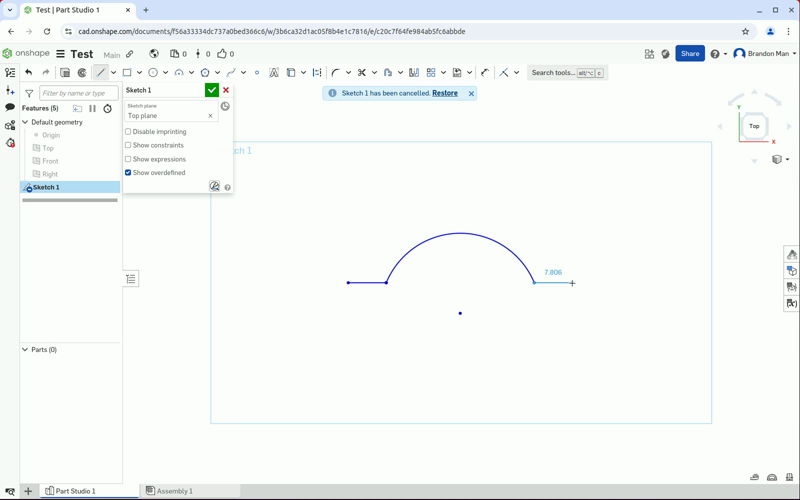
click(572, 282)
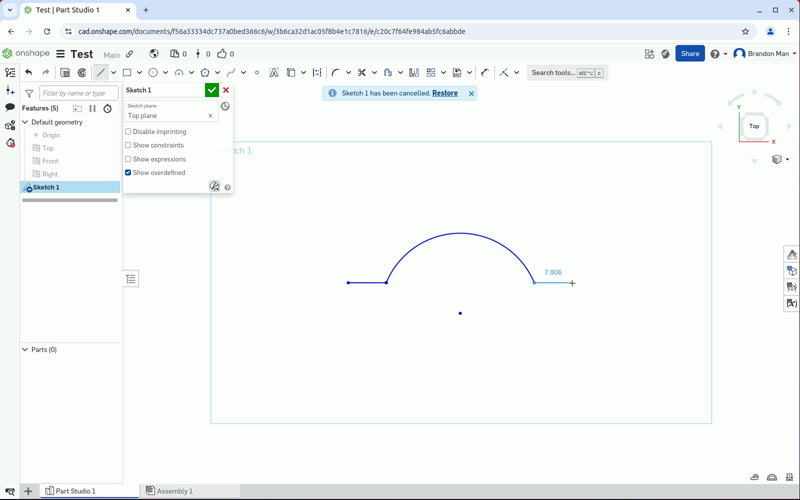
key_up(shift)
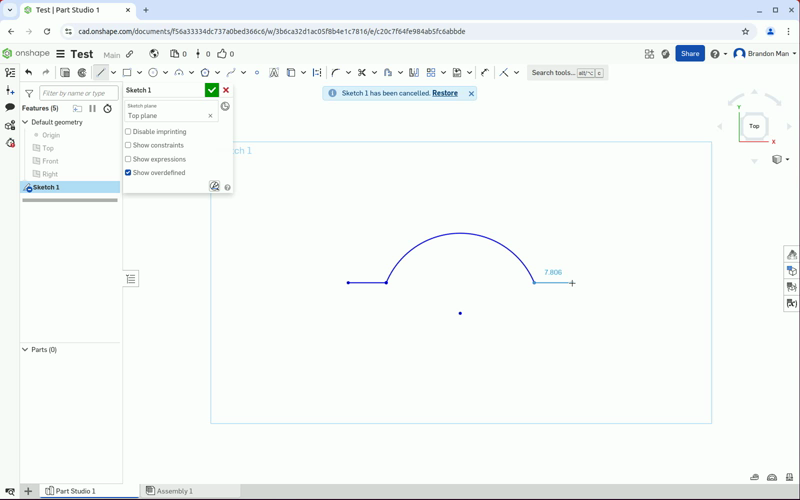
key(esc)
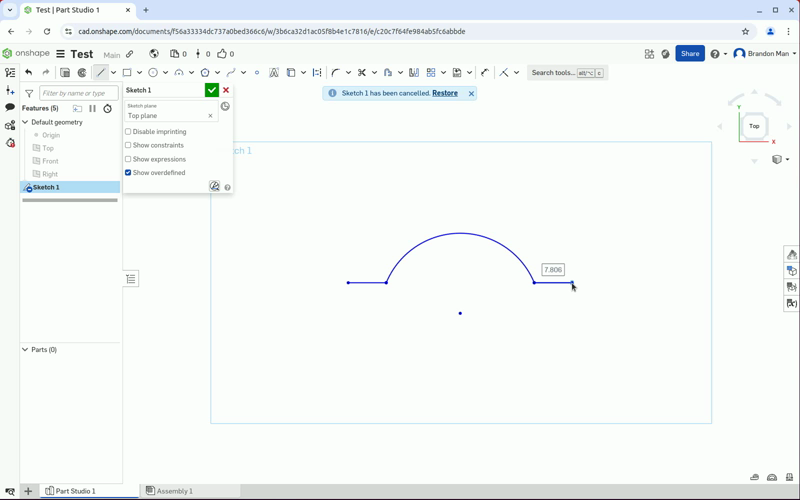
key(a)
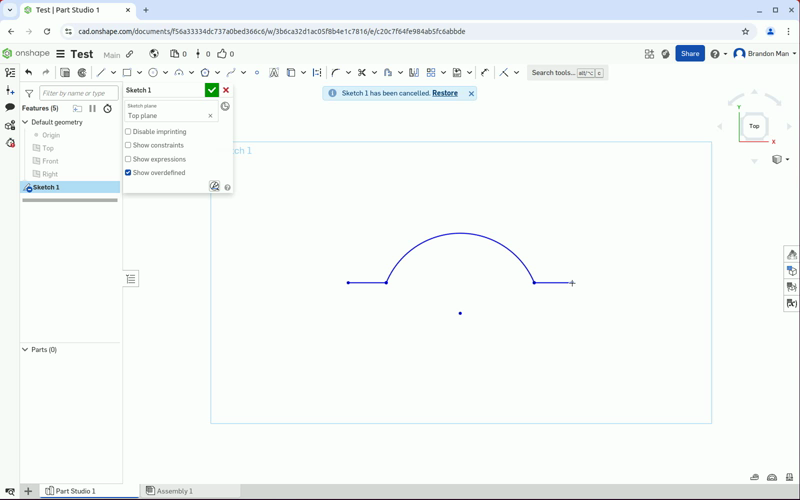
mouse_move(572, 282)
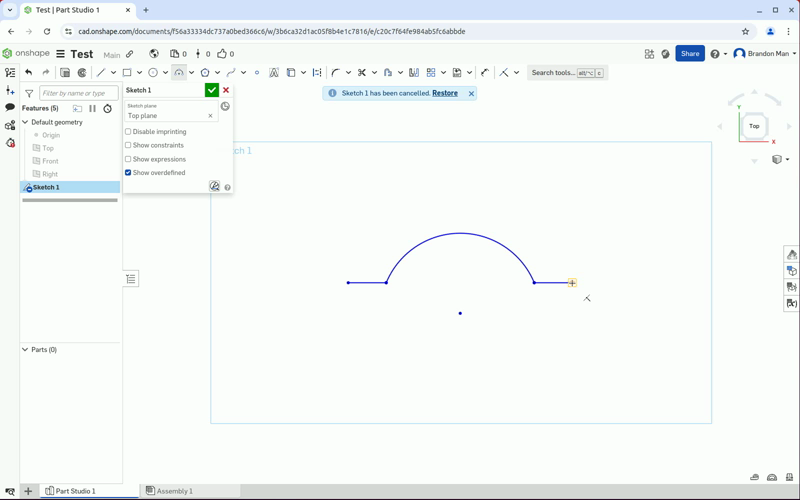
click(572, 282)
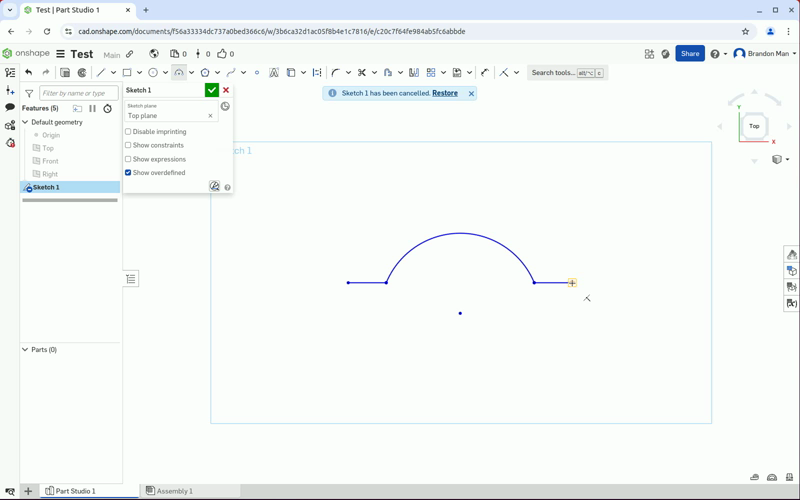
mouse_move(348, 282)
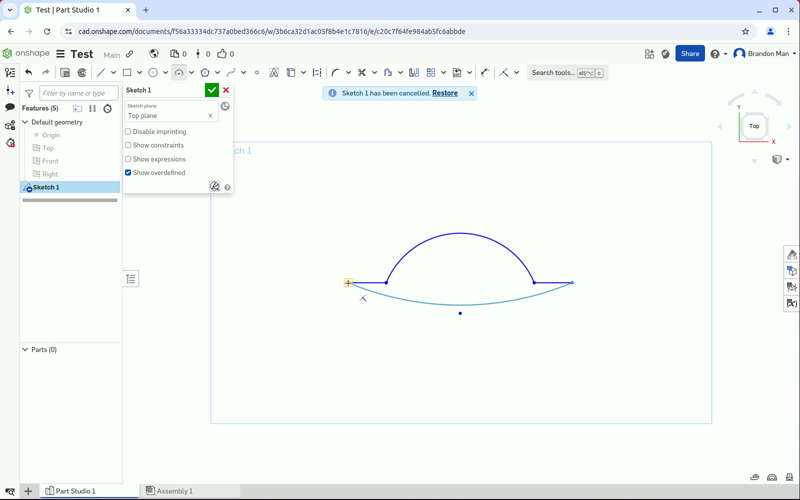
click(348, 282)
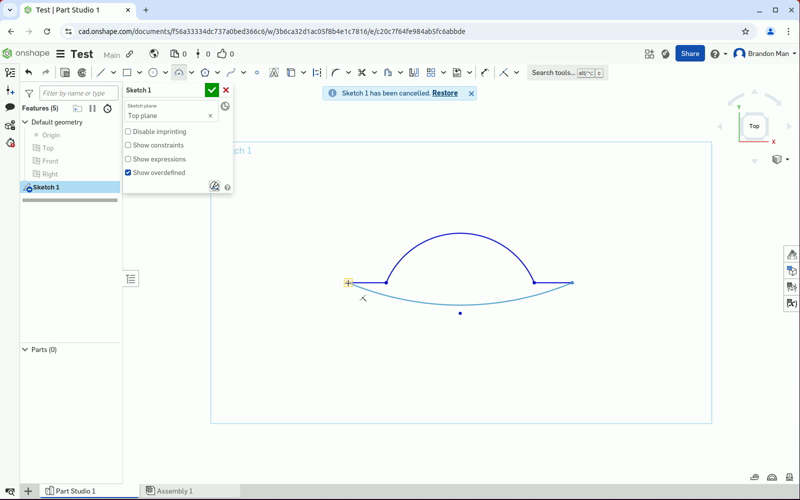
key_down(shift)
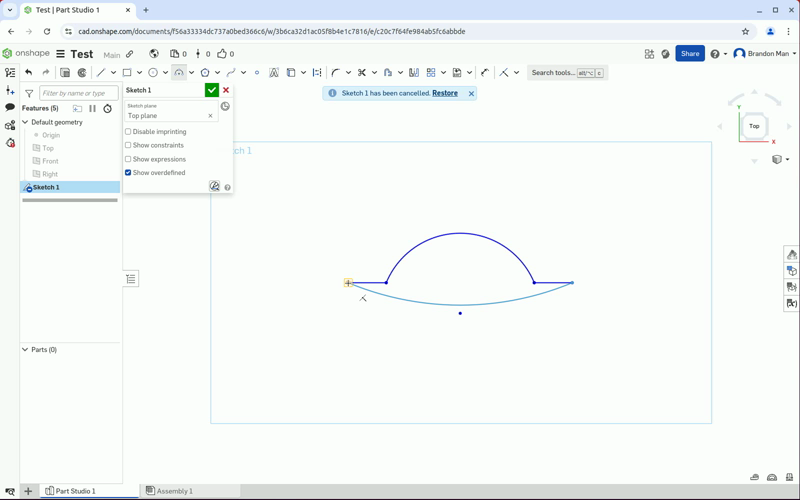
mouse_move(460, 170)
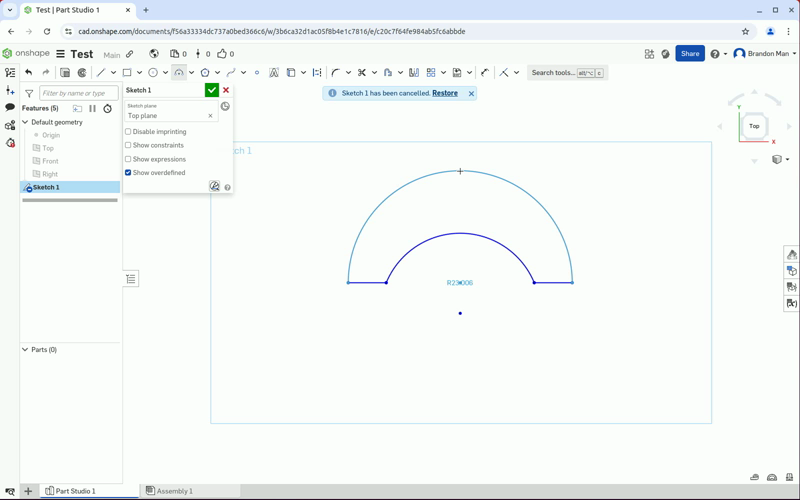
click(460, 170)
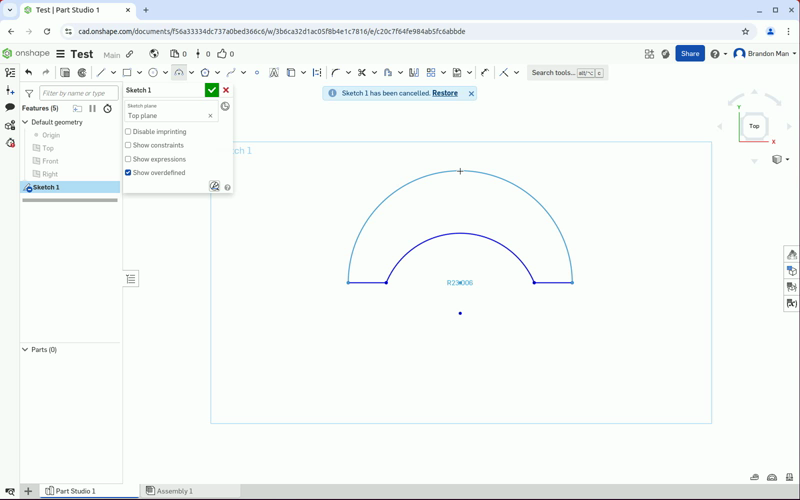
key_up(shift)
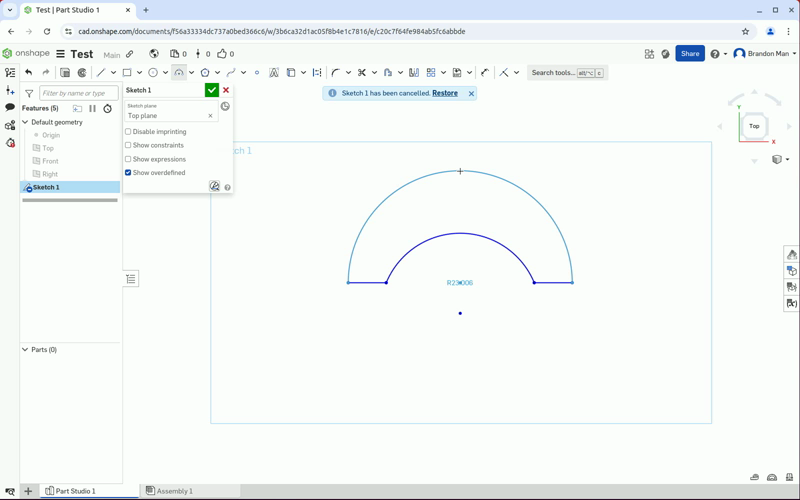
key(esc)
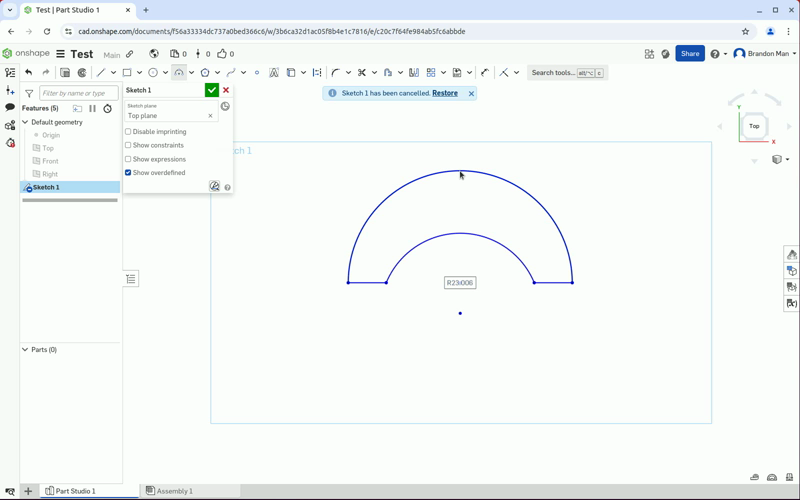
key(c)
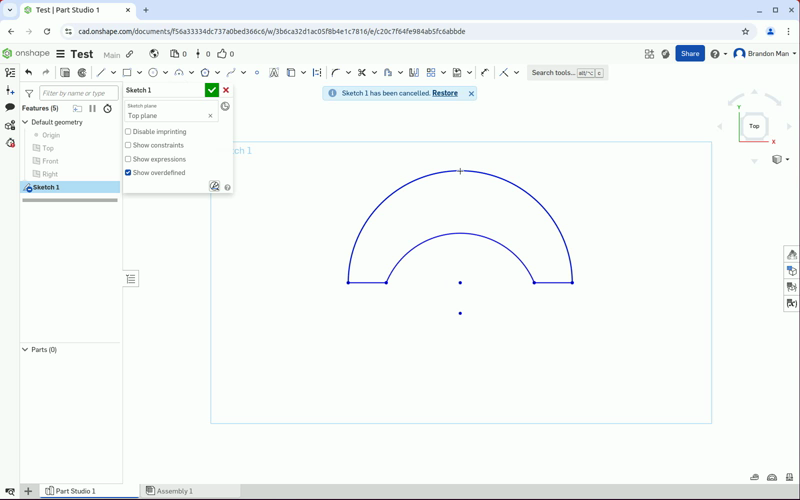
key_down(shift)
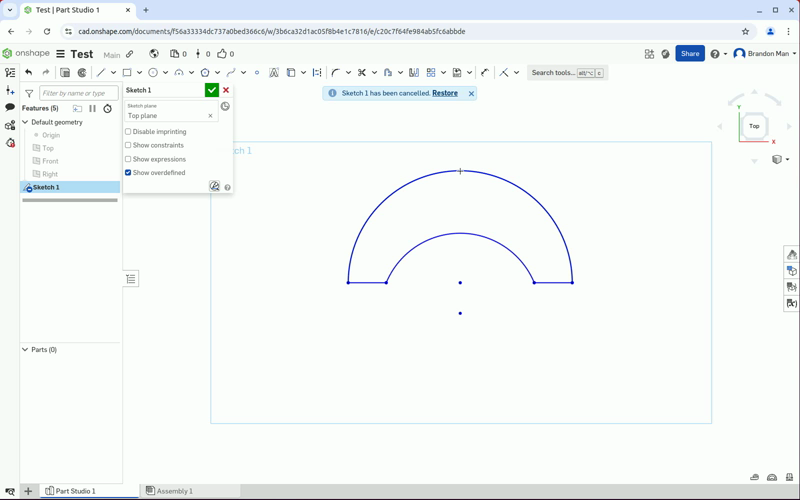
mouse_move(381, 273)
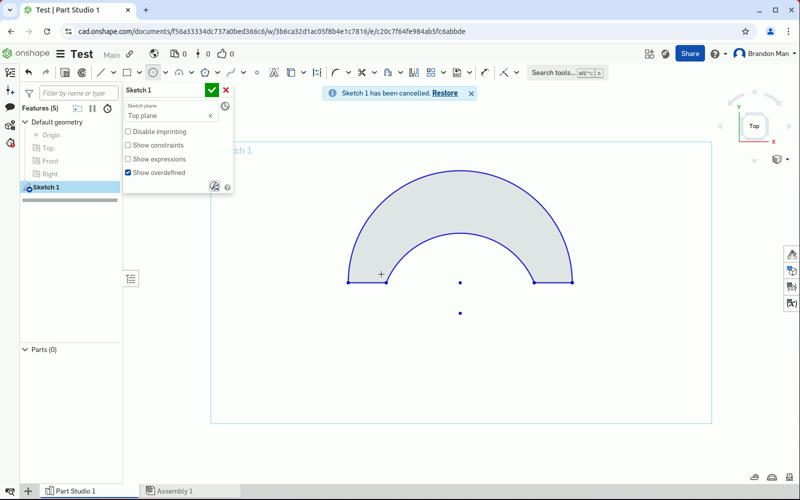
click(381, 273)
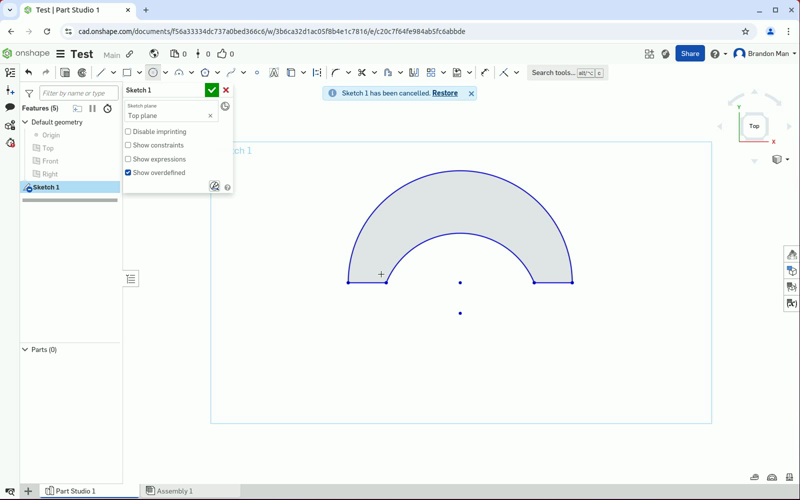
key_up(shift)
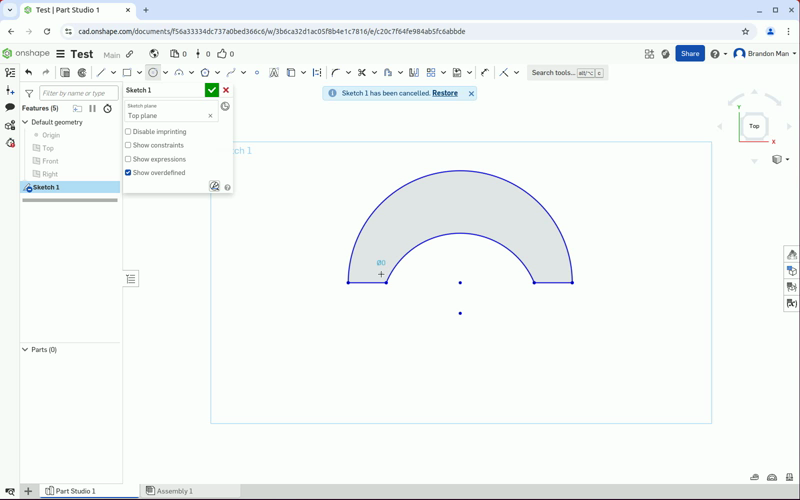
mouse_move(388, 273)
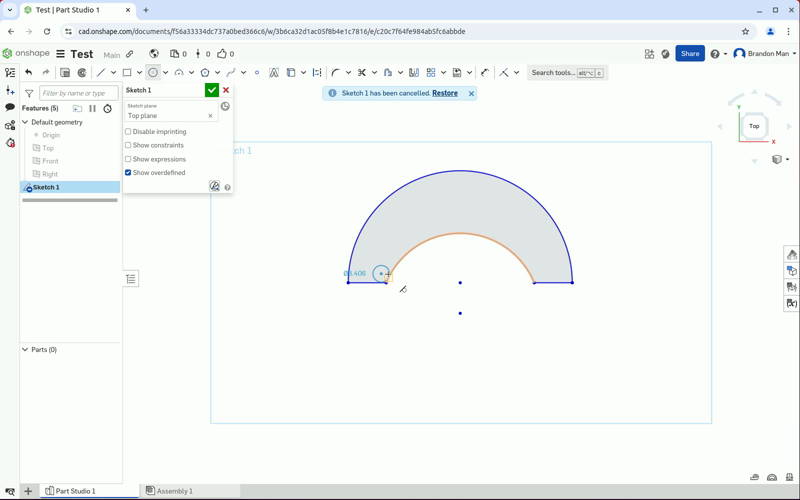
click(388, 273)
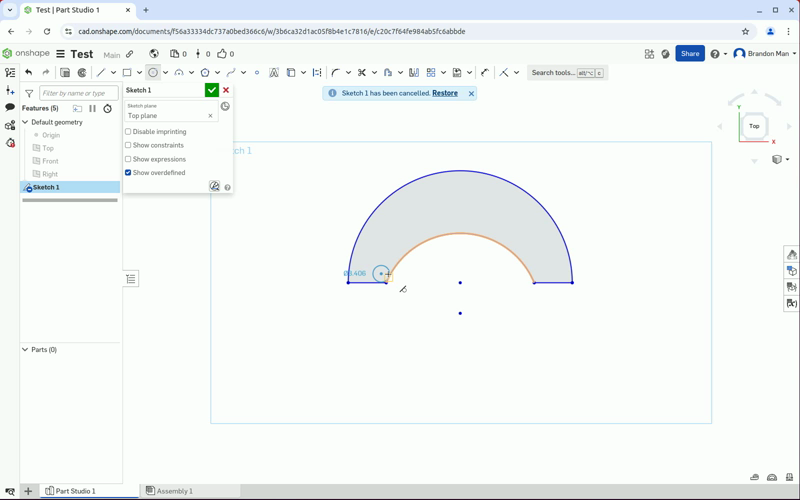
key(esc)
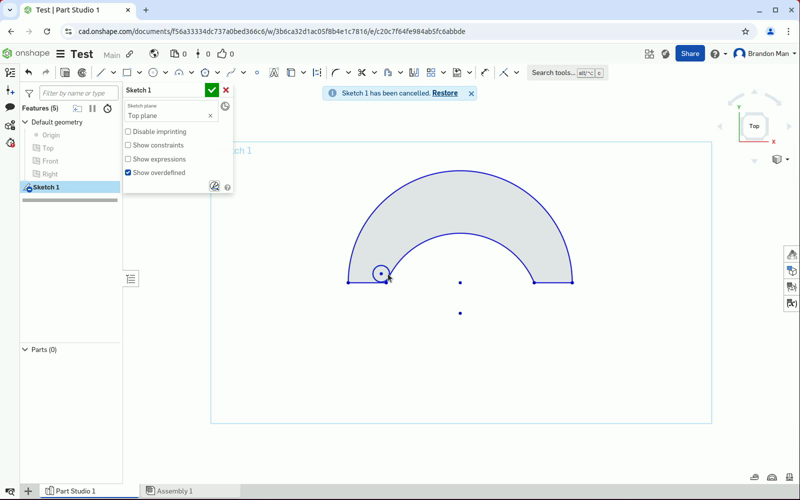
key(c)
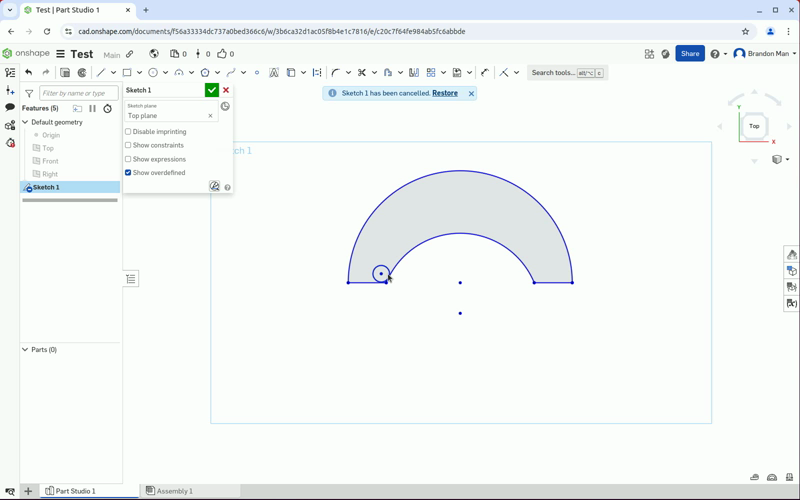
key_down(shift)
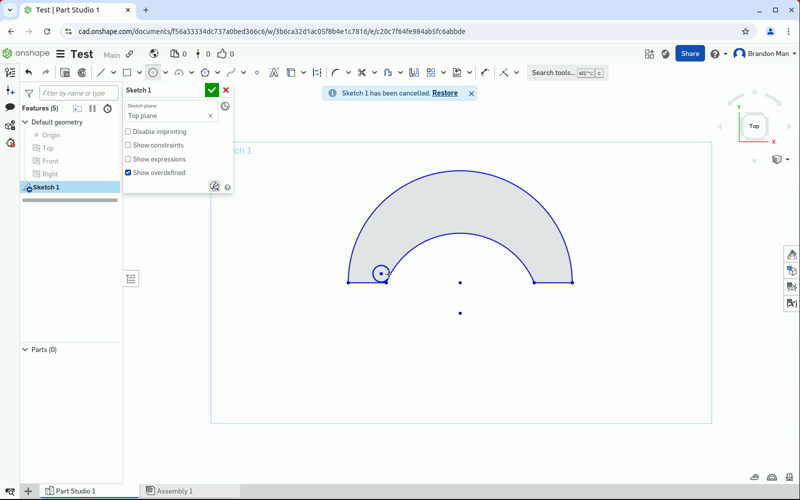
mouse_move(421, 191)
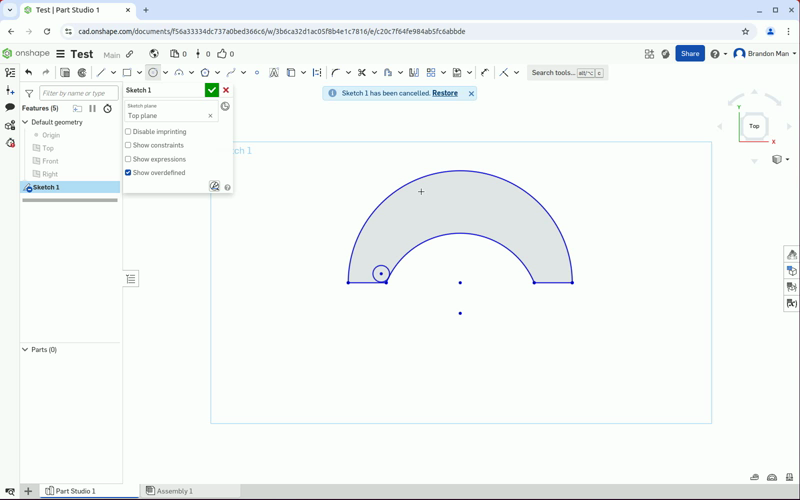
click(421, 191)
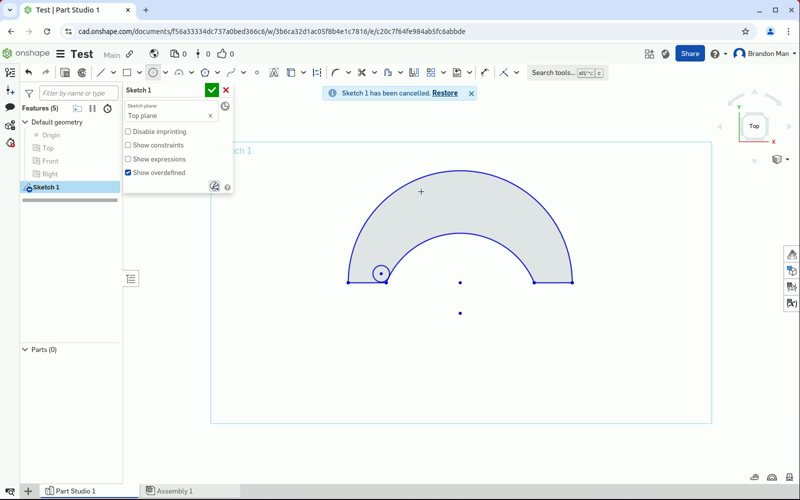
key_up(shift)
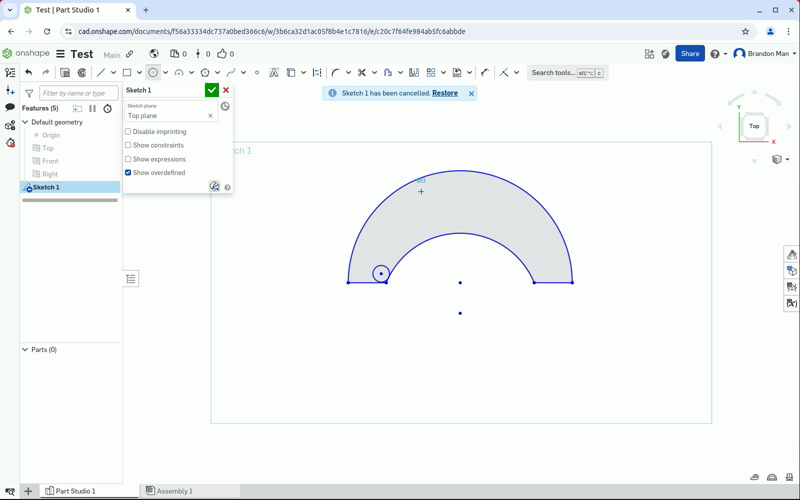
mouse_move(428, 191)
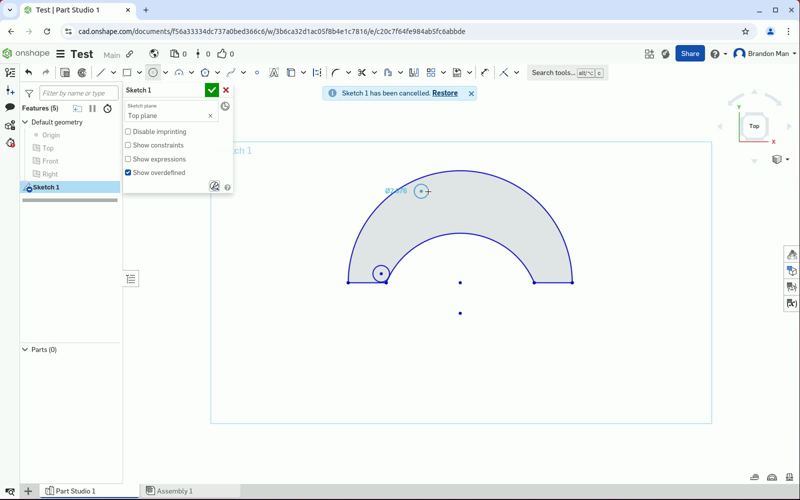
click(428, 191)
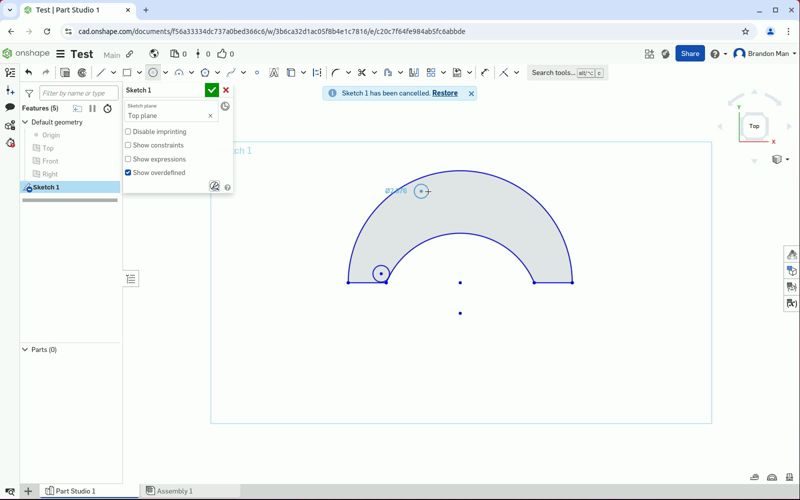
key(esc)
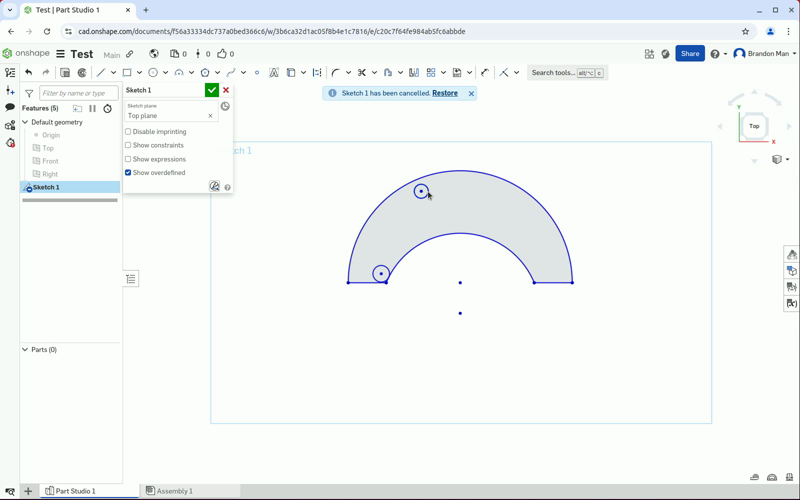
key(c)
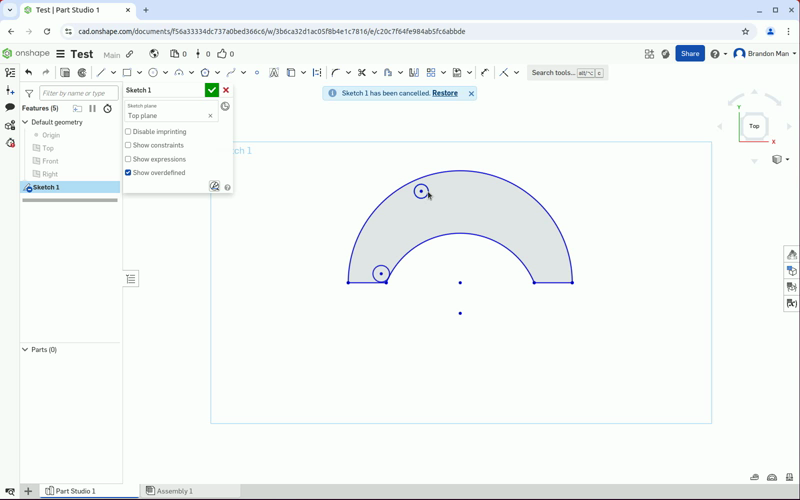
key_down(shift)
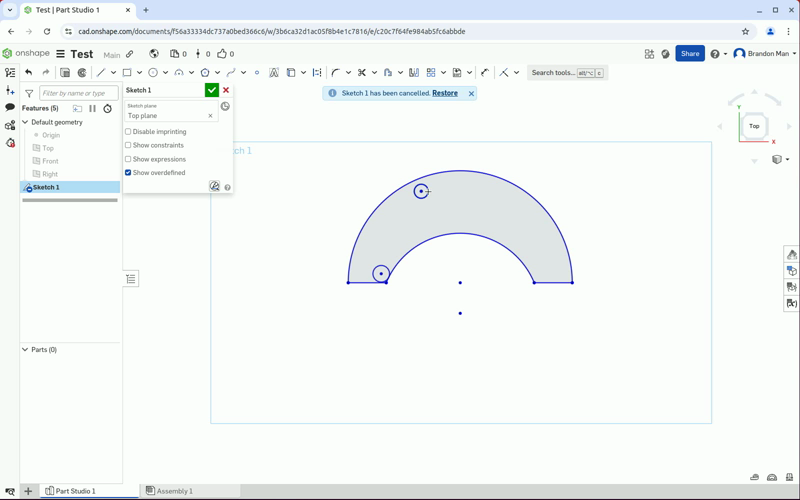
mouse_move(499, 191)
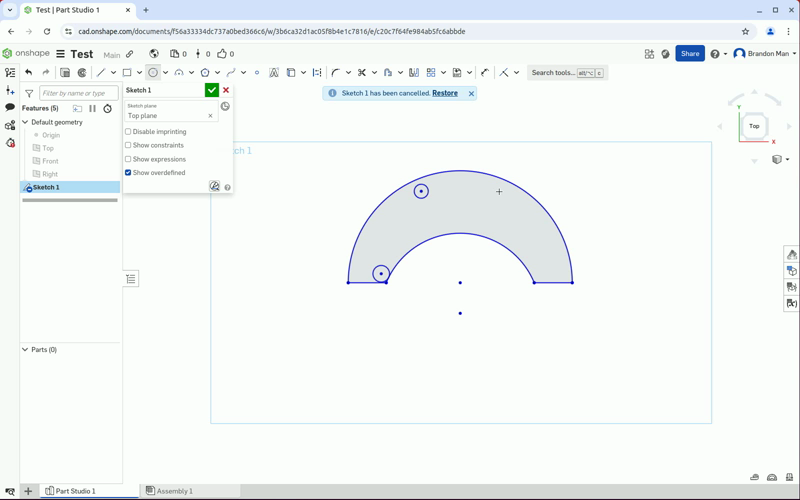
click(499, 191)
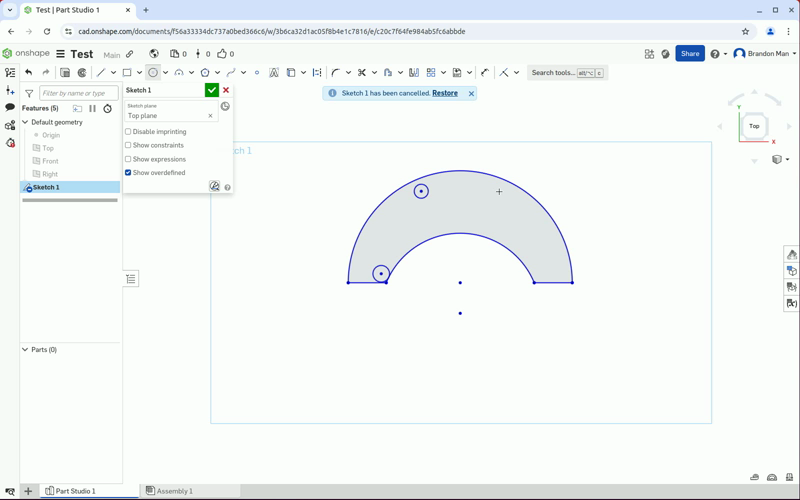
key_up(shift)
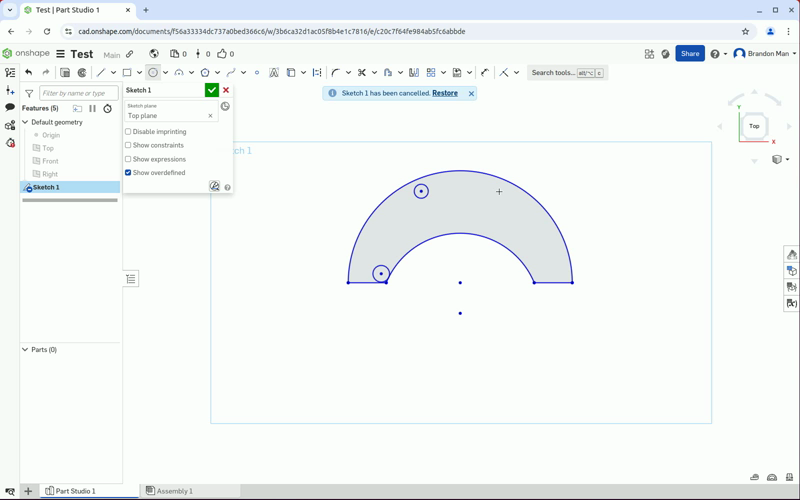
mouse_move(506, 191)
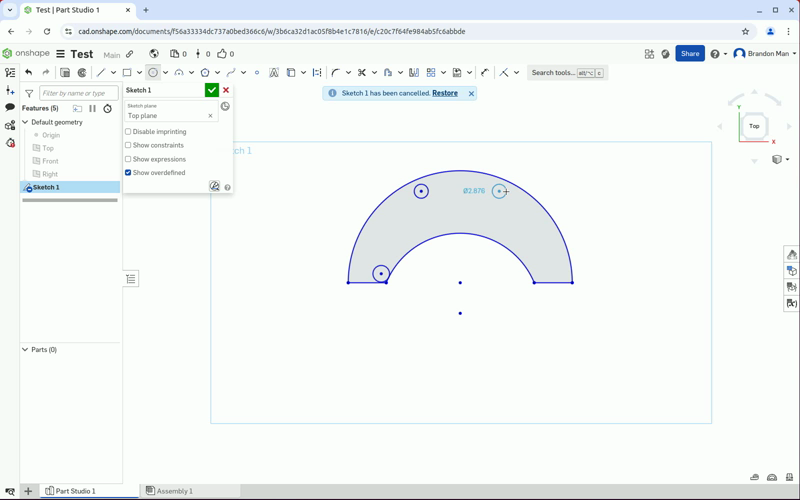
click(506, 191)
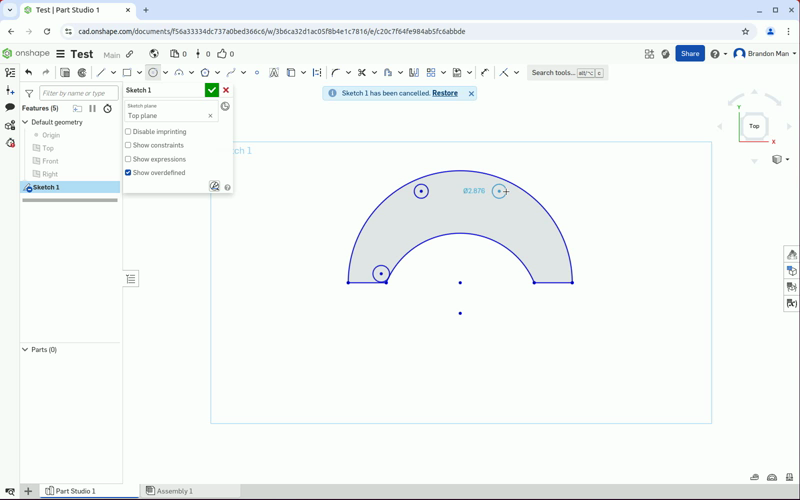
key(esc)
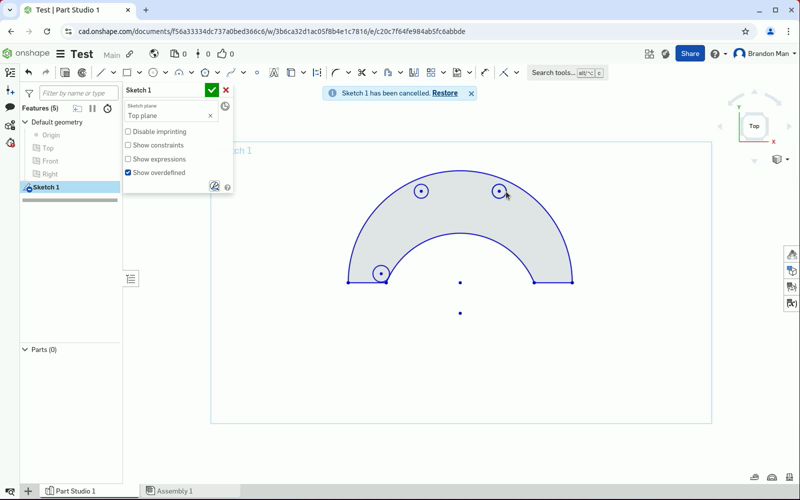
key(c)
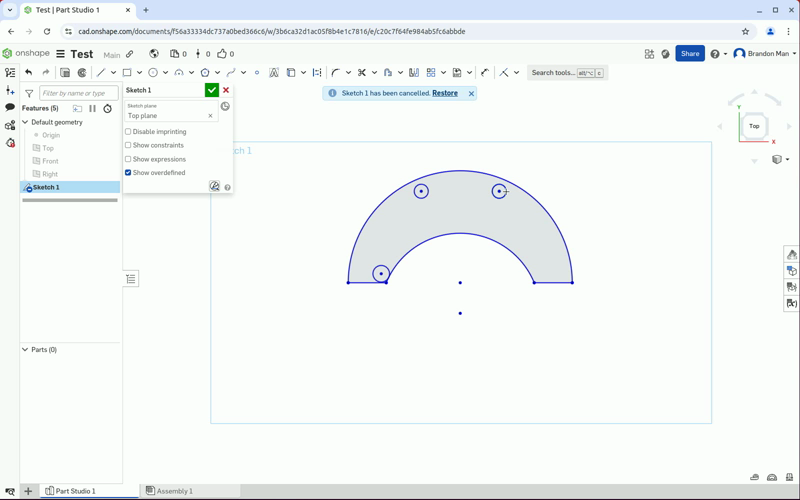
key_down(shift)
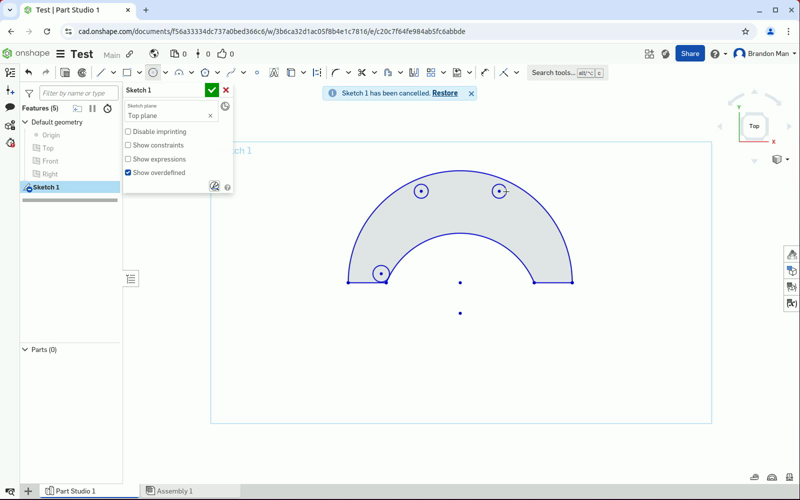
mouse_move(539, 273)
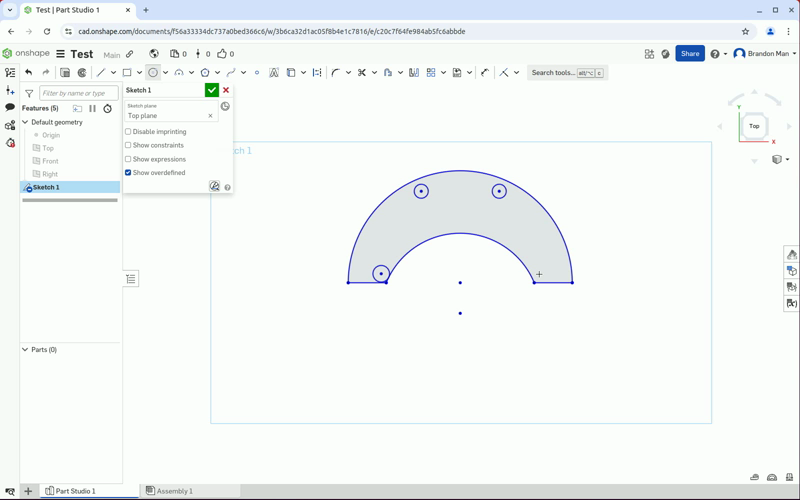
click(539, 273)
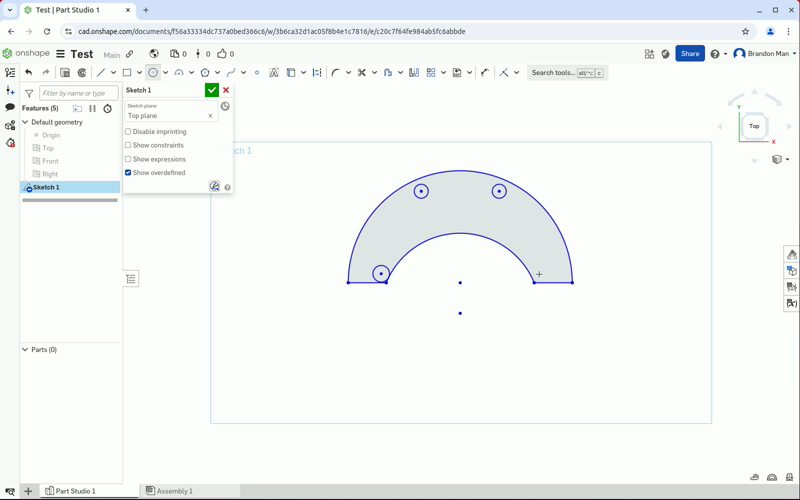
key_up(shift)
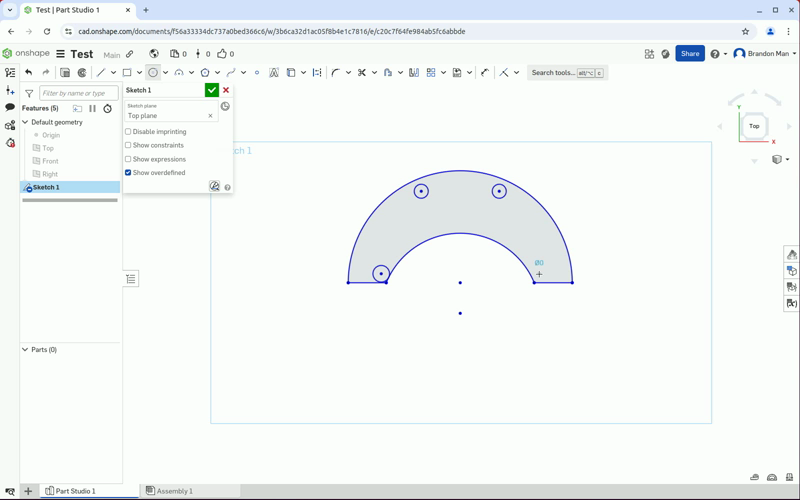
mouse_move(546, 273)
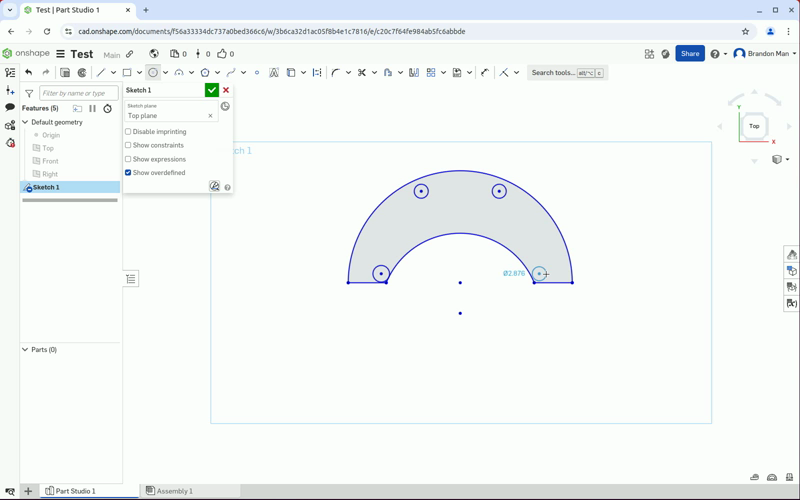
click(546, 273)
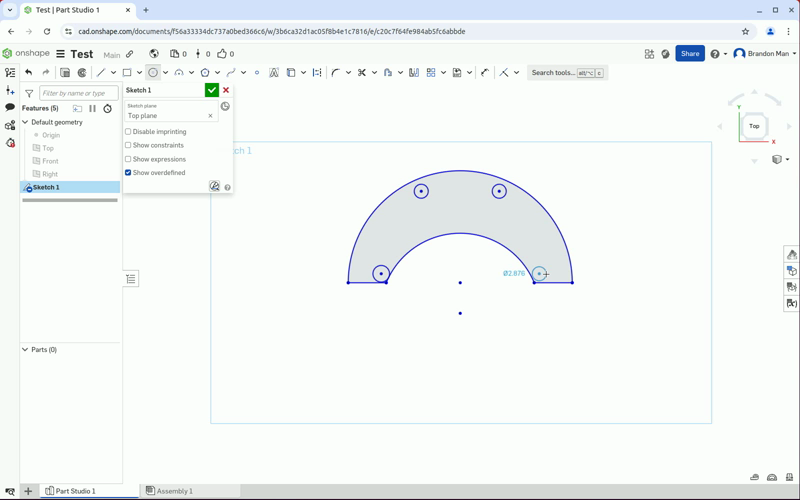
key(esc)
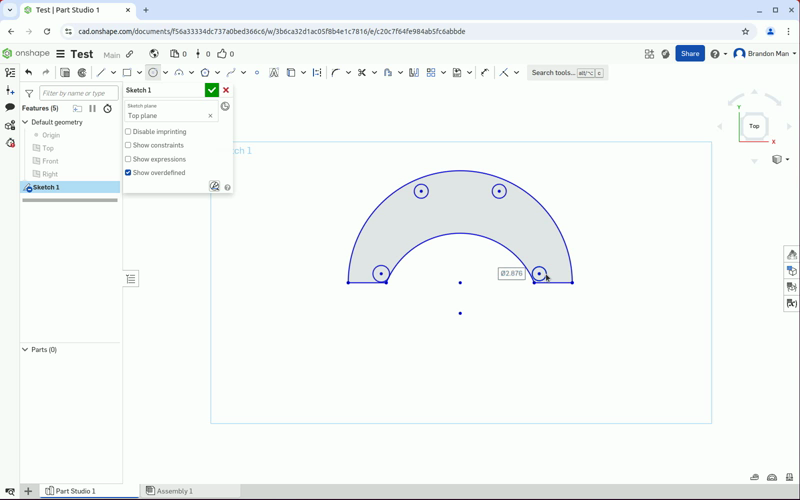
mouse_move(490, 207)
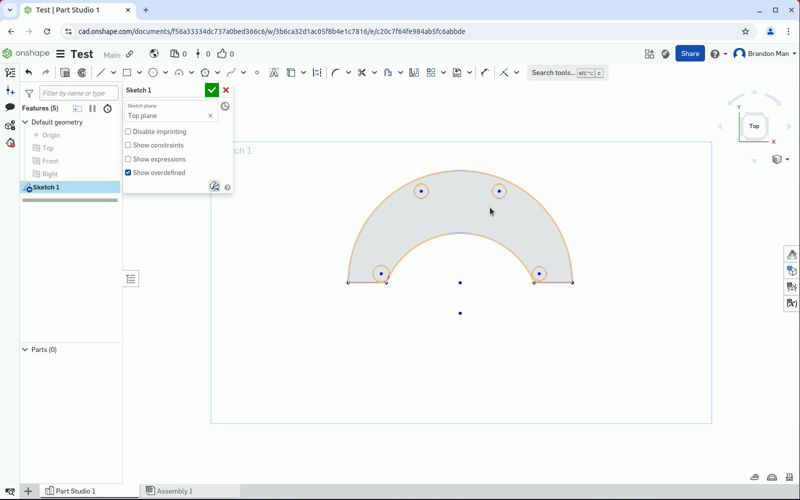
click(490, 207)
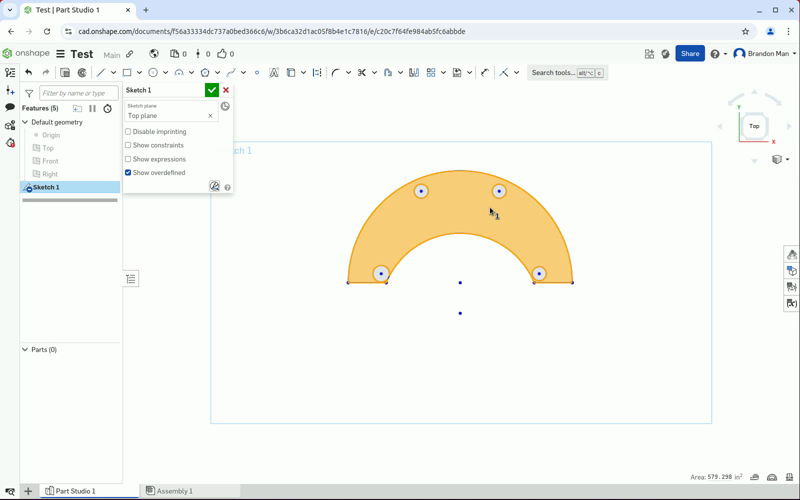
mouse_move(73, 352)
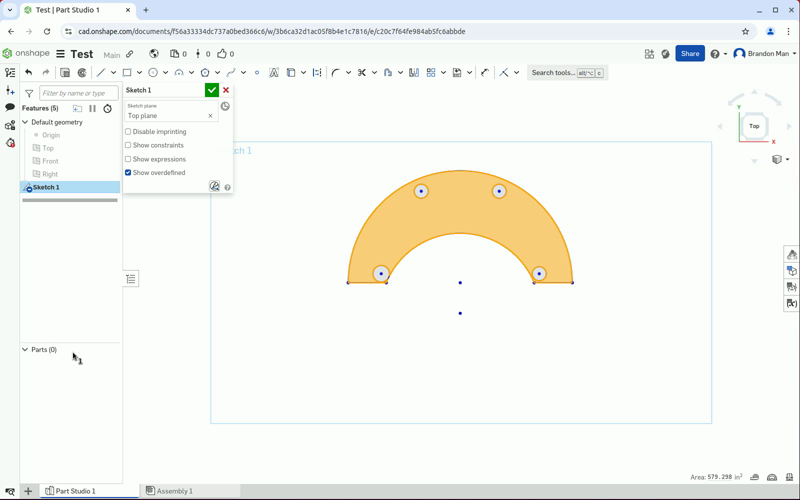
key(shift+y)
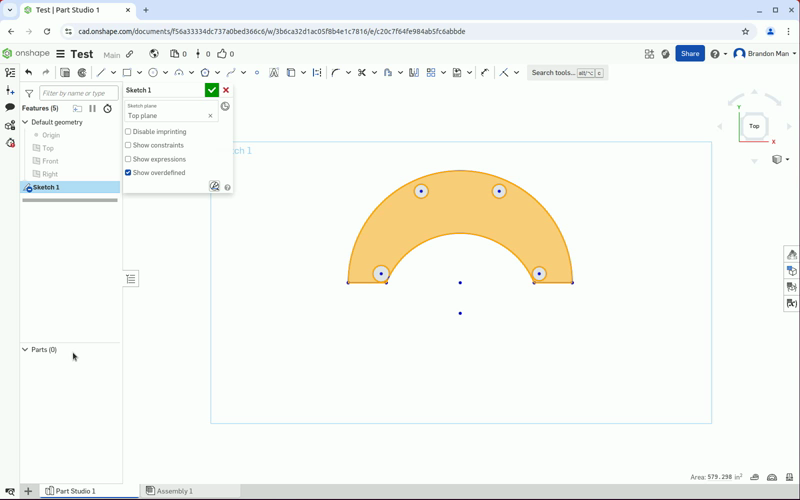
key(shift+e)
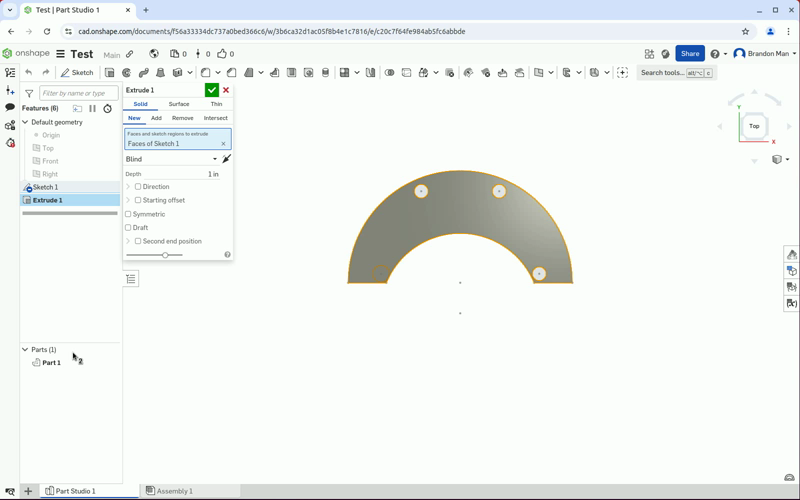
mouse_move(143, 106)
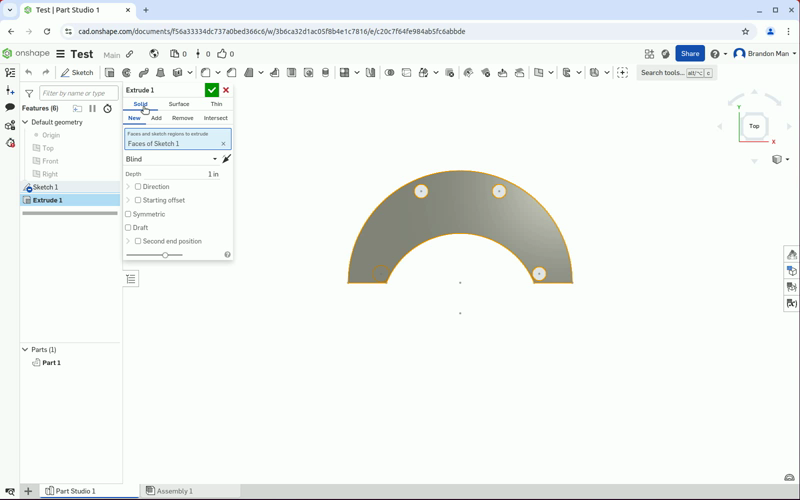
click(143, 106)
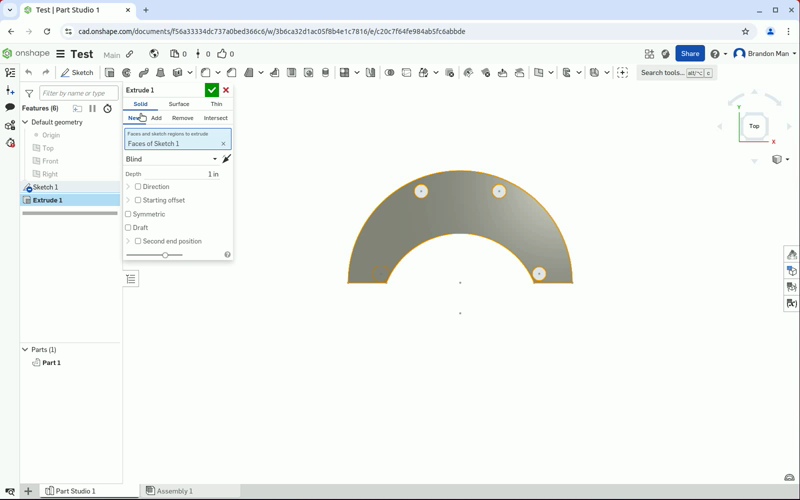
mouse_move(137, 120)
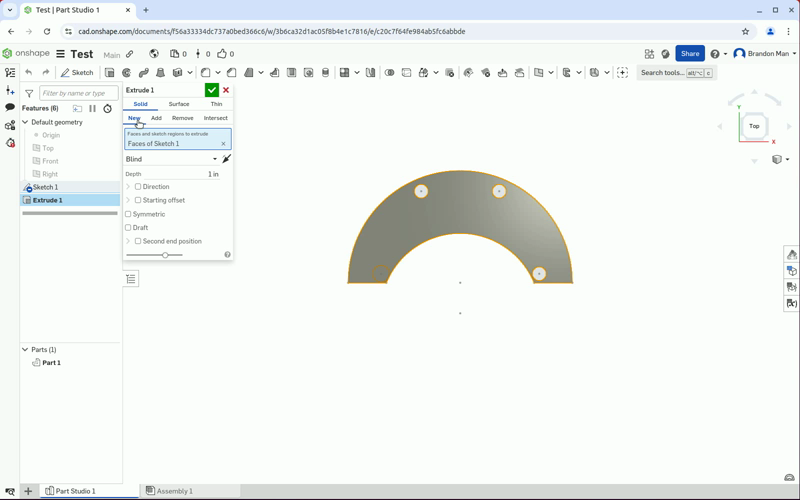
click(137, 120)
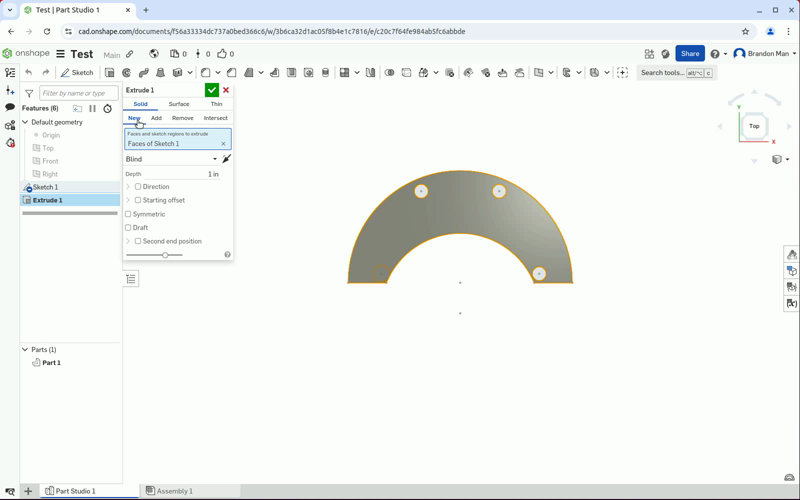
key(tab, 4)
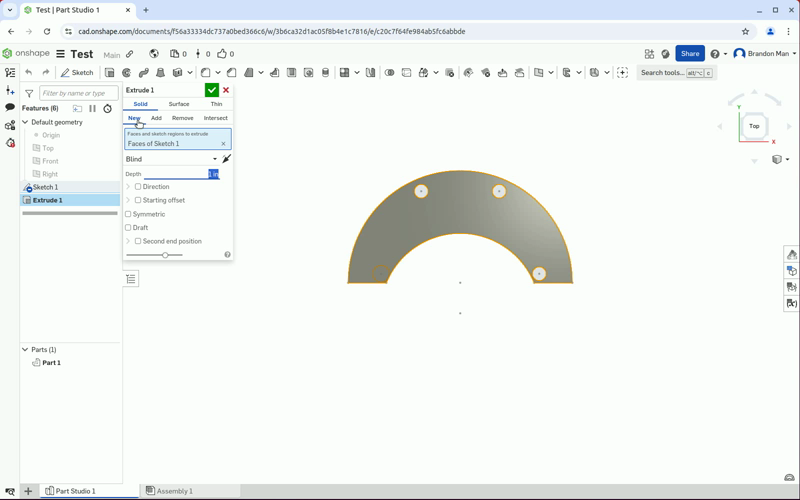
text(0.722)
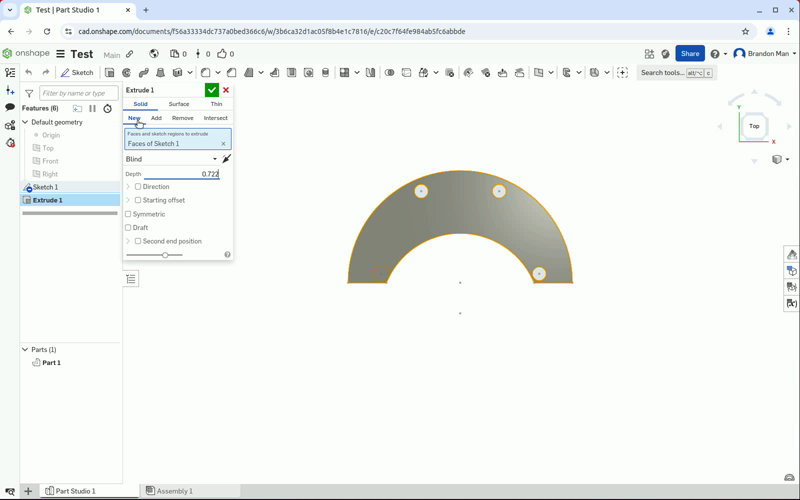
key(enter)
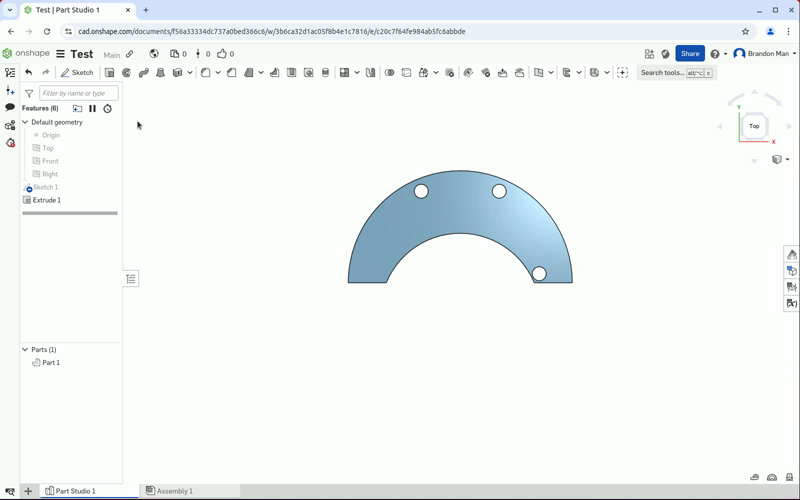
key(shift+h)
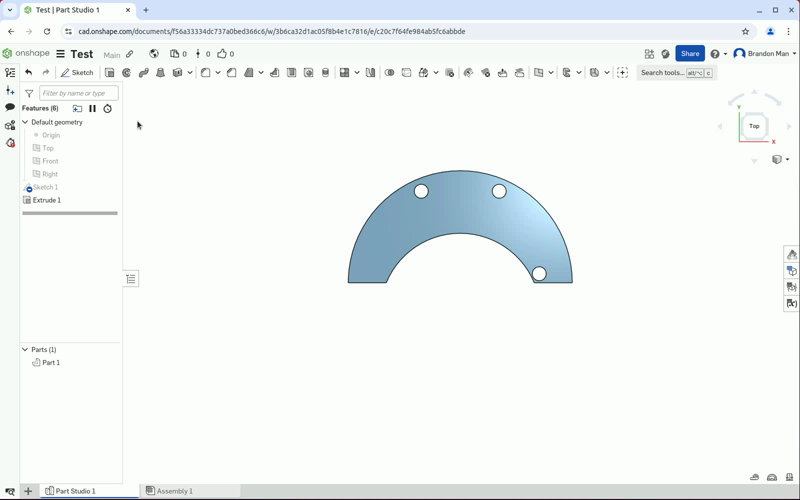
key(shift+h)
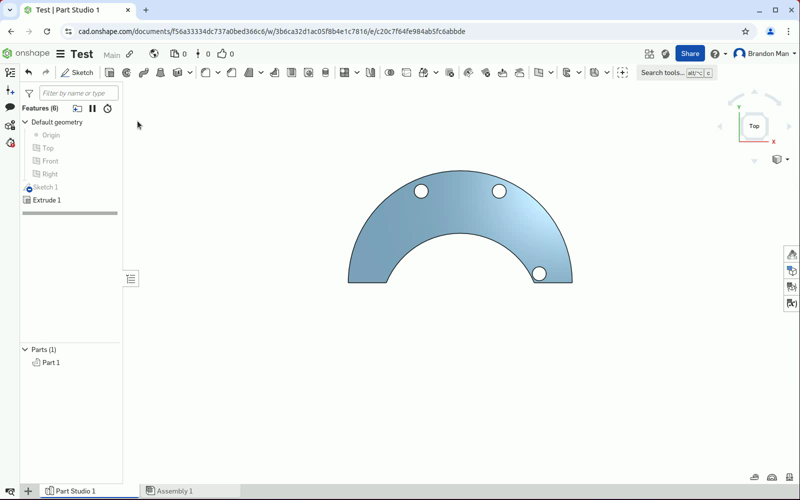
mouse_move(73, 189)
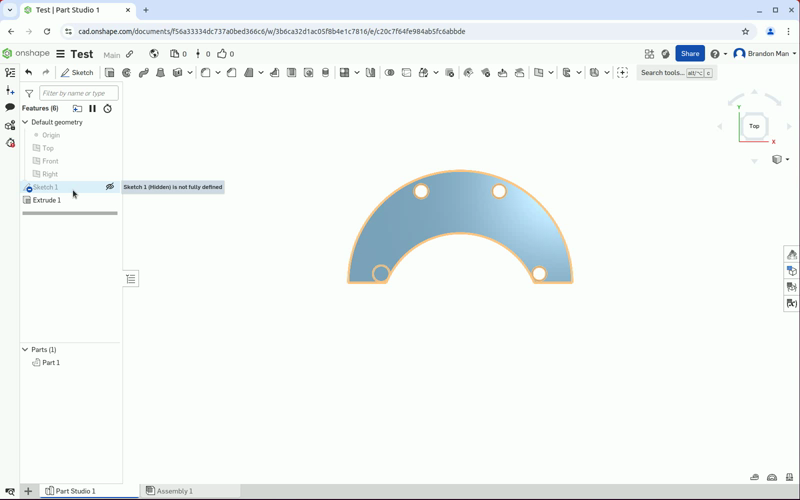
click(73, 189)
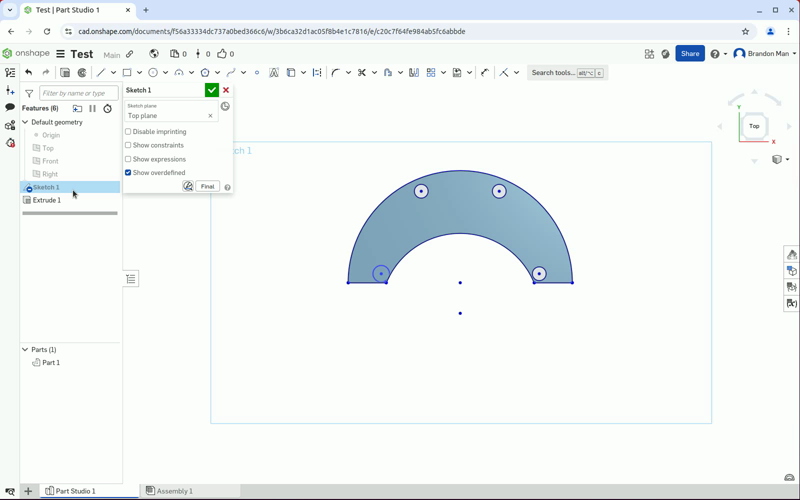
mouse_move(229, 92)
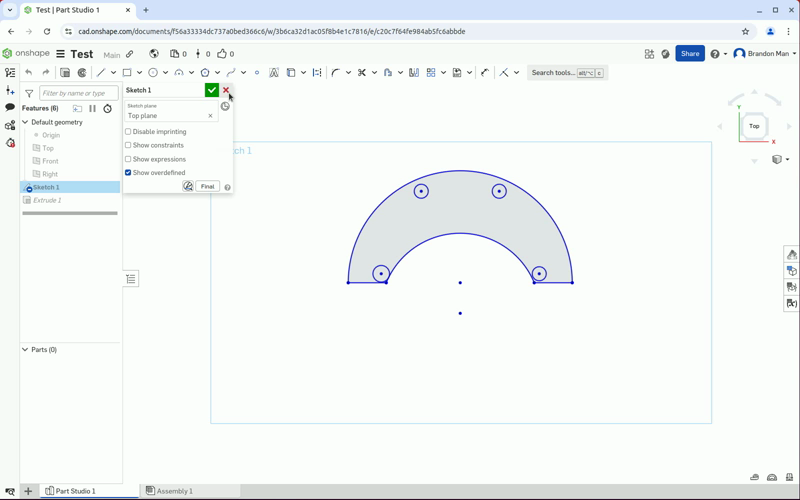
click(229, 92)
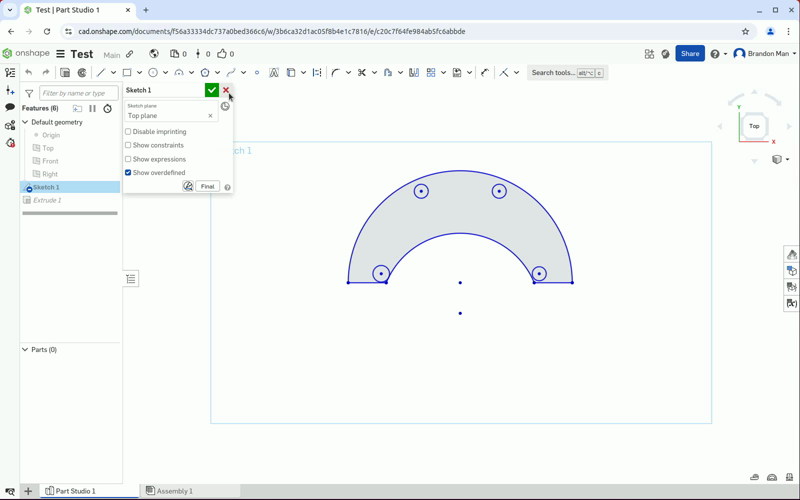
key(shift+s)
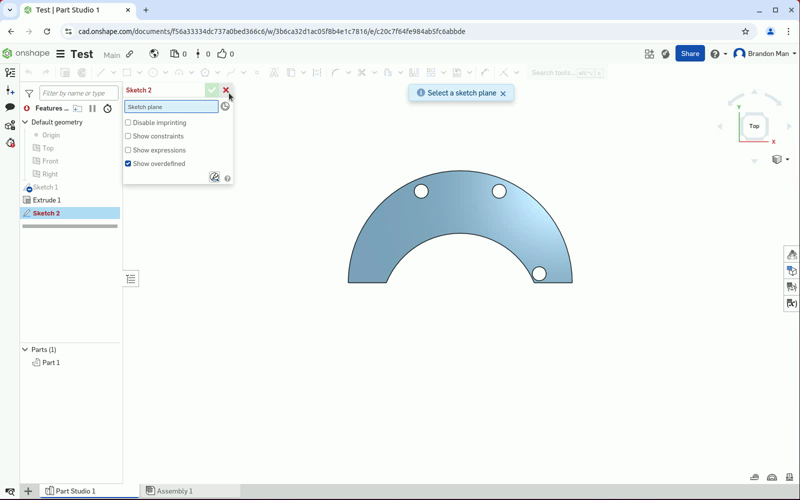
mouse_move(73, 150)
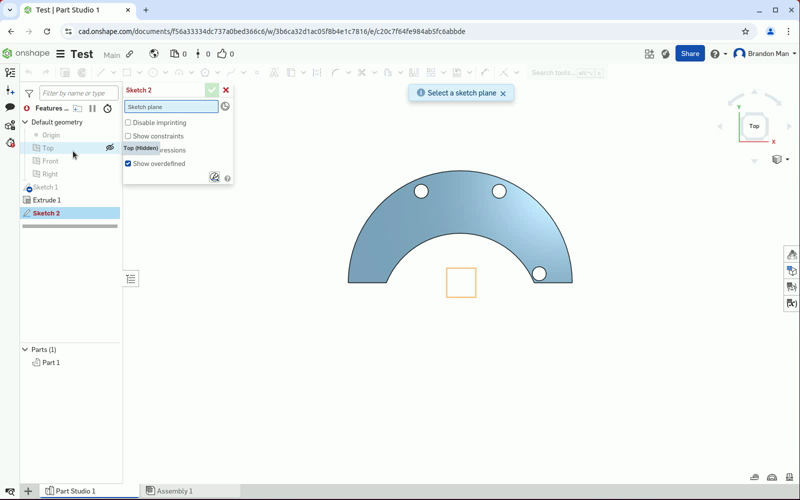
click(73, 150)
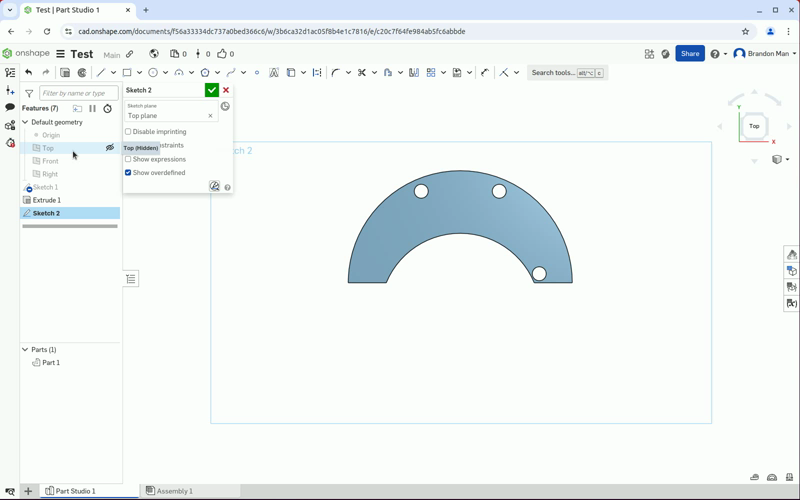
mouse_move(73, 352)
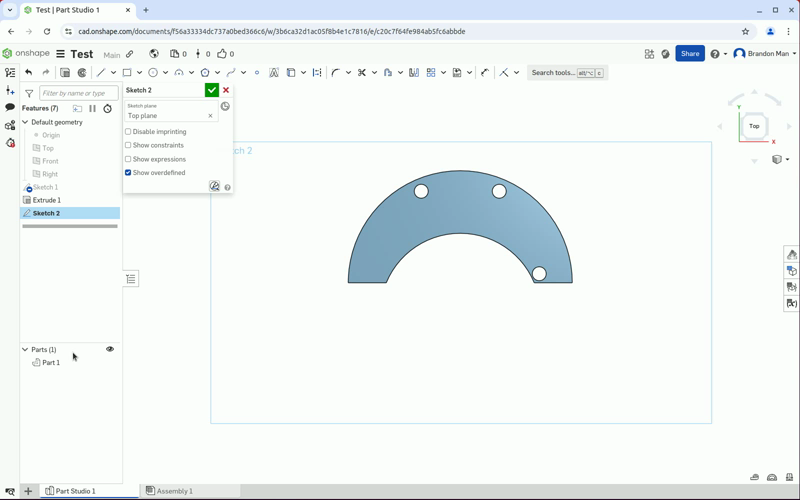
key(y)
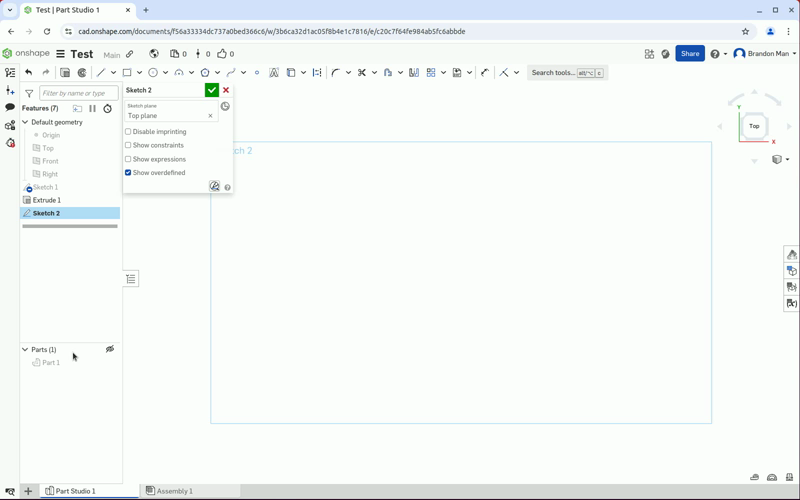
key(c)
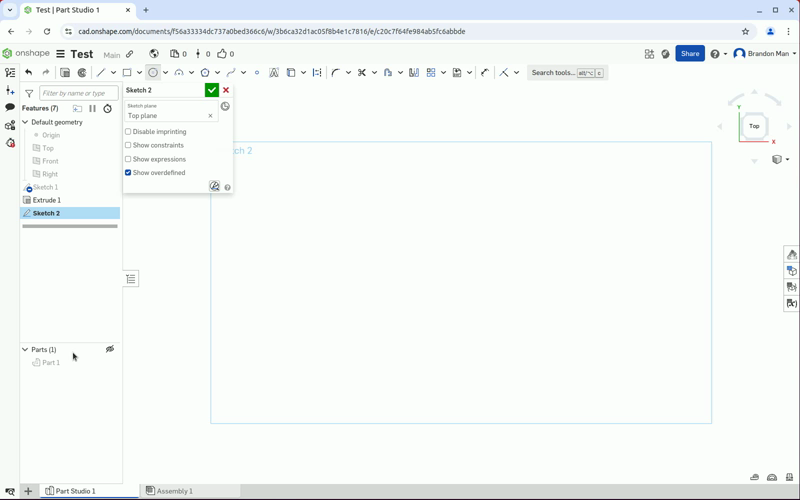
key_down(shift)
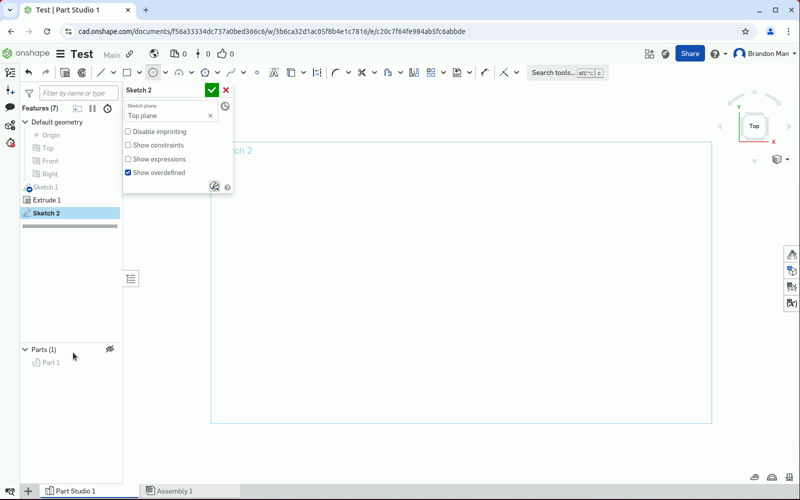
mouse_move(382, 272)
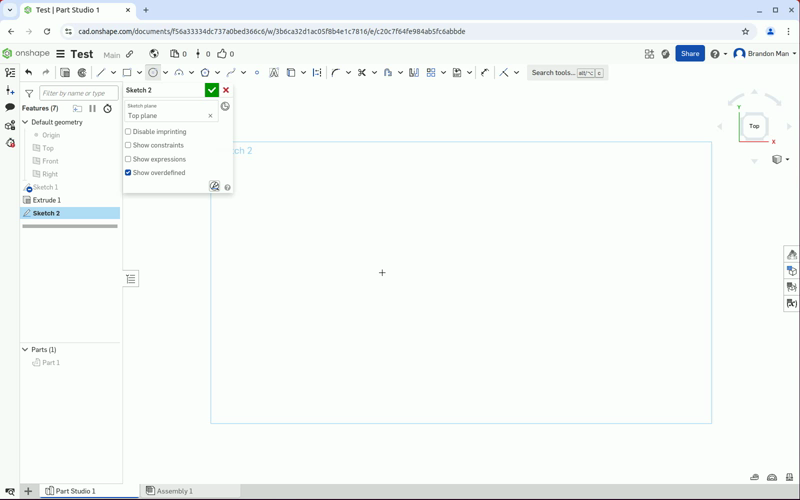
click(382, 272)
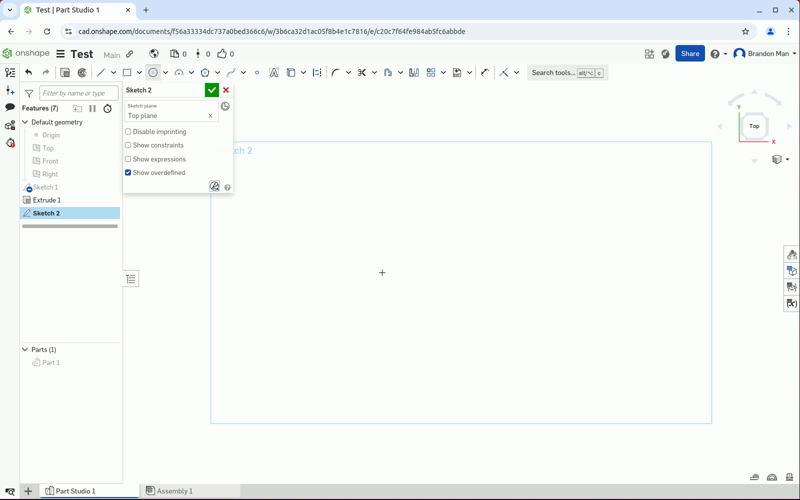
key_up(shift)
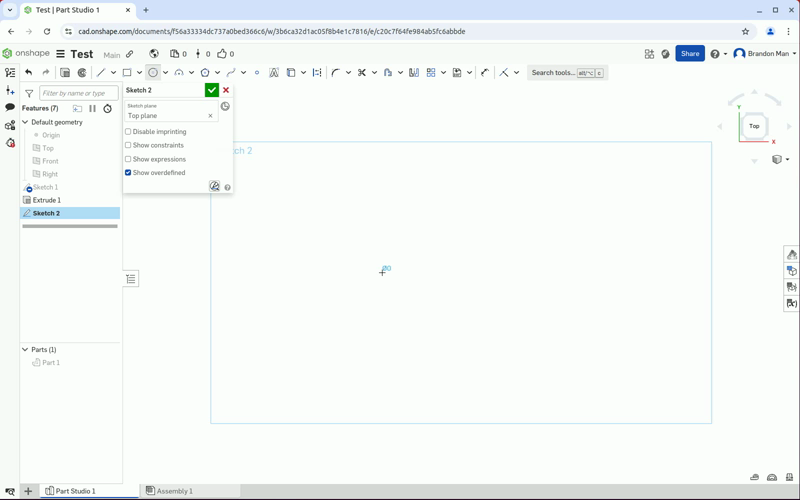
mouse_move(389, 272)
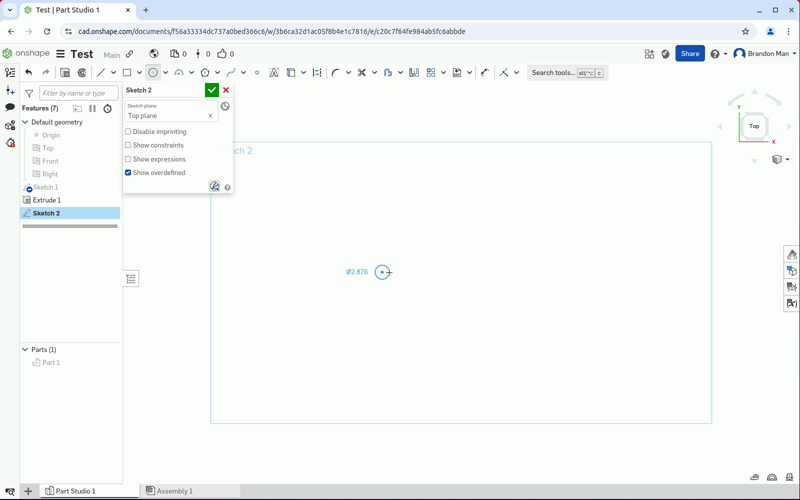
click(389, 272)
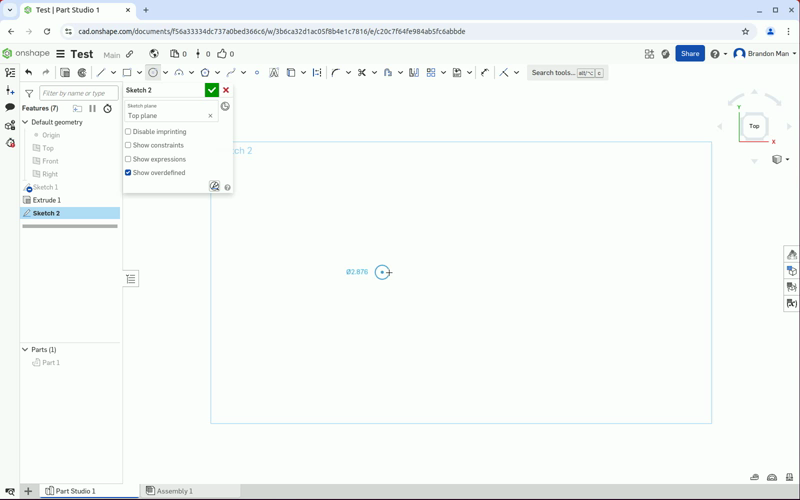
key(esc)
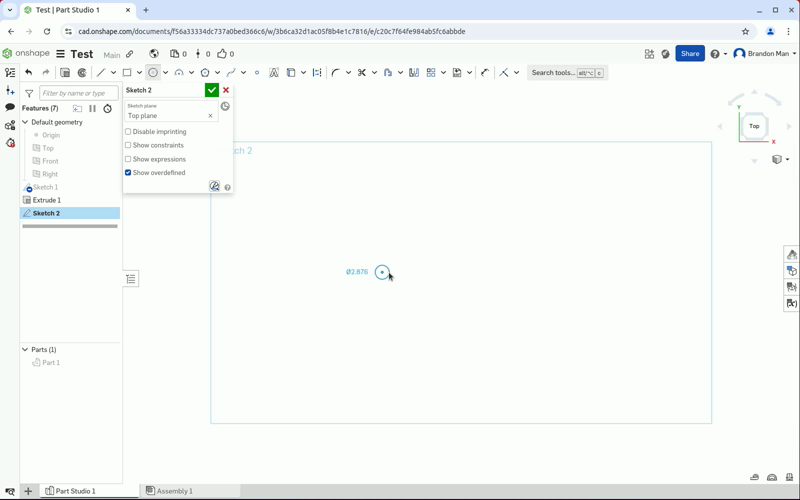
mouse_move(380, 277)
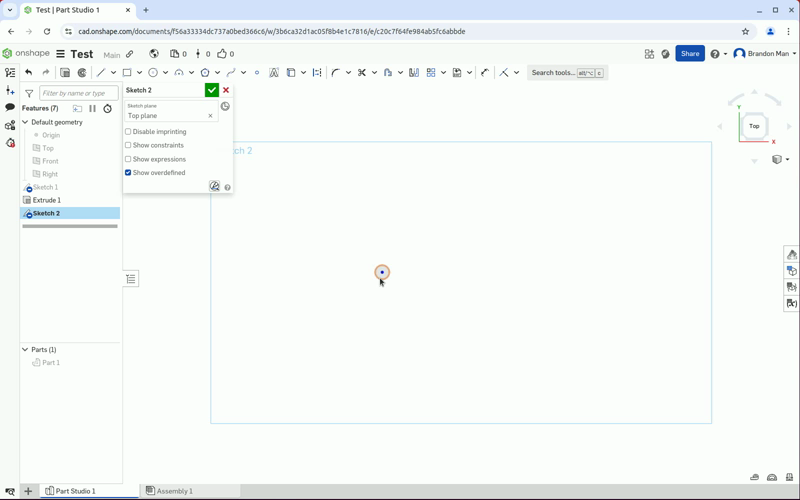
scroll(6)
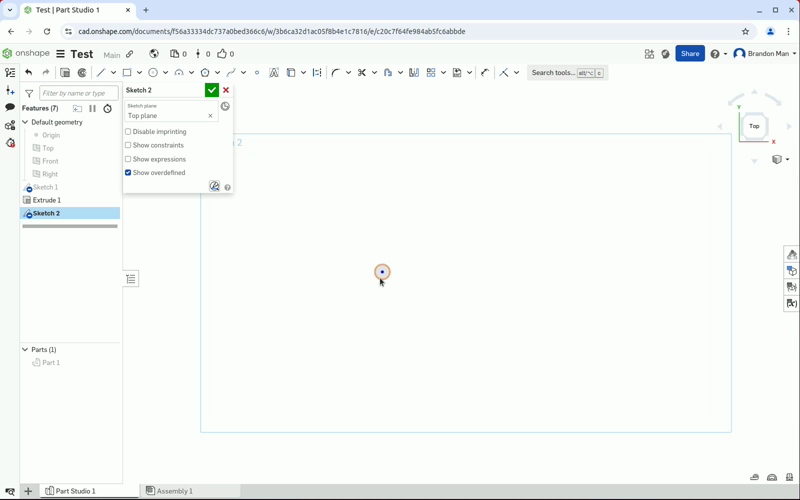
scroll(6)
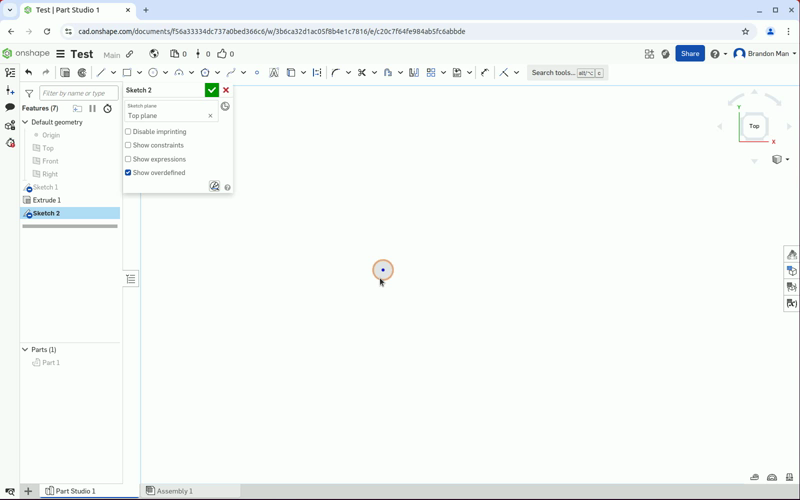
scroll(6)
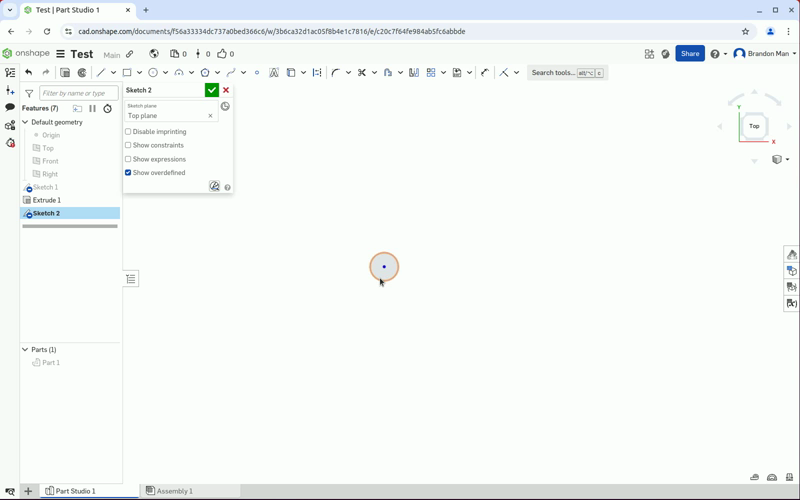
scroll(6)
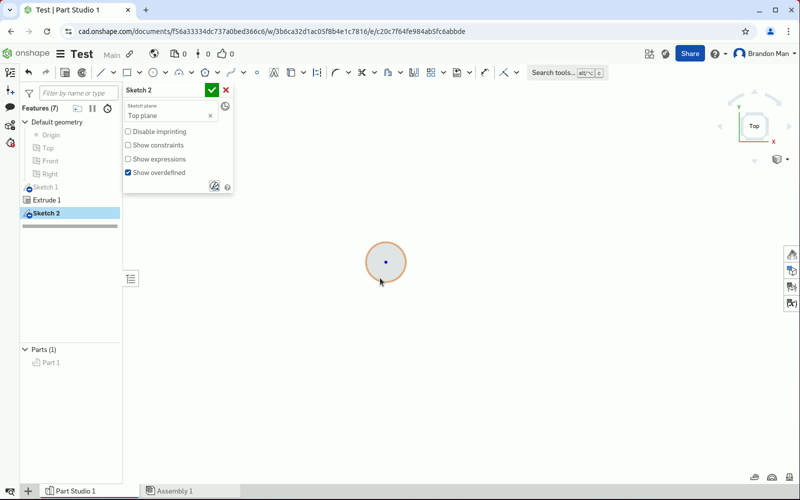
scroll(6)
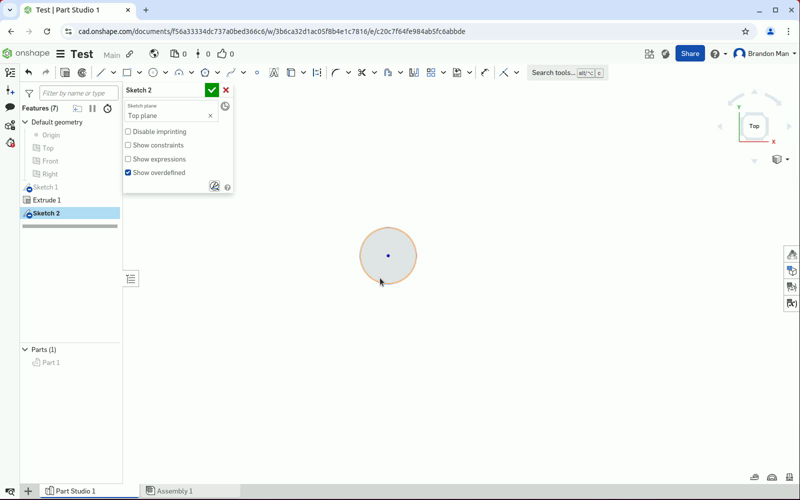
scroll(6)
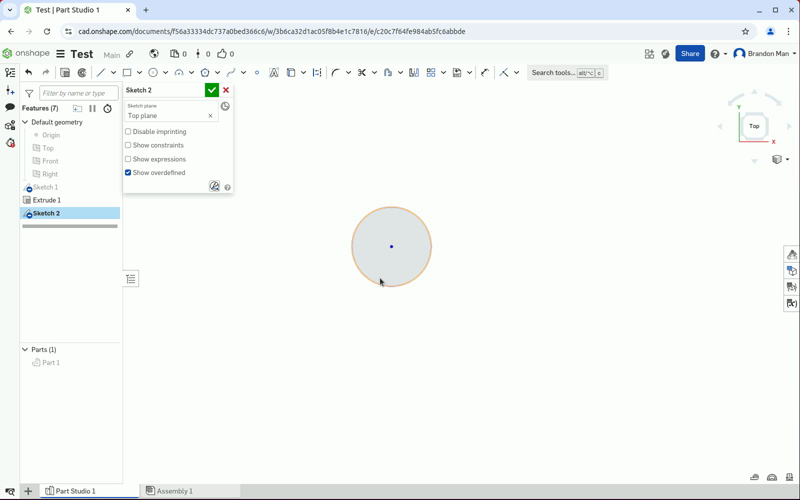
scroll(6)
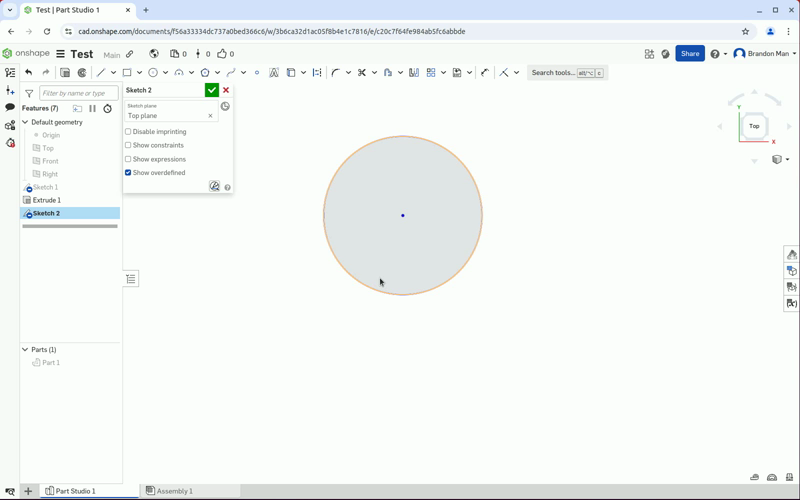
click(380, 277)
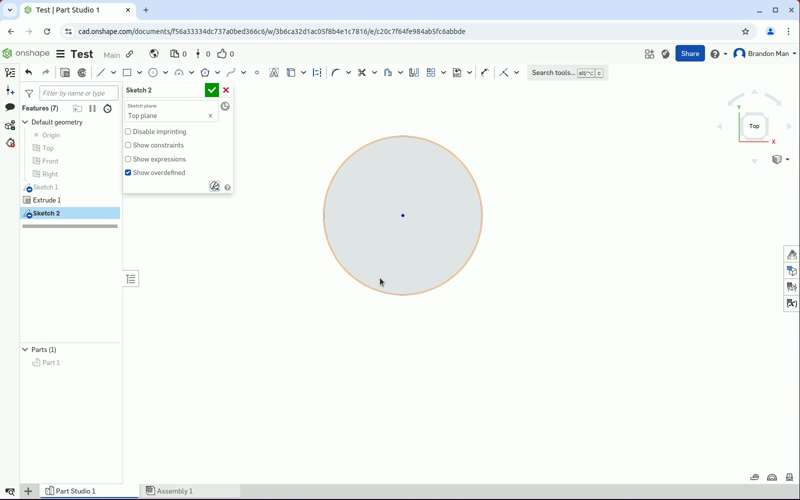
scroll(-6)
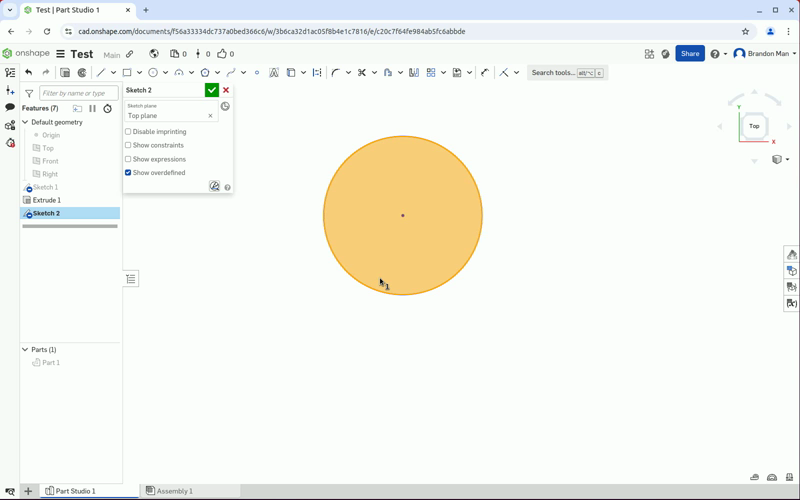
scroll(-6)
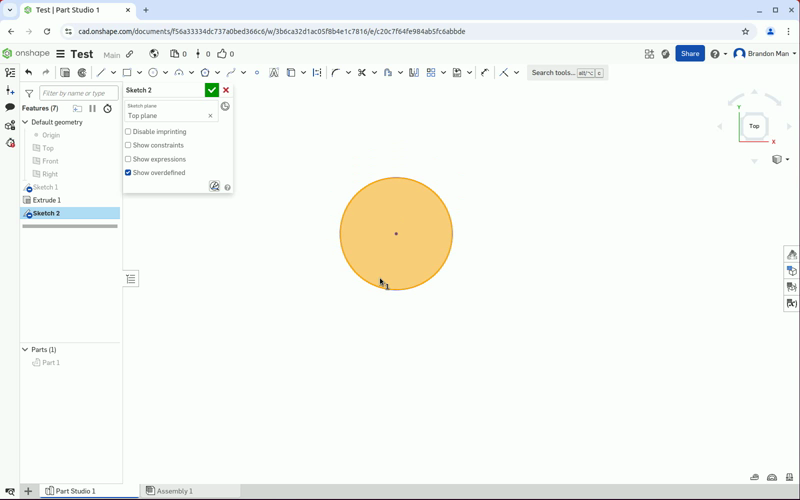
scroll(-6)
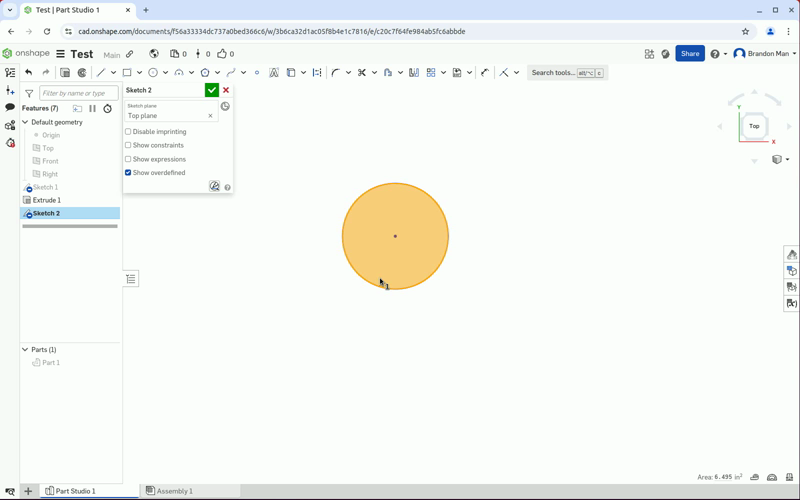
scroll(-6)
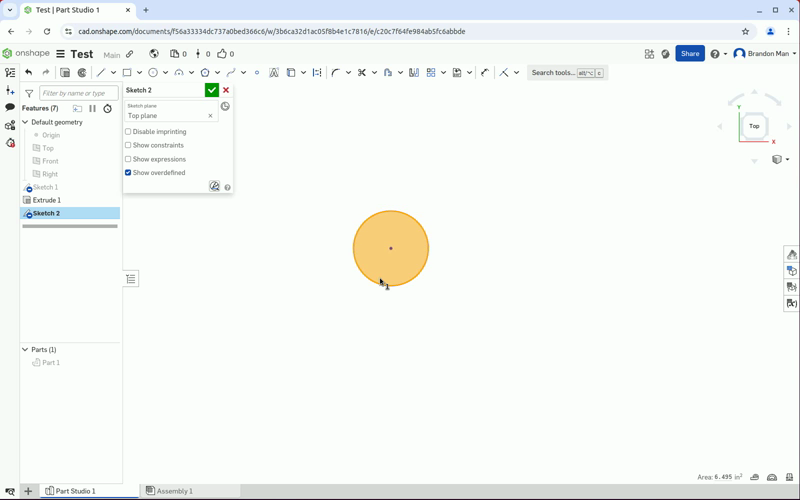
scroll(-6)
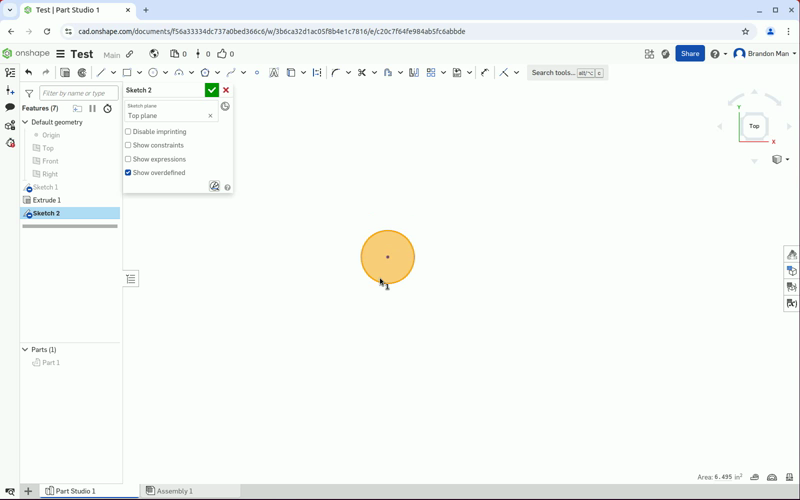
scroll(-6)
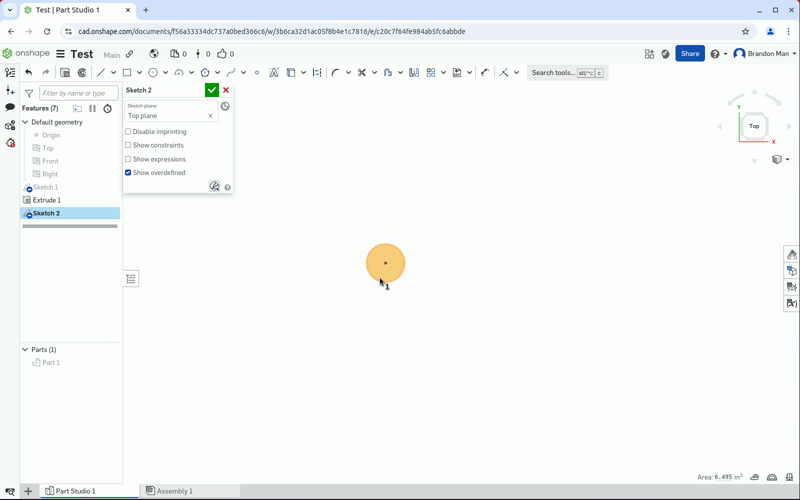
scroll(-6)
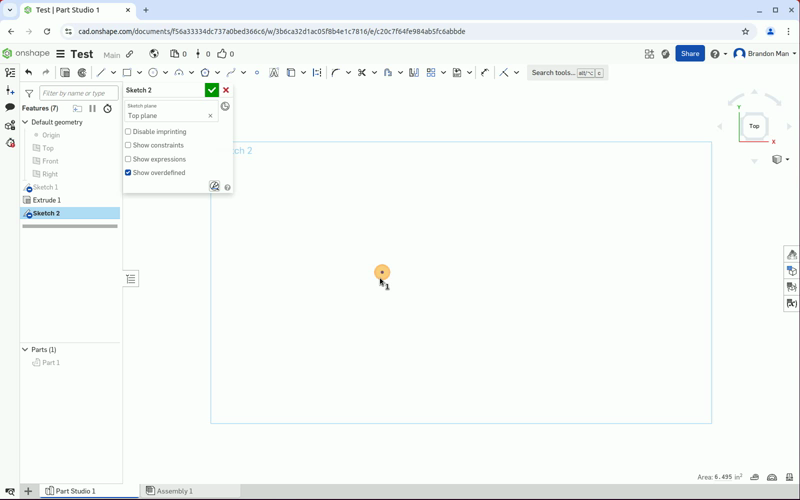
mouse_move(73, 352)
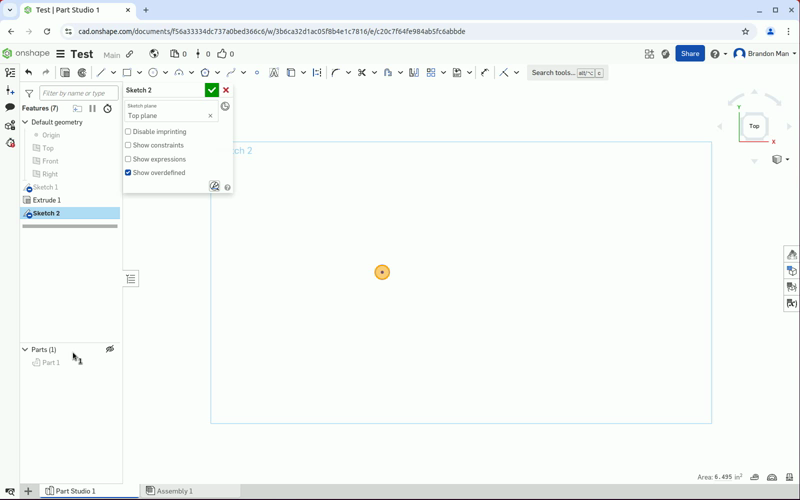
key(shift+y)
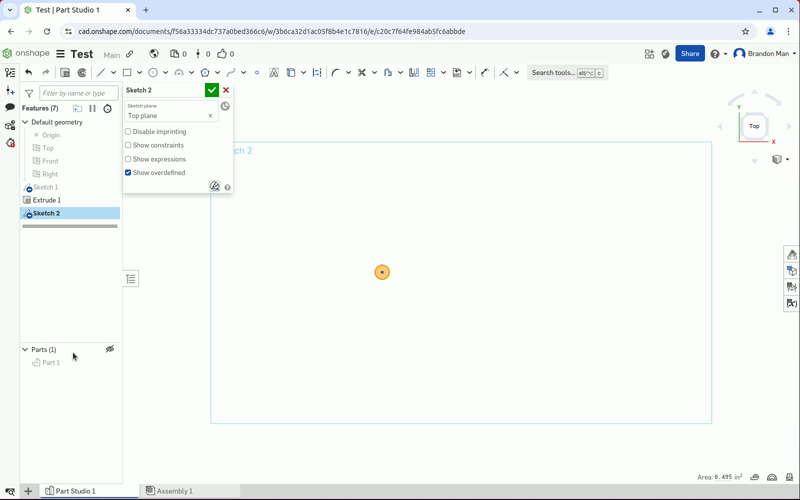
key(shift+e)
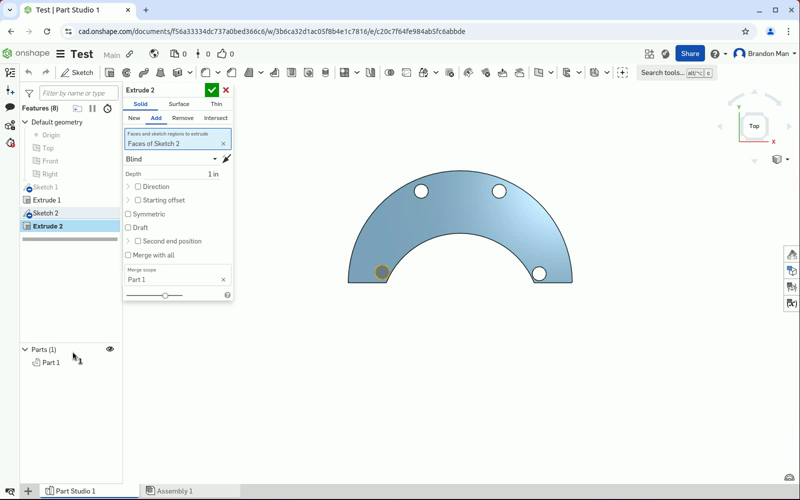
mouse_move(143, 106)
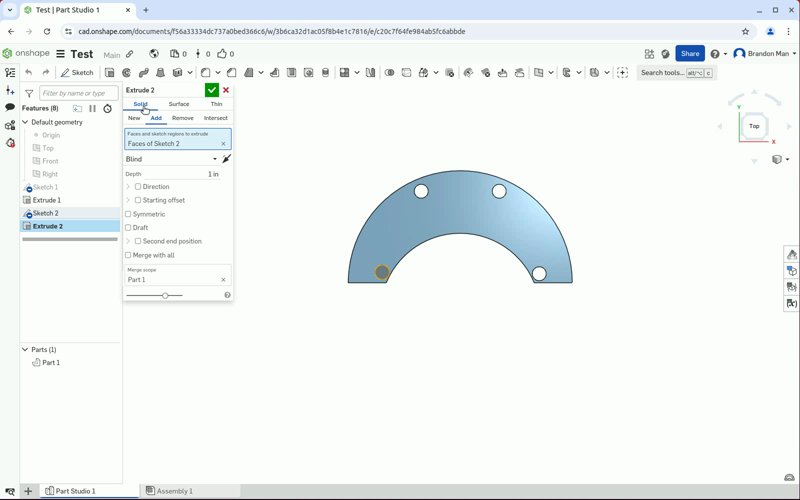
click(143, 106)
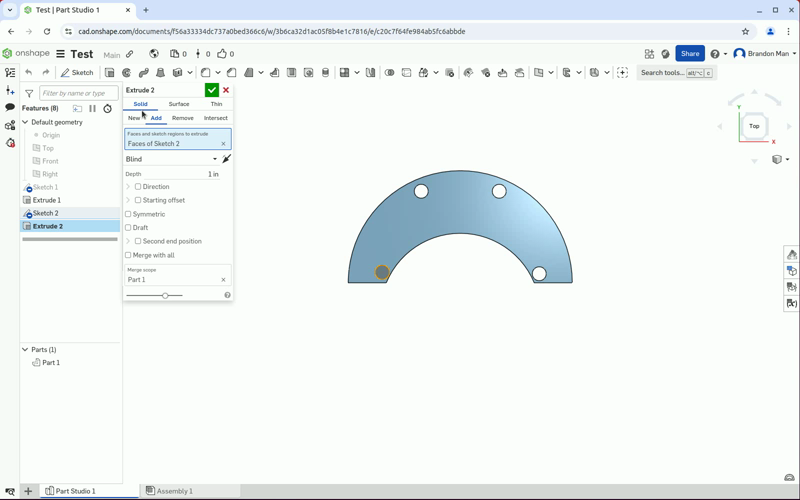
mouse_move(137, 120)
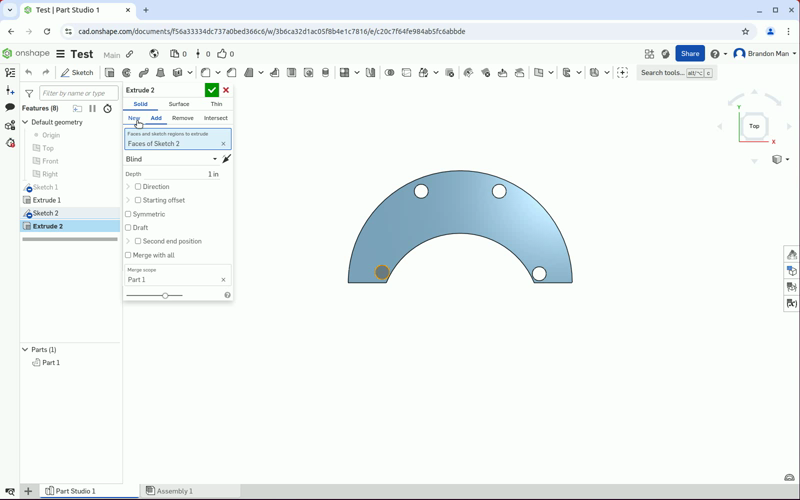
click(137, 120)
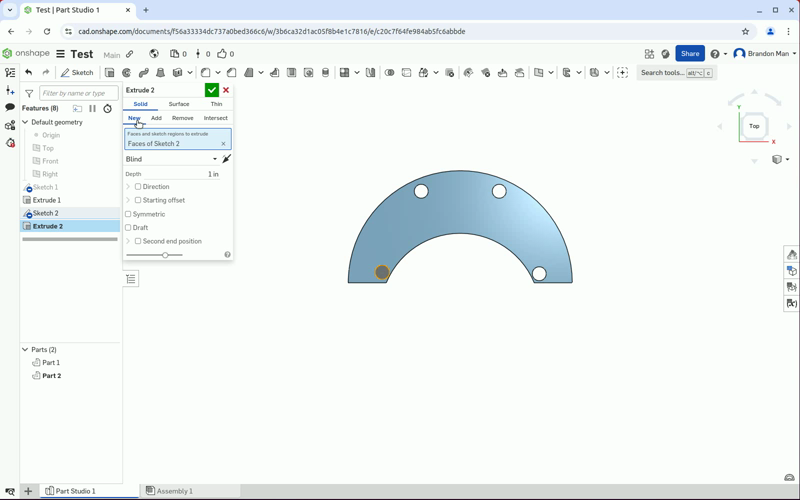
key(tab, 4)
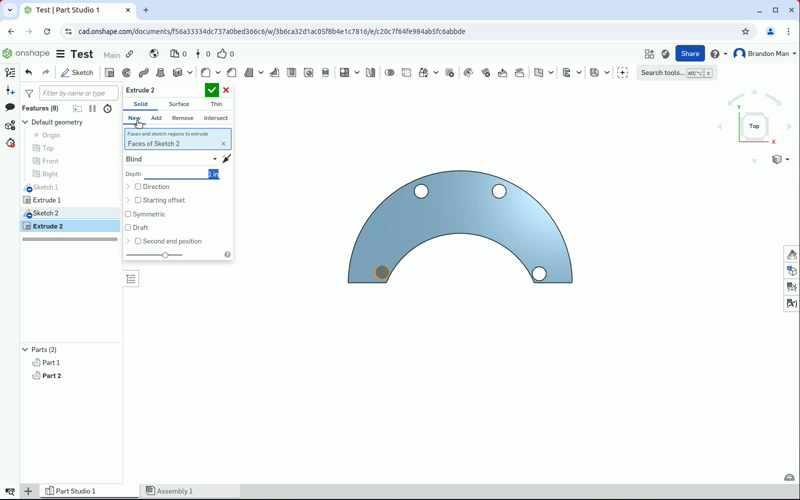
text(0.722)
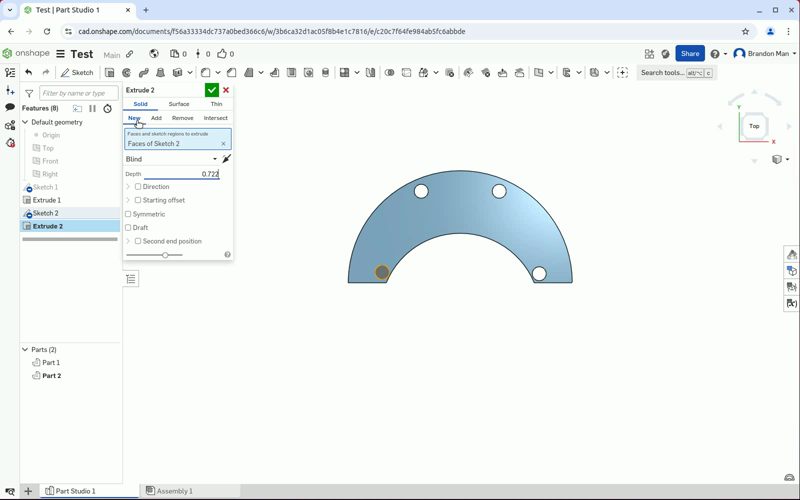
key(enter)
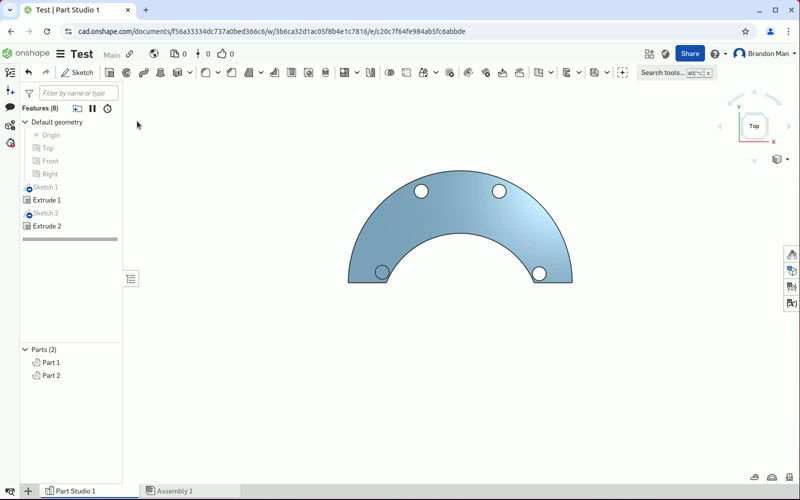
key(shift+h)
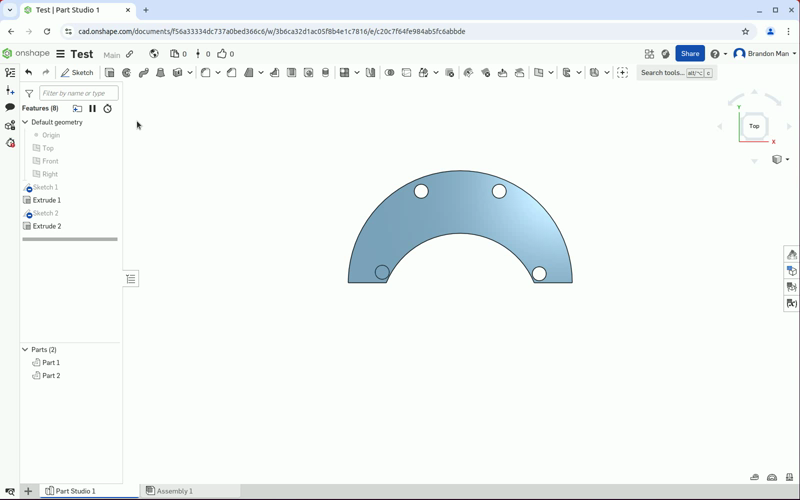
key(shift+h)
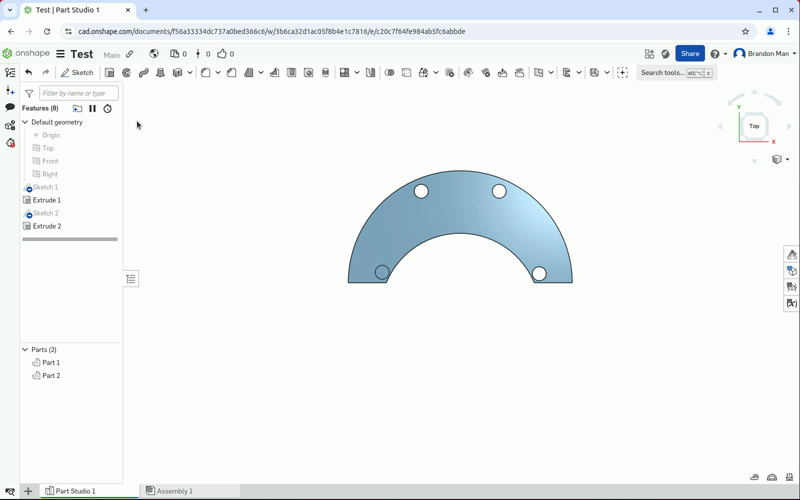
mouse_move(73, 189)
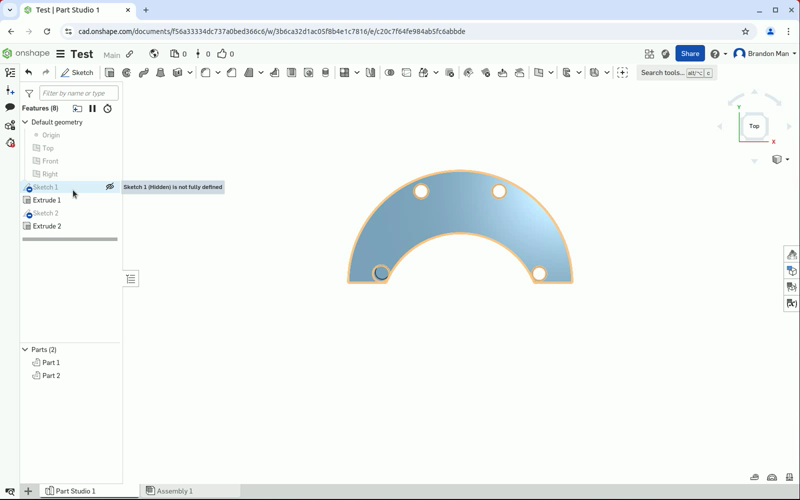
click(73, 189)
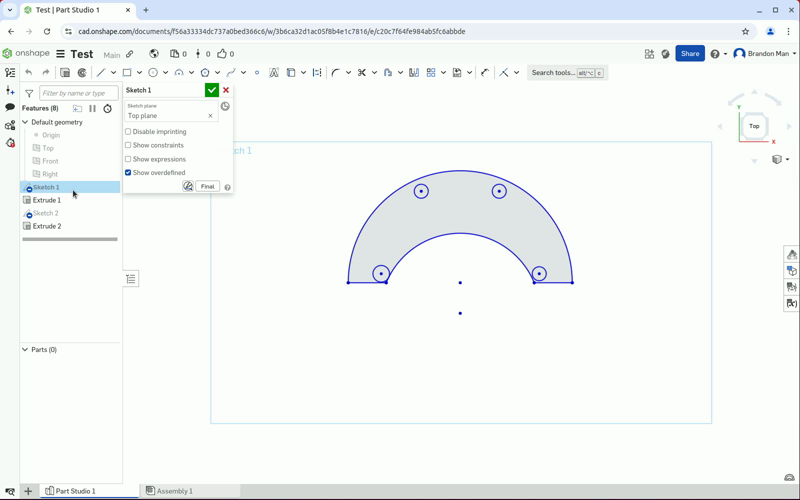
mouse_move(229, 92)
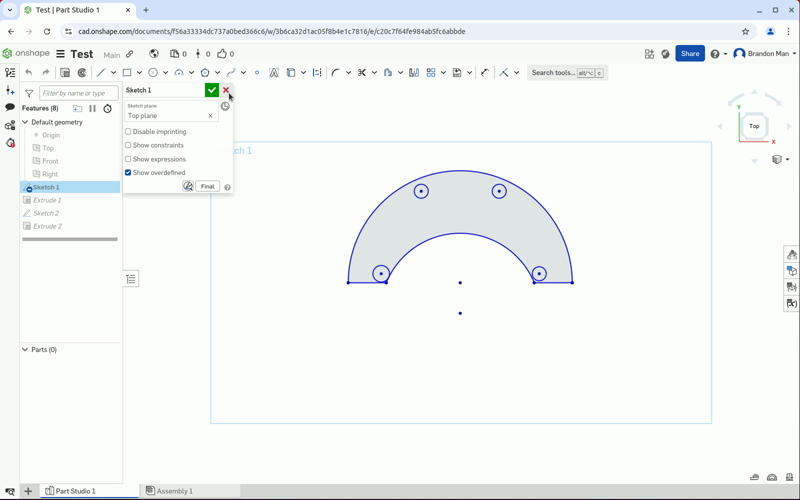
click(229, 92)
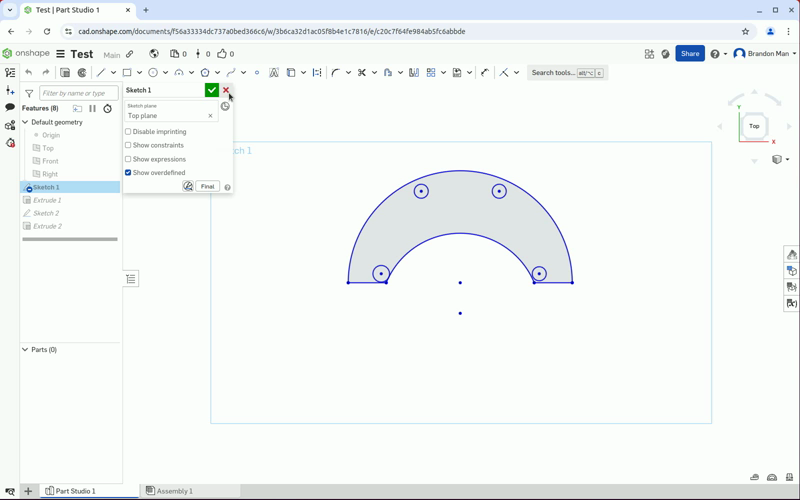
key(shift+s)
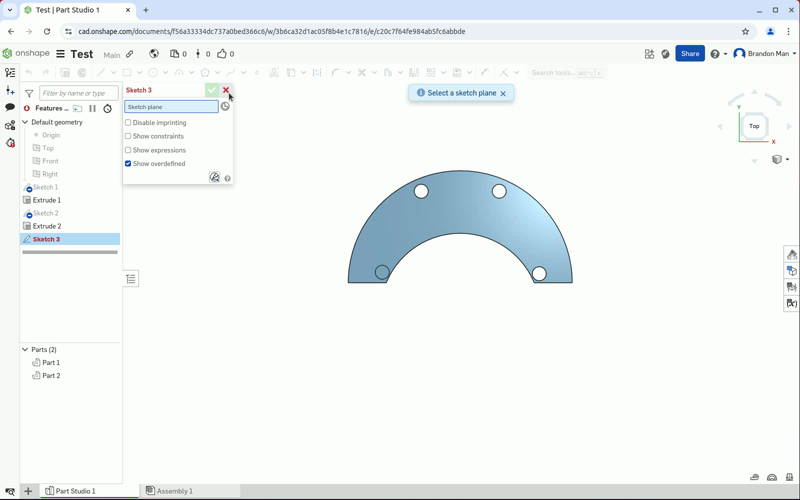
mouse_move(73, 150)
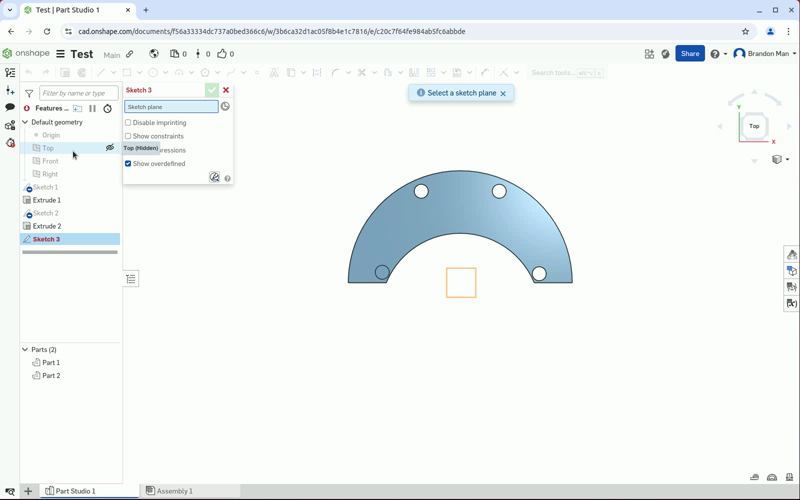
click(73, 150)
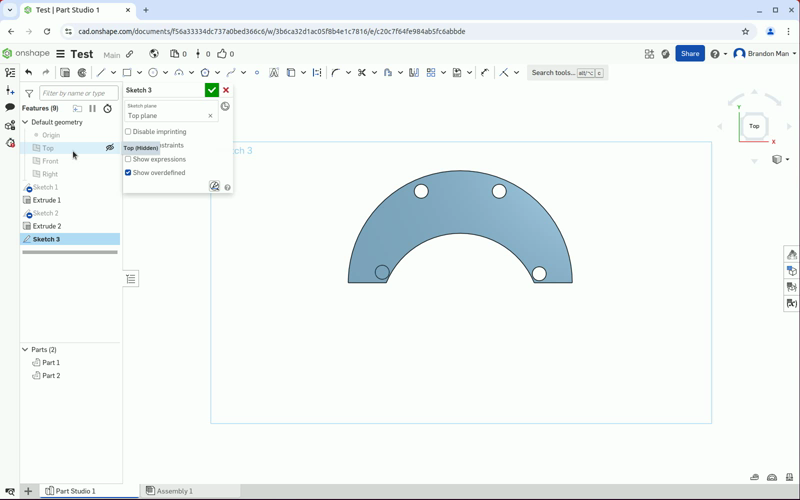
mouse_move(73, 352)
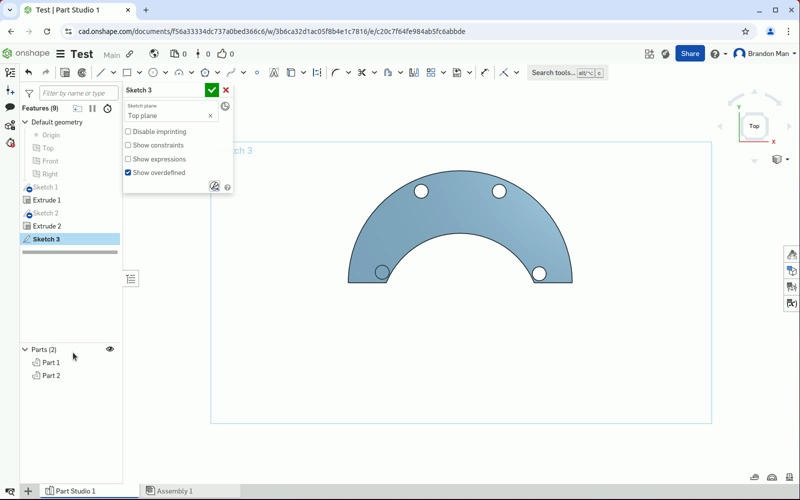
key(y)
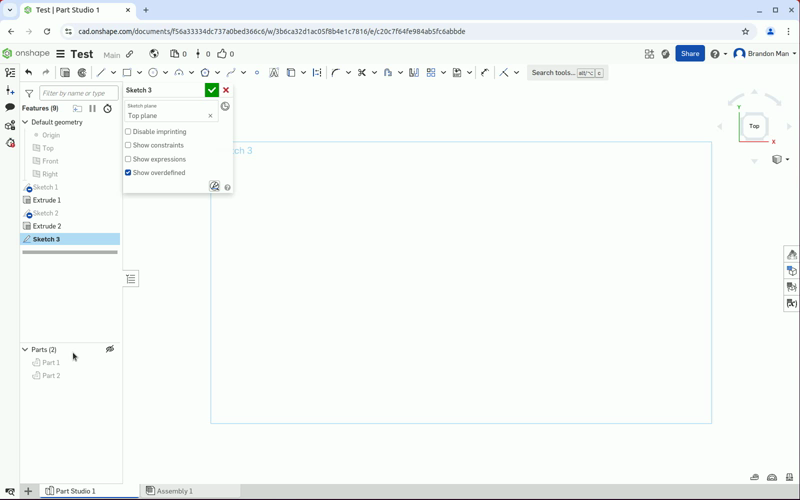
key(c)
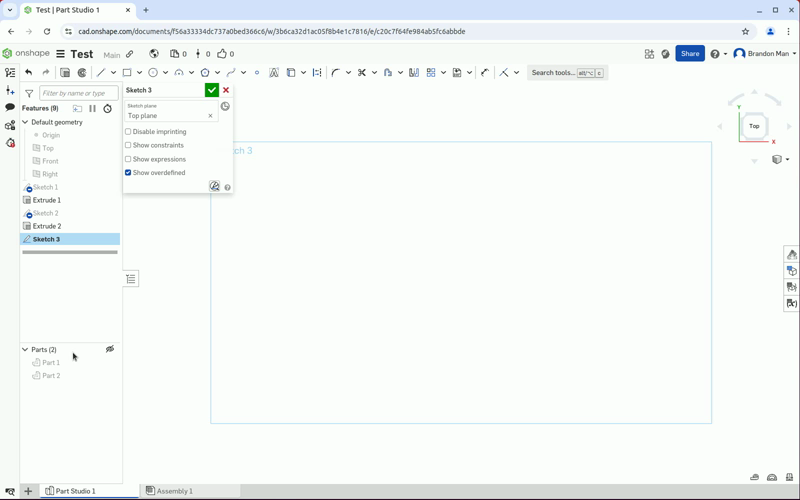
key_down(shift)
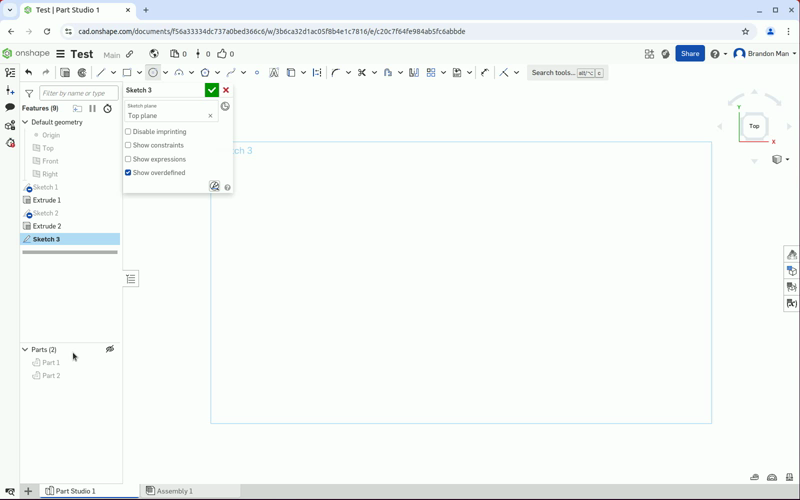
mouse_move(423, 190)
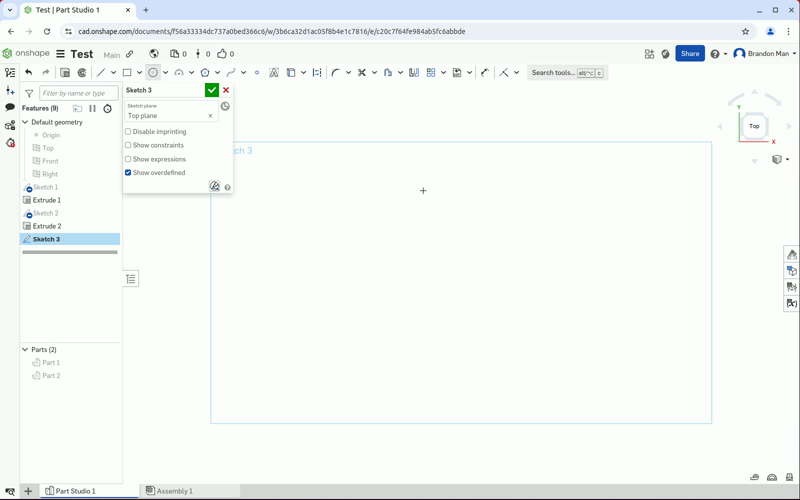
click(423, 190)
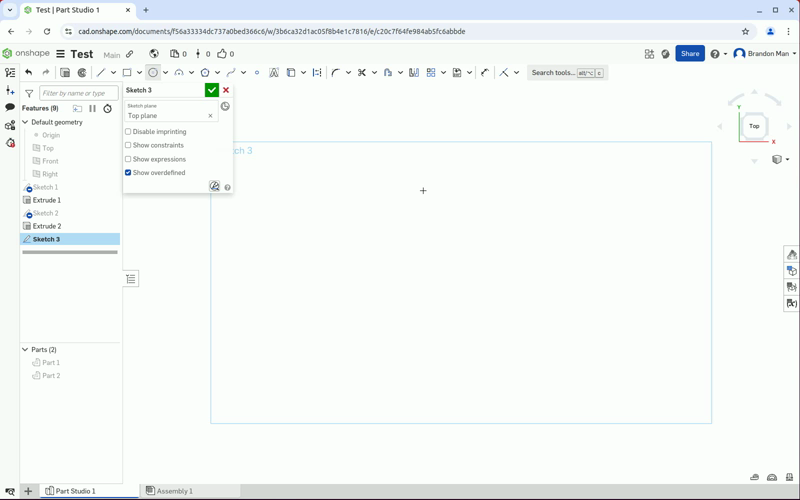
key_up(shift)
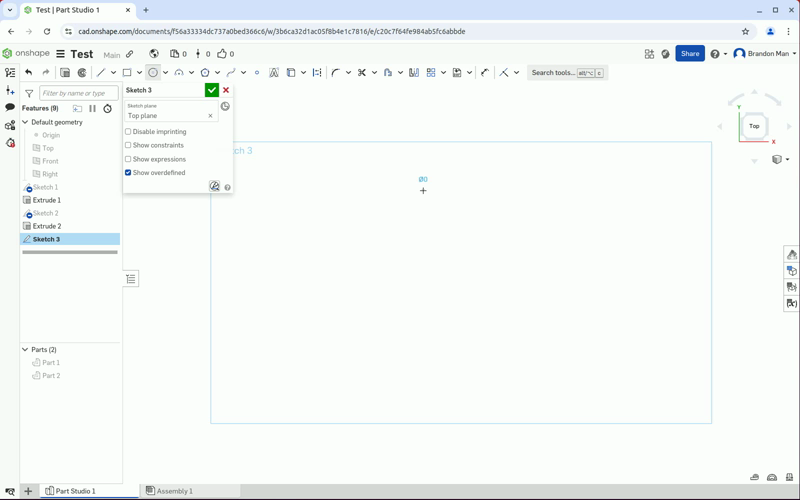
mouse_move(430, 190)
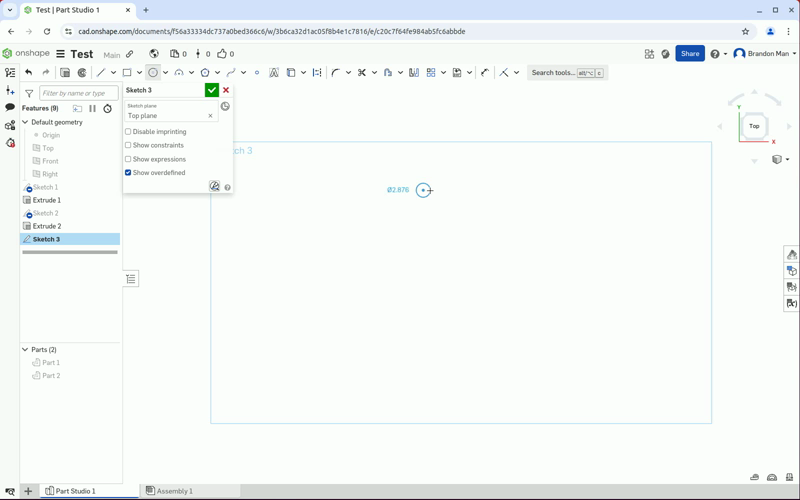
click(430, 190)
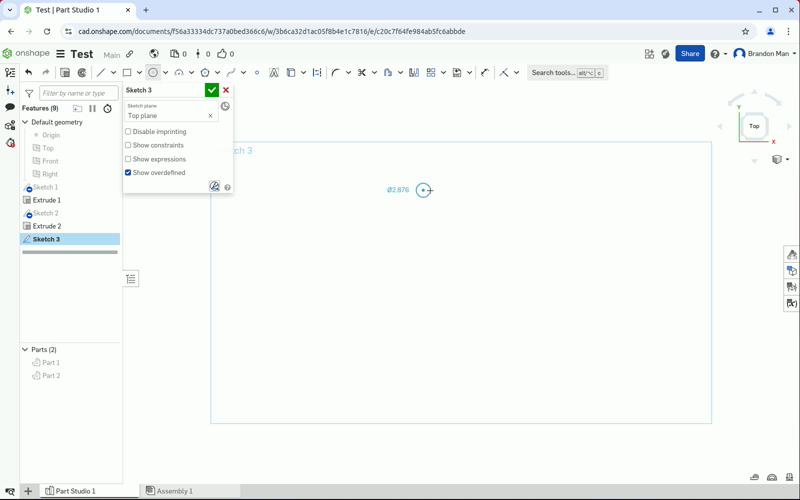
key(esc)
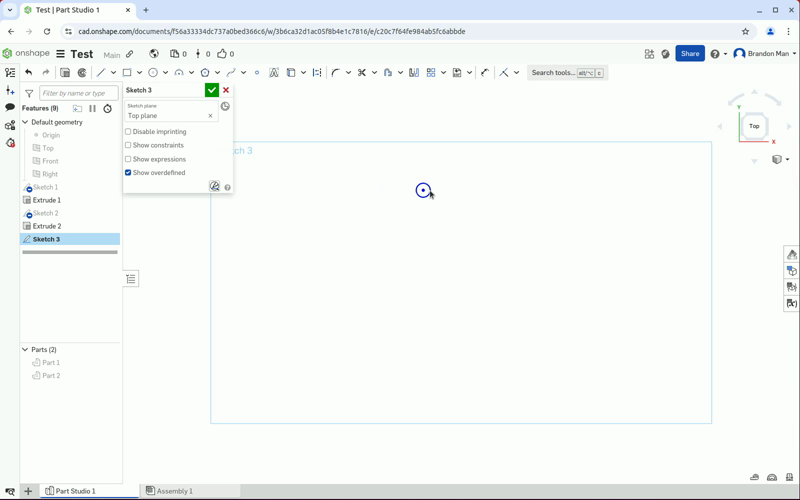
mouse_move(417, 189)
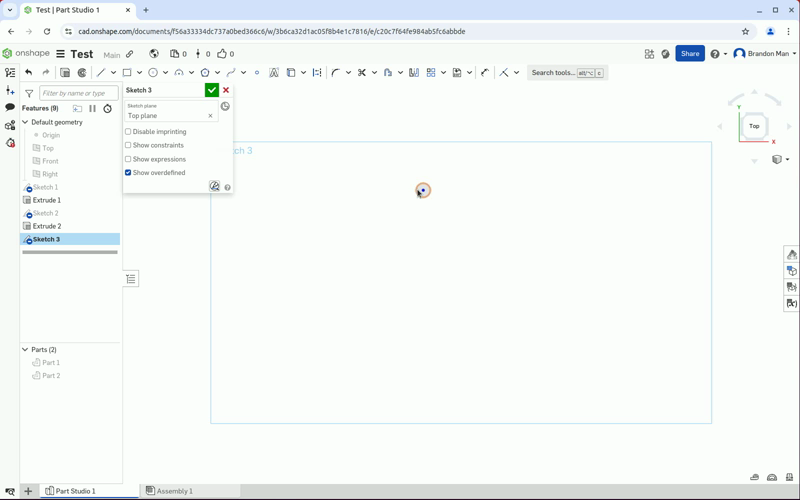
scroll(6)
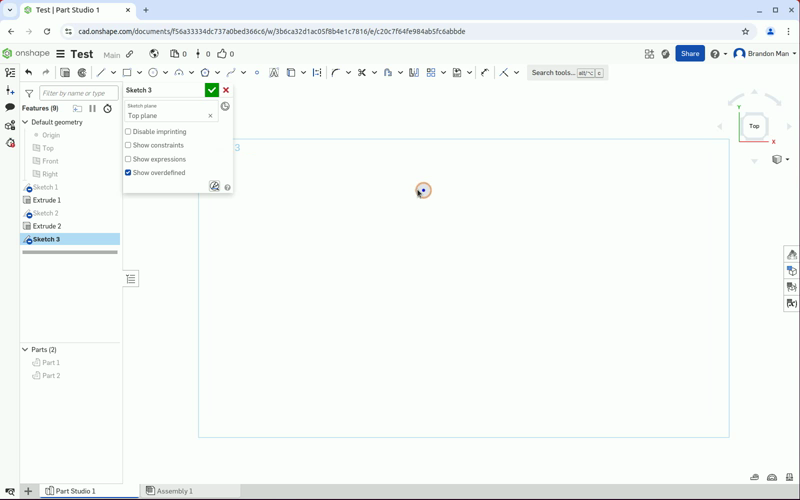
scroll(6)
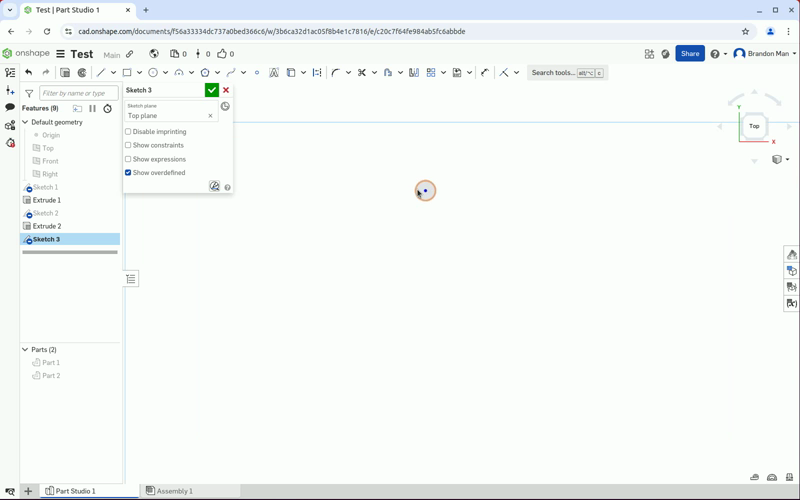
scroll(6)
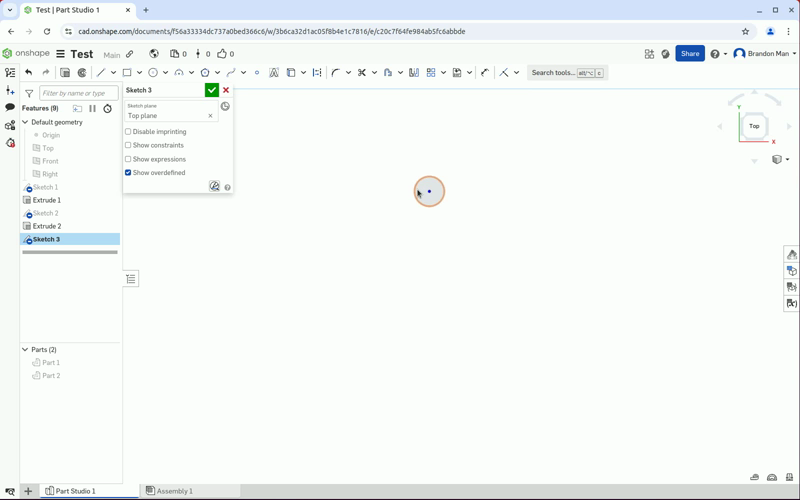
scroll(6)
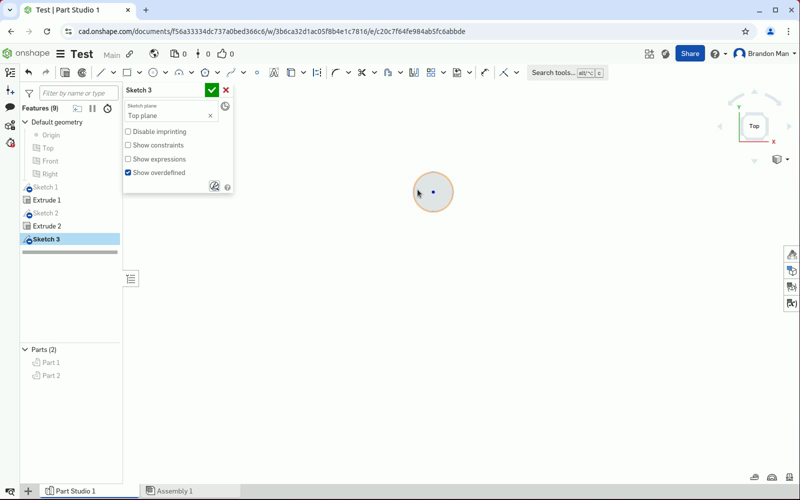
scroll(6)
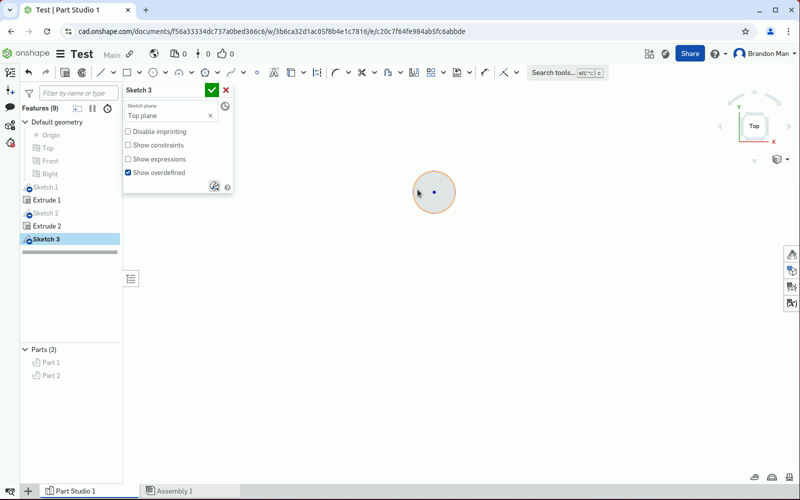
scroll(6)
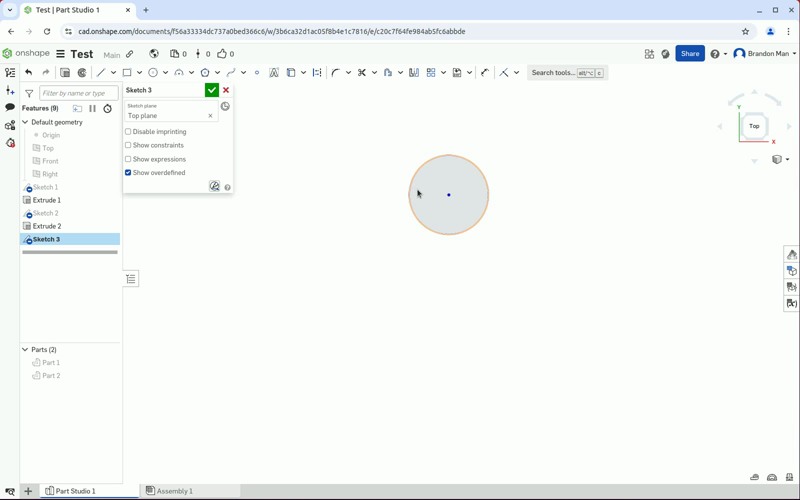
scroll(6)
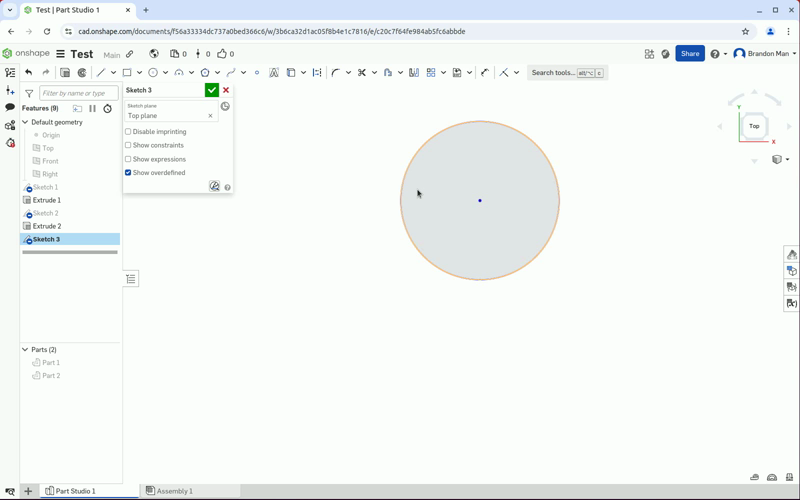
click(417, 189)
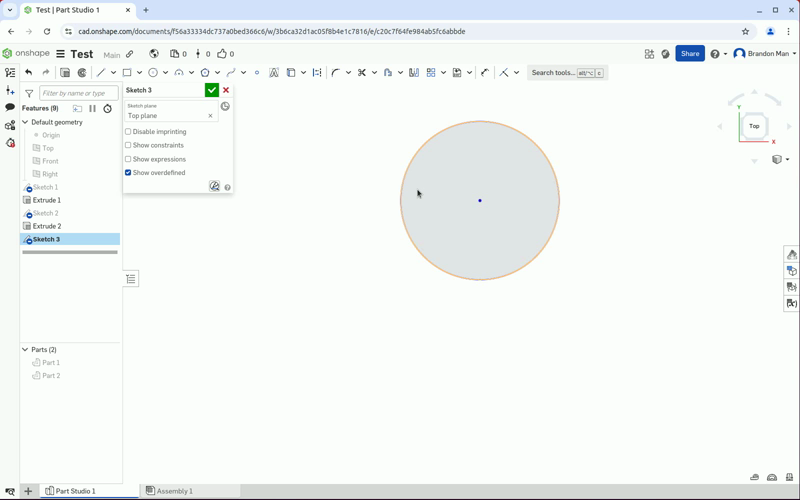
scroll(-6)
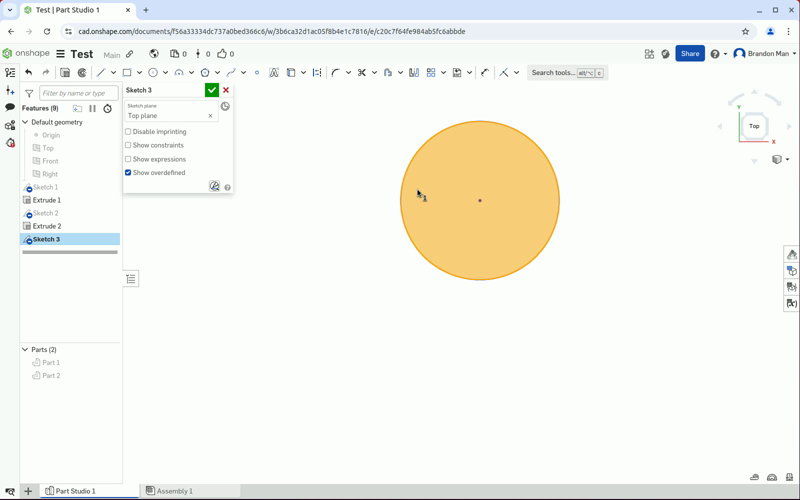
scroll(-6)
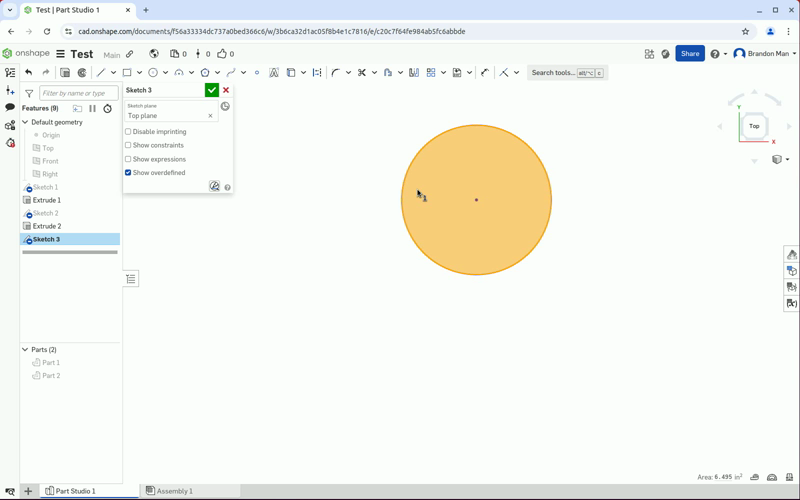
scroll(-6)
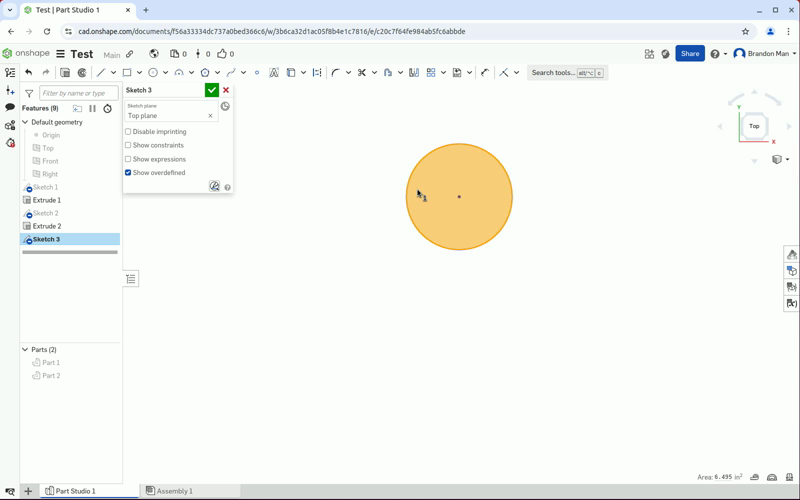
scroll(-6)
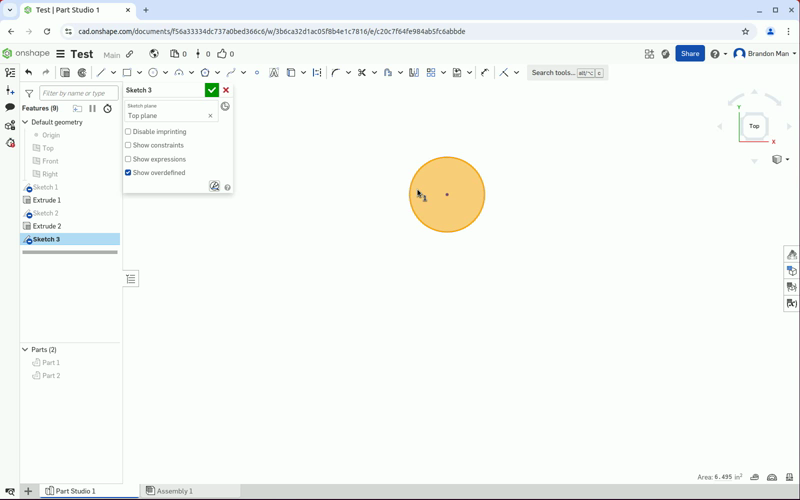
scroll(-6)
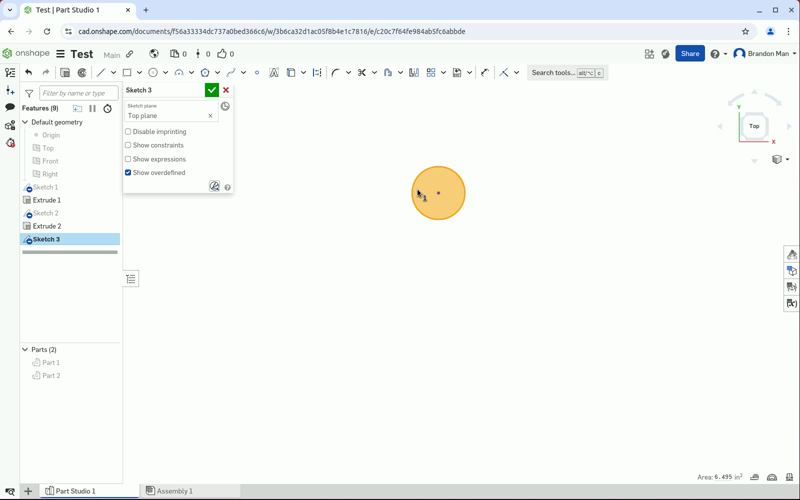
scroll(-6)
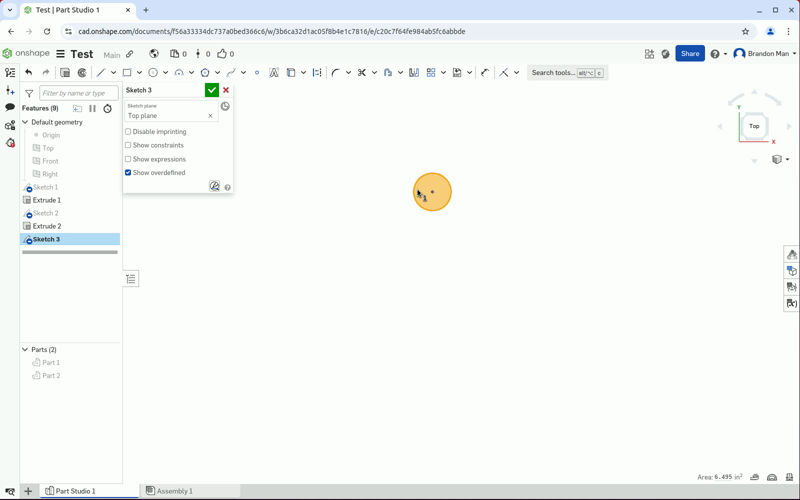
scroll(-6)
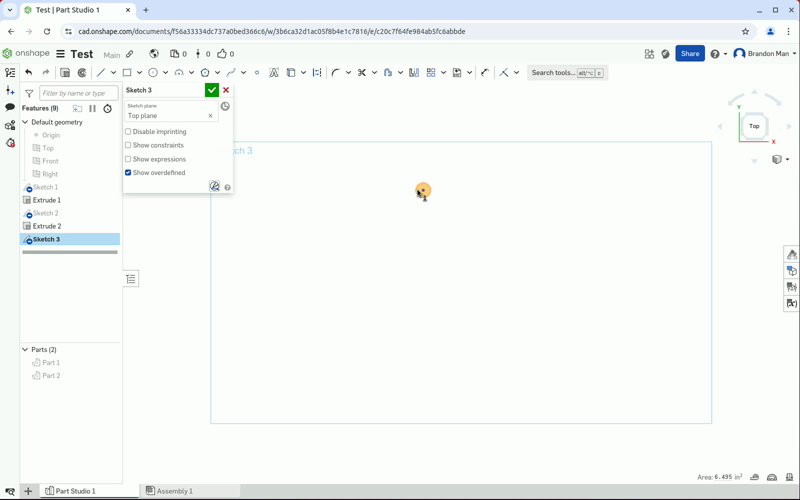
mouse_move(73, 352)
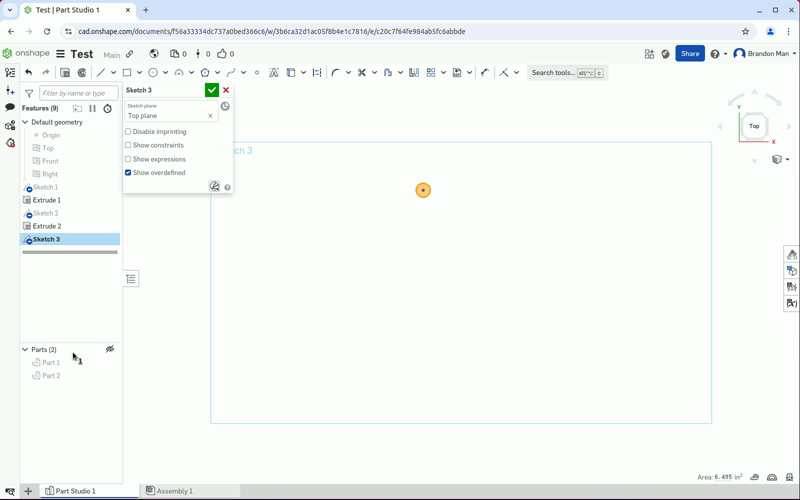
key(shift+y)
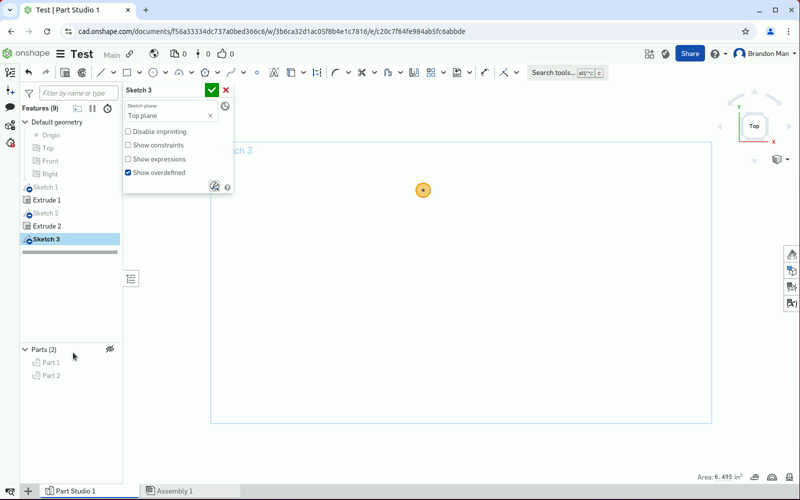
key(shift+e)
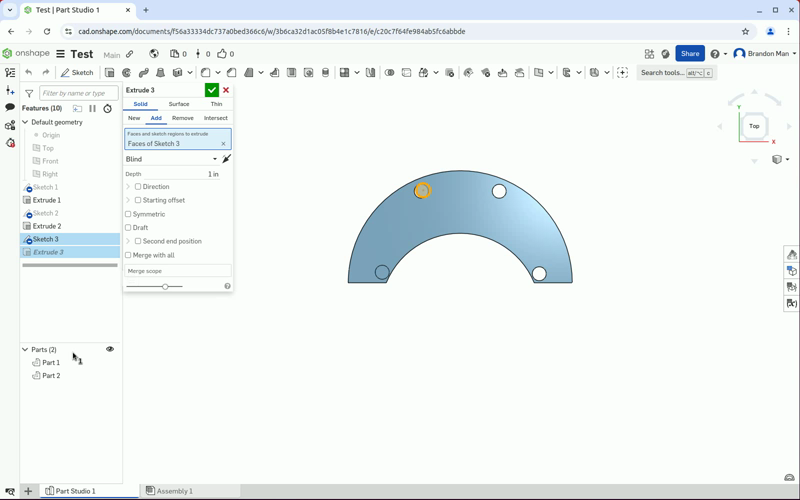
mouse_move(143, 106)
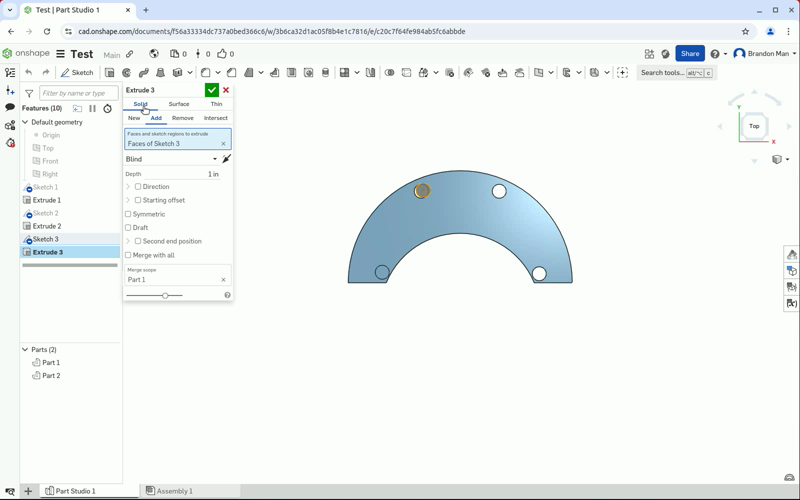
click(143, 106)
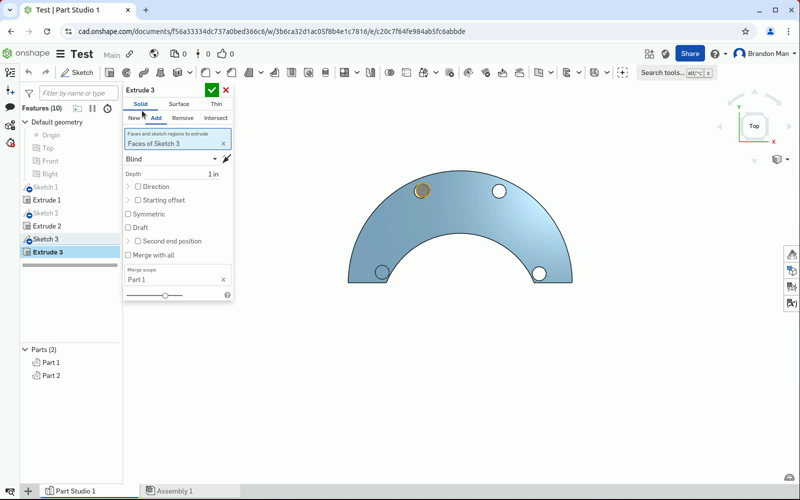
mouse_move(137, 120)
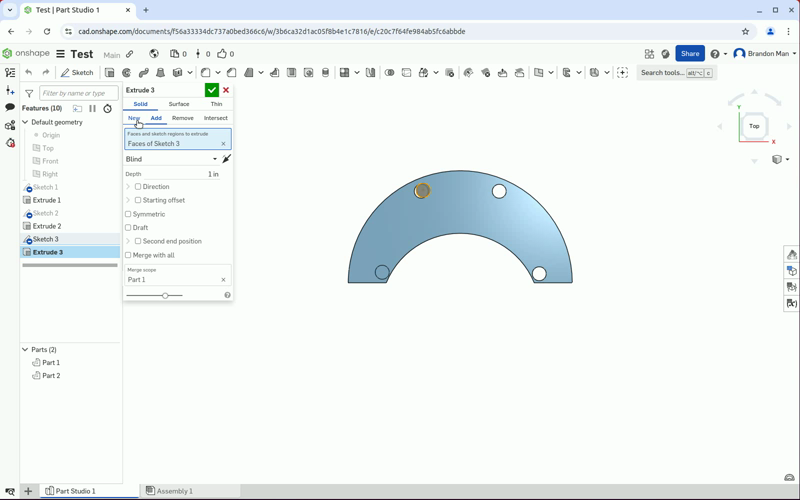
click(137, 120)
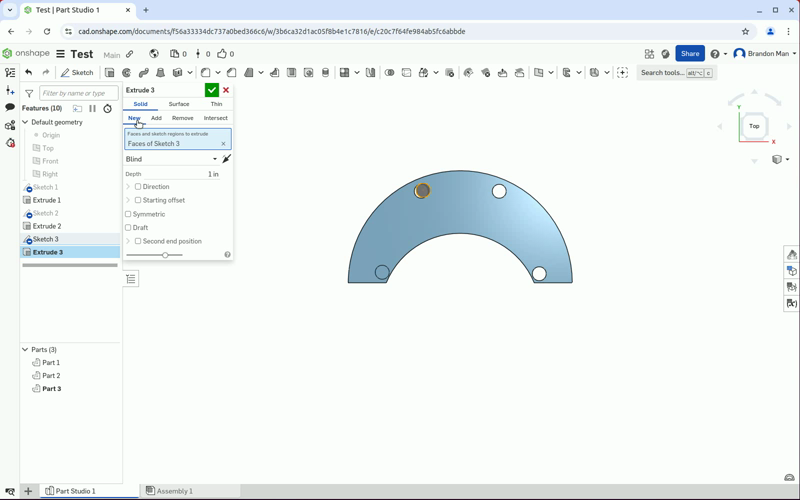
key(tab, 4)
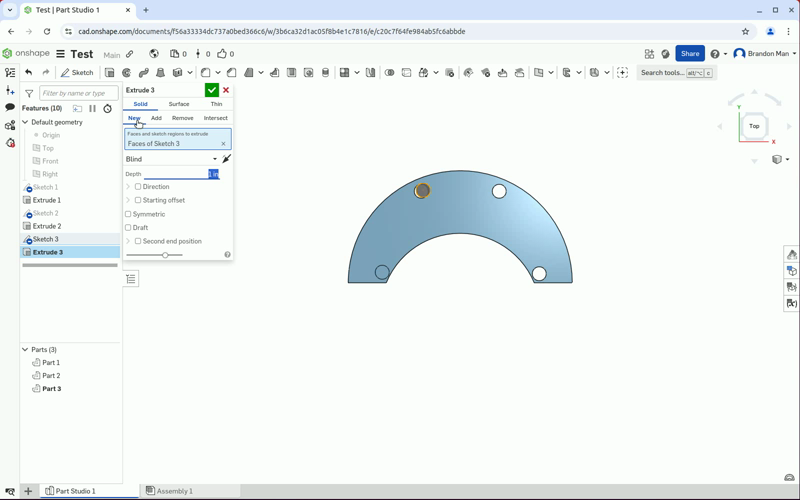
text(0.722)
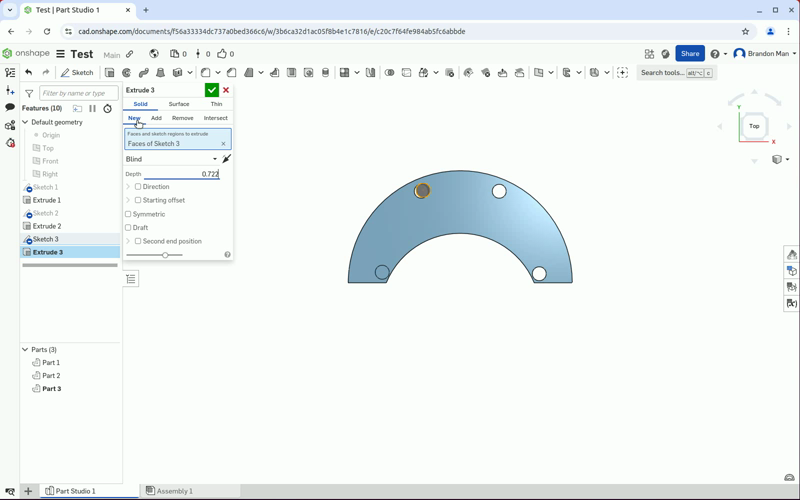
key(enter)
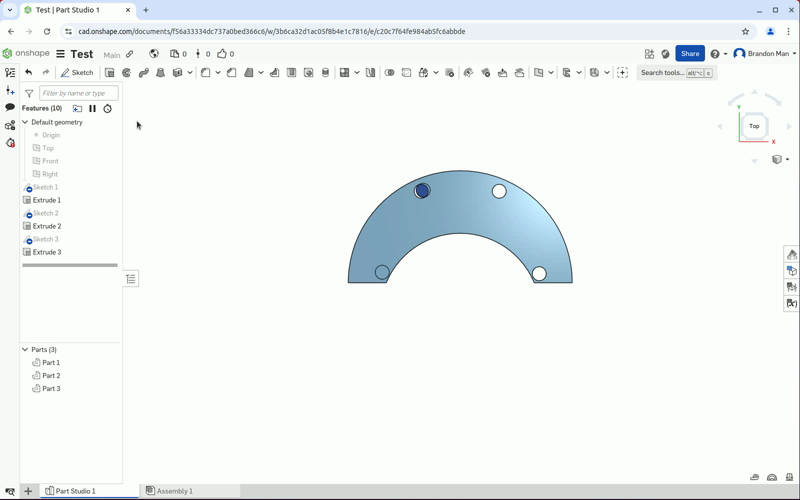
key(shift+h)
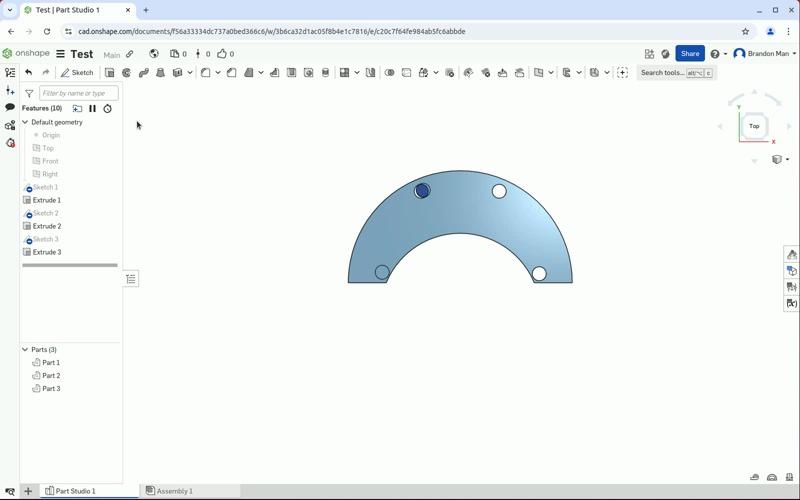
key(shift+h)
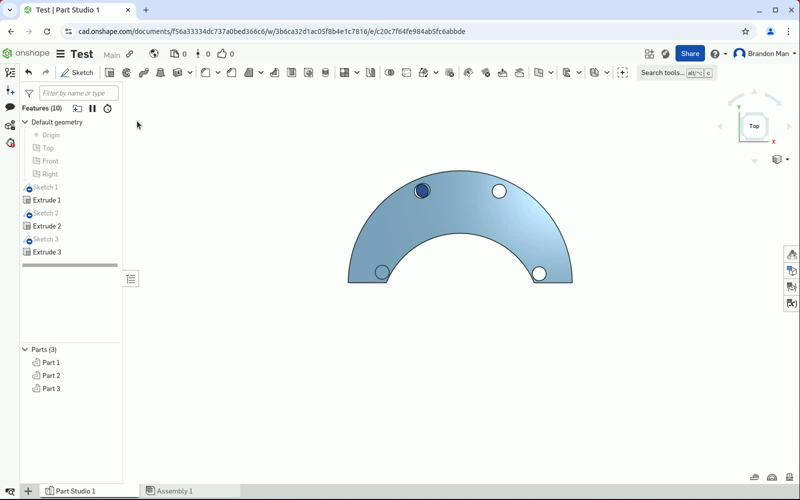
mouse_move(73, 189)
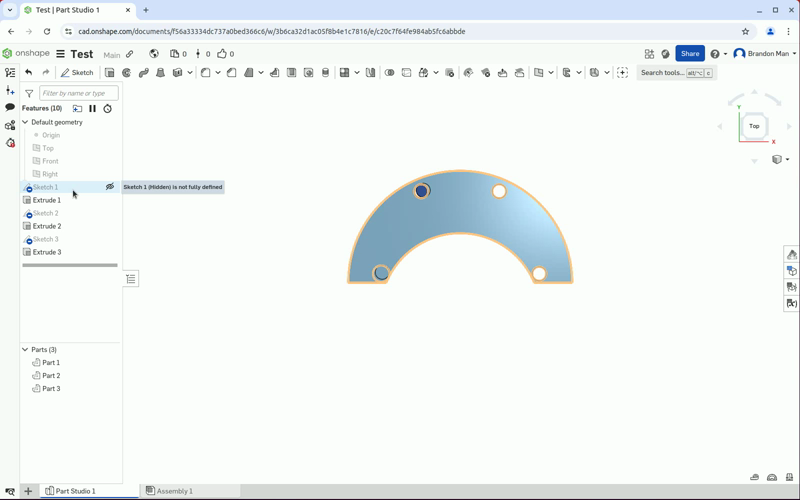
click(73, 189)
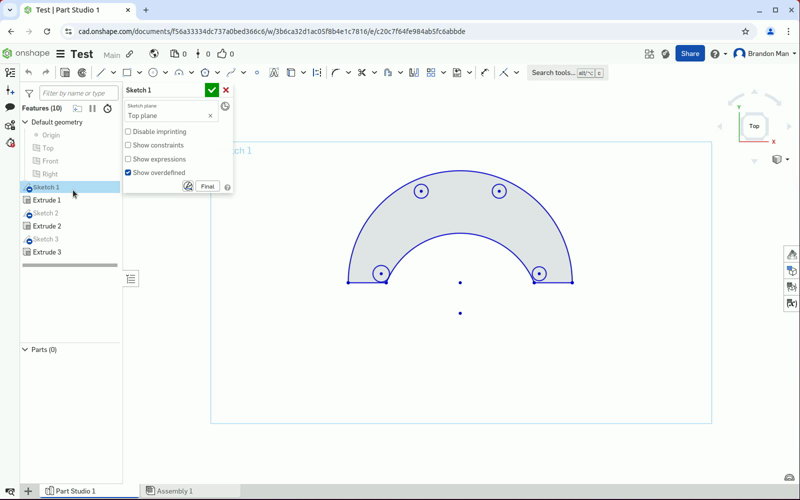
mouse_move(229, 92)
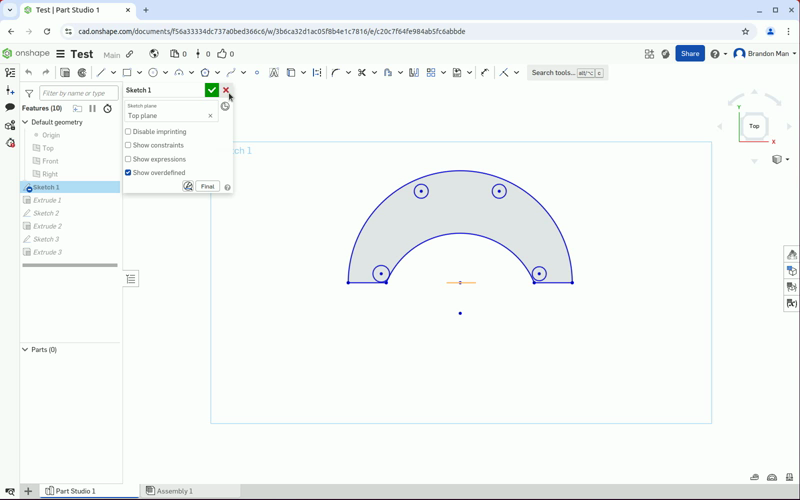
click(229, 92)
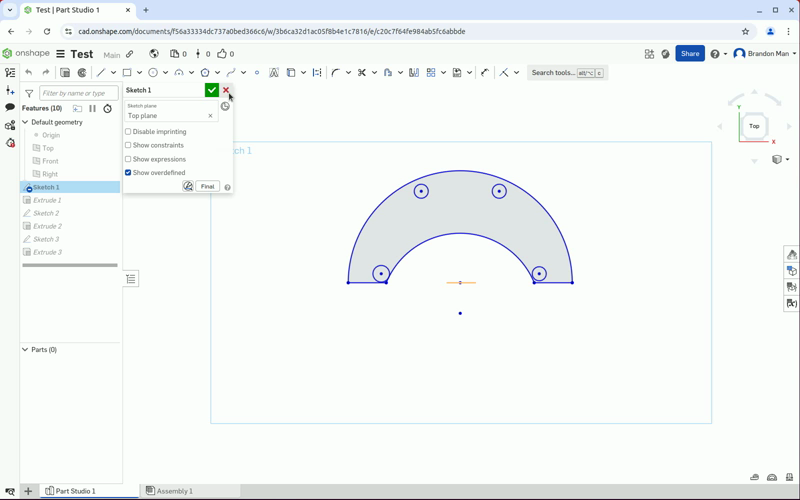
key(shift+s)
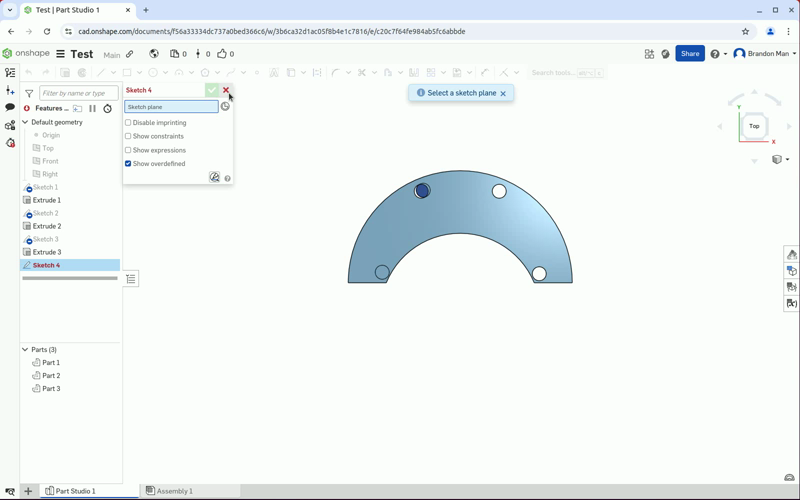
mouse_move(73, 150)
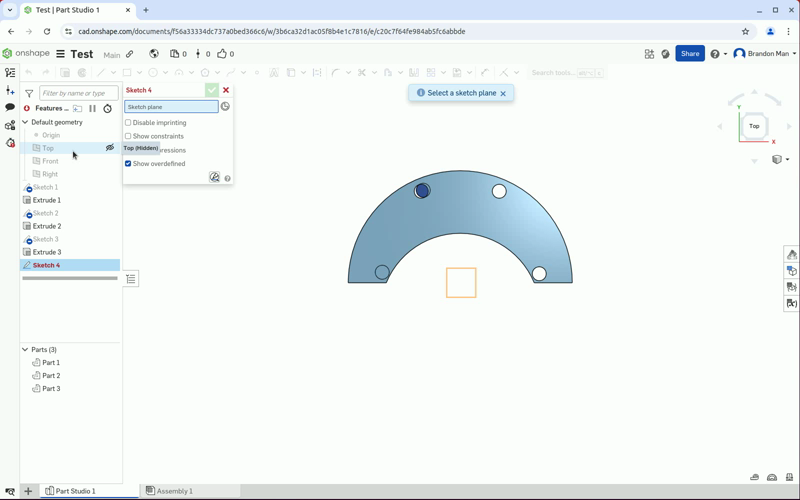
click(73, 150)
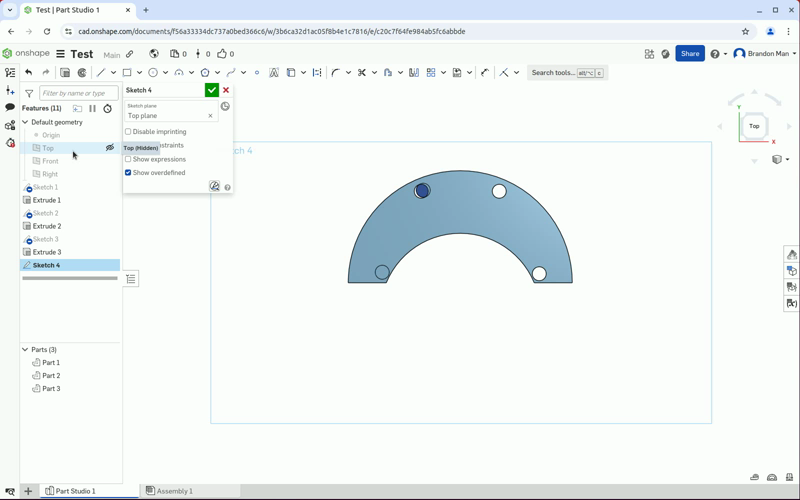
mouse_move(73, 352)
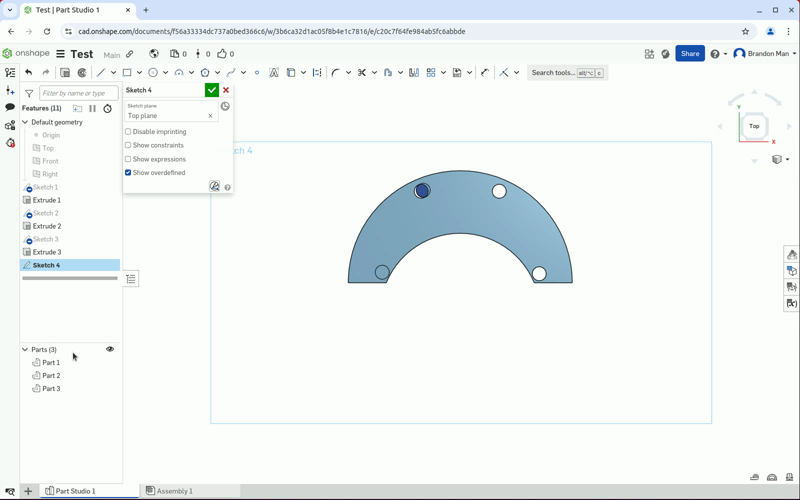
key(y)
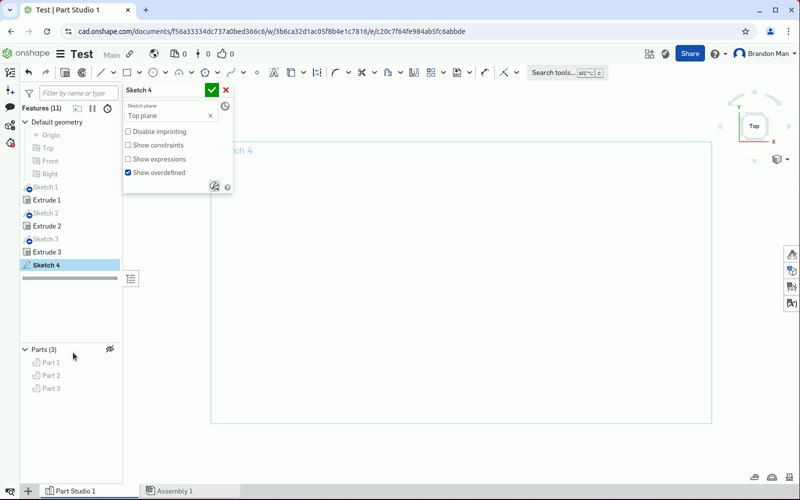
key(c)
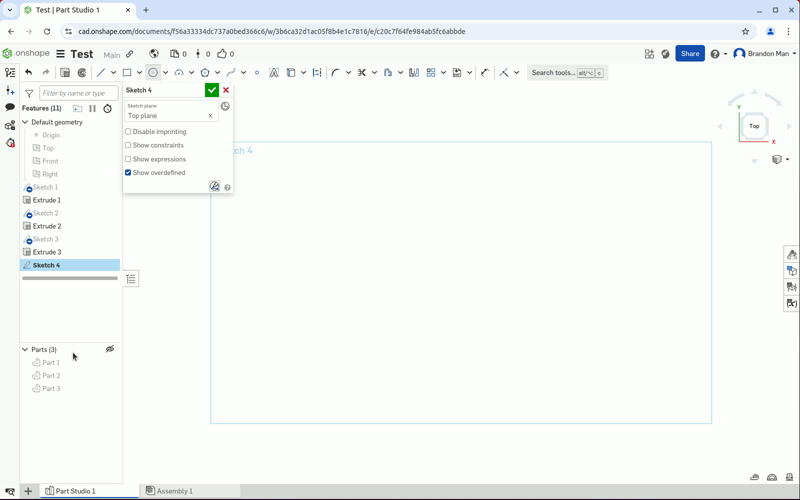
key_down(shift)
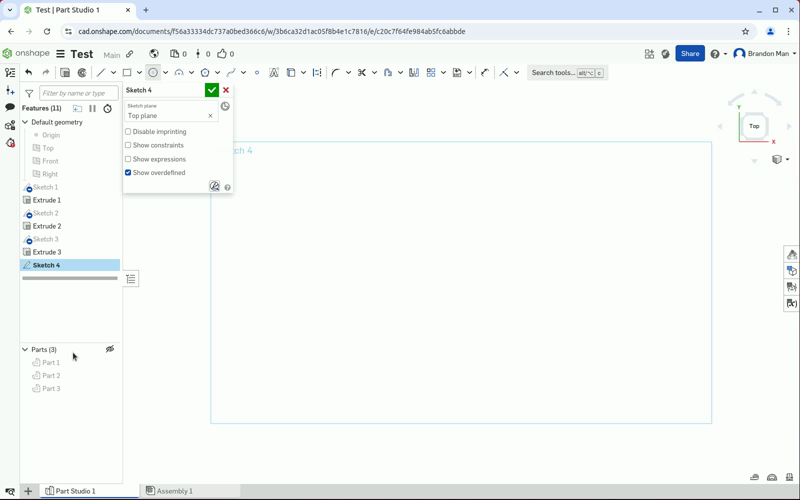
mouse_move(499, 190)
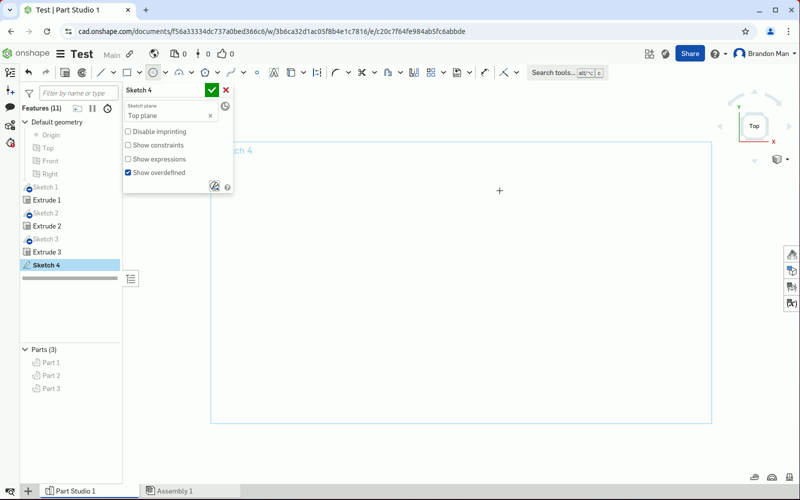
click(499, 190)
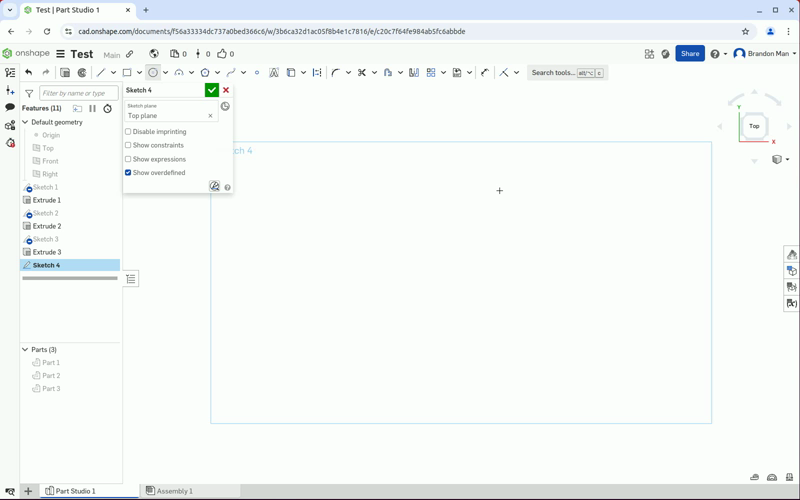
key_up(shift)
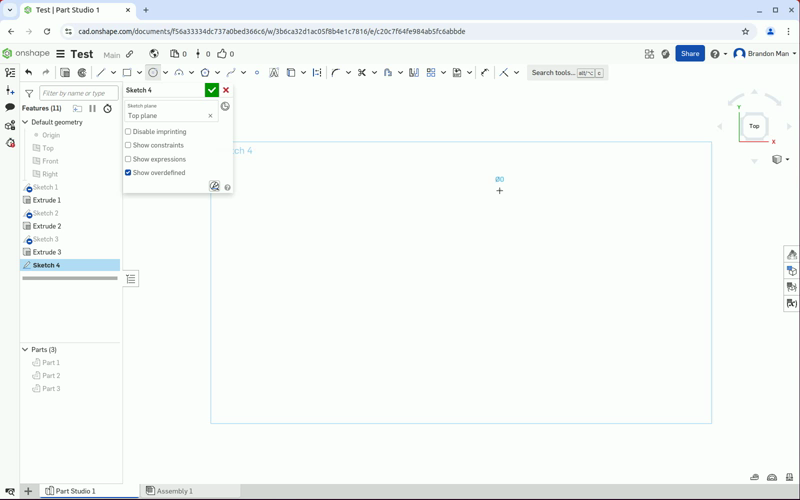
mouse_move(506, 190)
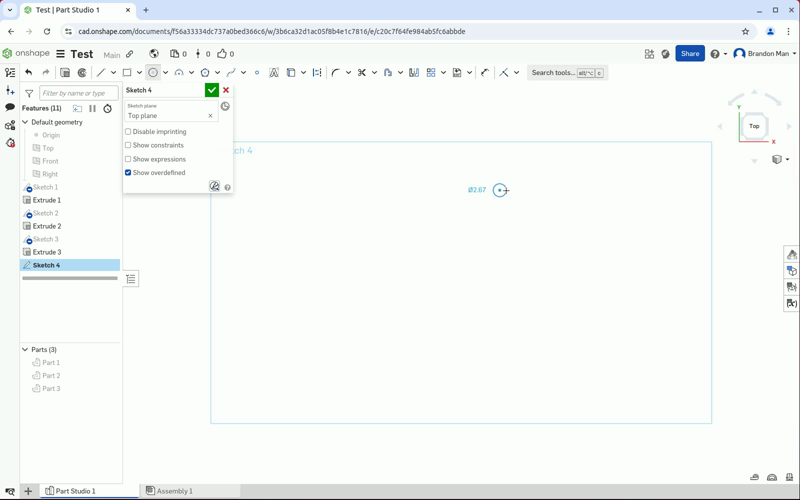
click(506, 190)
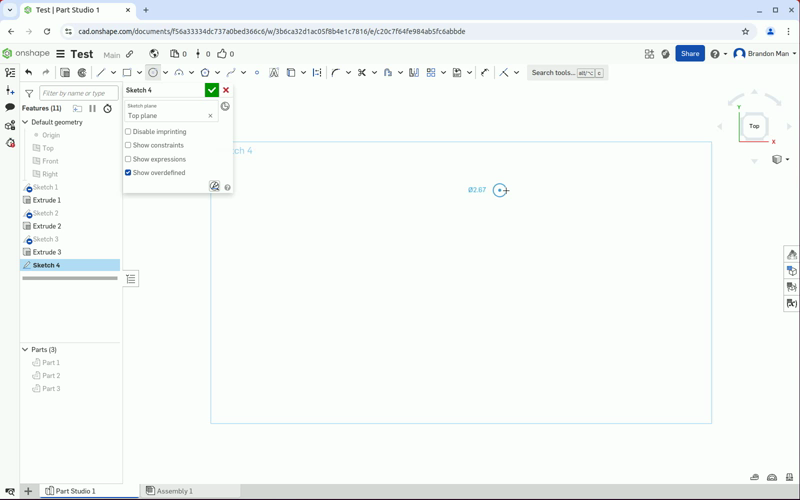
key(esc)
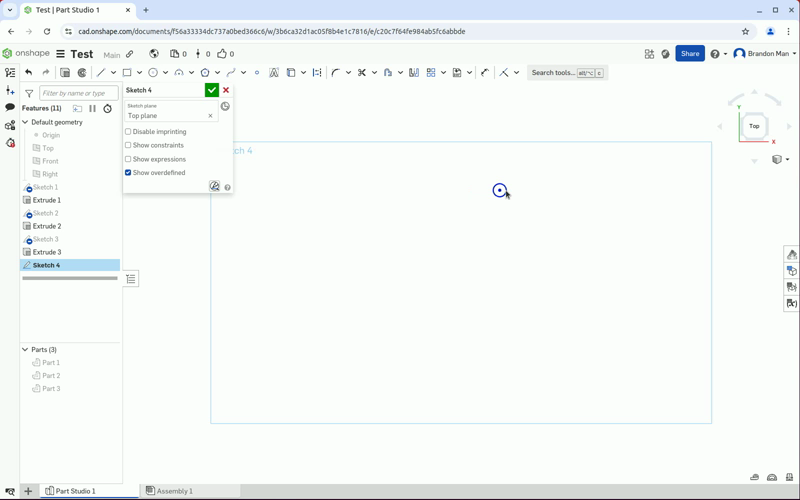
mouse_move(501, 186)
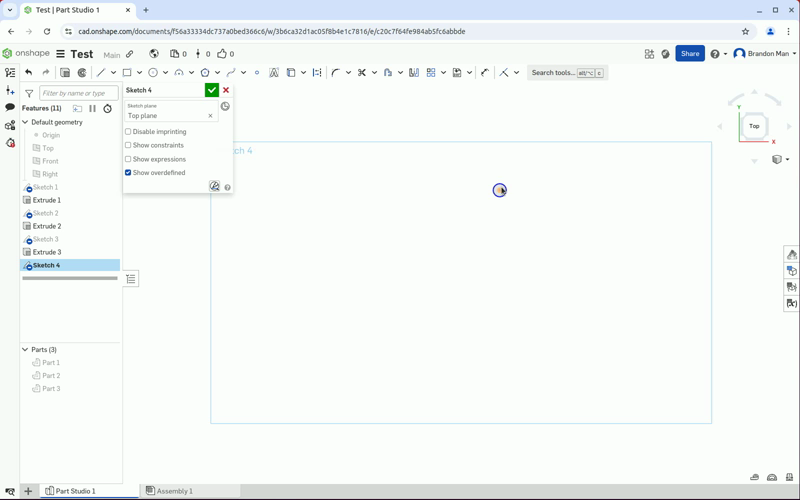
scroll(6)
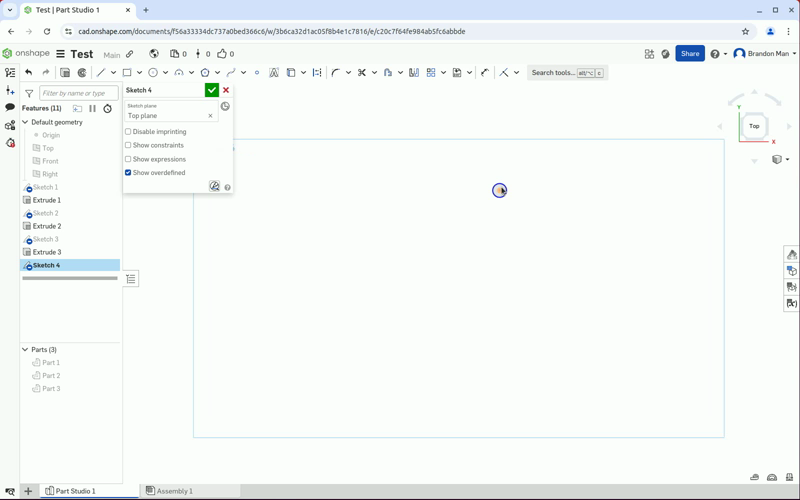
scroll(6)
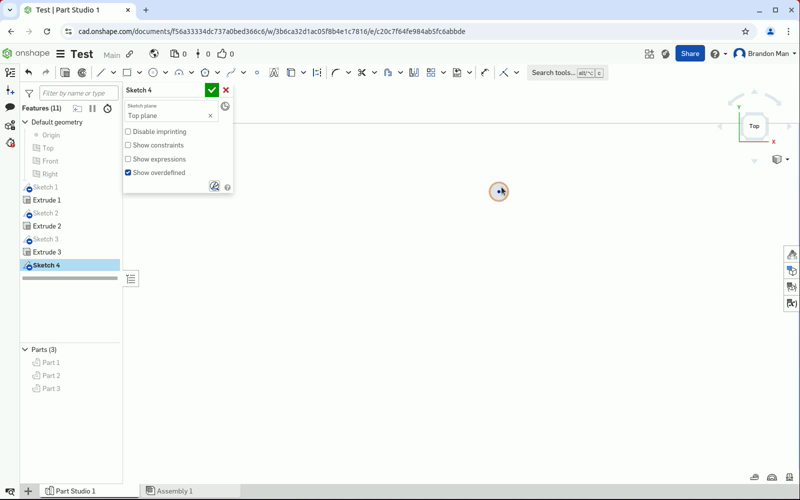
scroll(6)
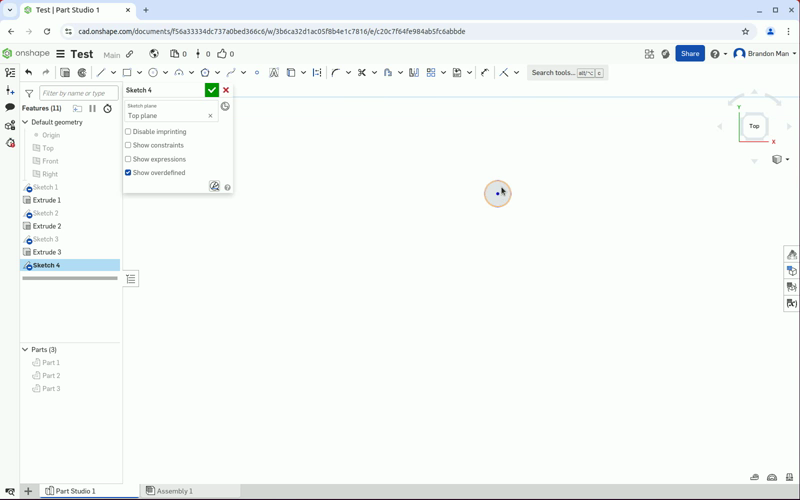
scroll(6)
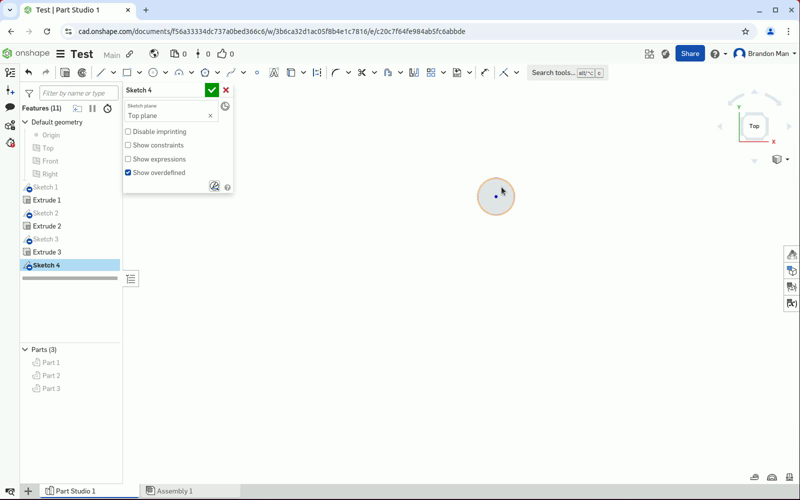
scroll(6)
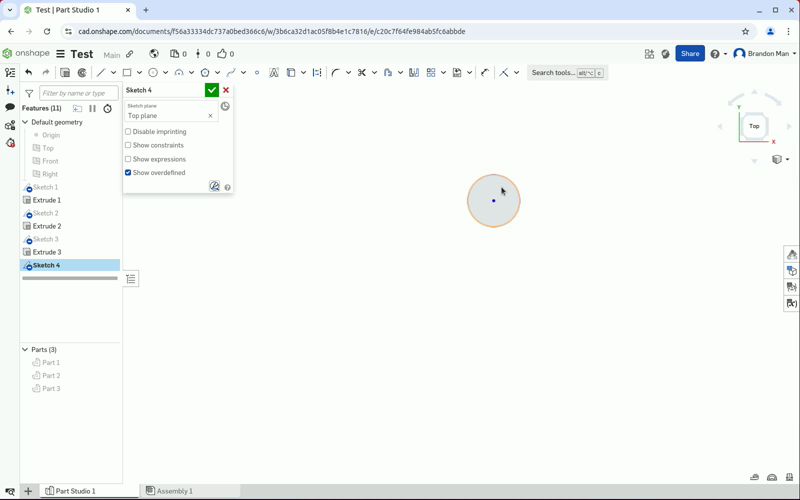
scroll(6)
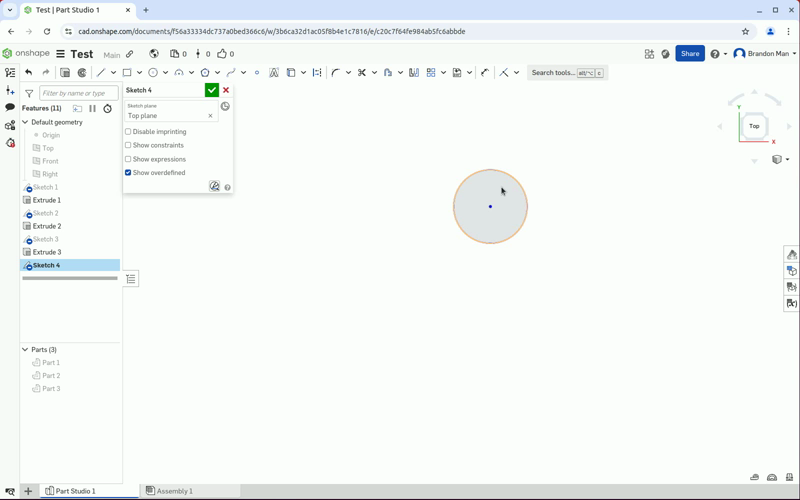
scroll(6)
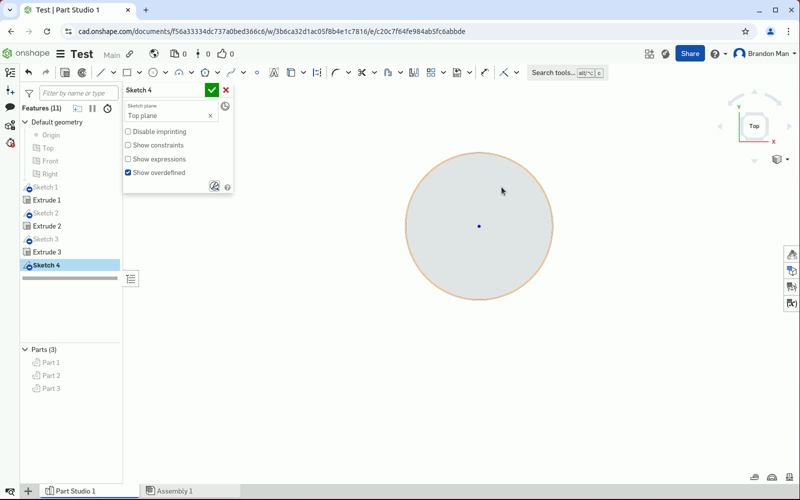
click(501, 186)
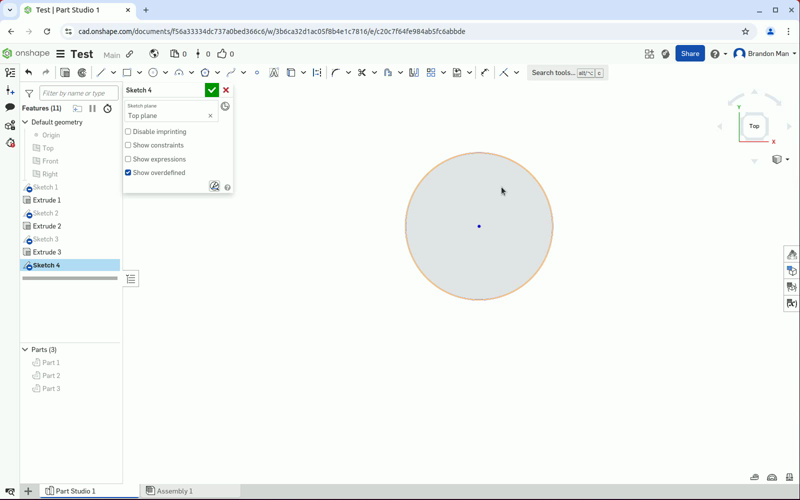
scroll(-6)
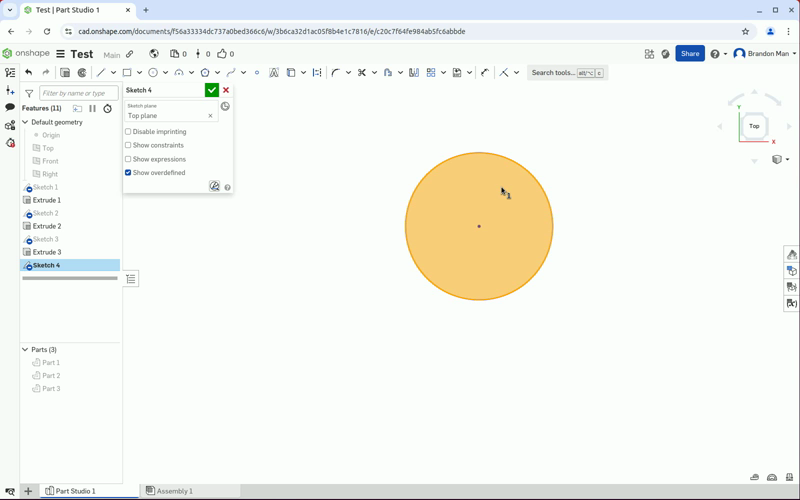
scroll(-6)
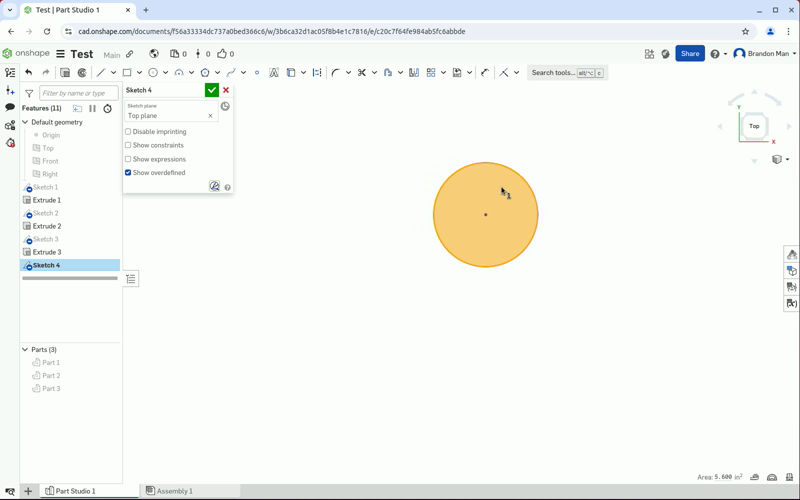
scroll(-6)
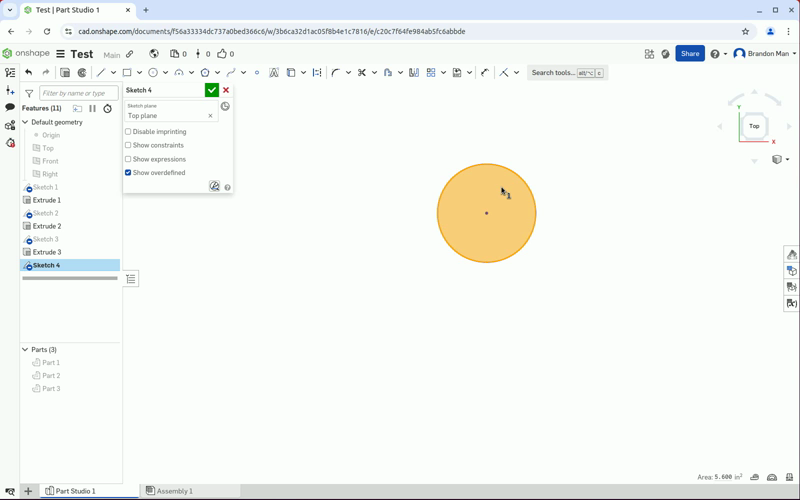
scroll(-6)
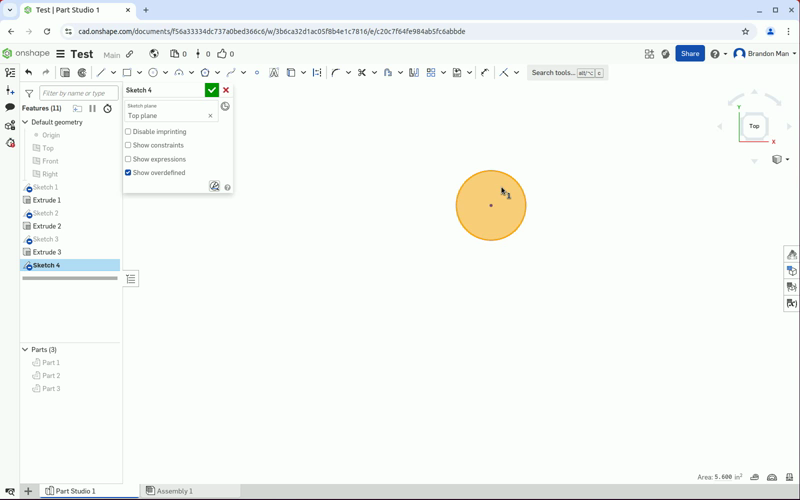
scroll(-6)
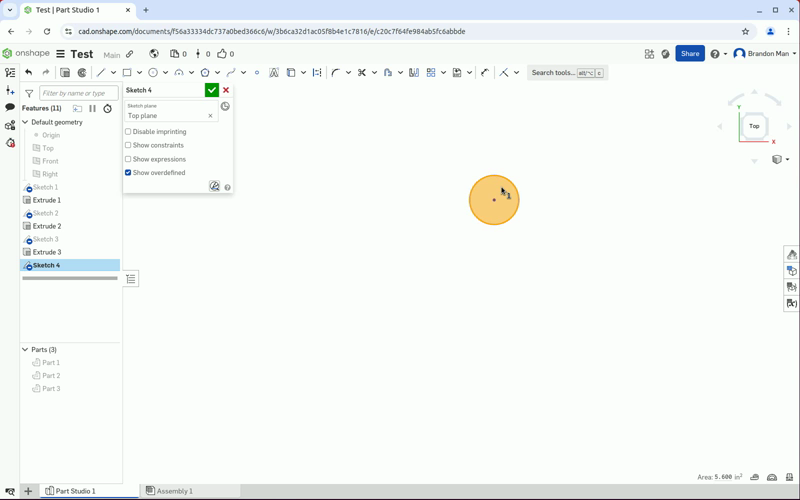
scroll(-6)
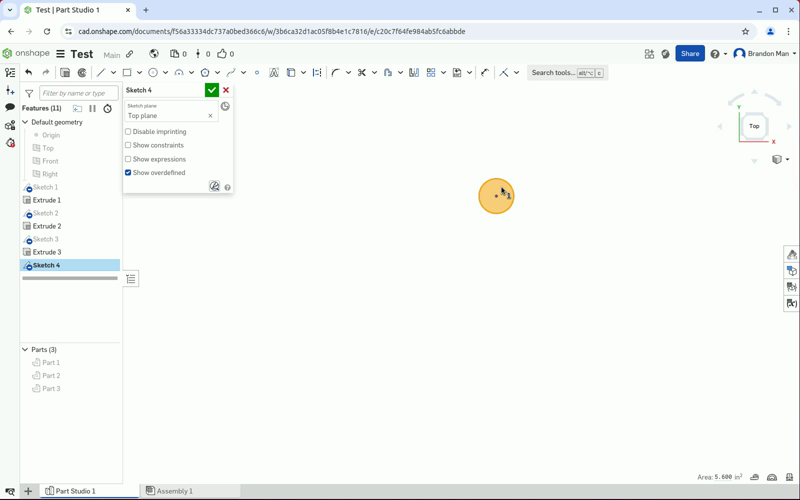
scroll(-6)
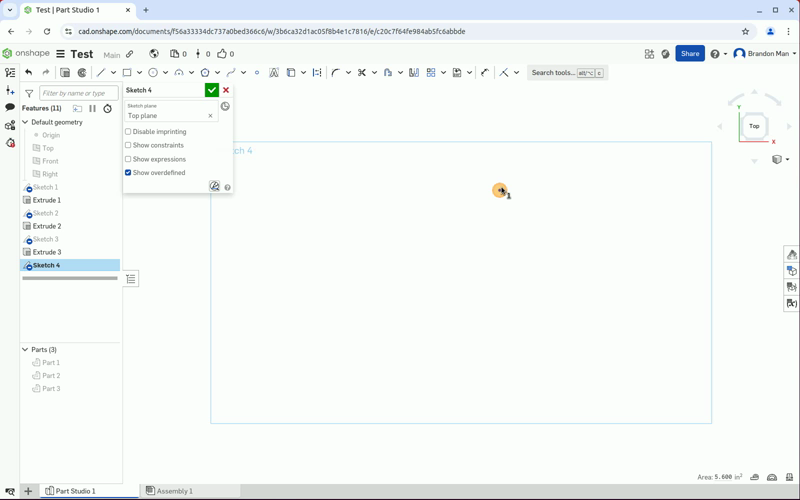
mouse_move(73, 352)
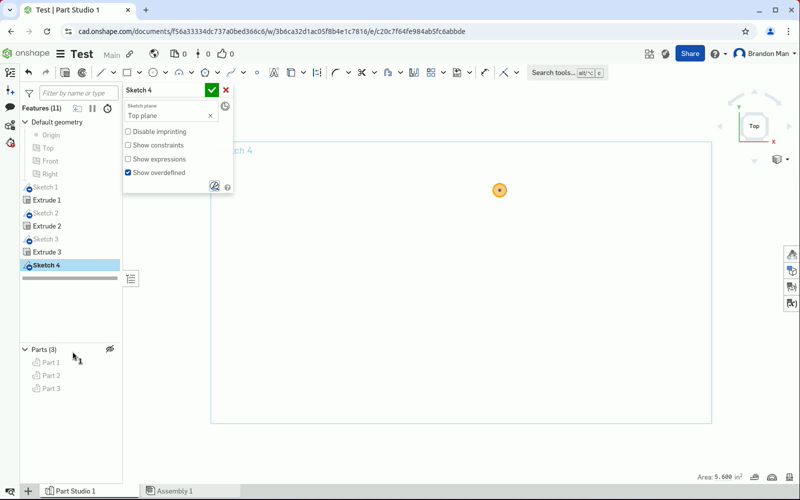
key(shift+y)
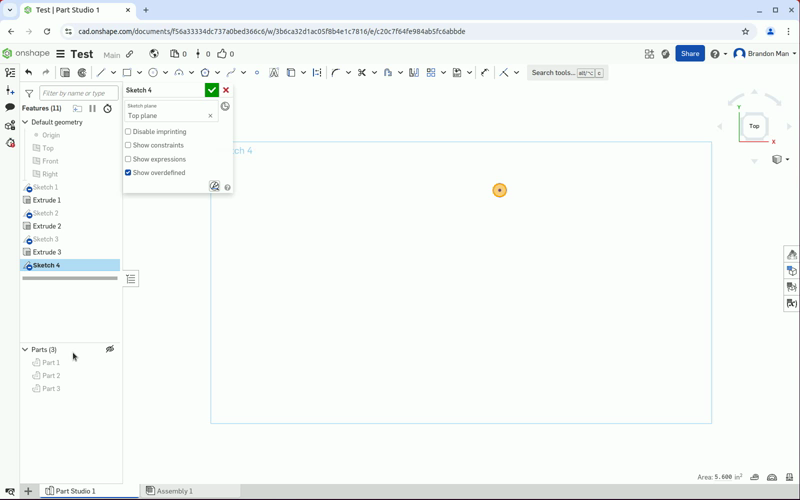
key(shift+e)
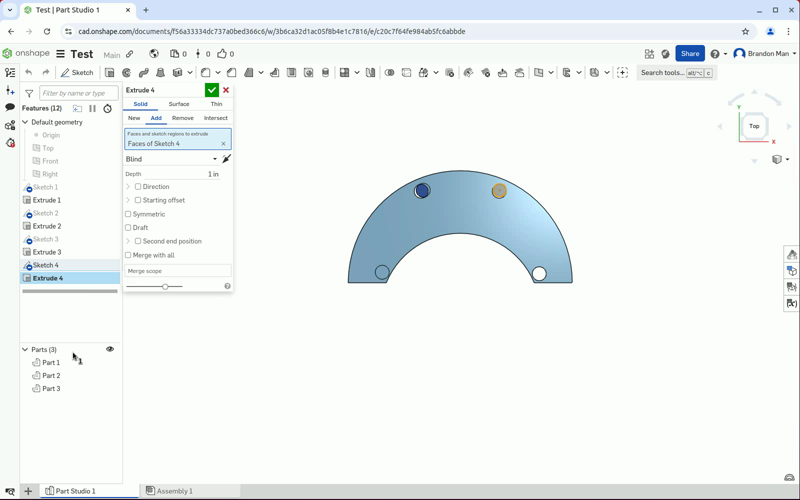
mouse_move(143, 106)
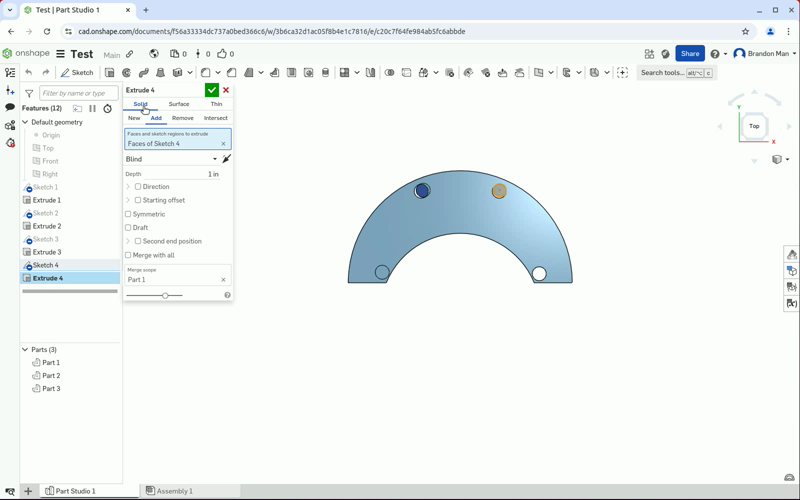
click(143, 106)
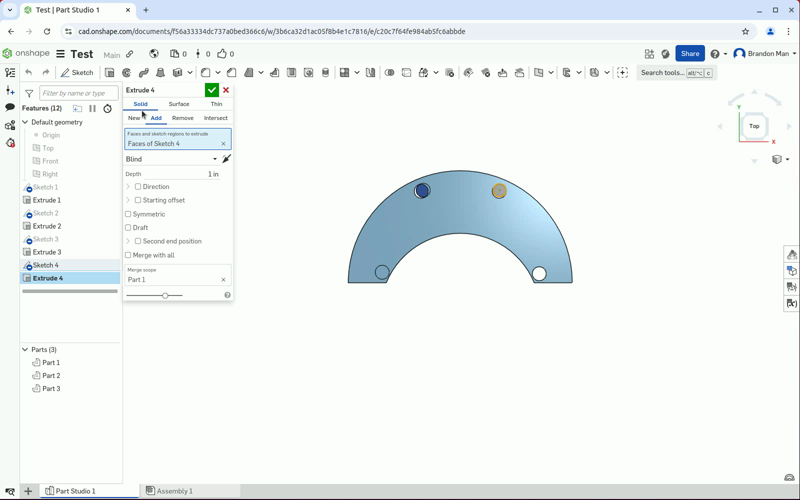
mouse_move(137, 120)
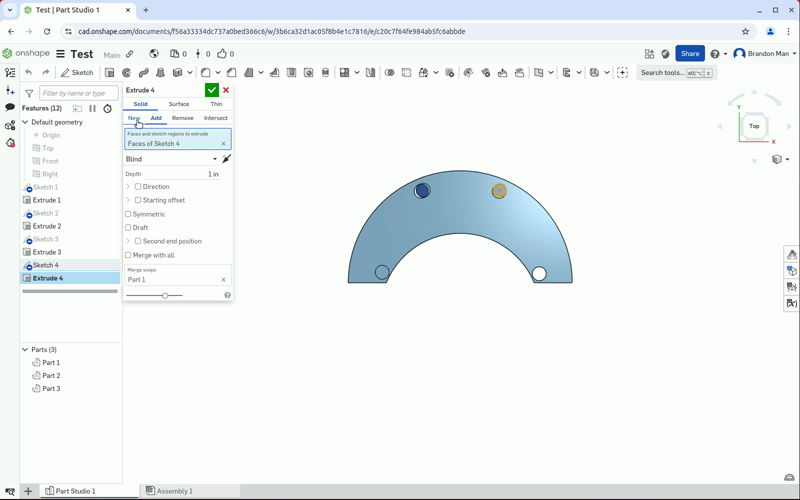
click(137, 120)
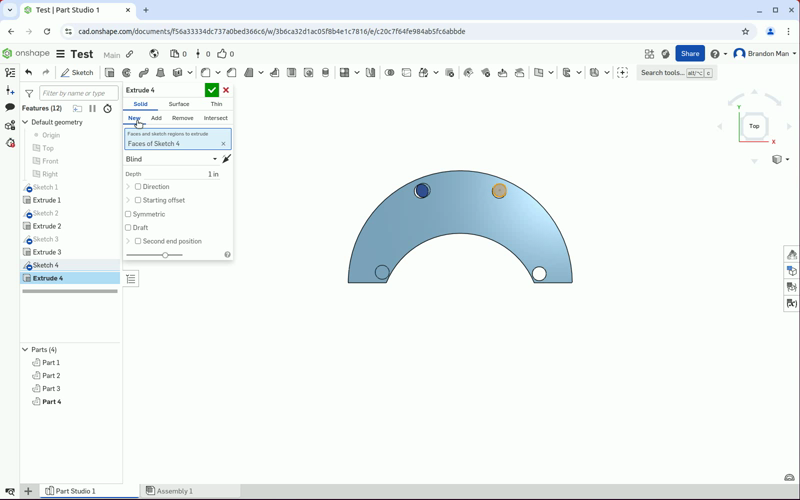
key(tab, 4)
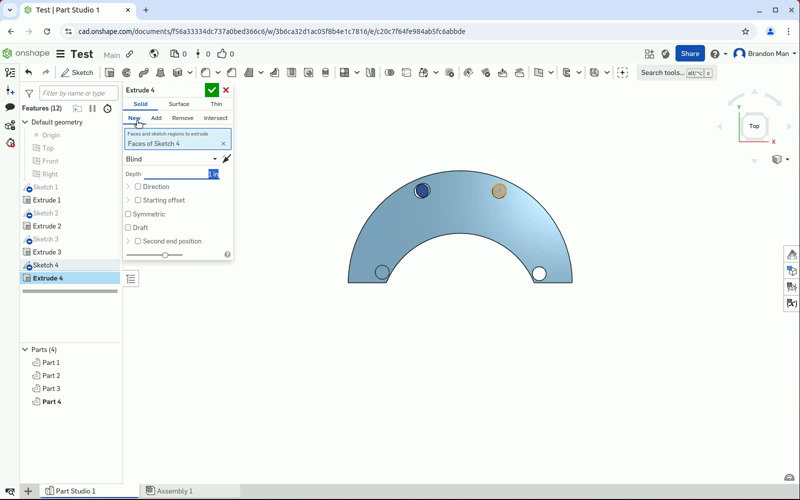
text(0.722)
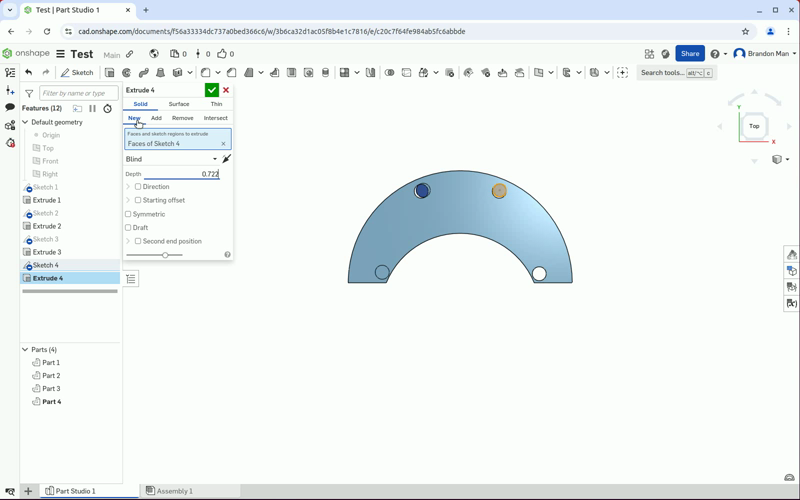
key(enter)
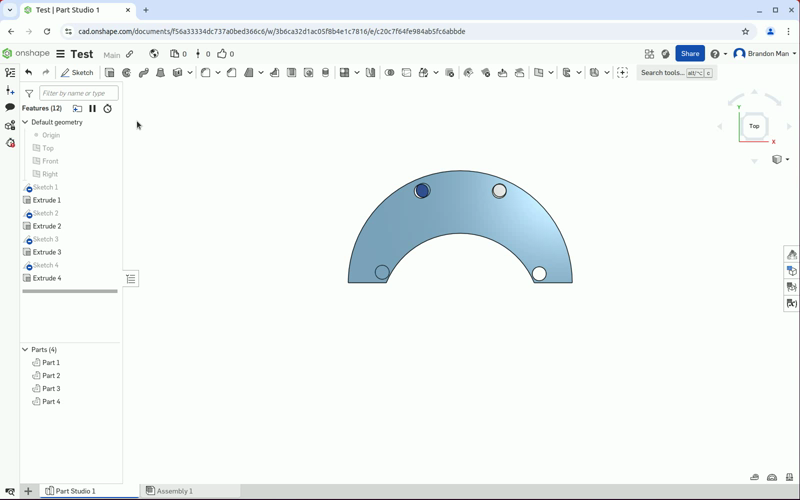
key(shift+h)
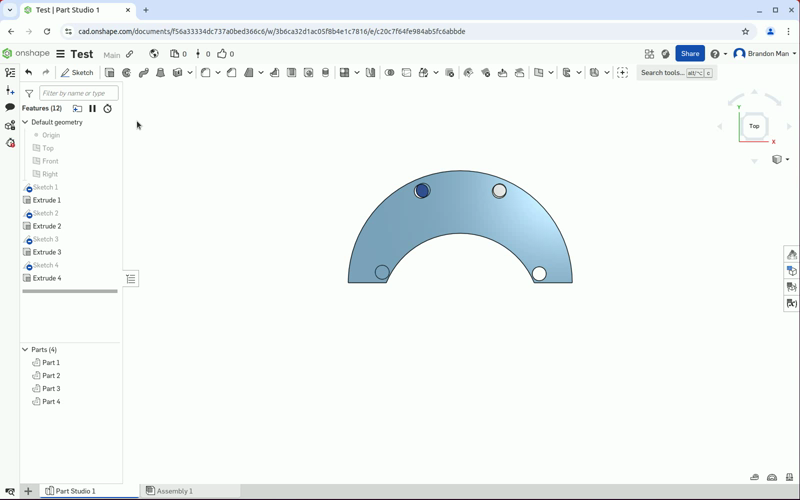
key(shift+h)
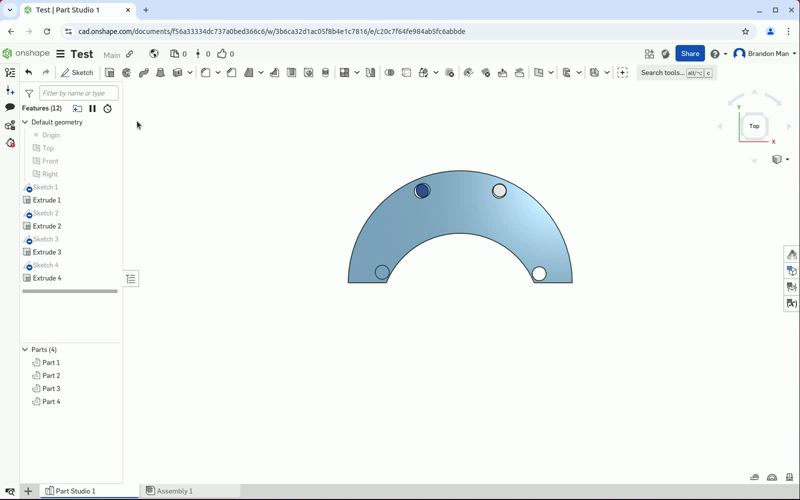
mouse_move(73, 189)
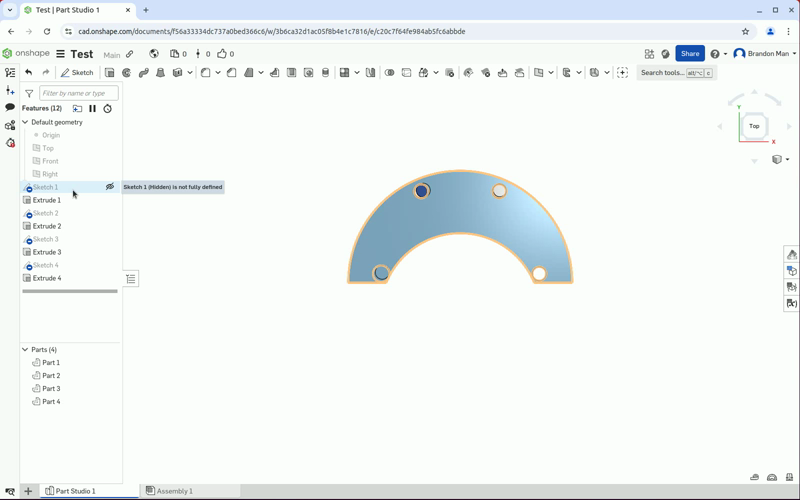
click(73, 189)
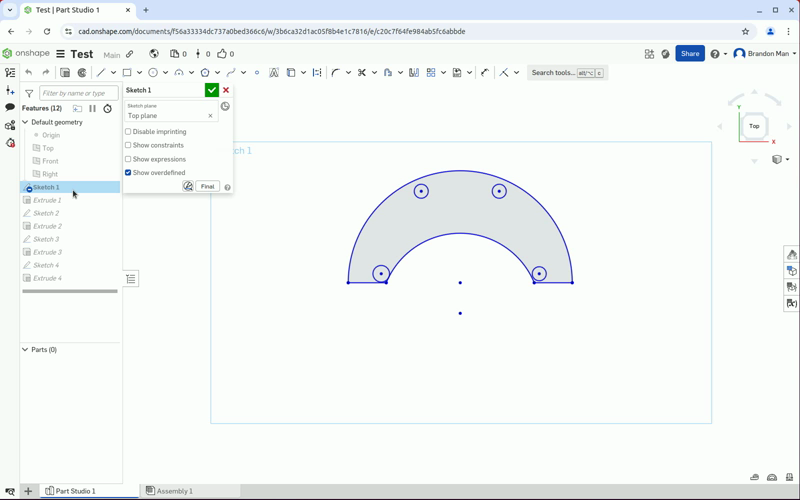
mouse_move(229, 92)
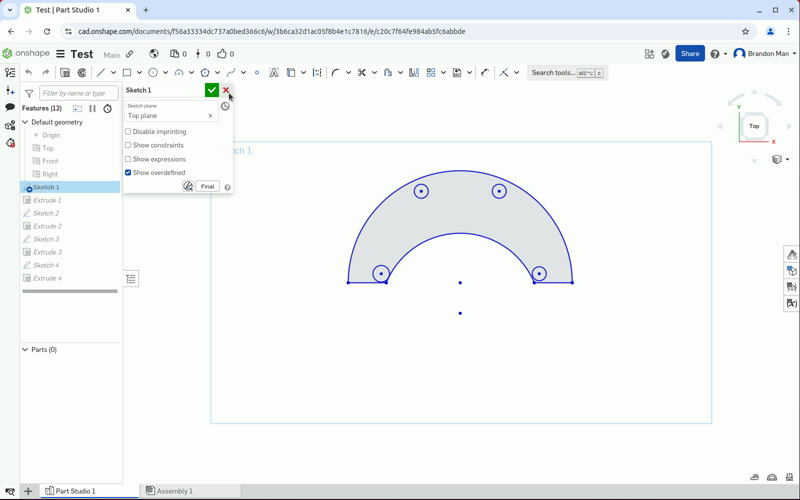
click(229, 92)
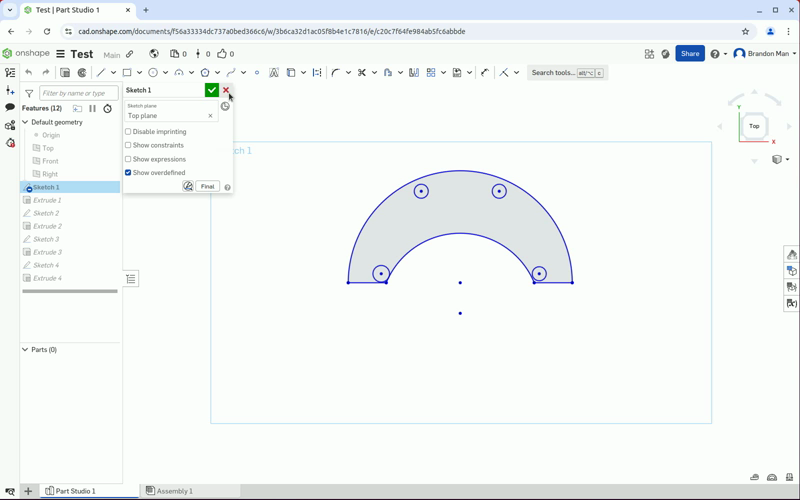
key(shift+s)
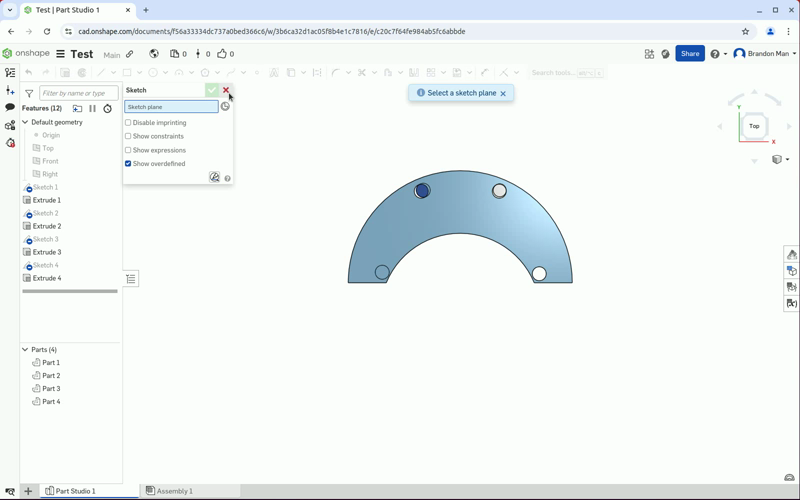
mouse_move(73, 150)
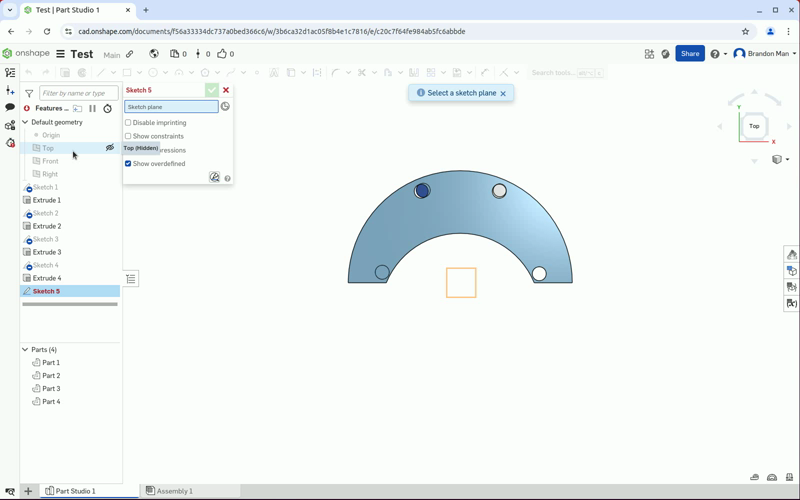
click(73, 150)
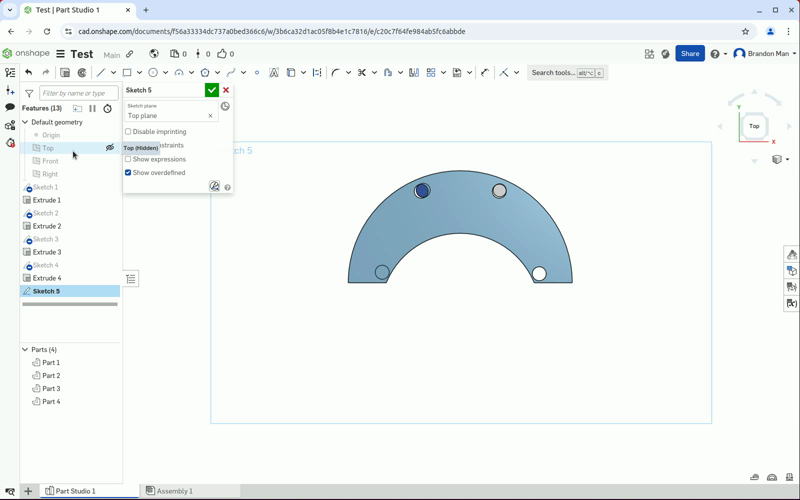
mouse_move(73, 352)
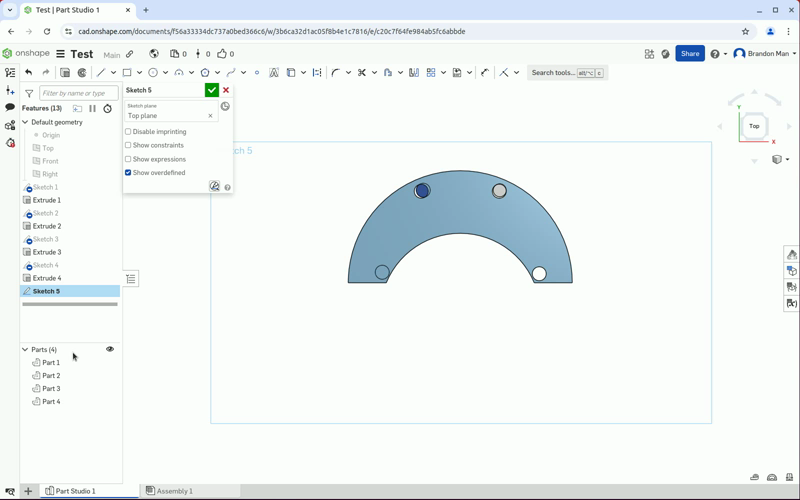
key(y)
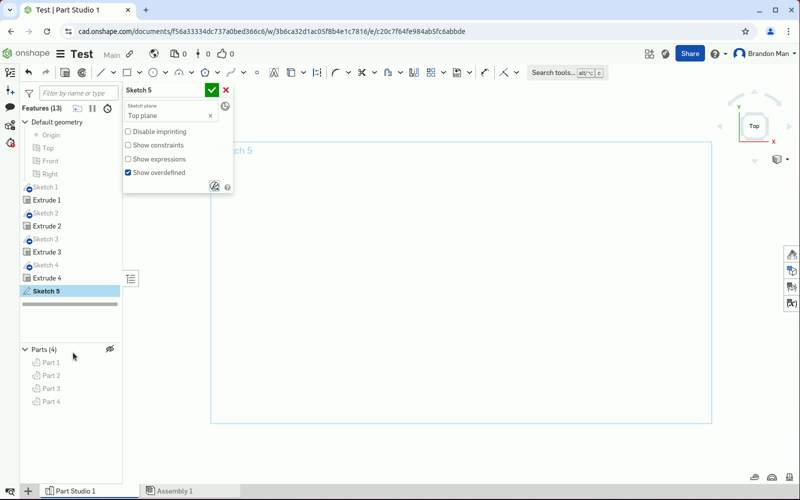
key(c)
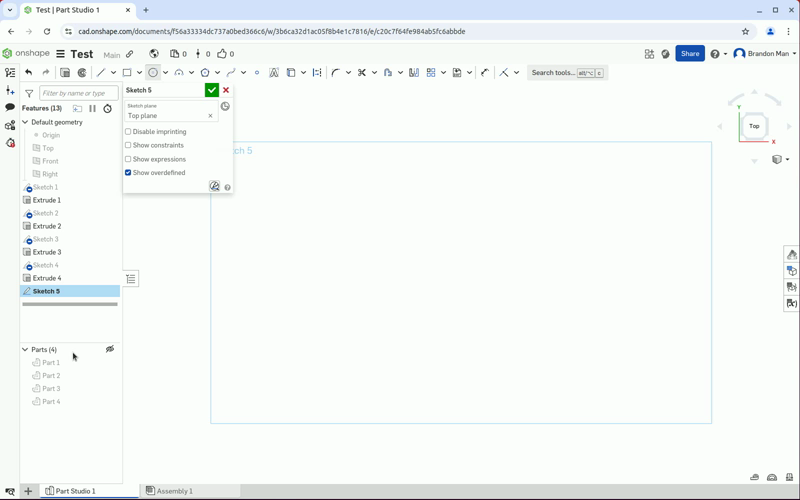
key_down(shift)
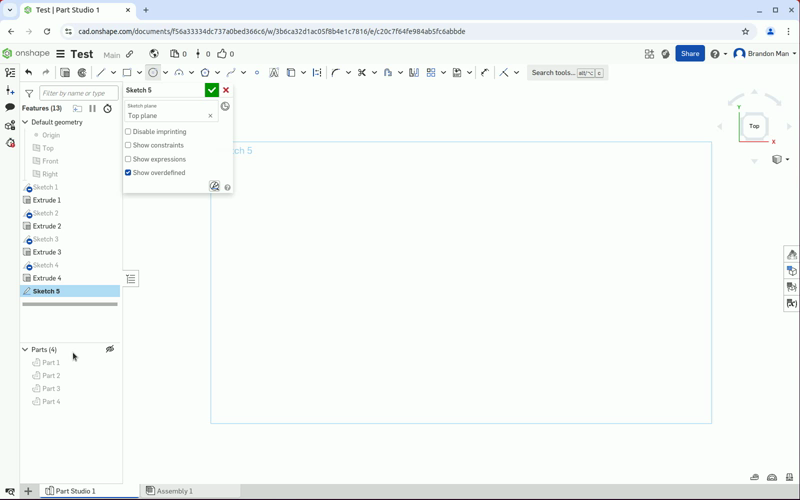
mouse_move(541, 272)
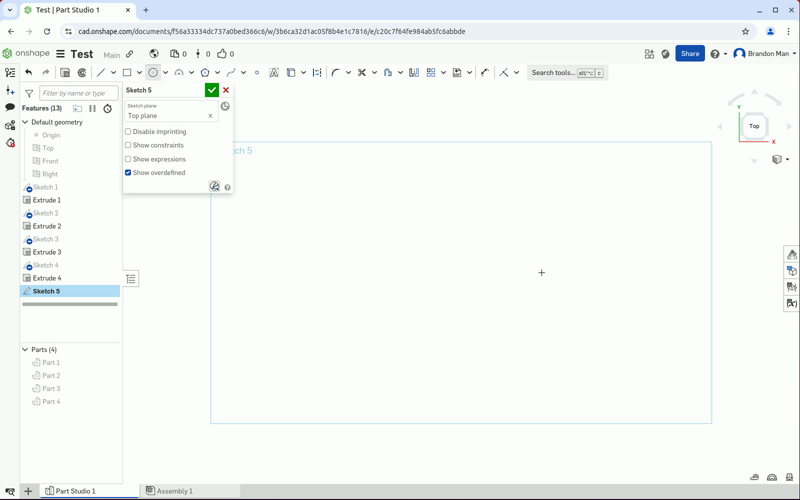
click(541, 272)
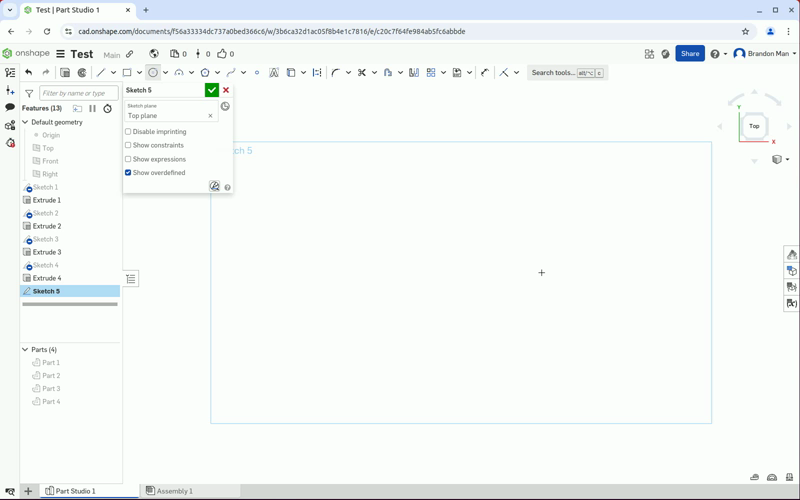
key_up(shift)
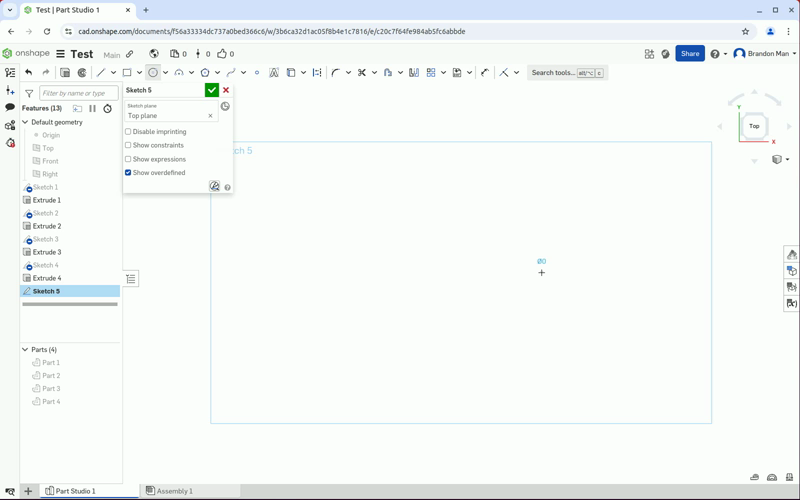
mouse_move(548, 272)
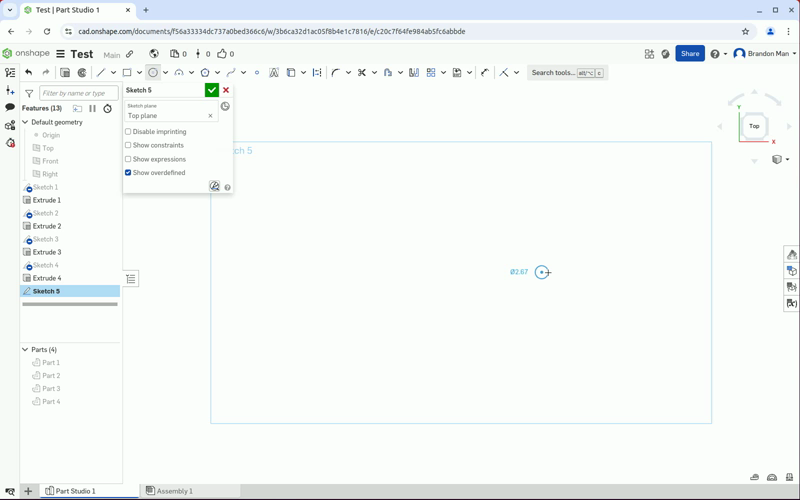
click(548, 272)
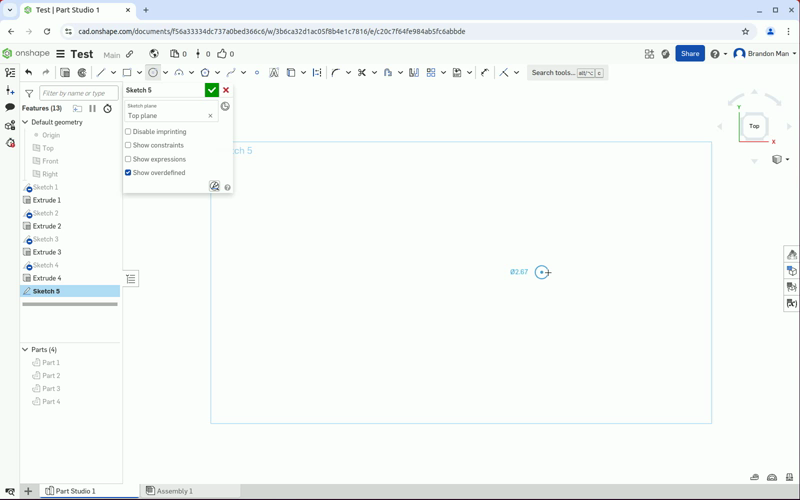
key(esc)
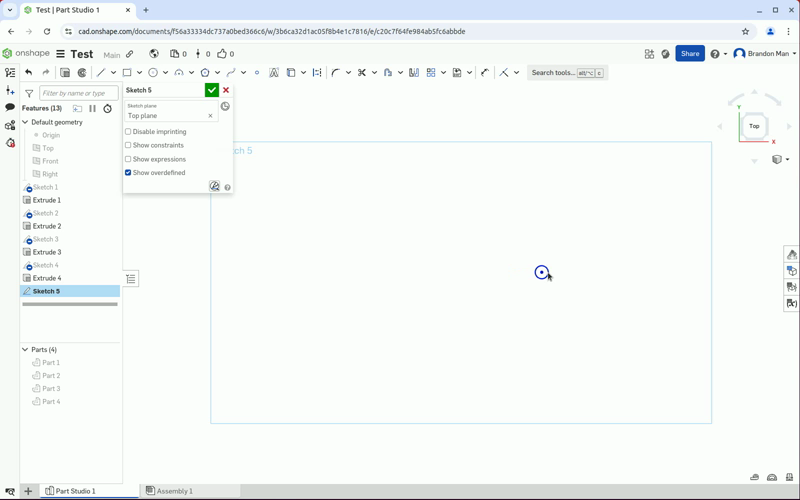
mouse_move(540, 275)
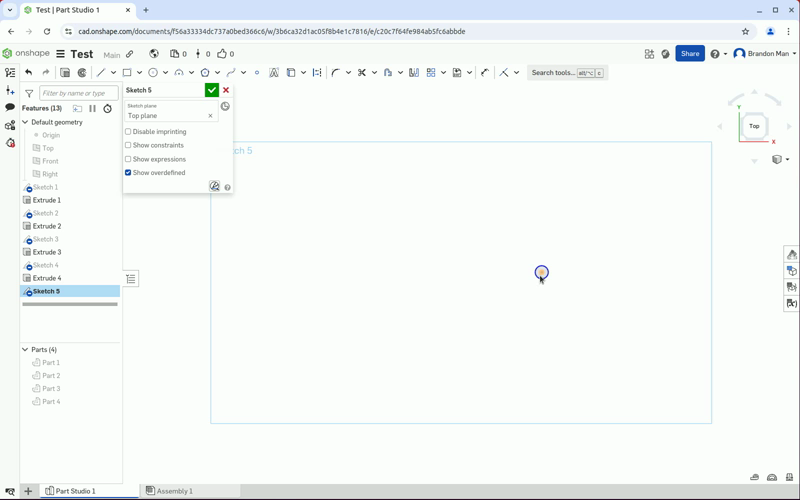
scroll(6)
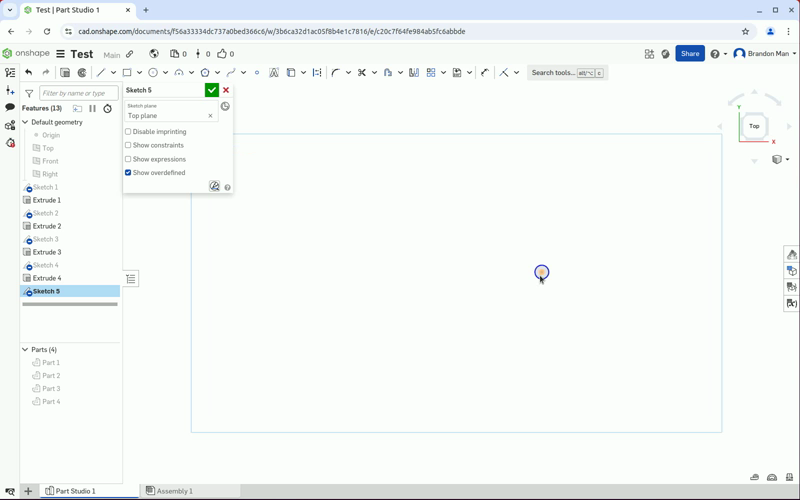
scroll(6)
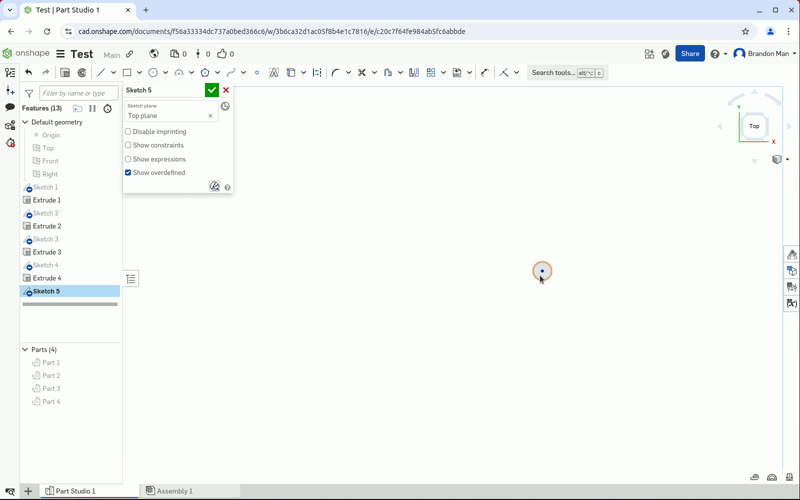
scroll(6)
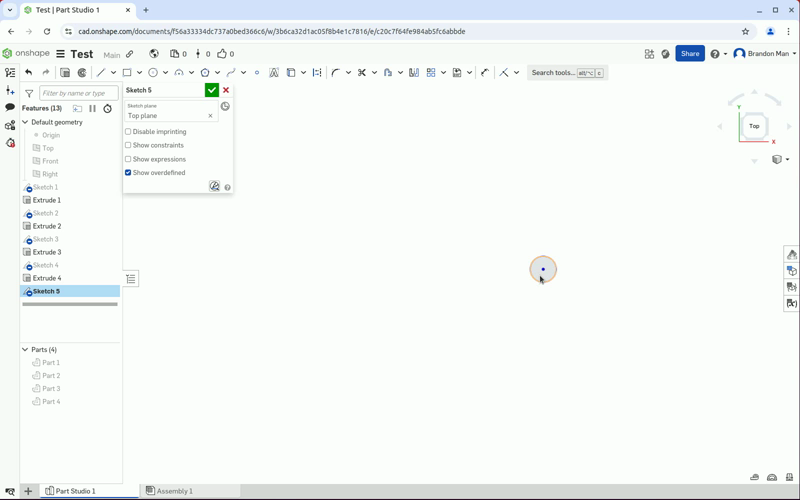
scroll(6)
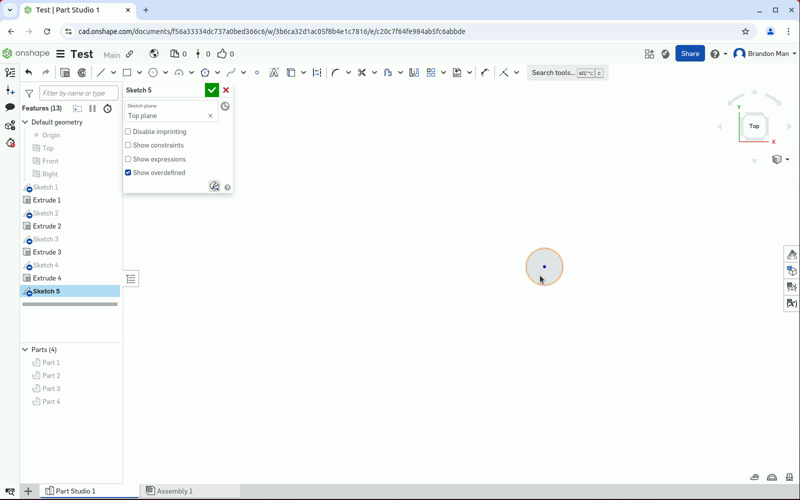
scroll(6)
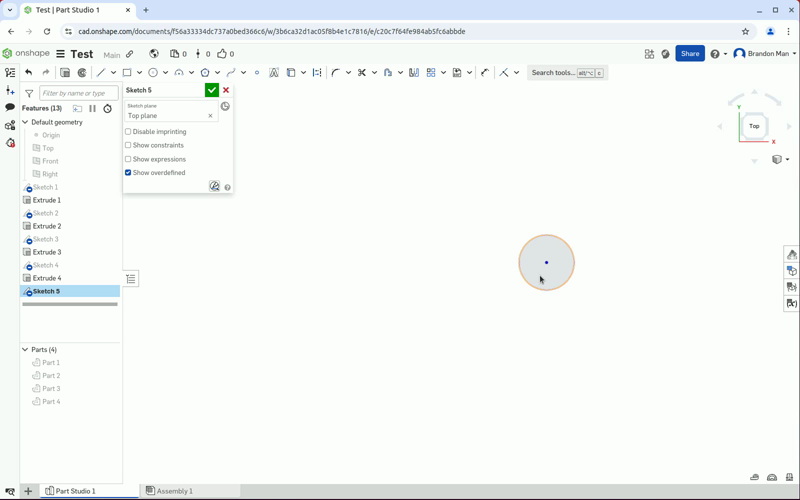
scroll(6)
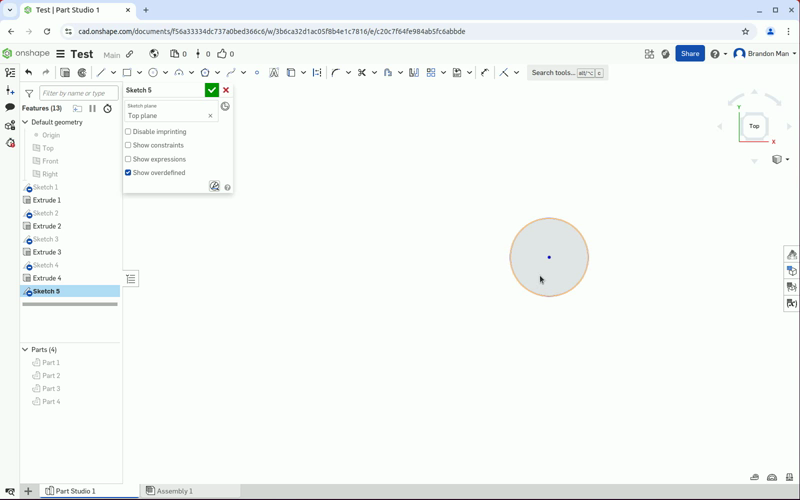
scroll(6)
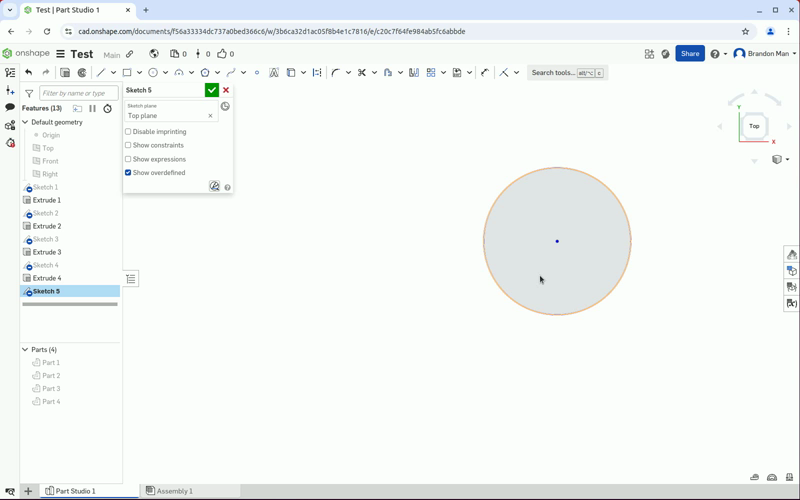
click(540, 275)
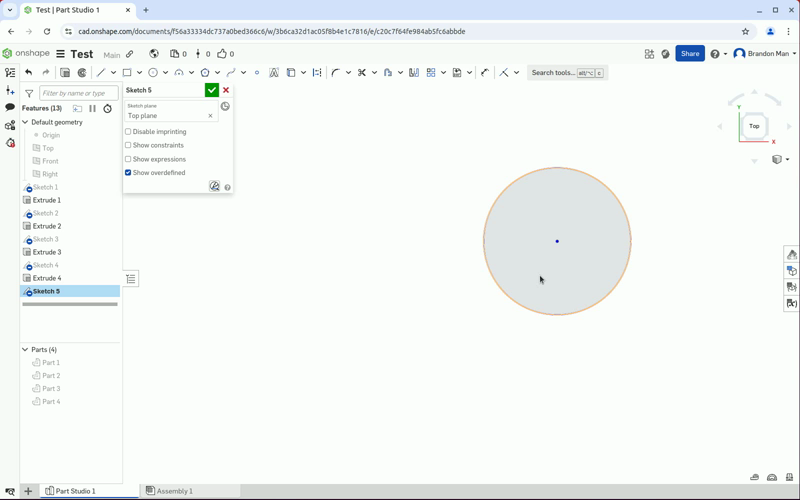
scroll(-6)
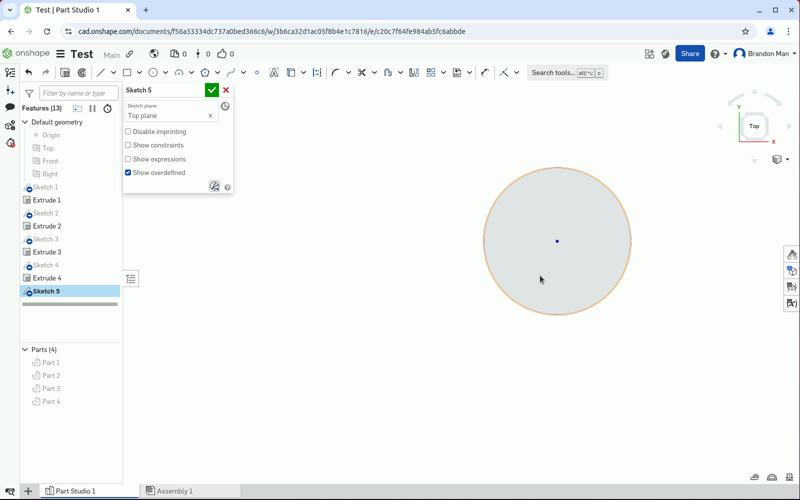
scroll(-6)
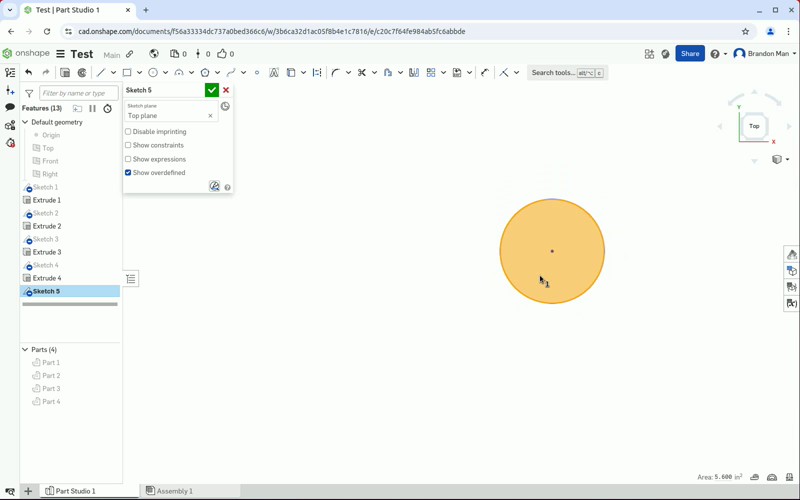
scroll(-6)
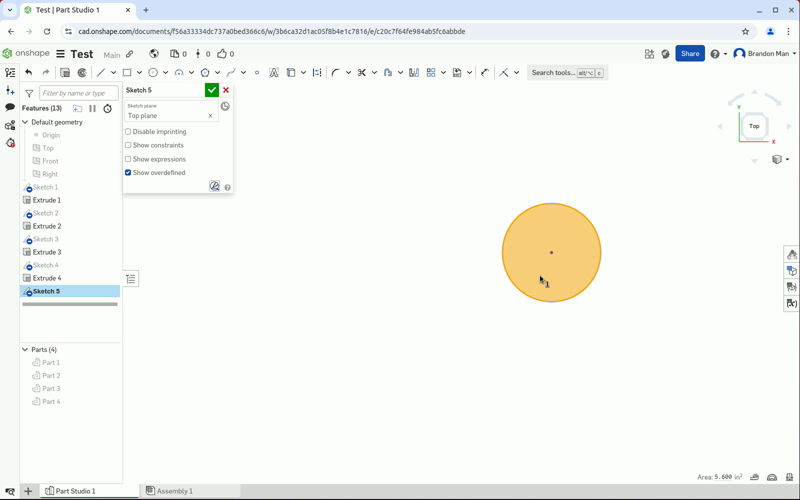
scroll(-6)
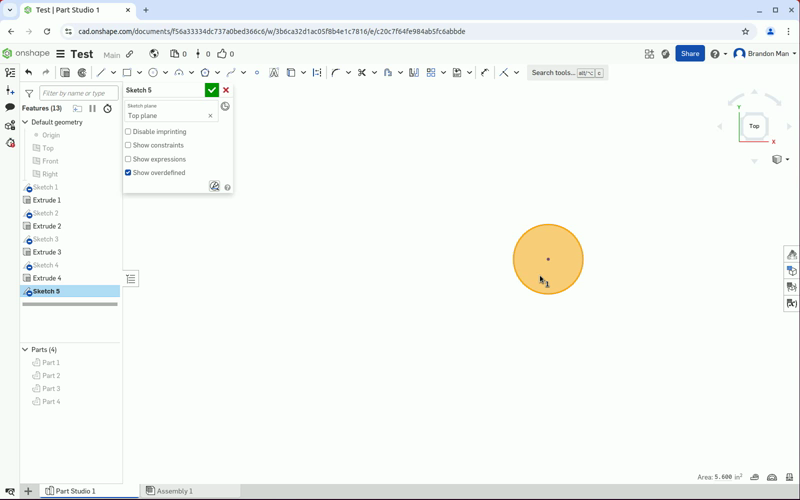
scroll(-6)
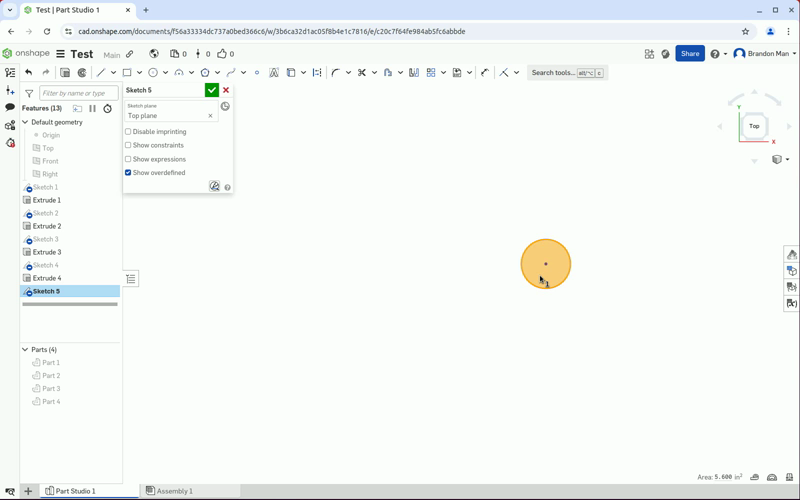
scroll(-6)
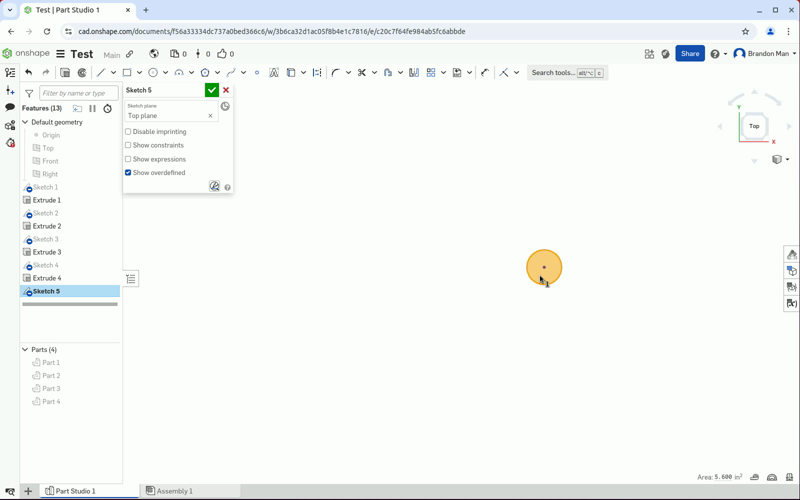
scroll(-6)
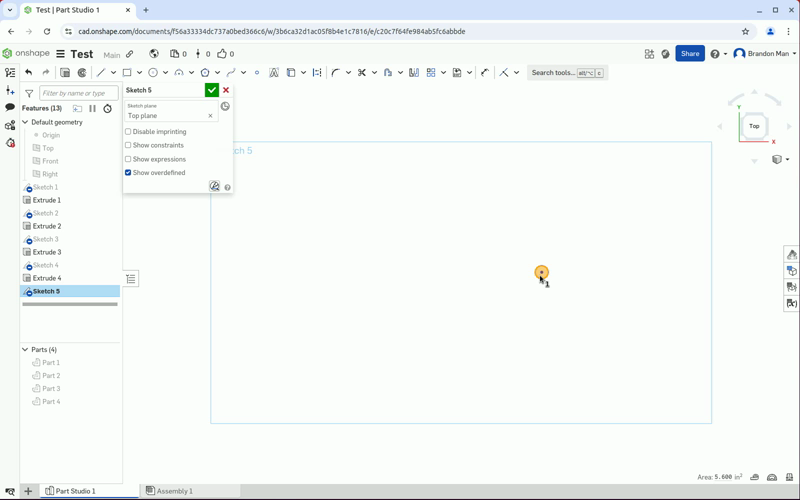
mouse_move(73, 352)
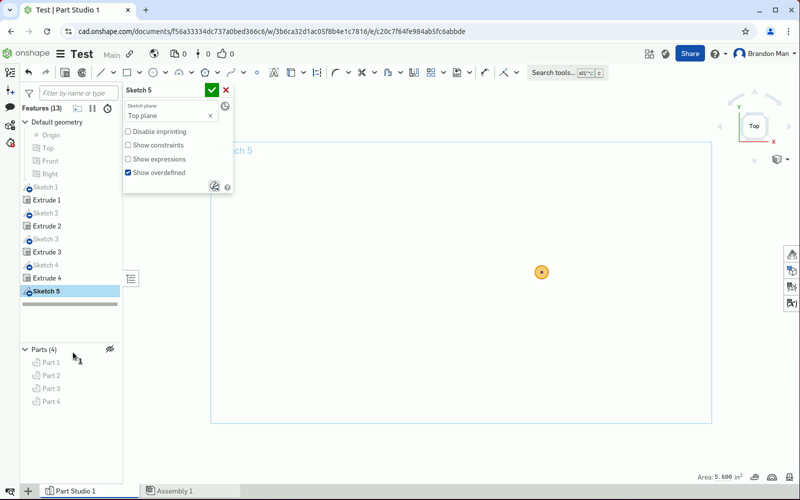
key(shift+y)
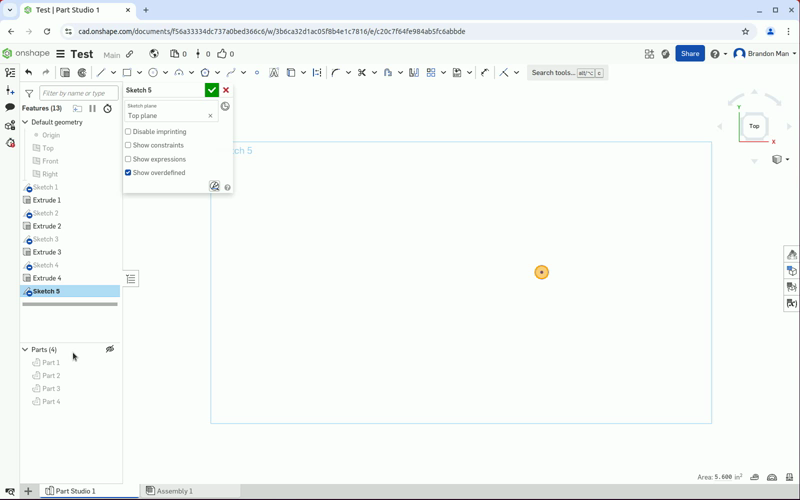
key(shift+e)
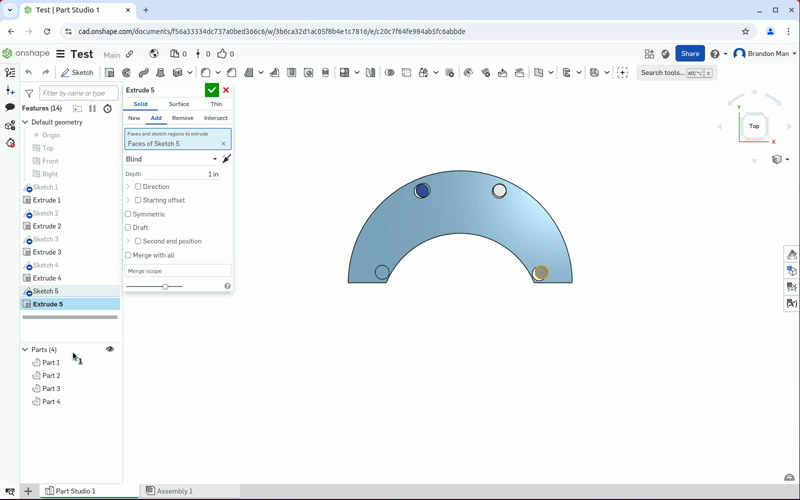
mouse_move(143, 106)
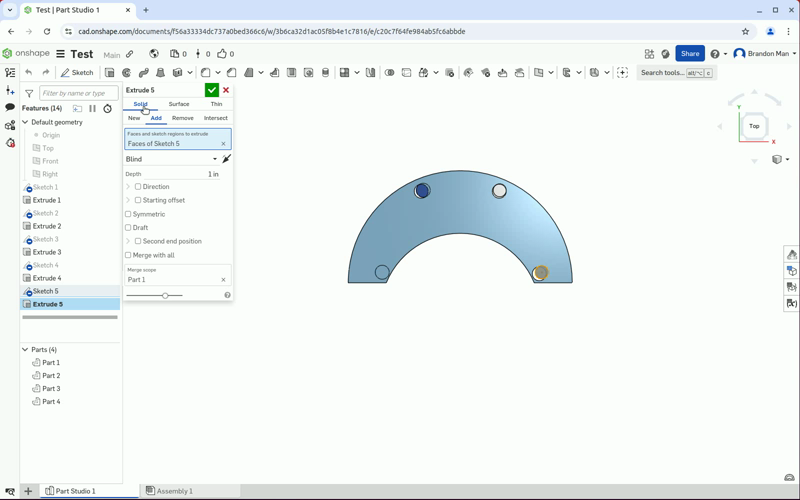
click(143, 106)
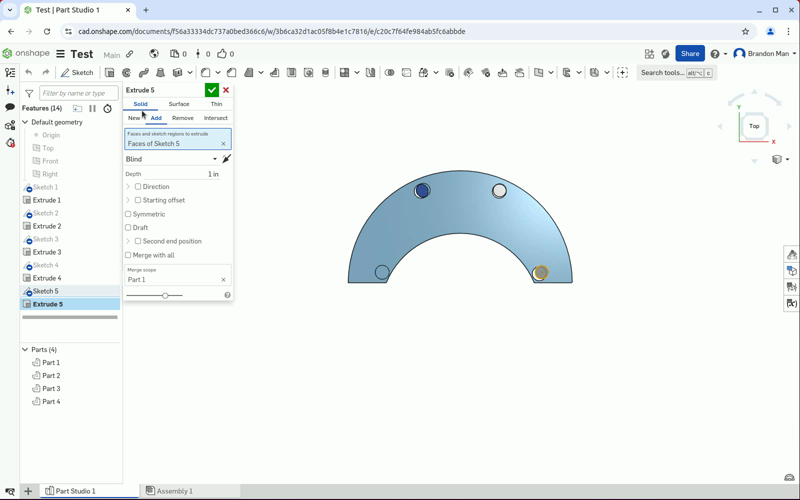
mouse_move(137, 120)
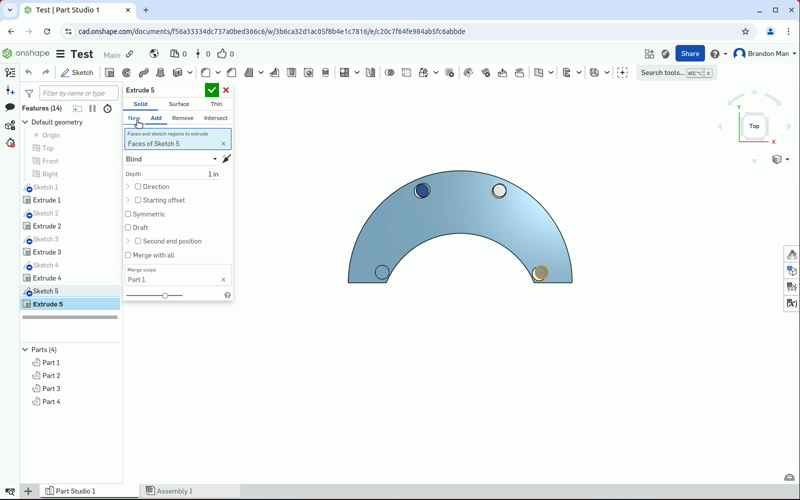
click(137, 120)
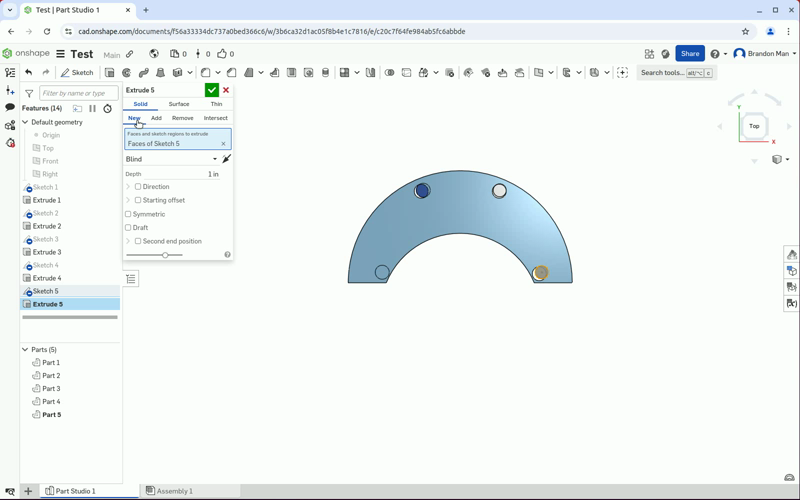
key(tab, 4)
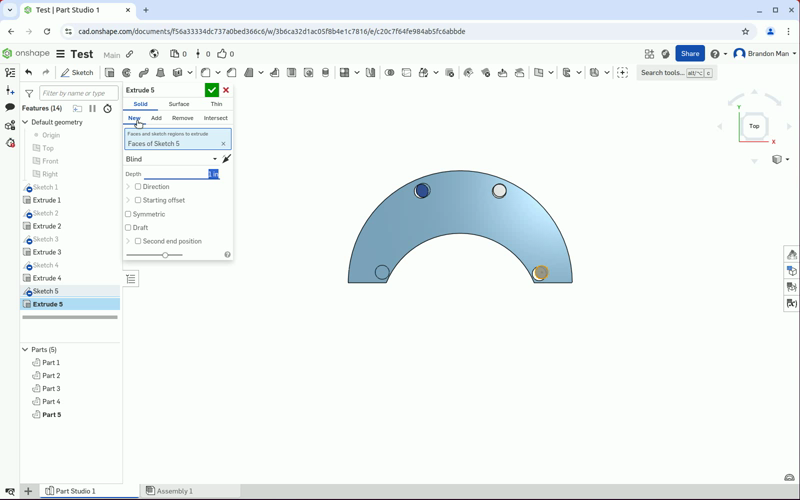
text(0.722)
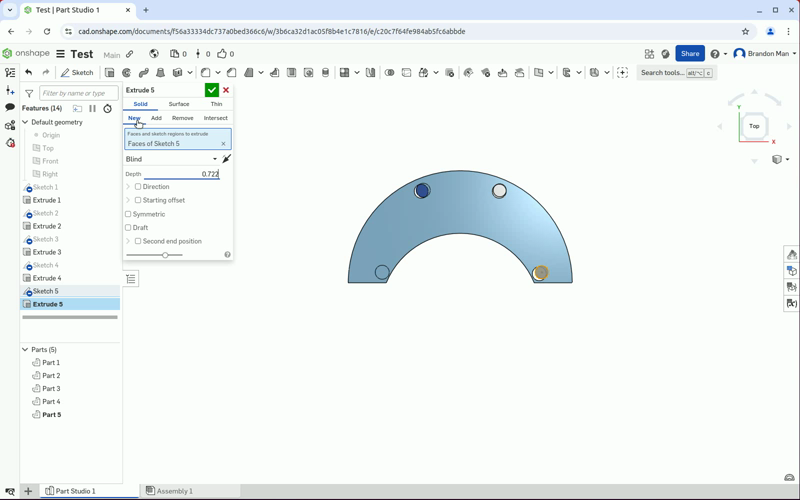
key(enter)
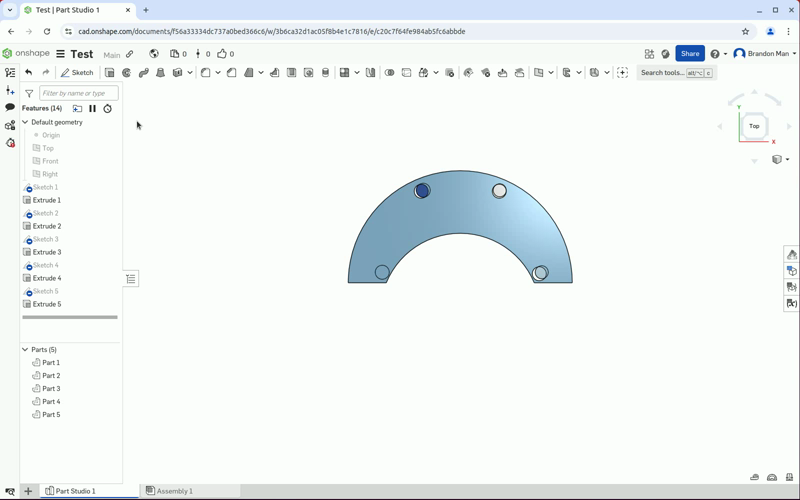
key(shift+h)
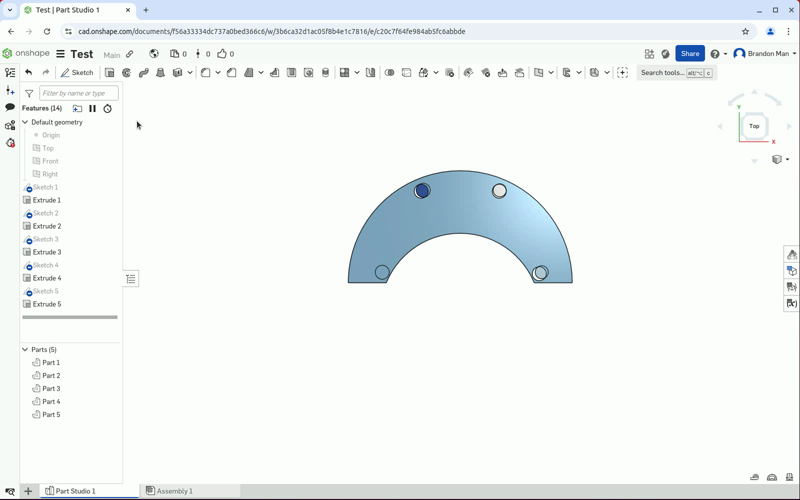
key(shift+h)
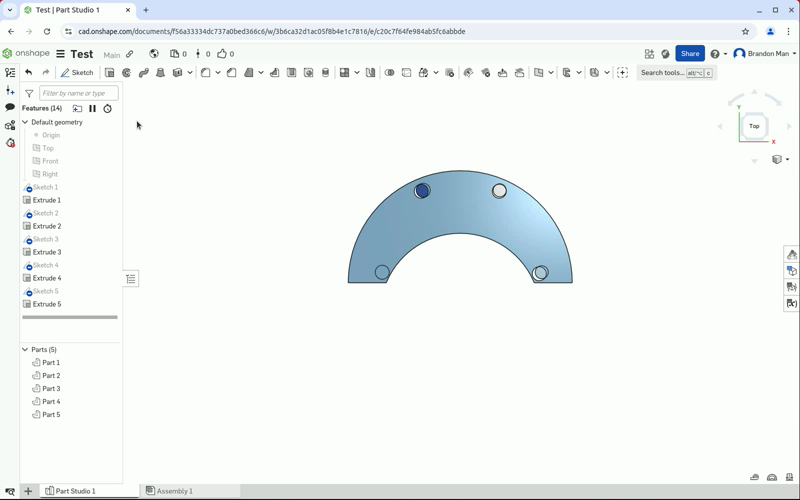
mouse_move(73, 189)
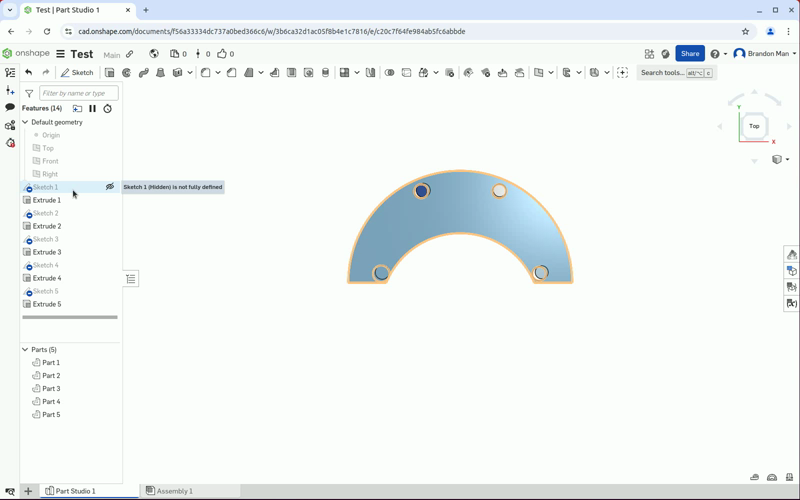
click(73, 189)
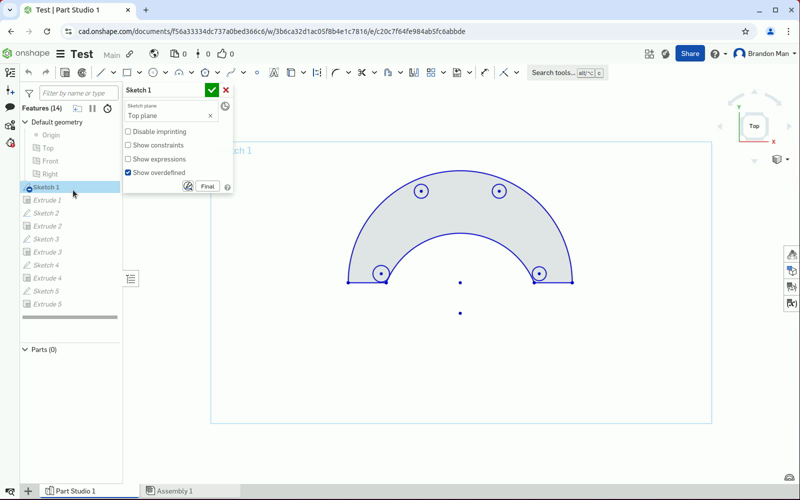
mouse_move(229, 92)
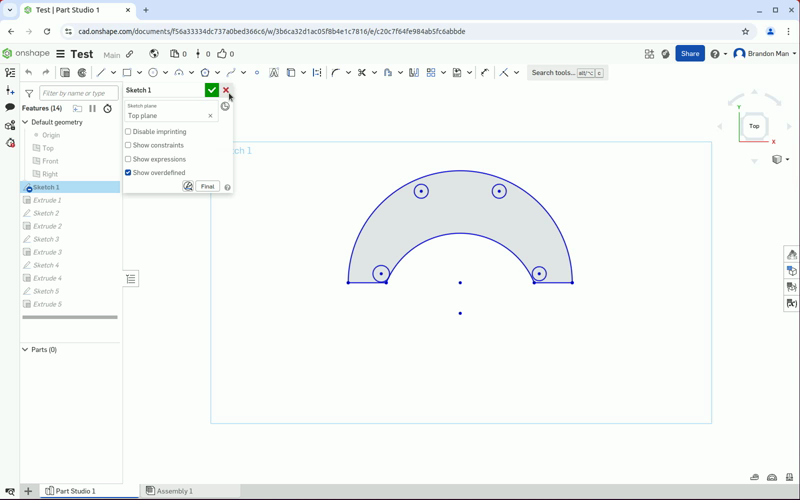
click(229, 92)
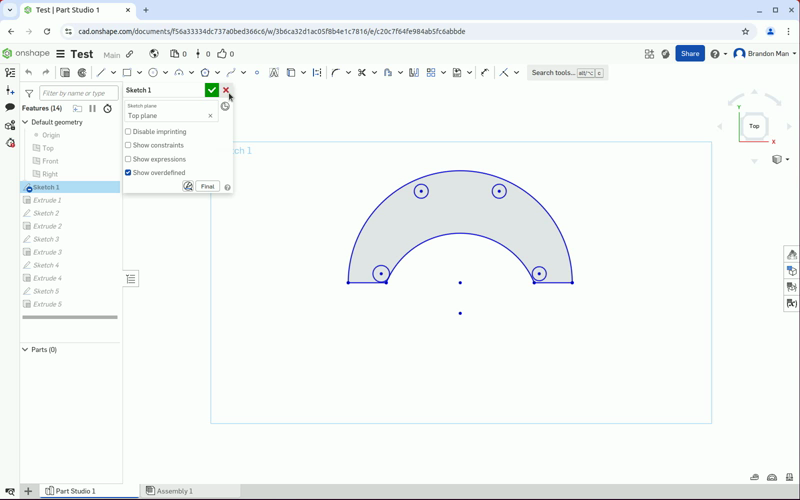
key(shift+s)
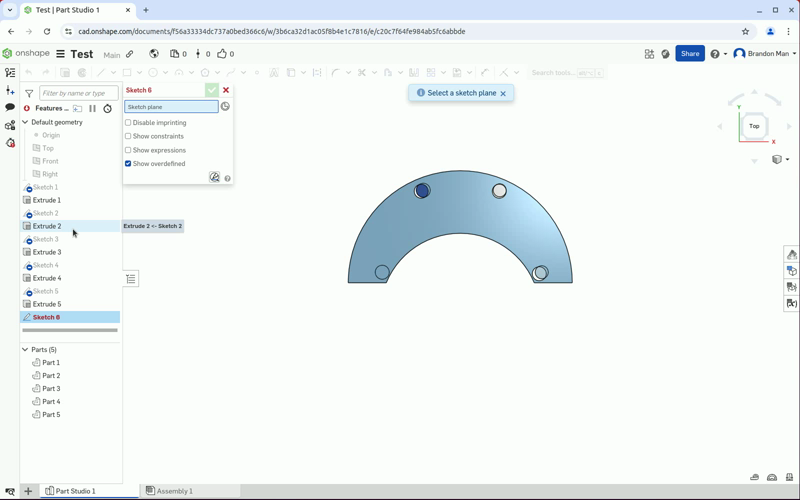
scroll(3)
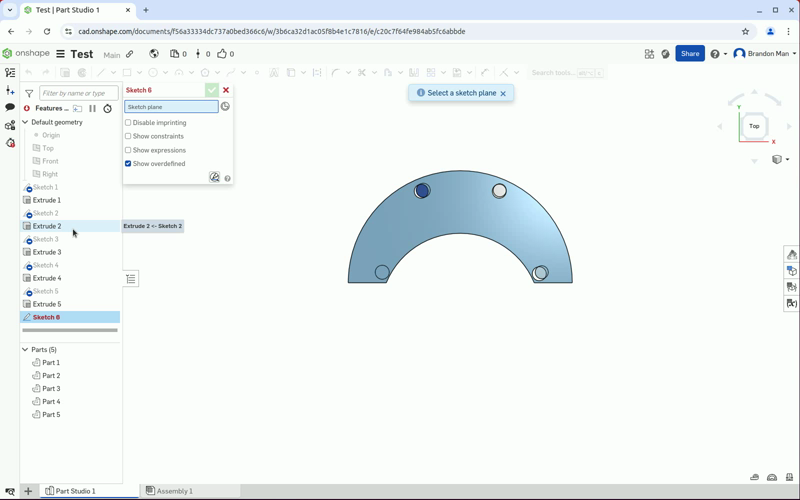
mouse_move(73, 150)
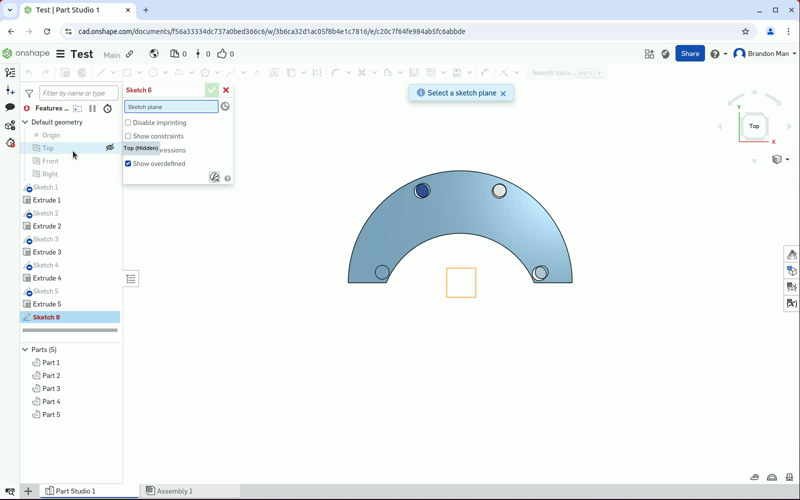
click(73, 150)
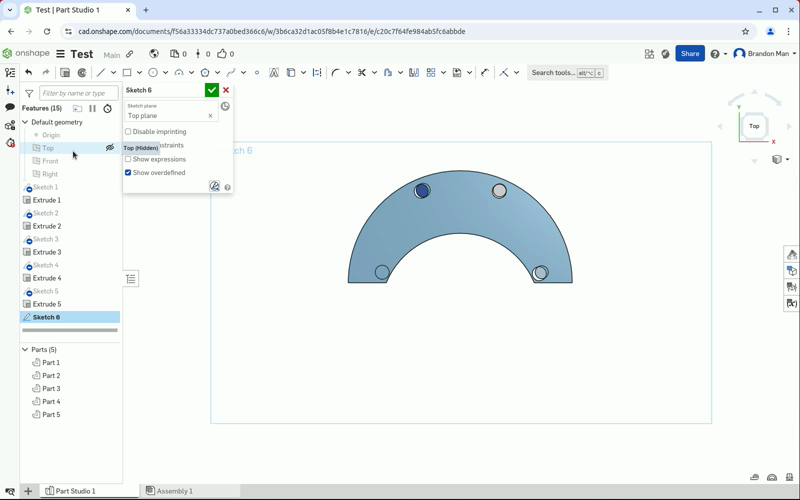
mouse_move(73, 352)
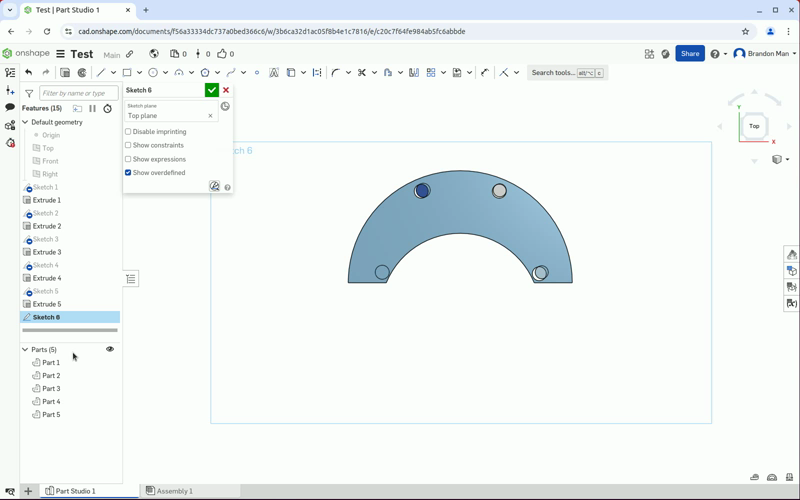
key(y)
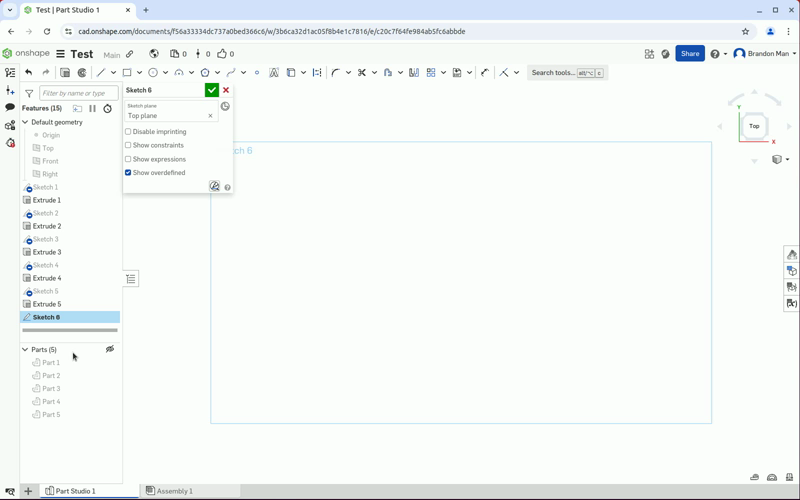
key(c)
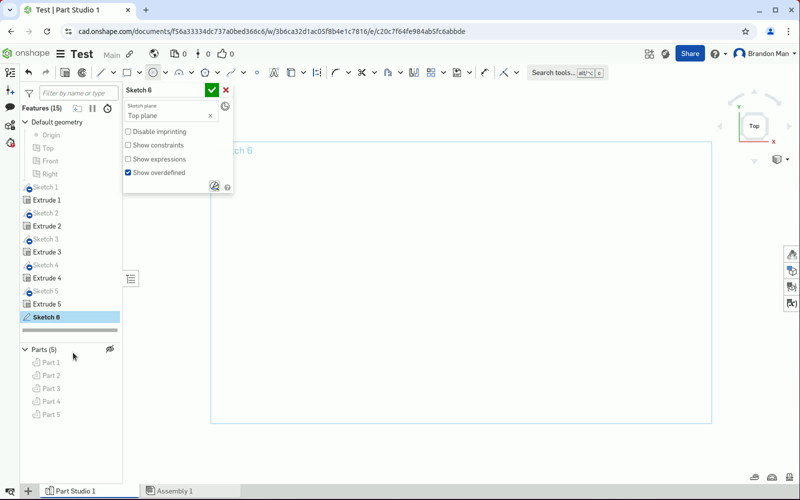
key_down(shift)
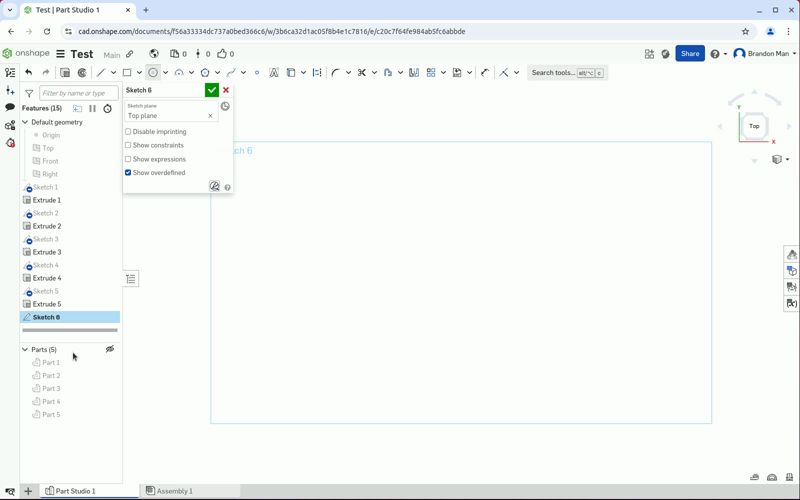
mouse_move(382, 272)
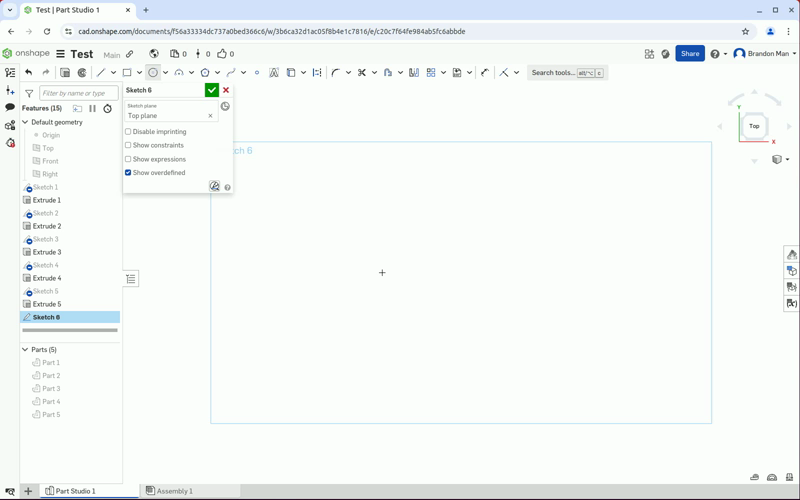
click(382, 272)
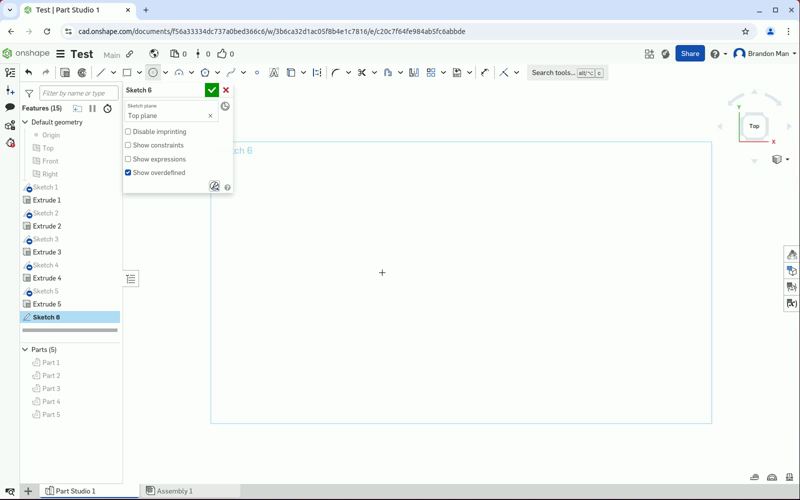
key_up(shift)
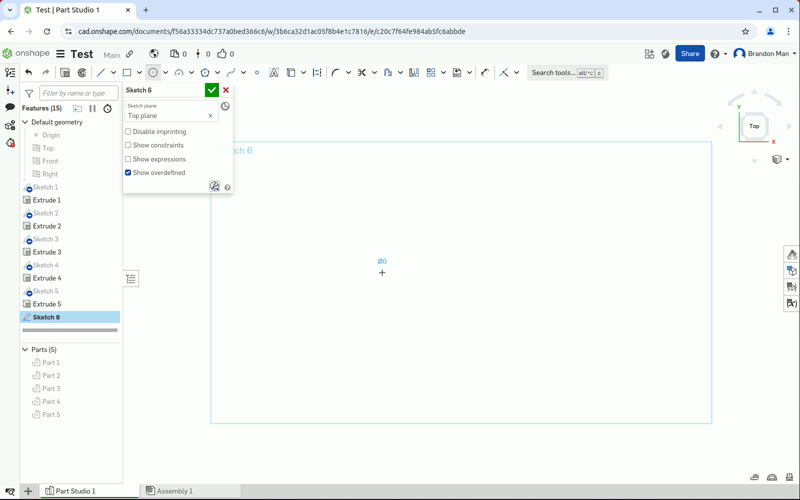
mouse_move(389, 272)
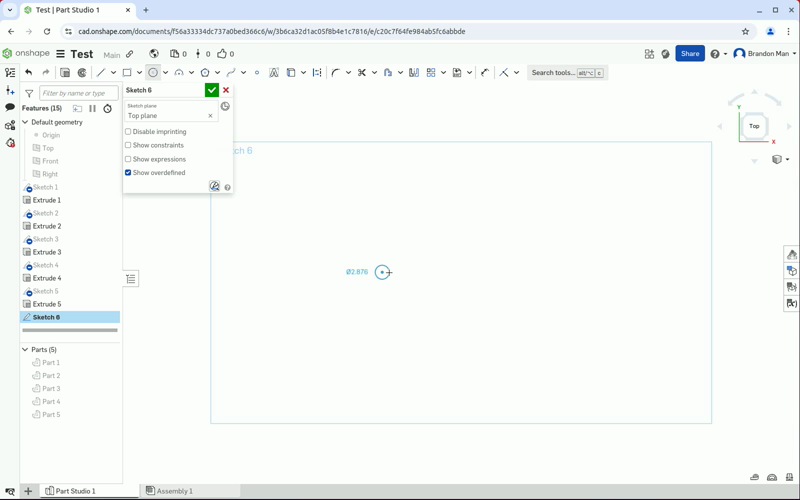
click(389, 272)
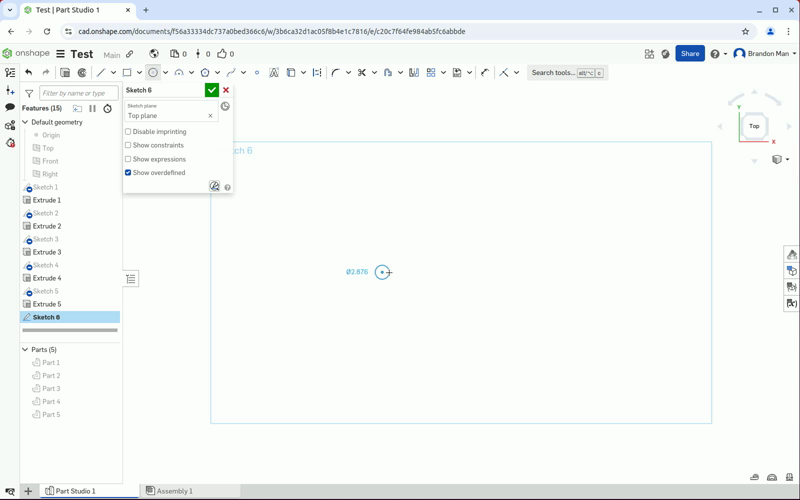
key(esc)
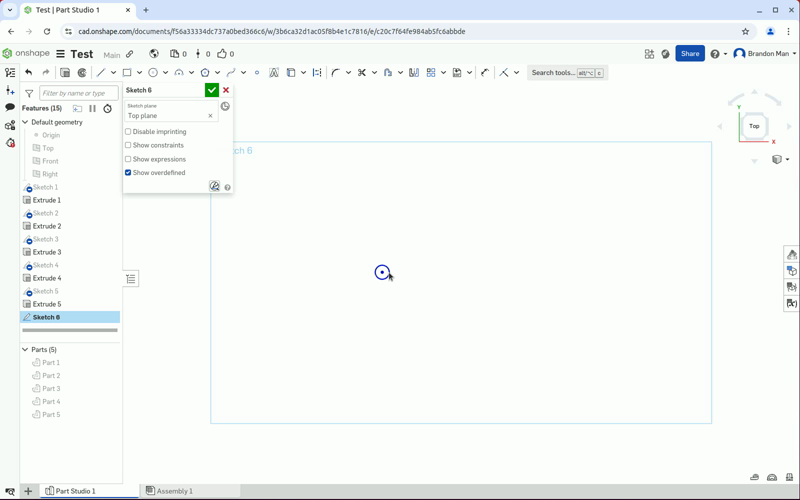
mouse_move(386, 269)
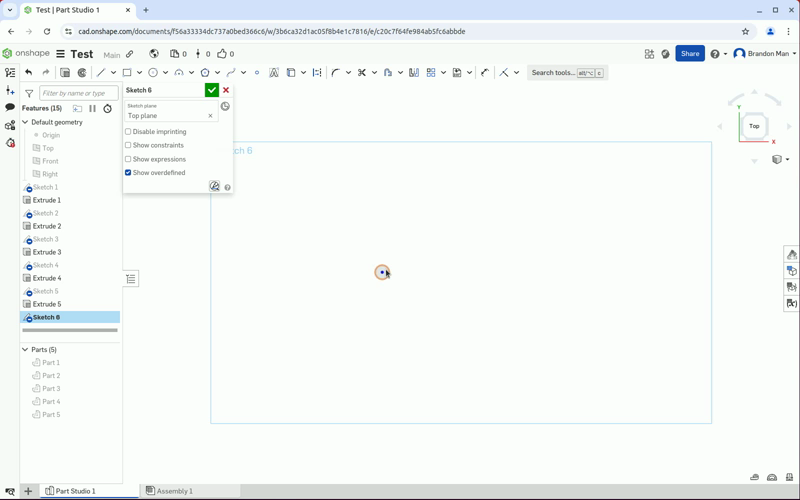
scroll(6)
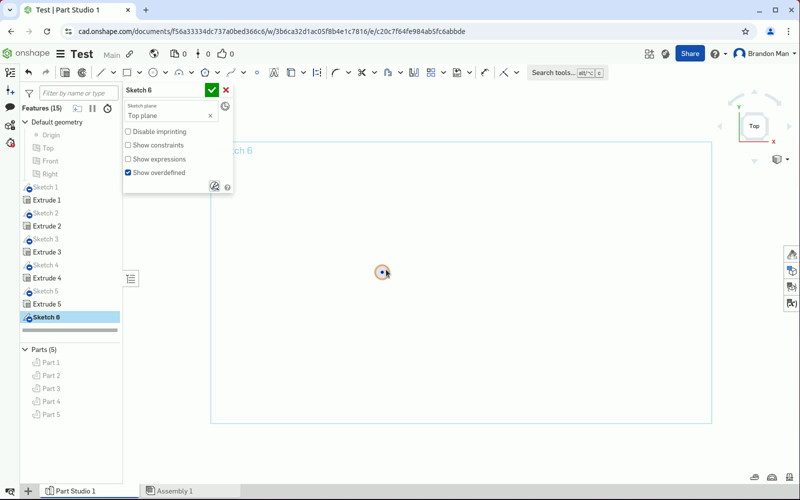
scroll(6)
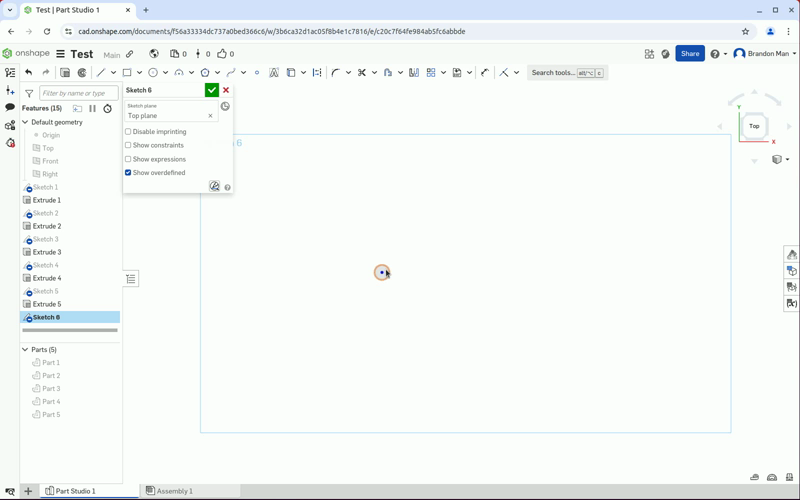
scroll(6)
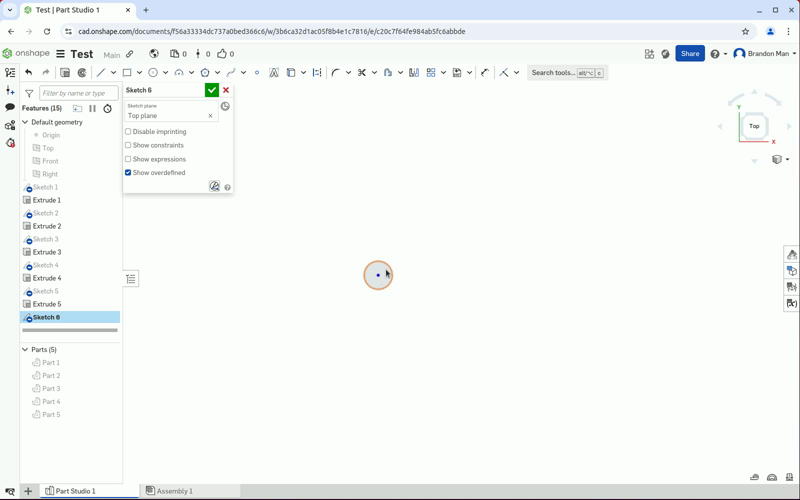
scroll(6)
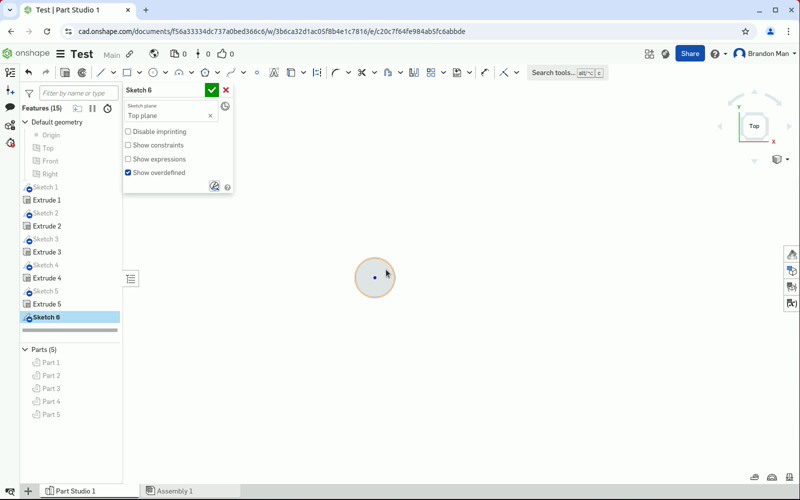
scroll(6)
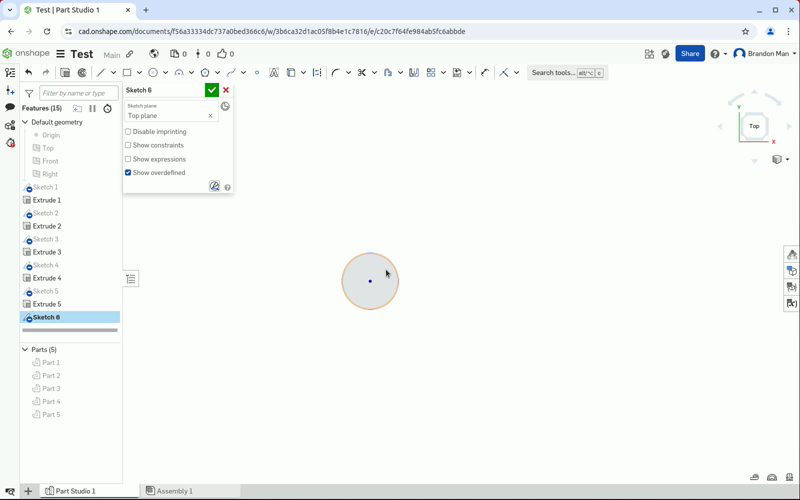
scroll(6)
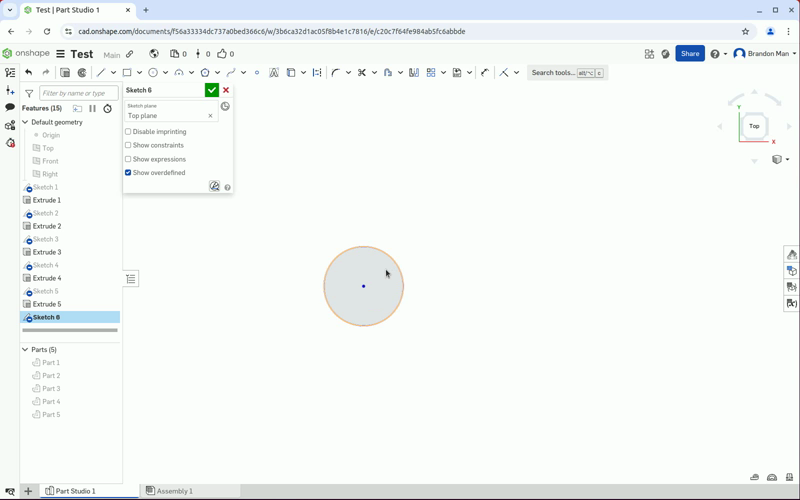
scroll(6)
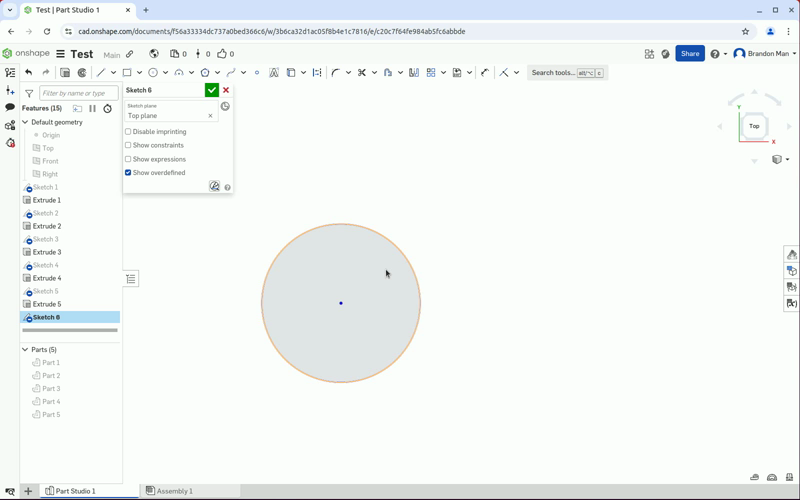
click(386, 269)
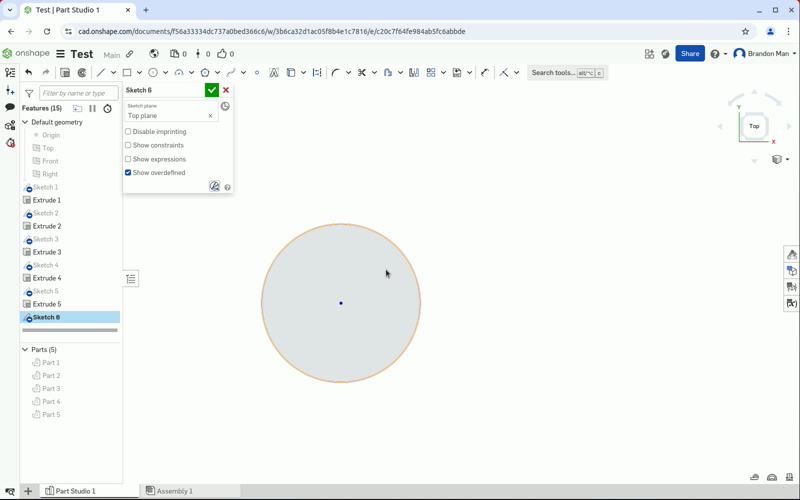
scroll(-6)
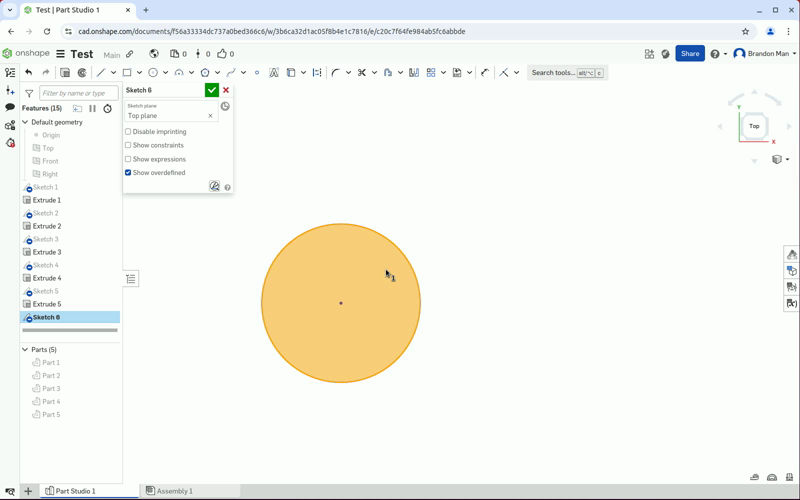
scroll(-6)
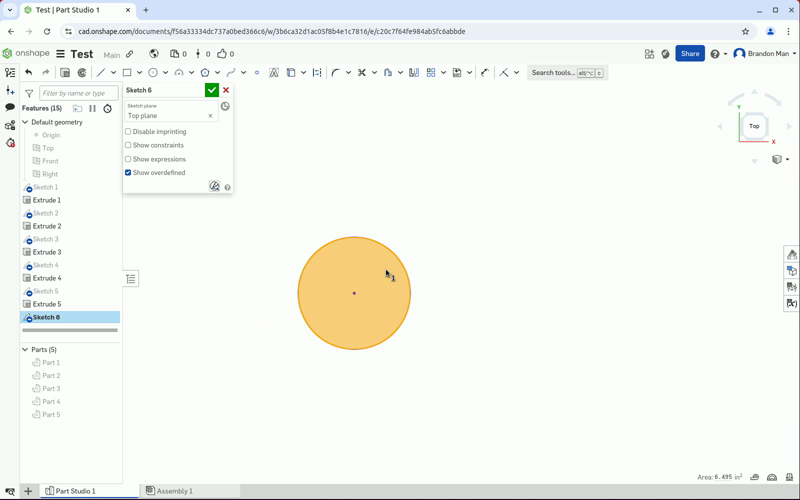
scroll(-6)
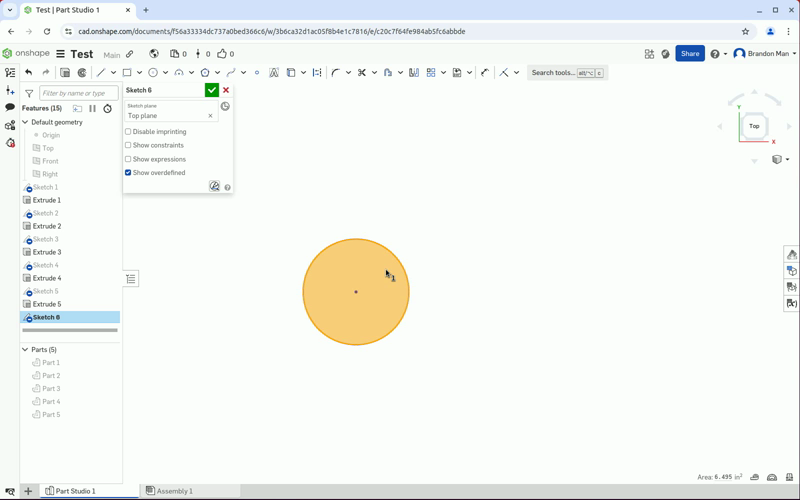
scroll(-6)
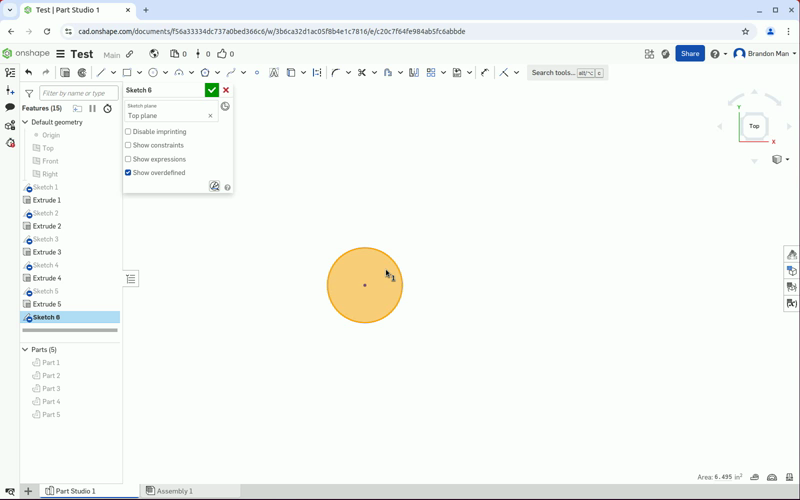
scroll(-6)
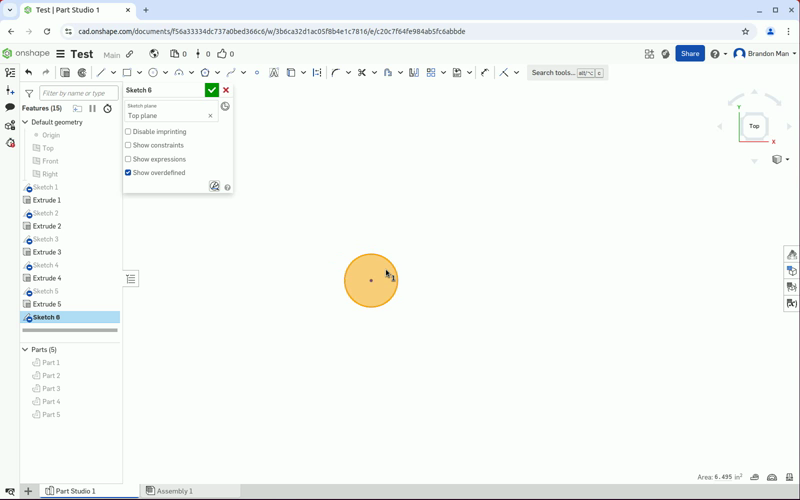
scroll(-6)
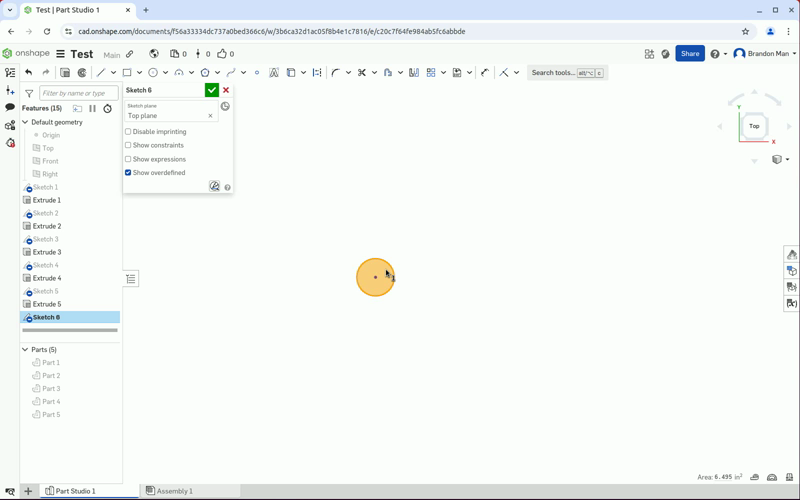
scroll(-6)
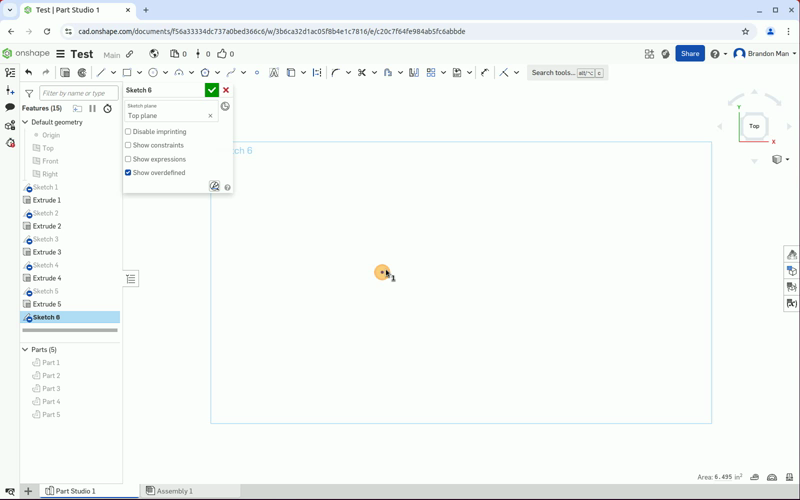
mouse_move(73, 352)
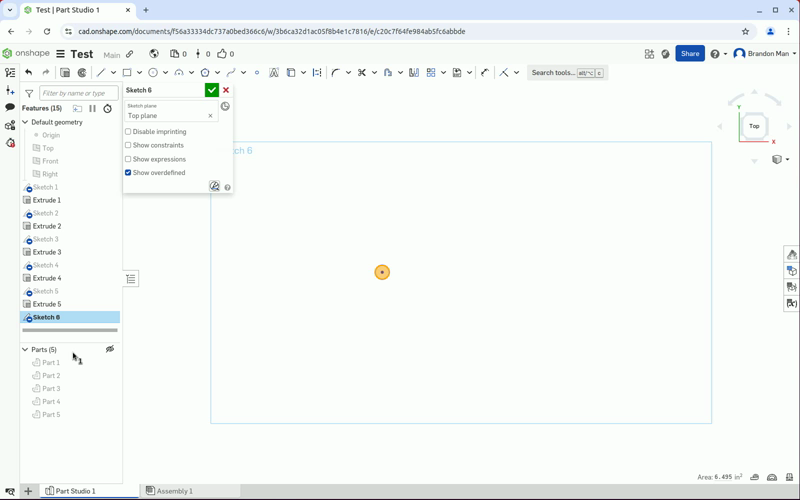
key(shift+y)
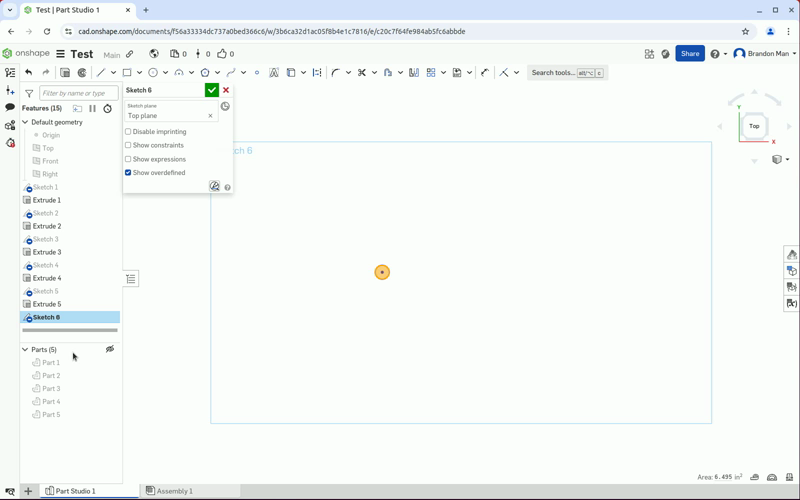
key(shift+e)
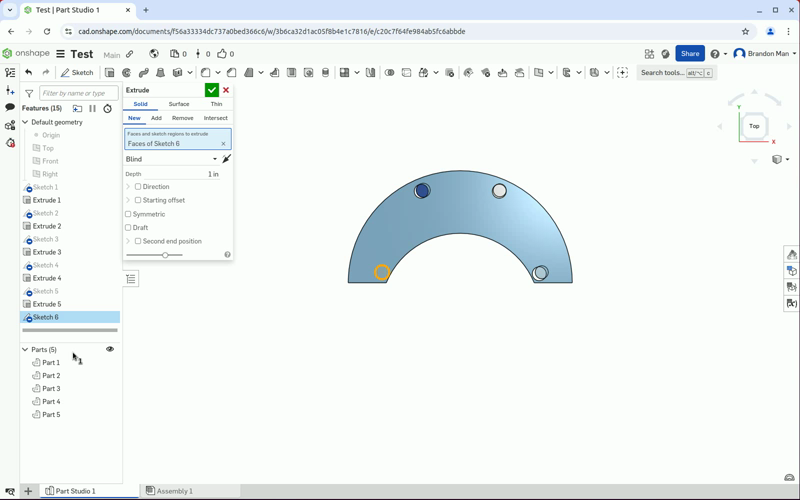
mouse_move(143, 106)
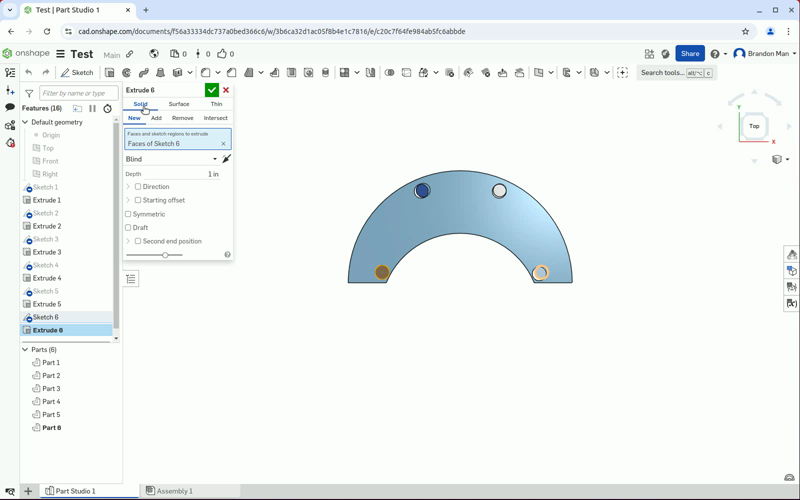
click(143, 106)
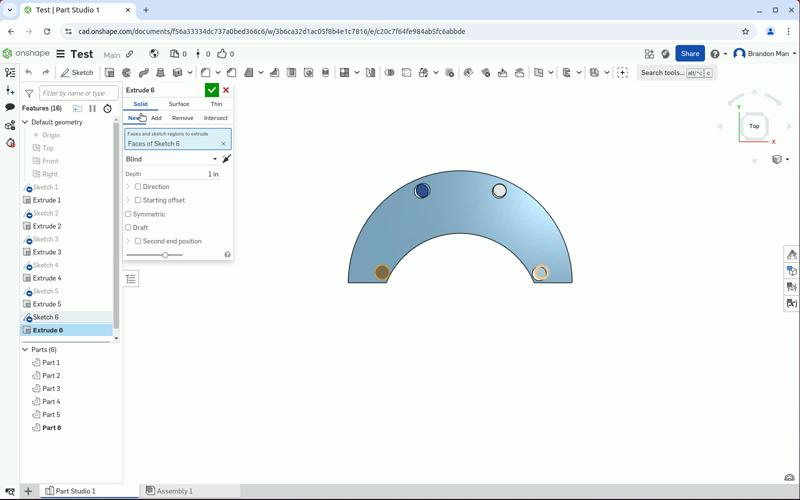
mouse_move(137, 120)
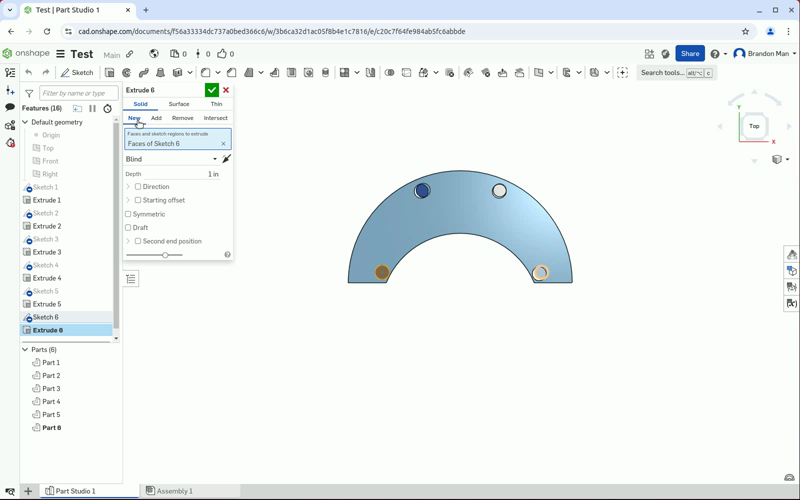
click(137, 120)
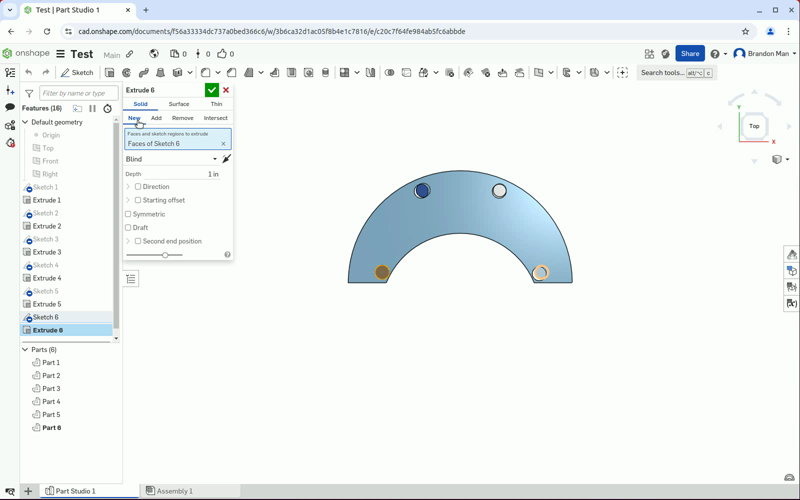
key(tab, 4)
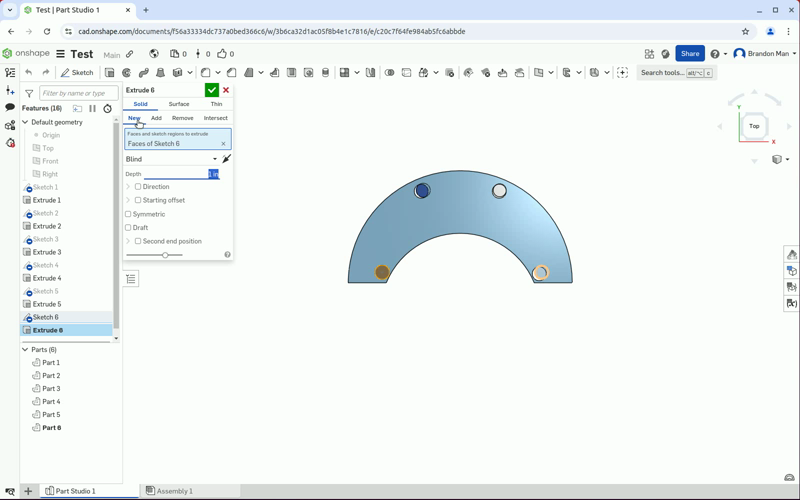
text(-8.906)
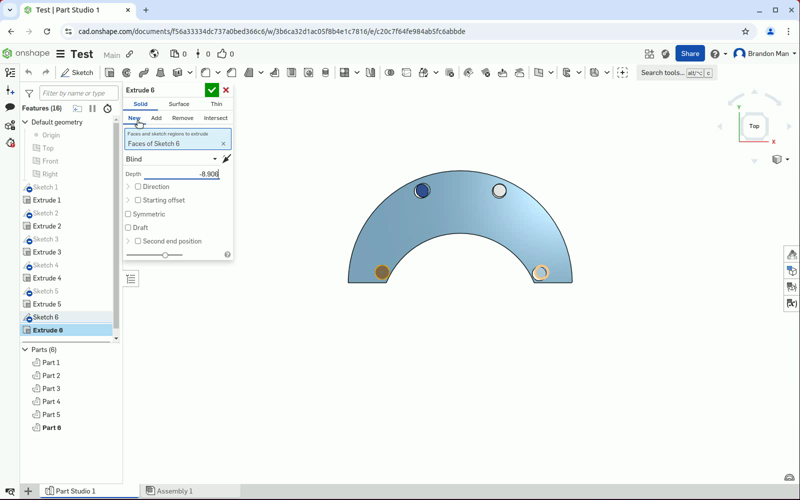
key(enter)
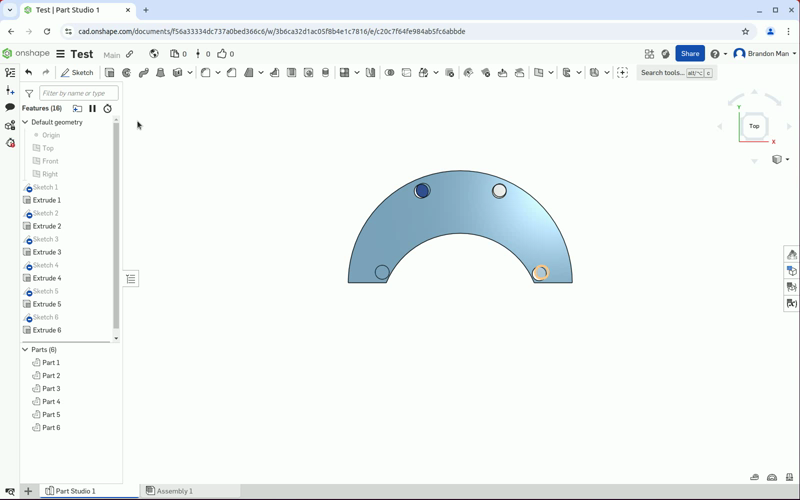
key(shift+h)
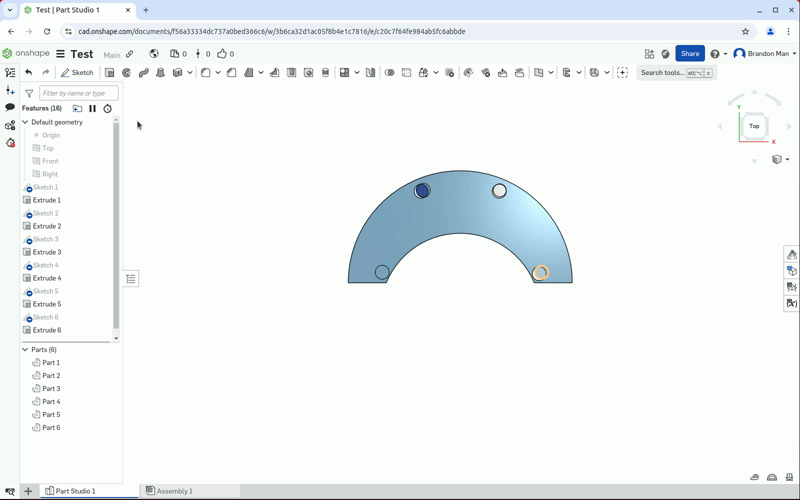
key(shift+h)
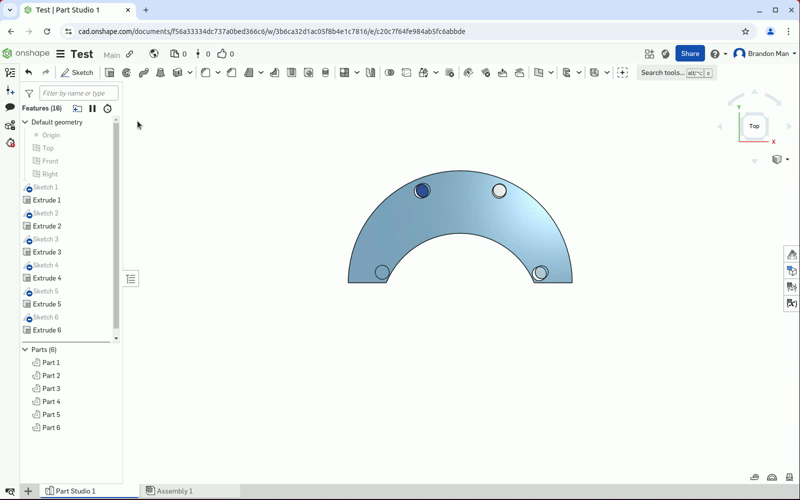
mouse_move(69, 189)
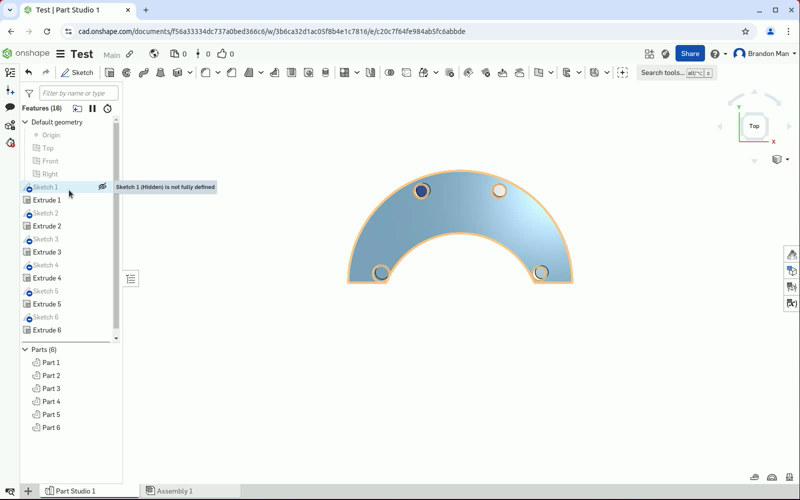
click(69, 189)
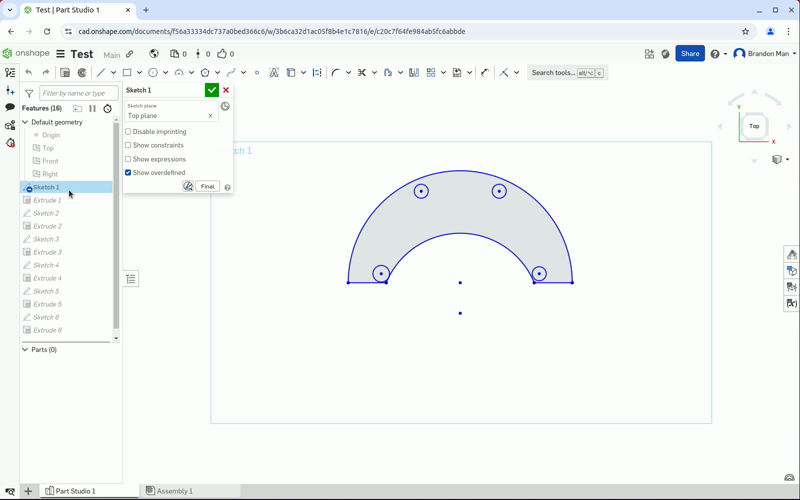
mouse_move(229, 92)
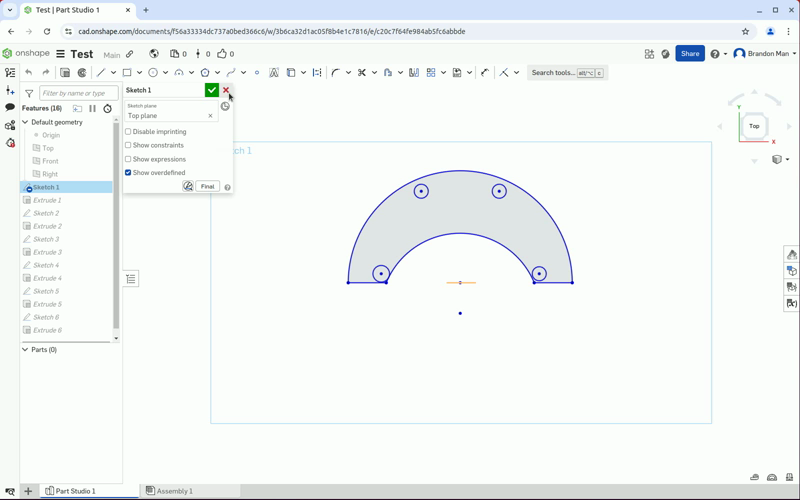
click(229, 92)
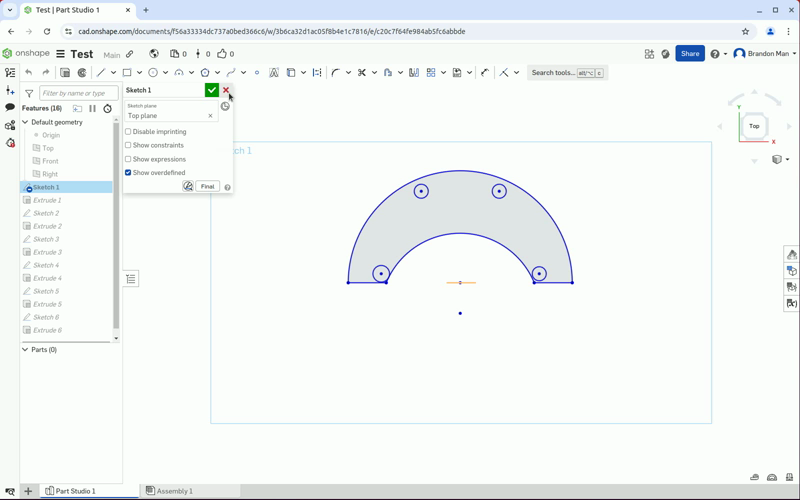
key(shift+s)
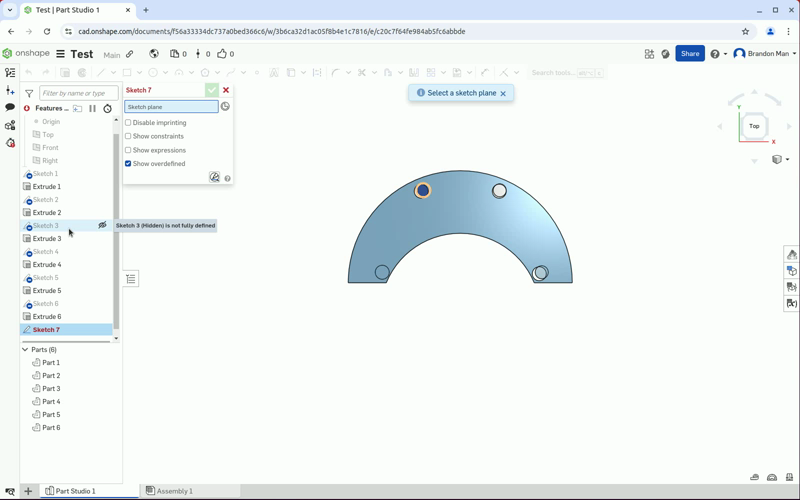
scroll(3)
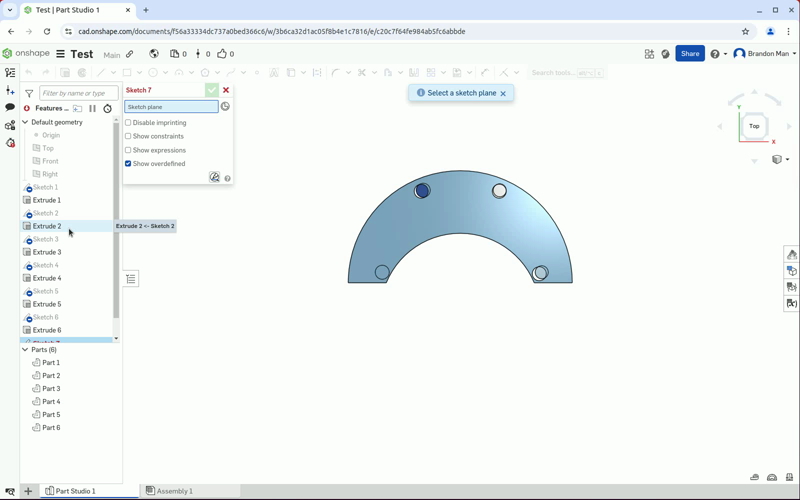
mouse_move(69, 150)
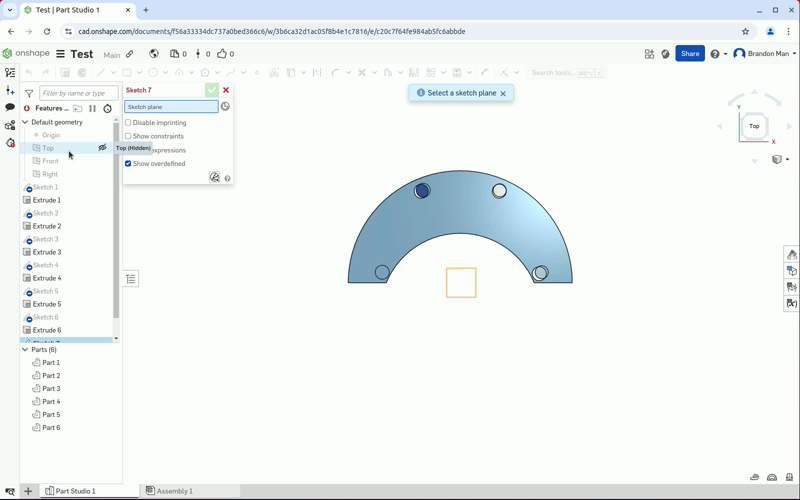
click(69, 150)
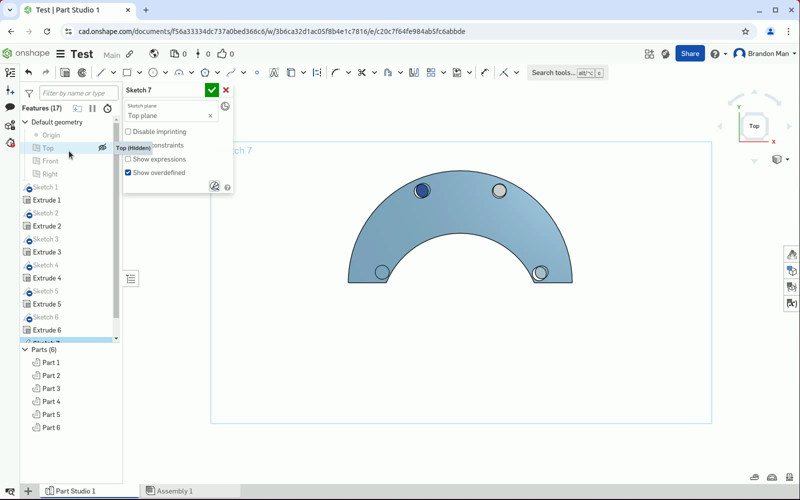
mouse_move(73, 352)
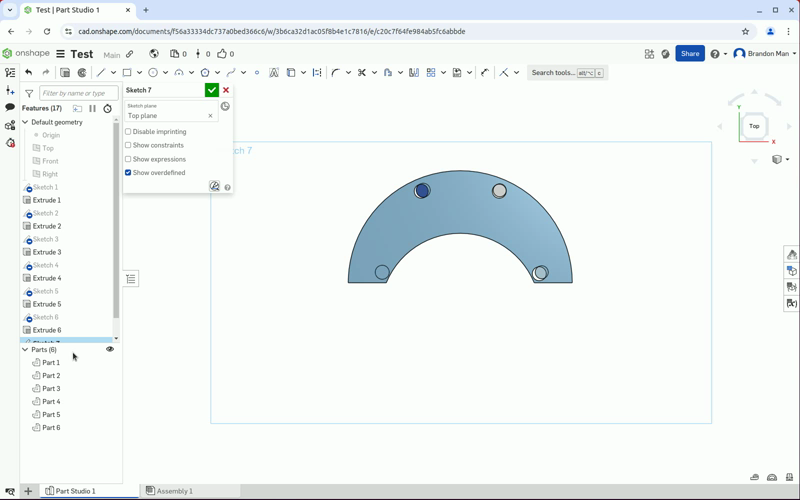
key(y)
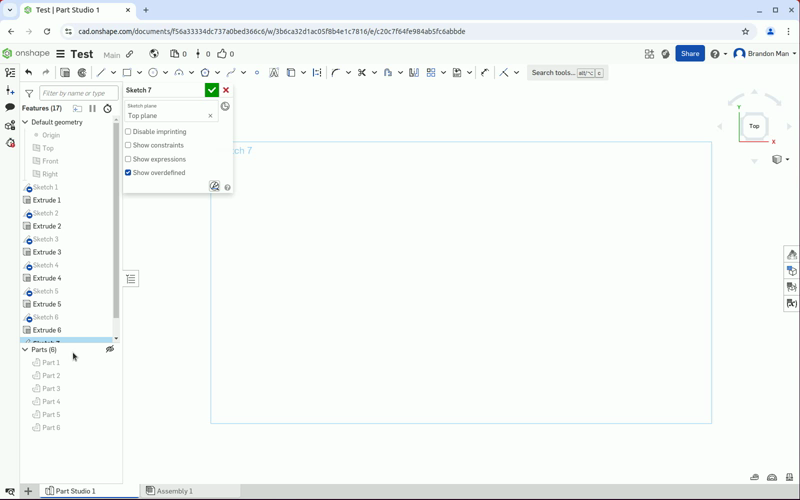
key(c)
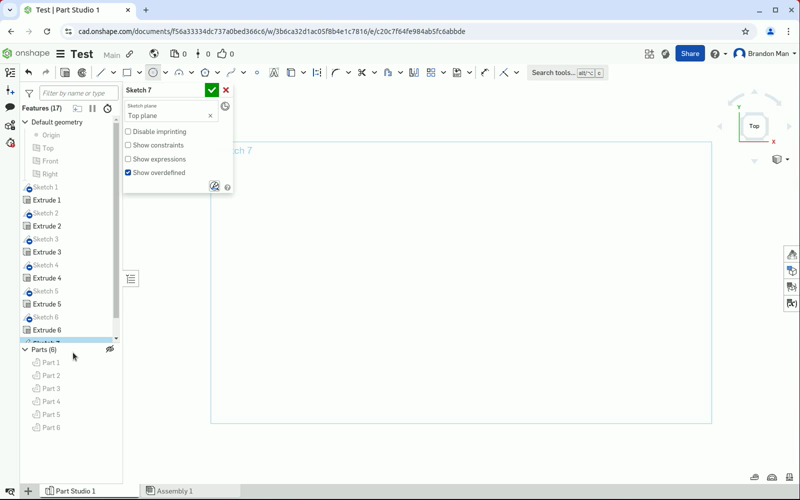
key_down(shift)
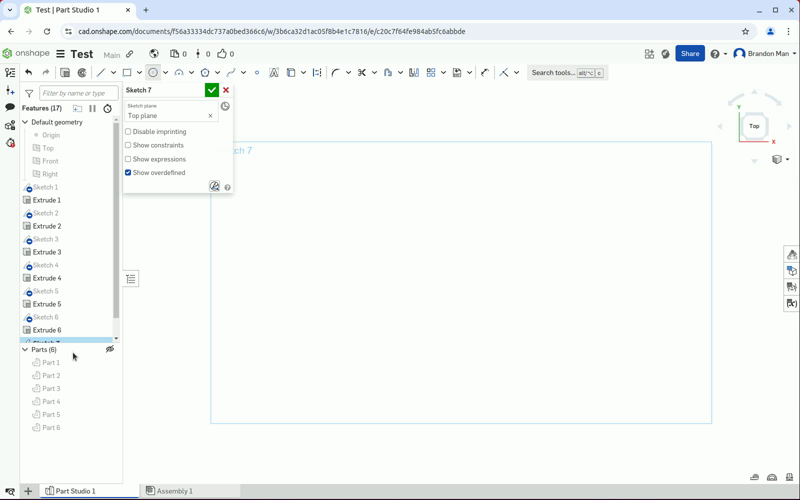
mouse_move(423, 190)
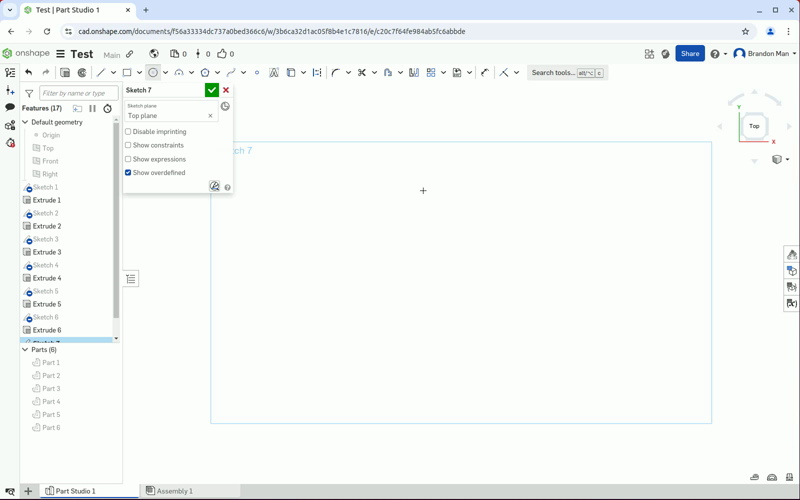
click(423, 190)
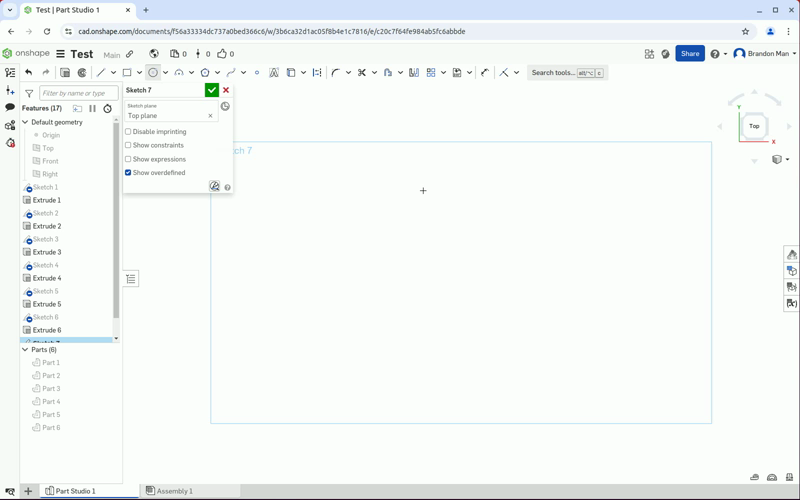
key_up(shift)
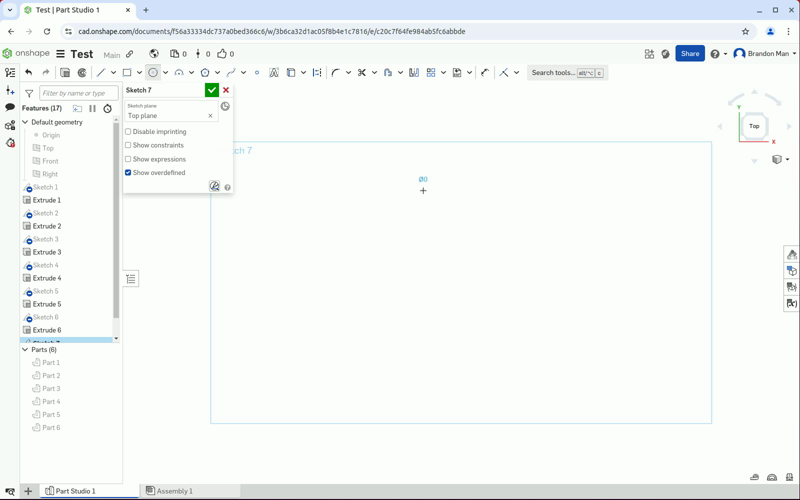
mouse_move(430, 190)
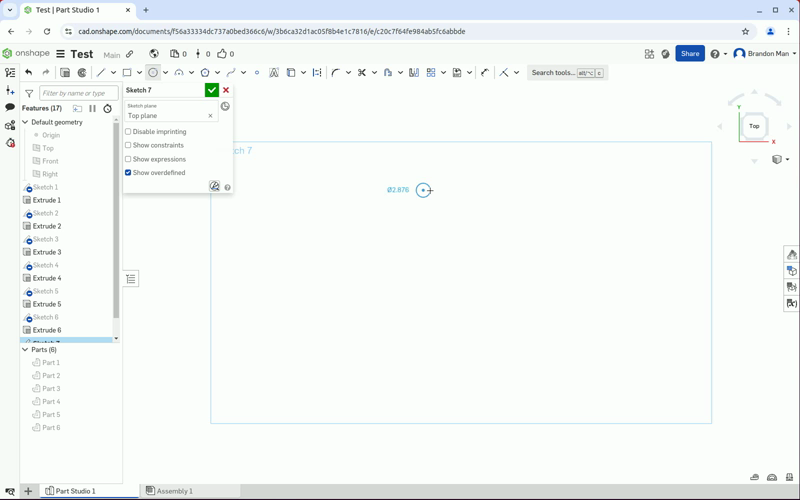
click(430, 190)
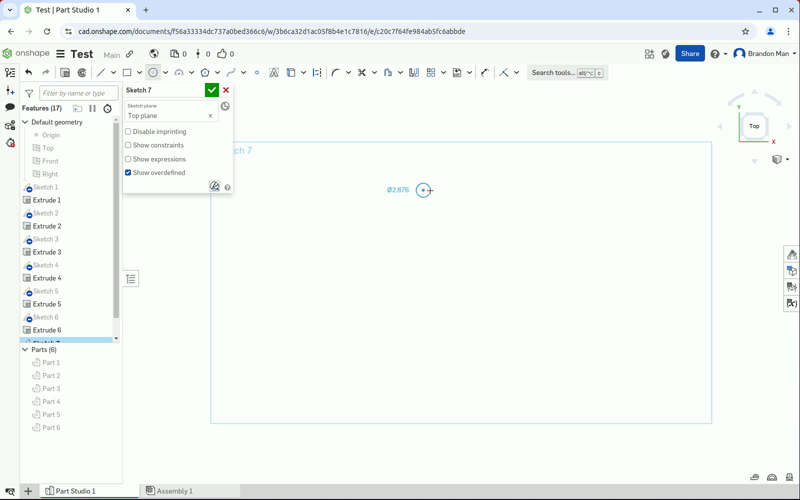
key(esc)
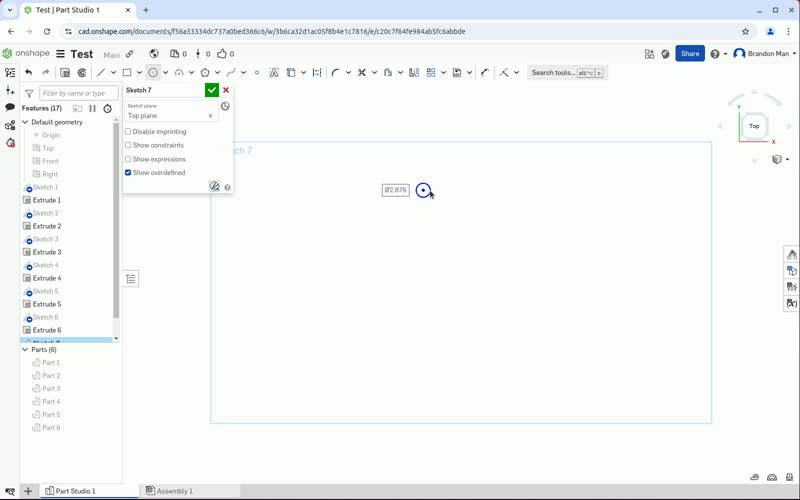
mouse_move(425, 195)
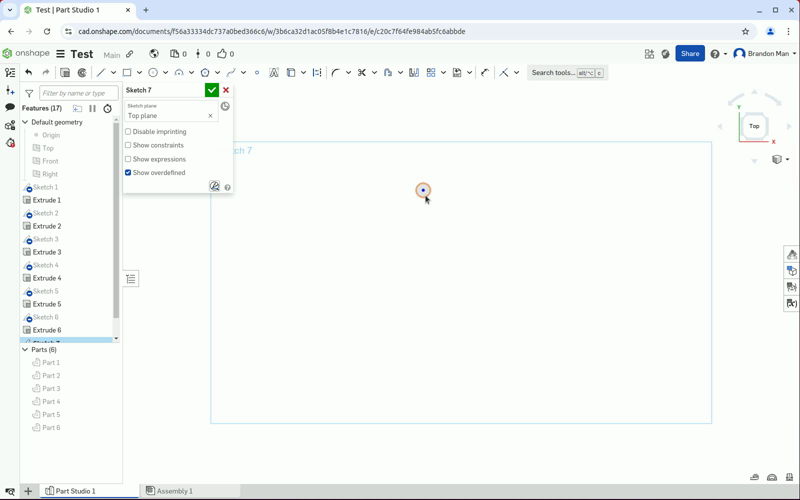
scroll(6)
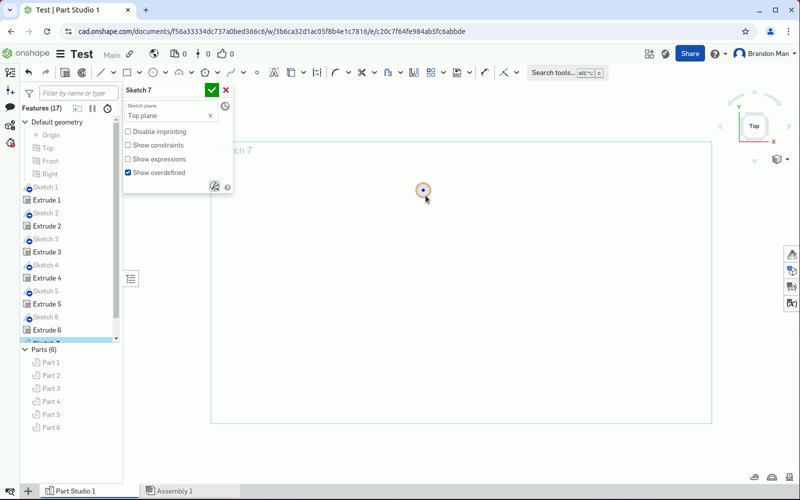
scroll(6)
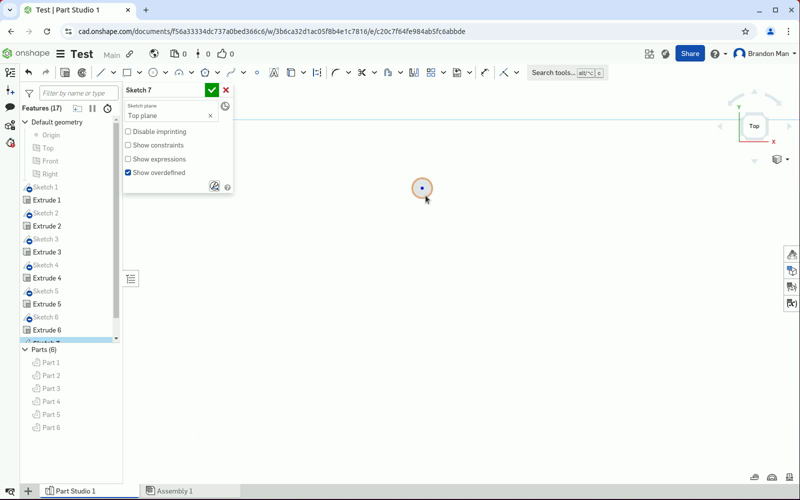
scroll(6)
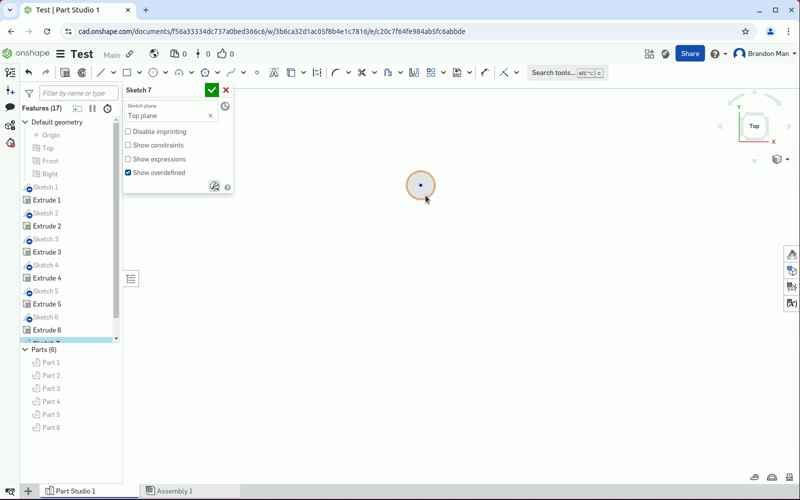
scroll(6)
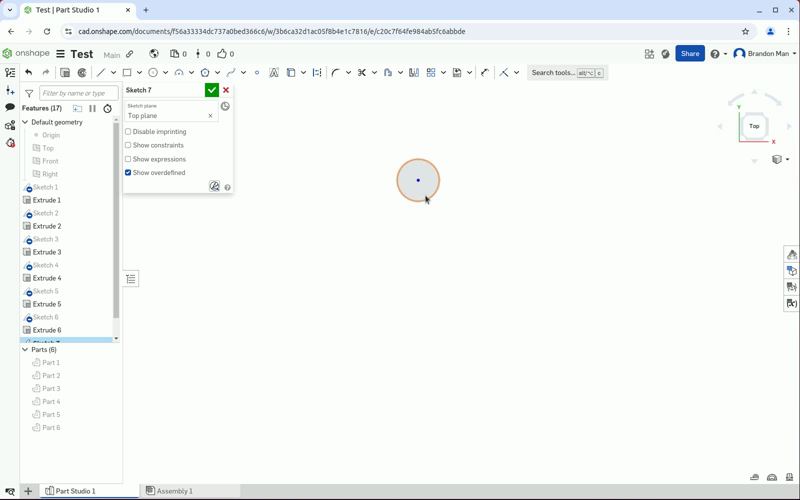
scroll(6)
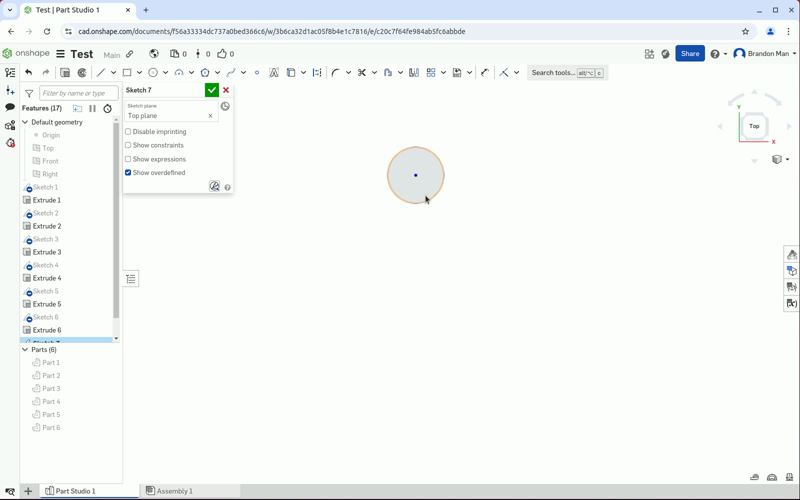
scroll(6)
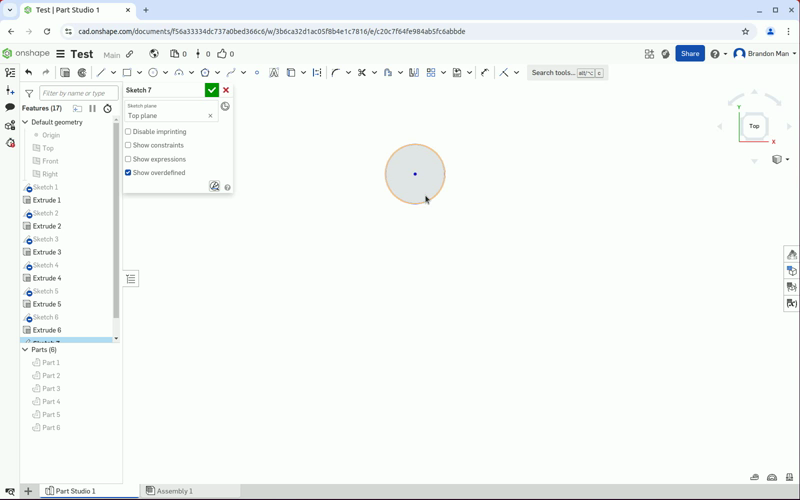
scroll(6)
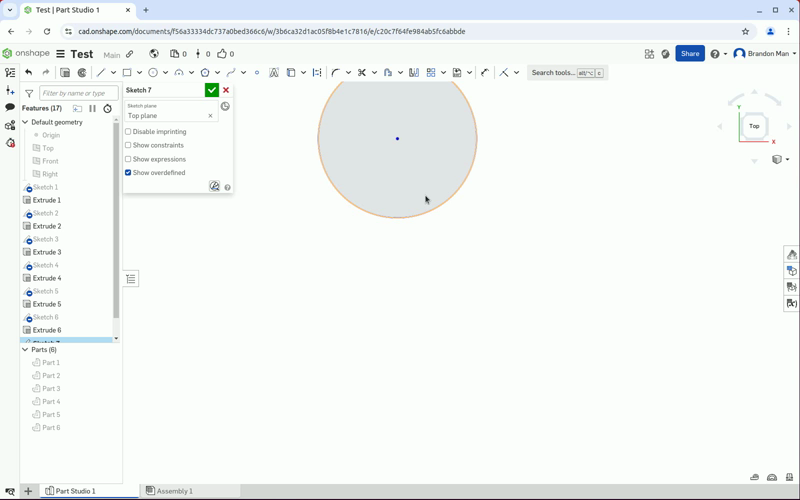
click(425, 195)
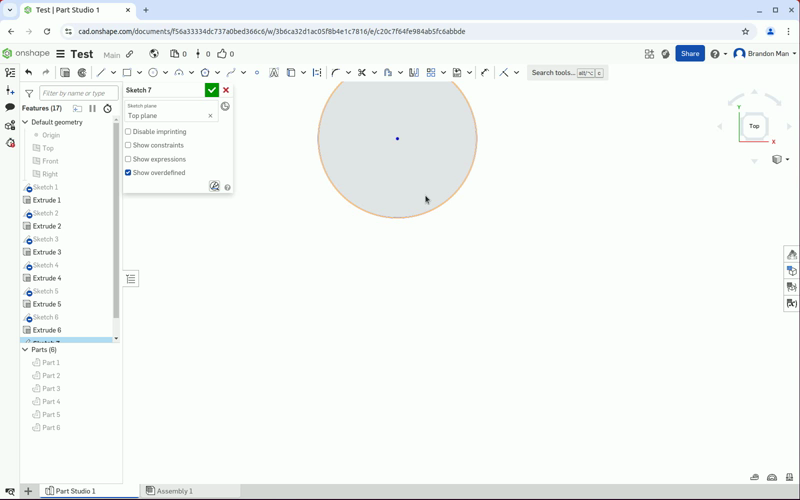
scroll(-6)
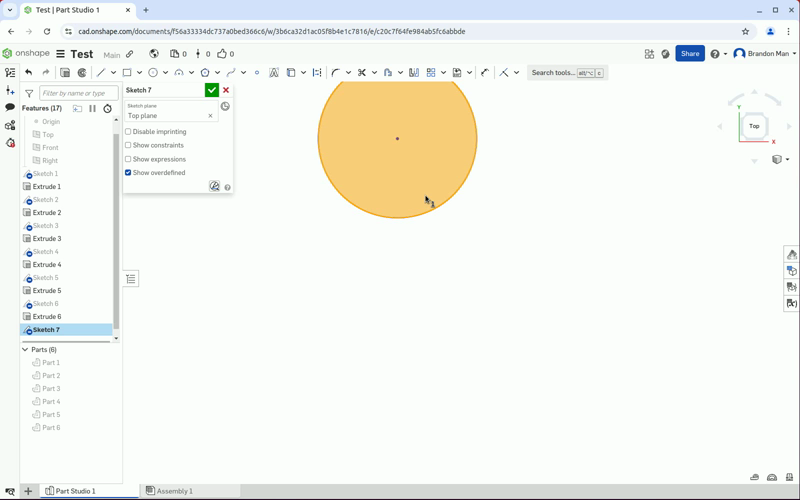
scroll(-6)
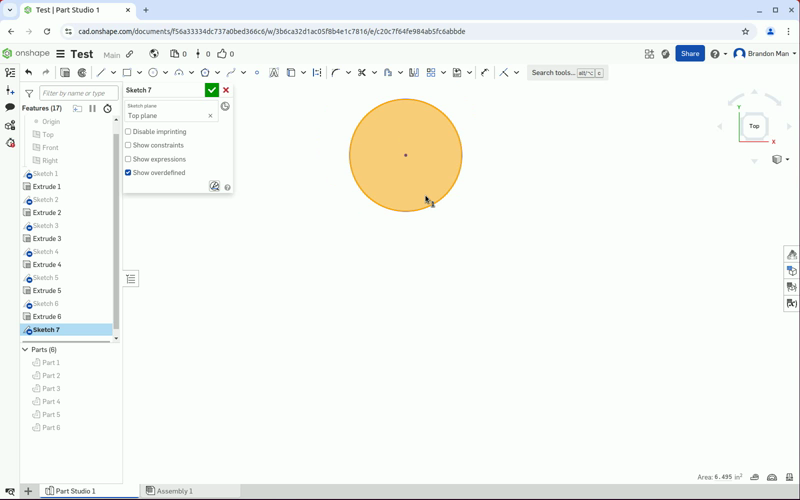
scroll(-6)
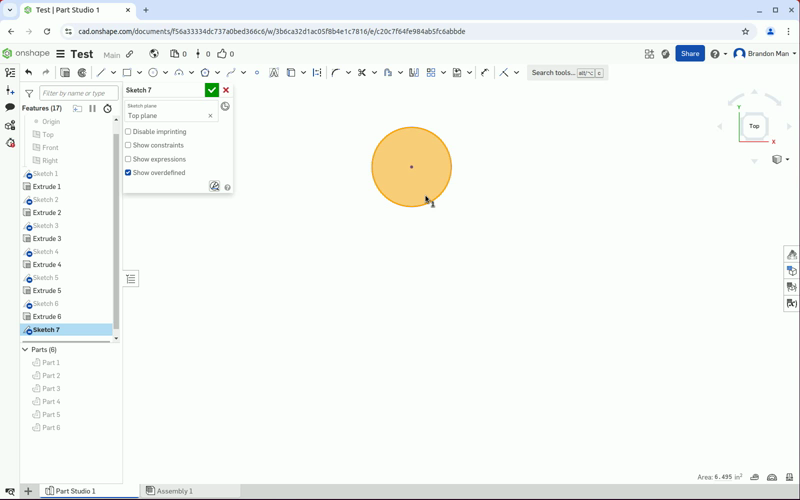
scroll(-6)
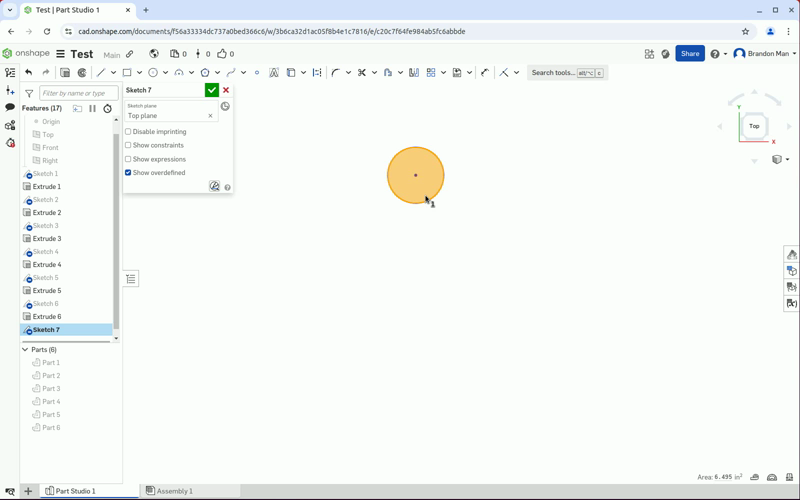
scroll(-6)
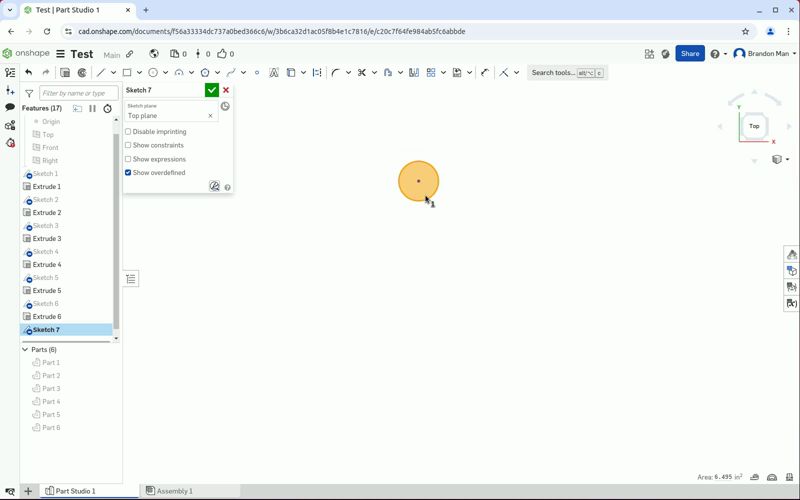
scroll(-6)
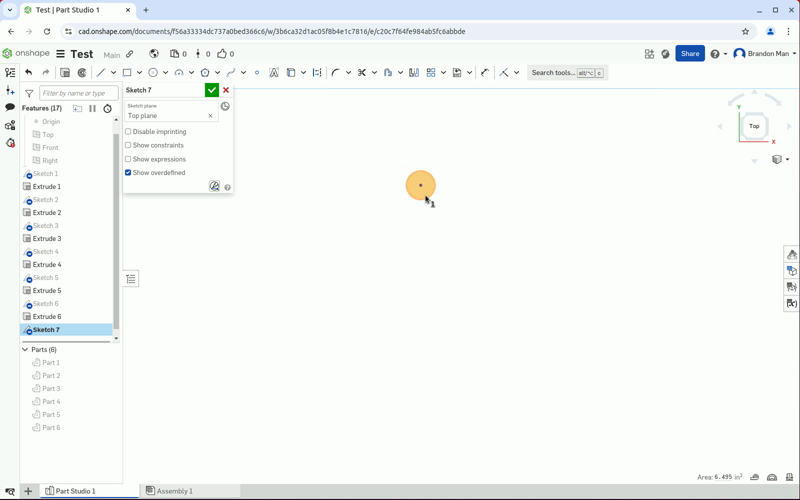
scroll(-6)
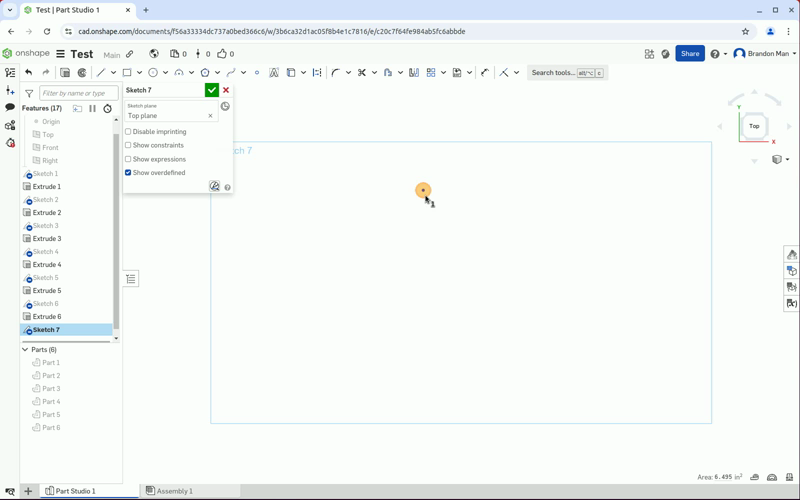
mouse_move(73, 352)
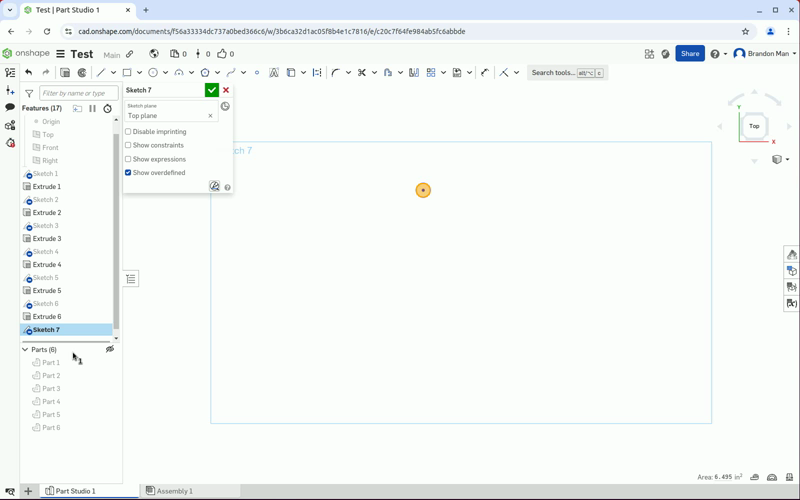
key(shift+y)
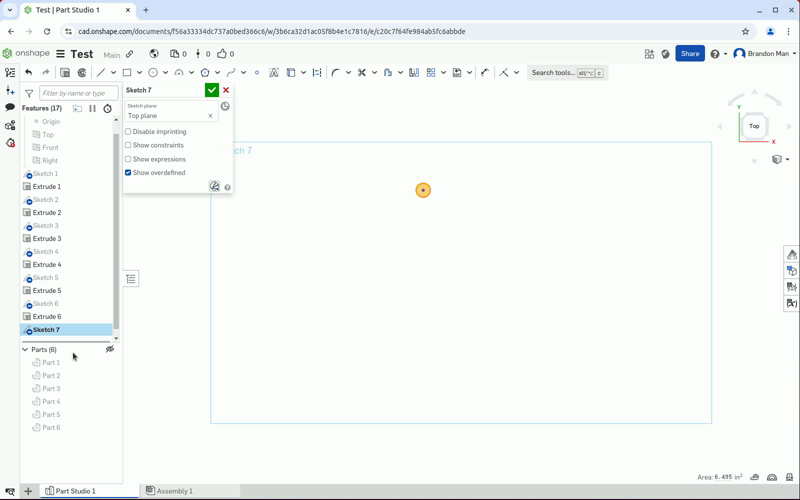
key(shift+e)
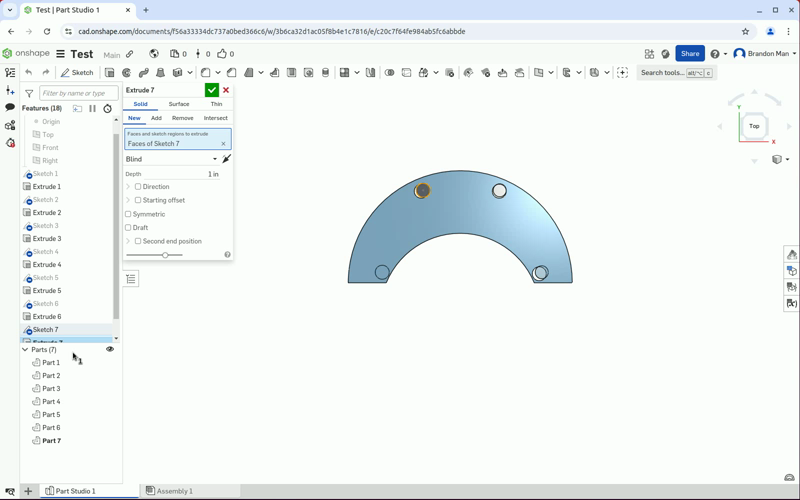
mouse_move(143, 106)
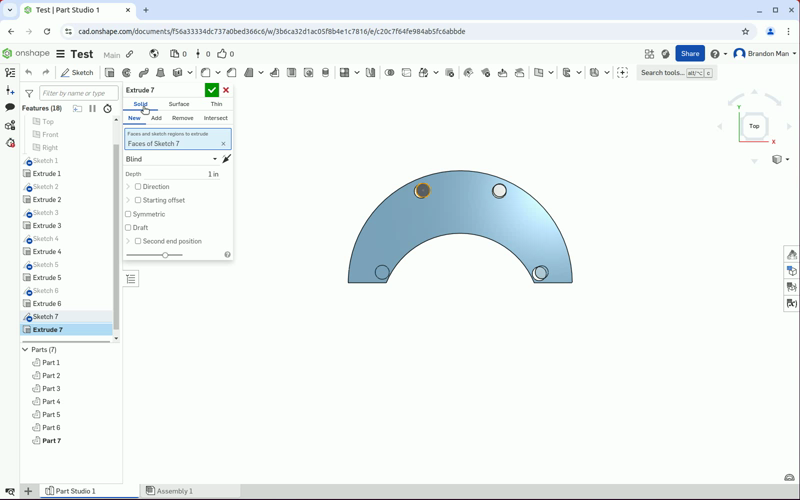
click(143, 106)
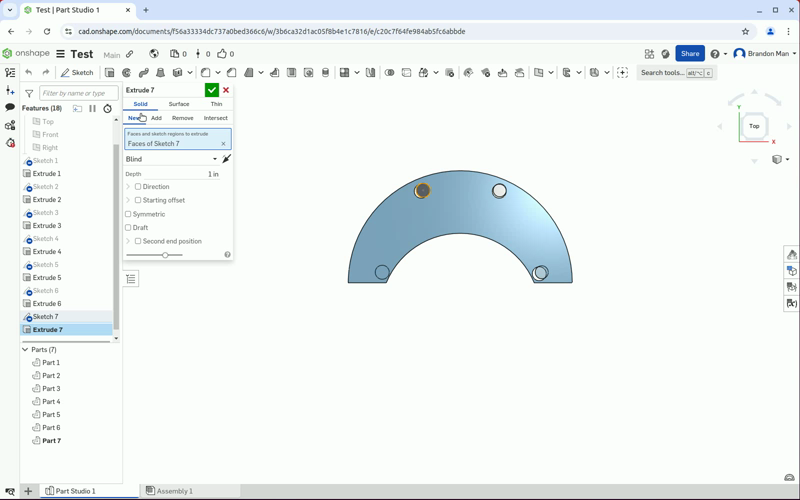
mouse_move(137, 120)
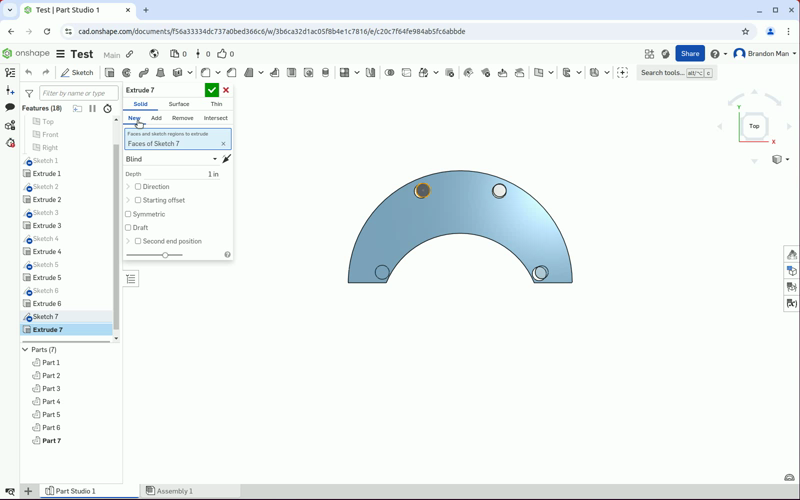
click(137, 120)
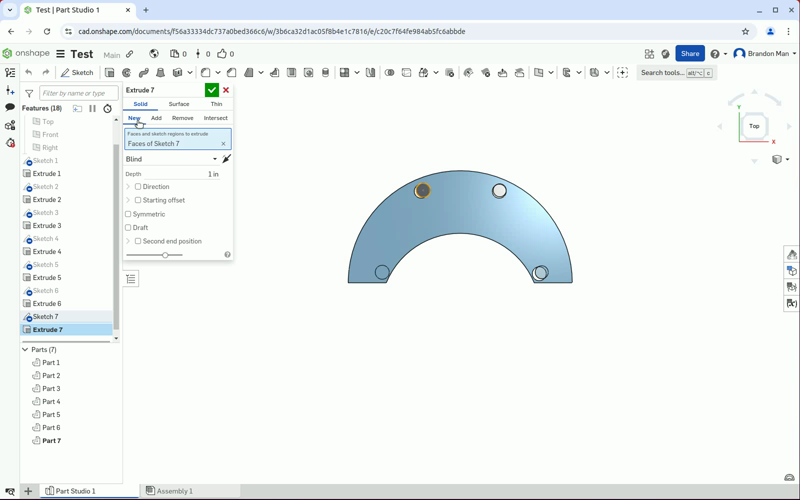
key(tab, 4)
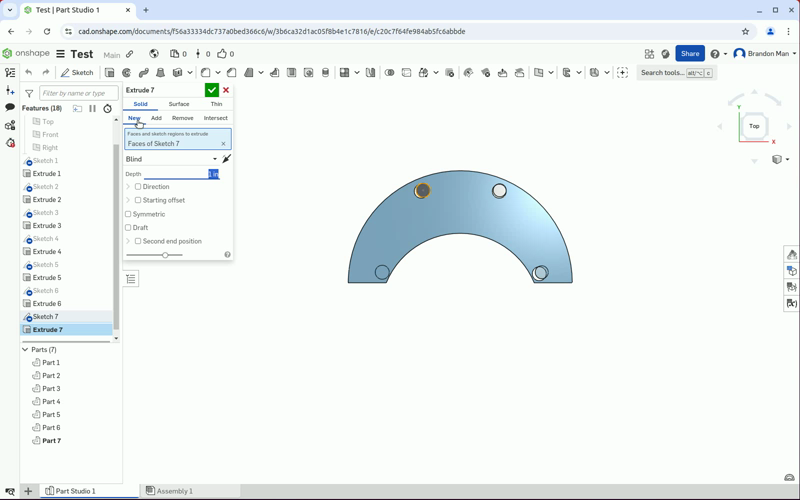
text(-8.906)
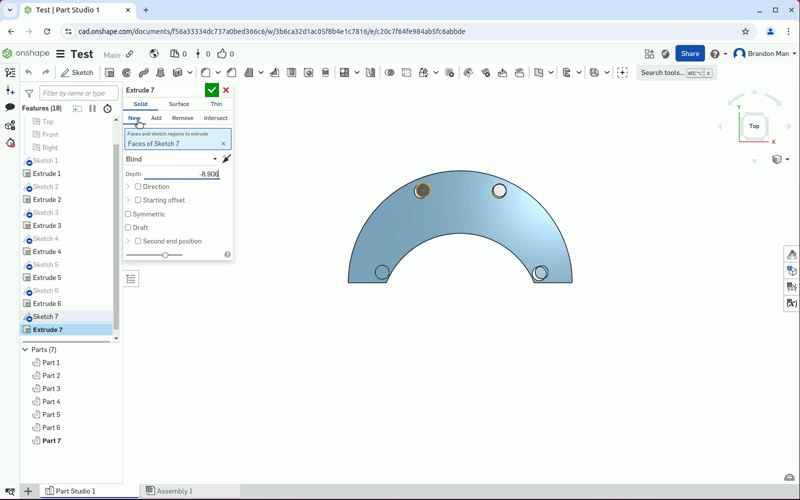
key(enter)
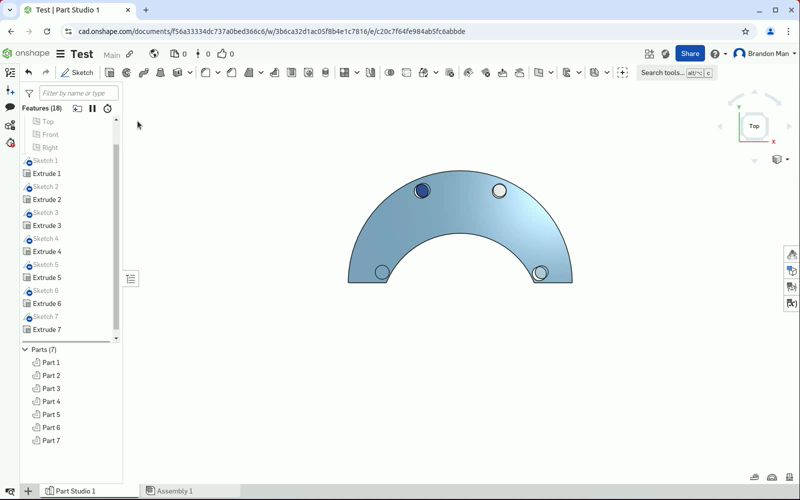
key(shift+h)
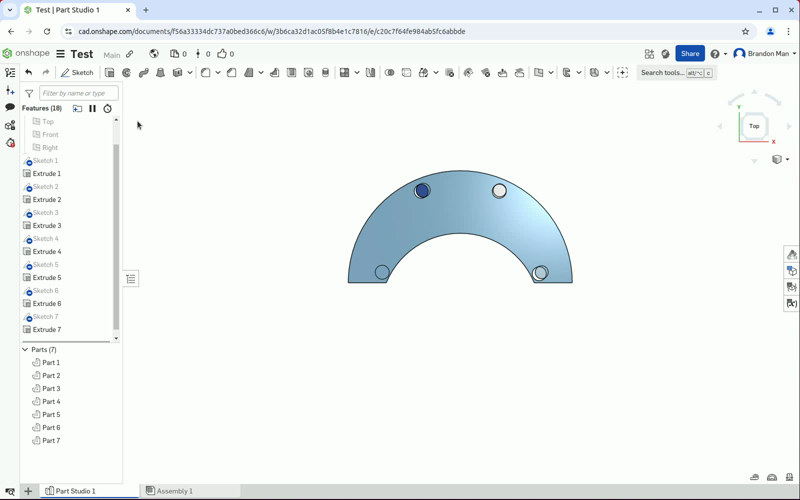
key(shift+h)
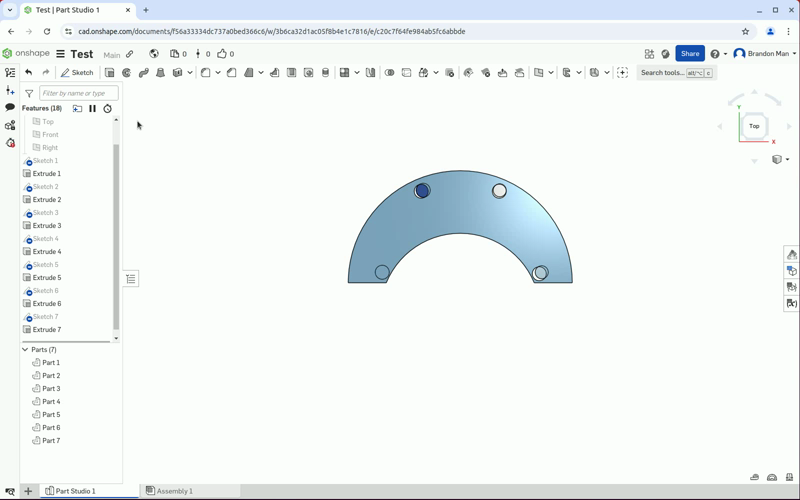
mouse_move(69, 163)
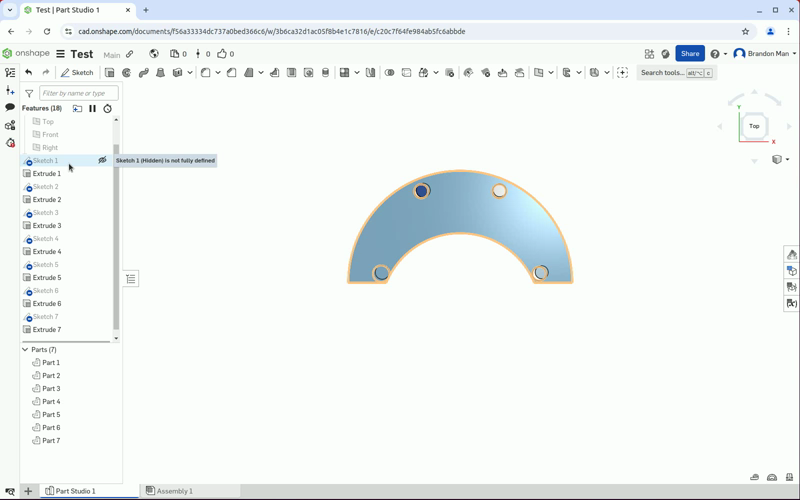
click(69, 163)
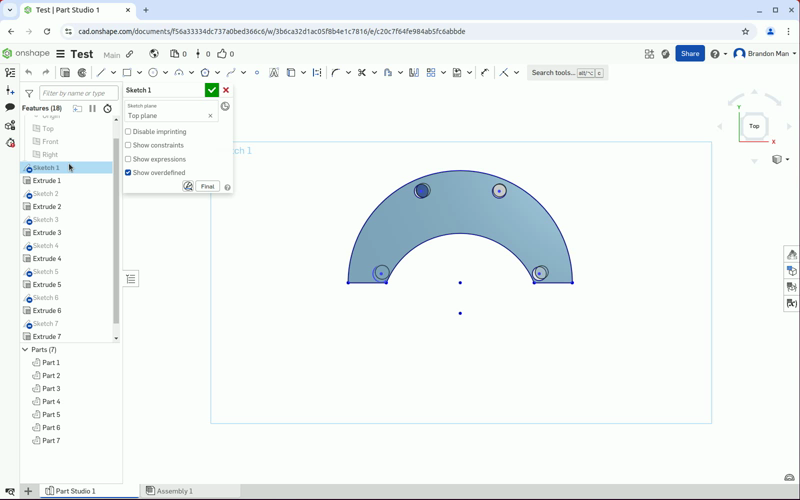
mouse_move(229, 92)
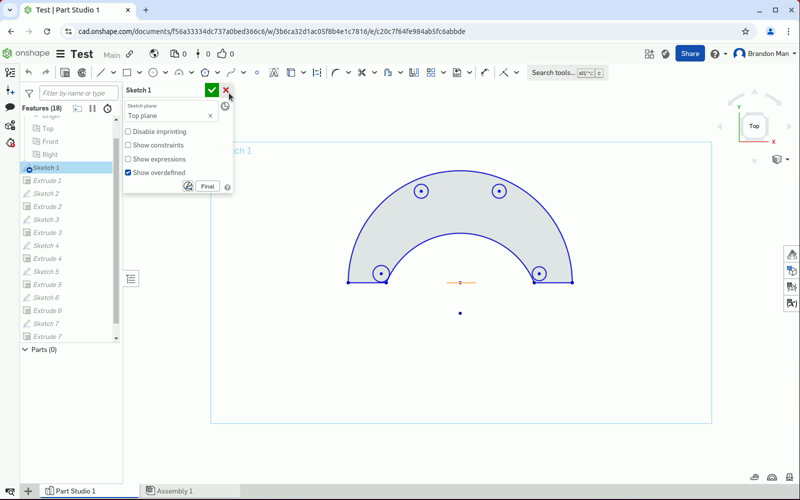
click(229, 92)
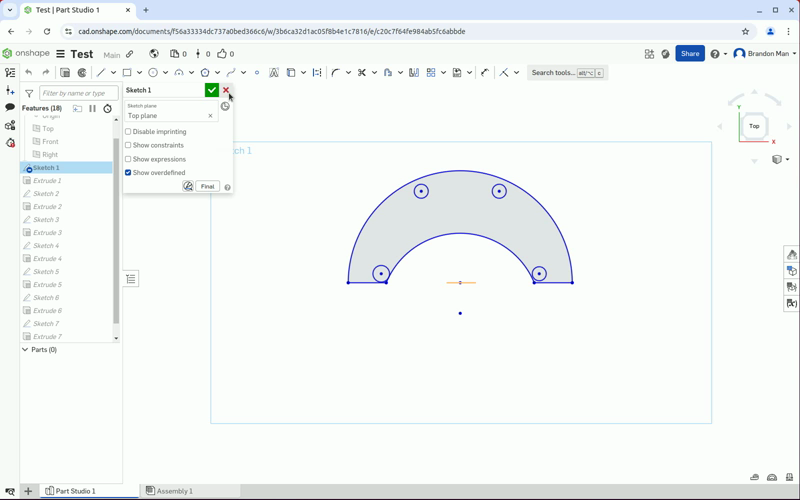
key(shift+s)
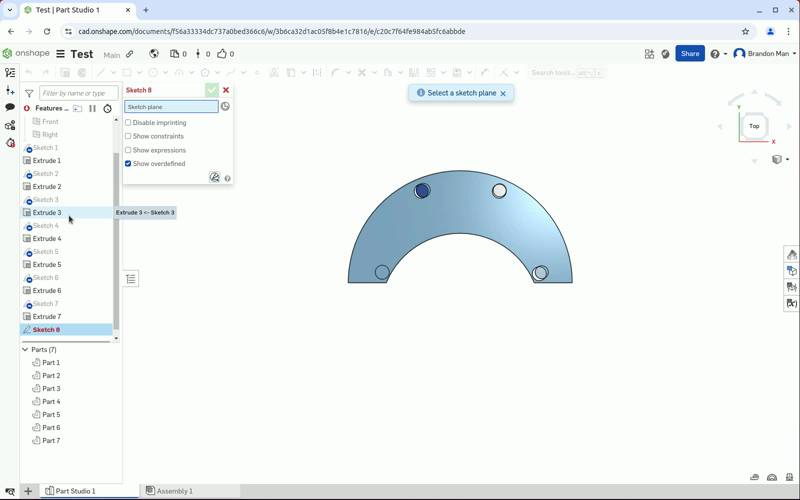
scroll(3)
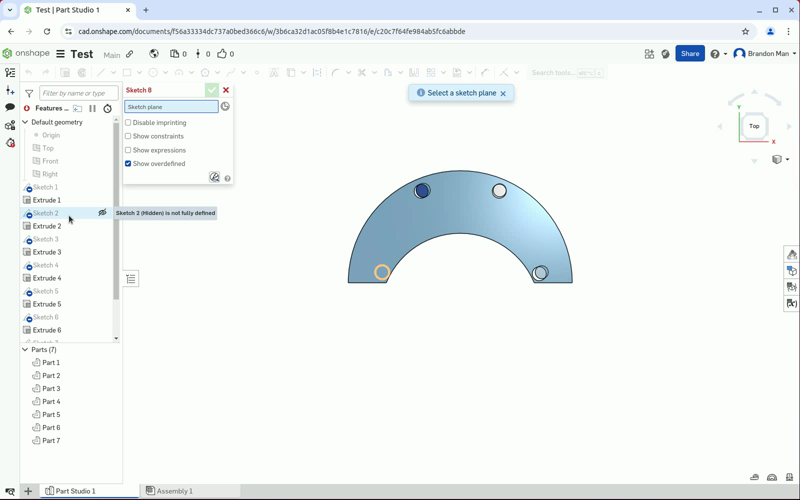
mouse_move(69, 150)
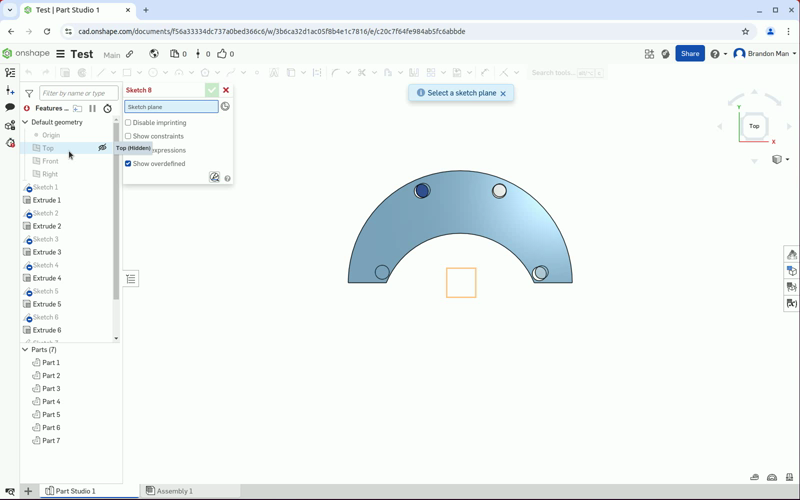
click(69, 150)
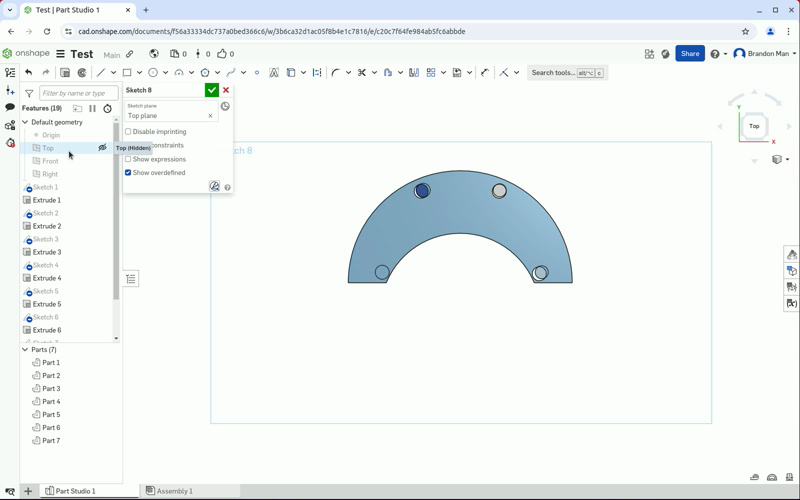
mouse_move(73, 352)
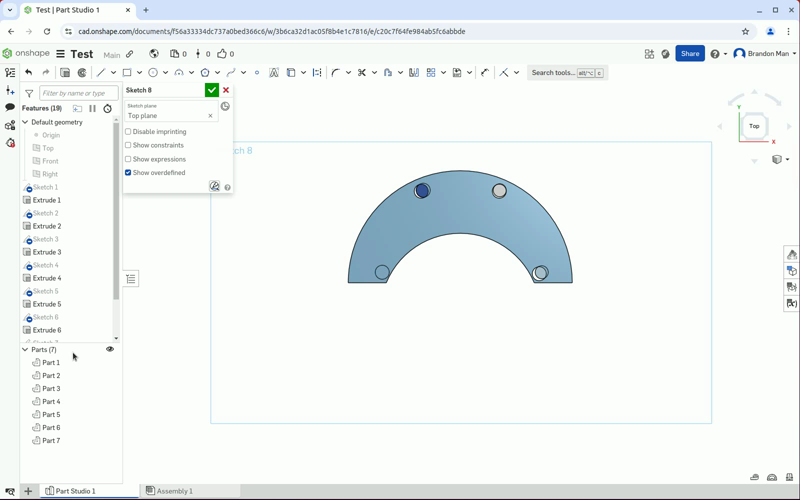
key(y)
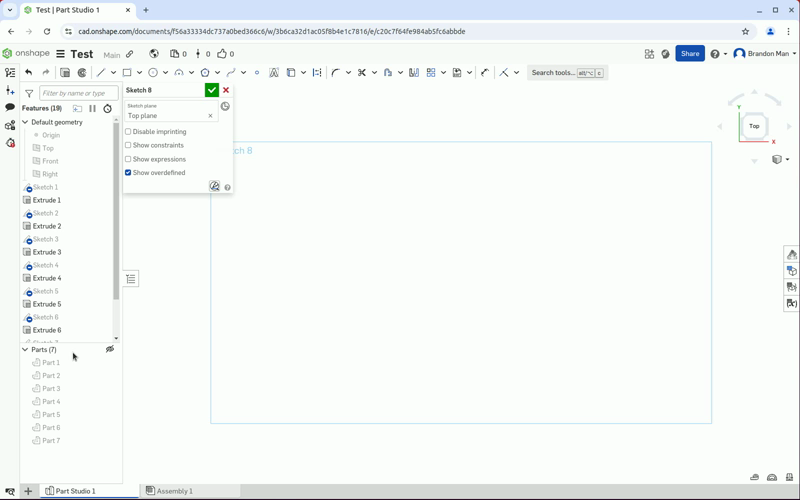
key(c)
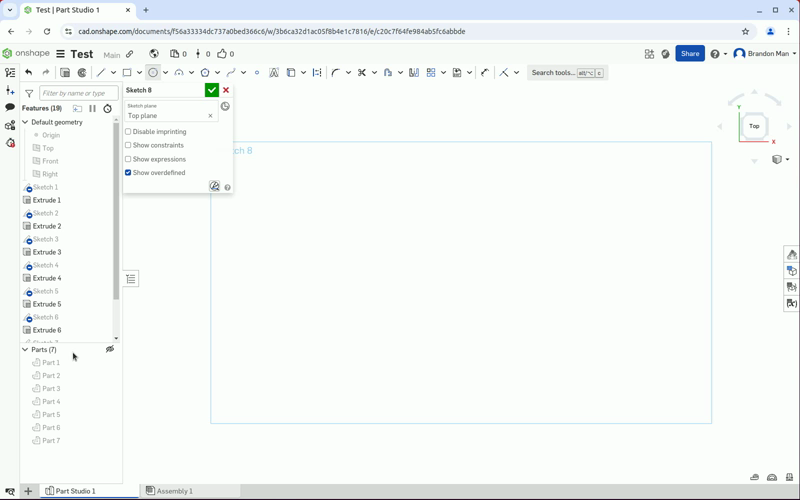
key_down(shift)
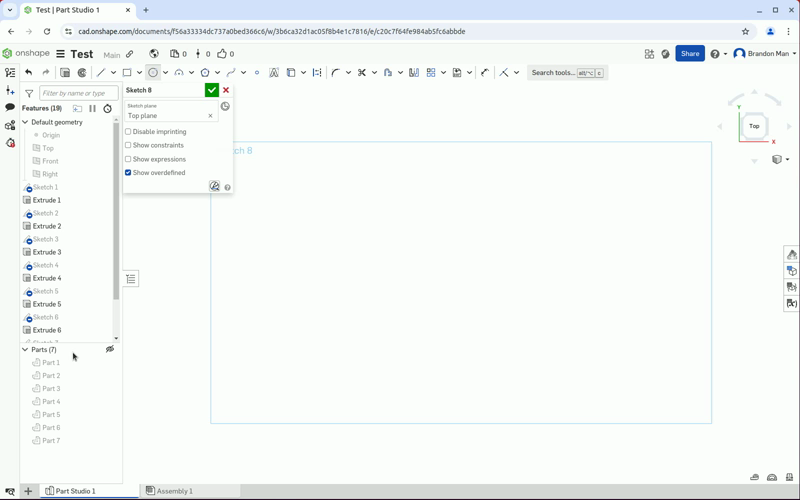
mouse_move(499, 190)
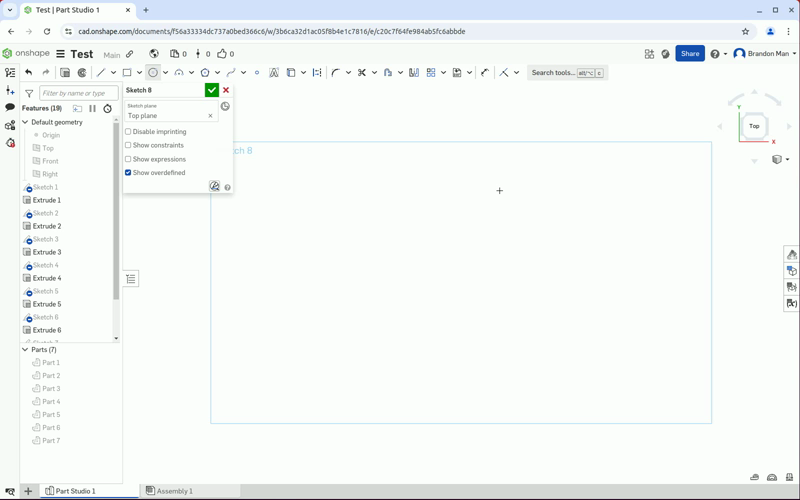
click(499, 190)
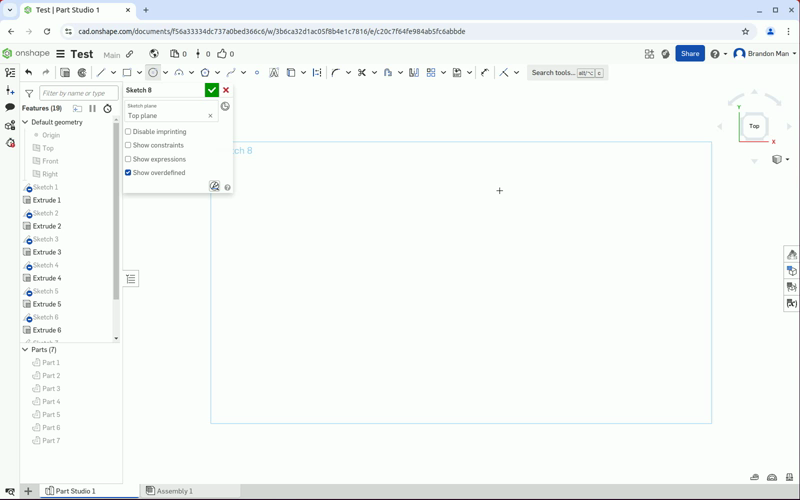
key_up(shift)
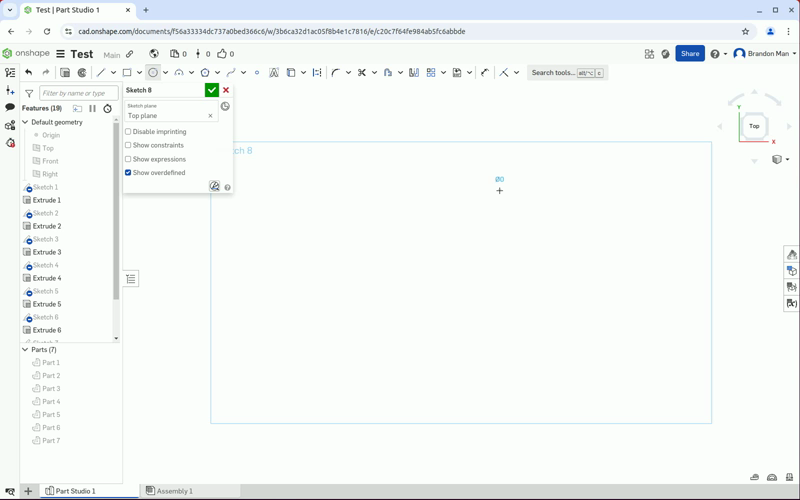
mouse_move(506, 190)
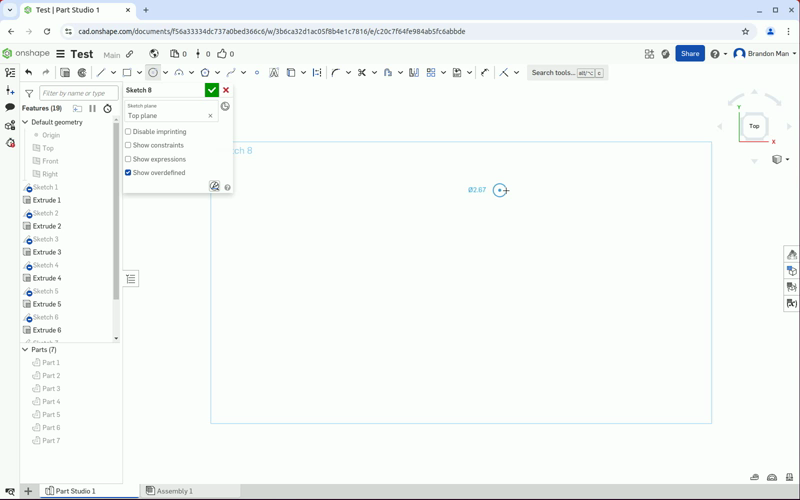
click(506, 190)
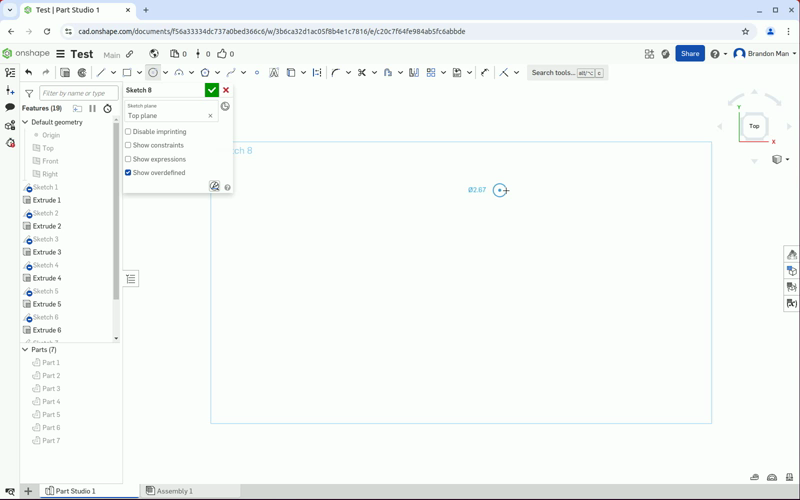
key(esc)
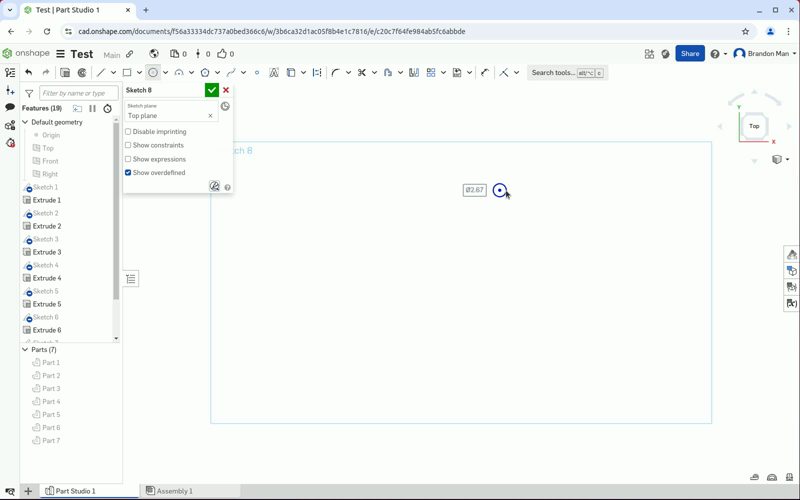
mouse_move(497, 193)
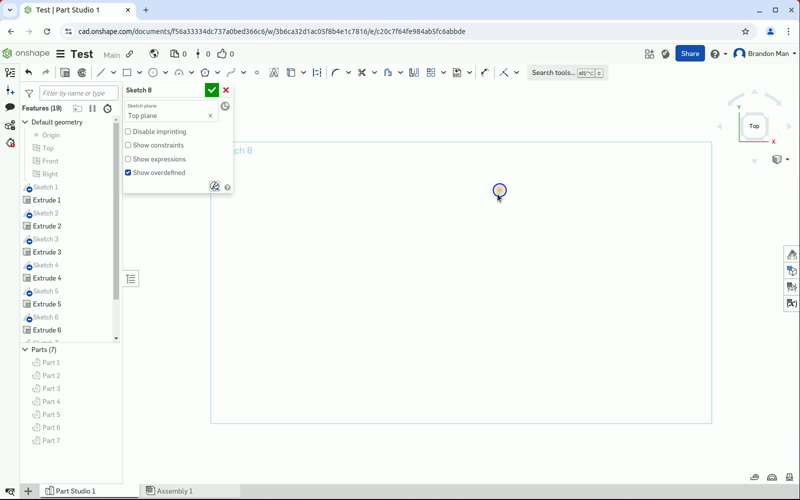
scroll(6)
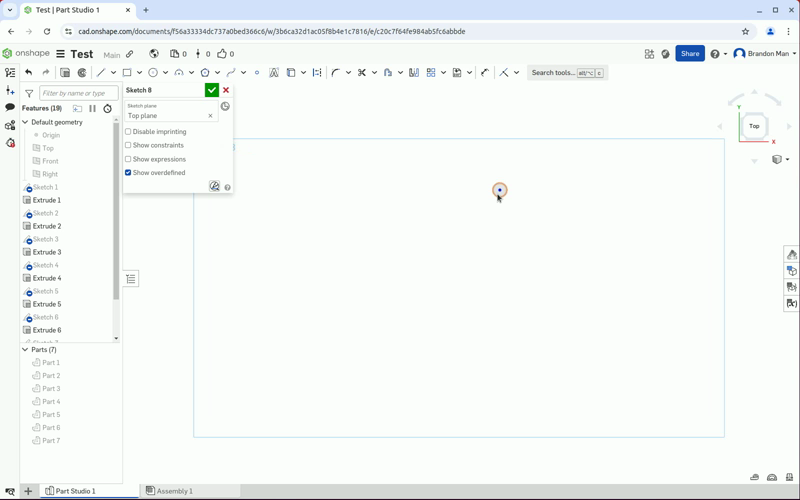
scroll(6)
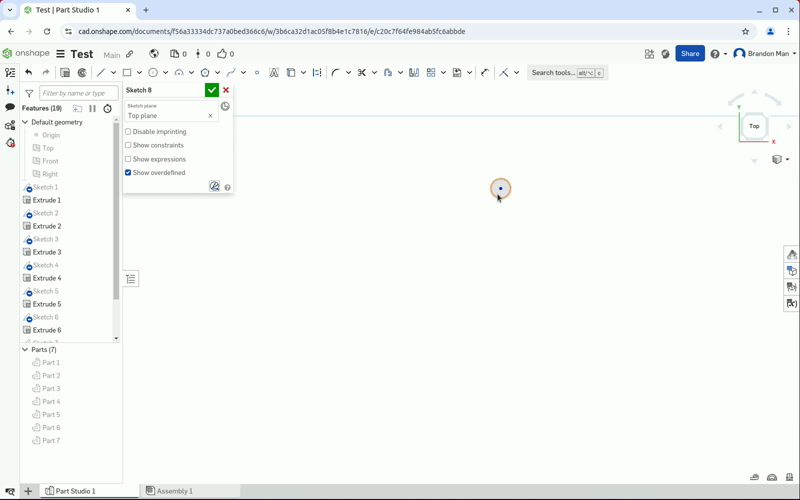
scroll(6)
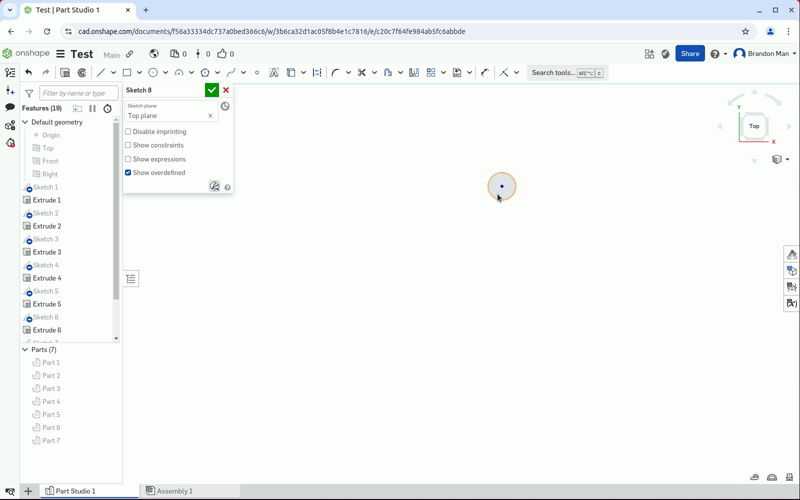
scroll(6)
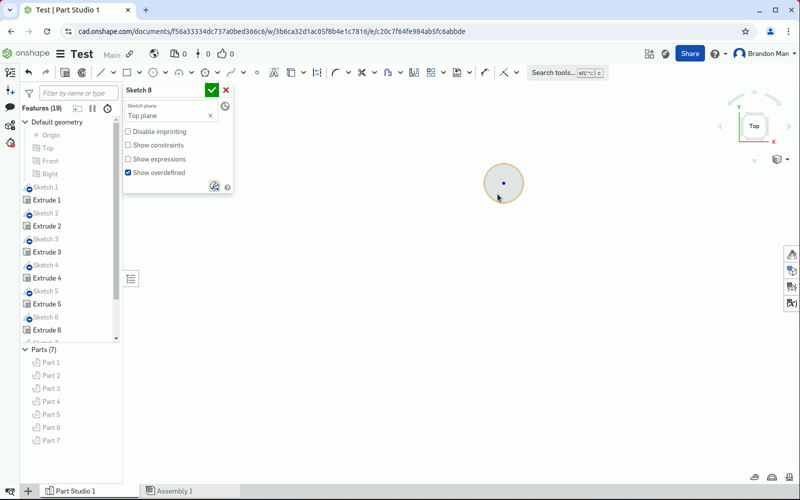
scroll(6)
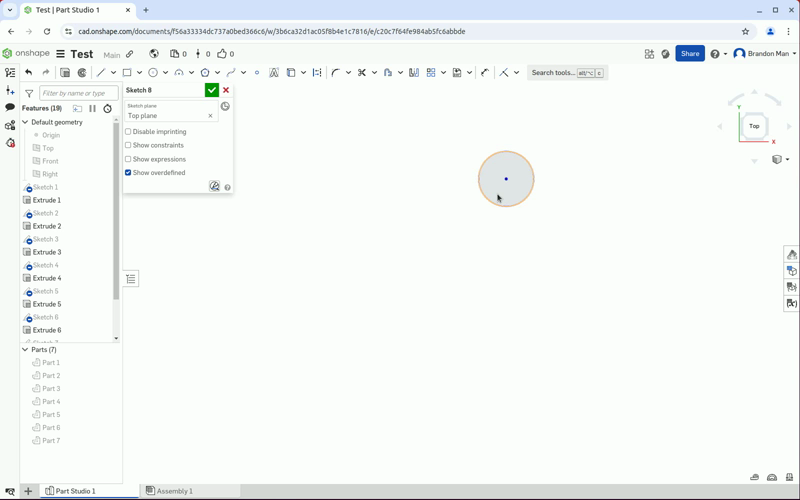
scroll(6)
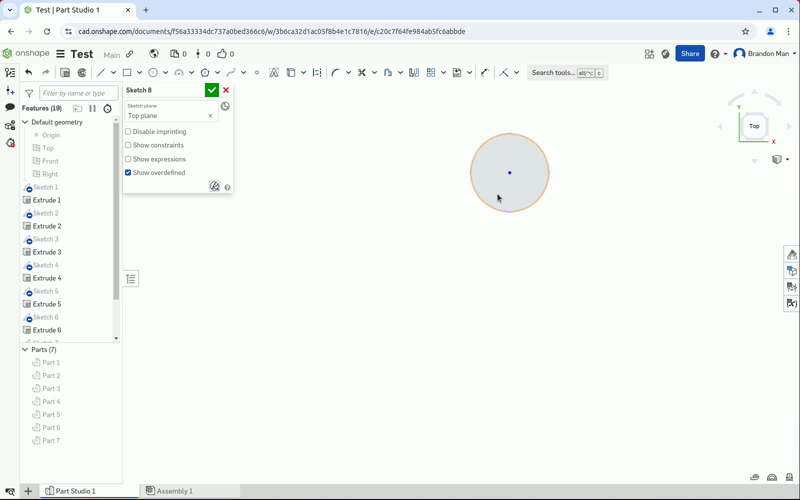
scroll(6)
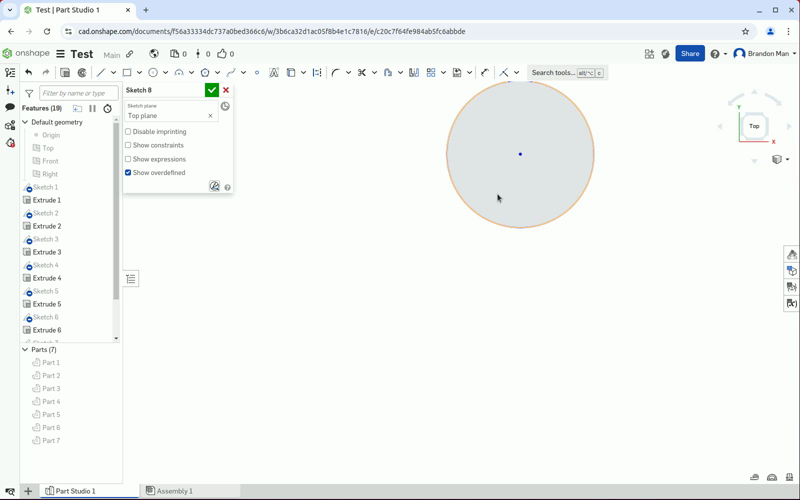
click(497, 193)
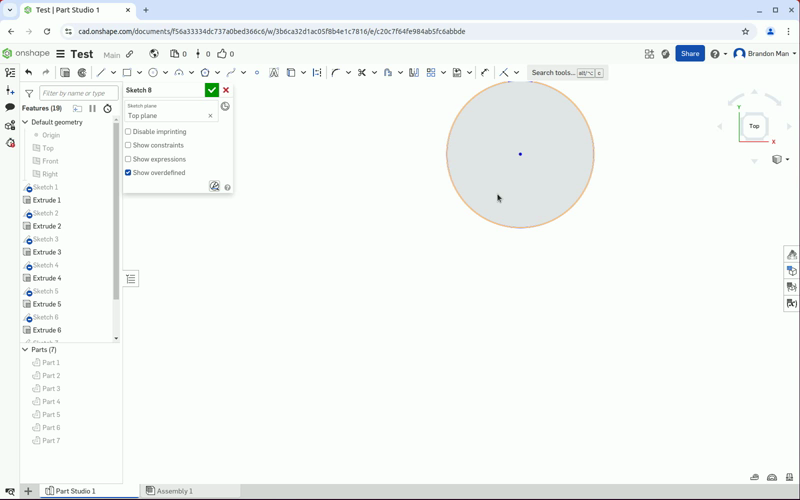
scroll(-6)
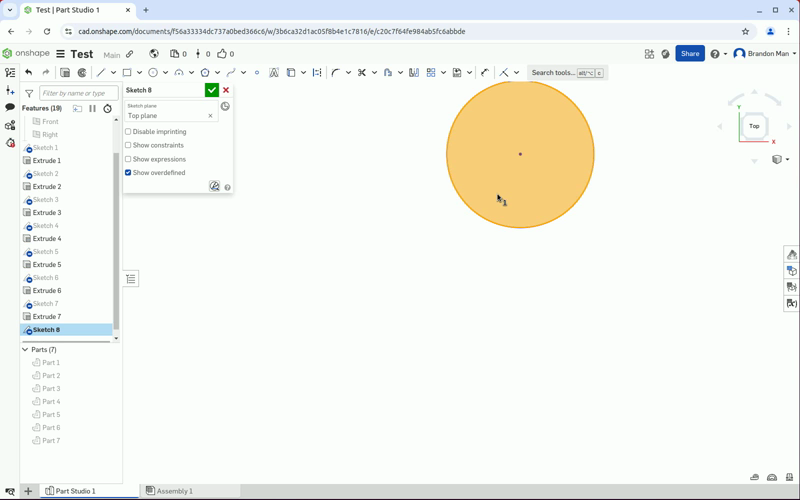
scroll(-6)
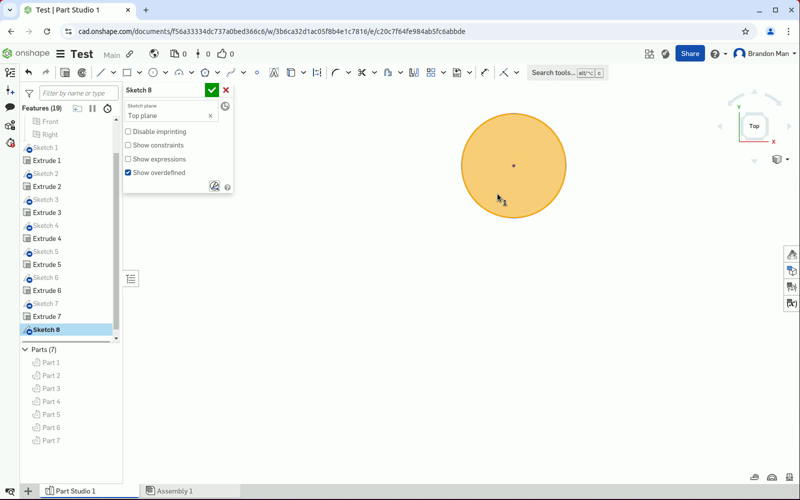
scroll(-6)
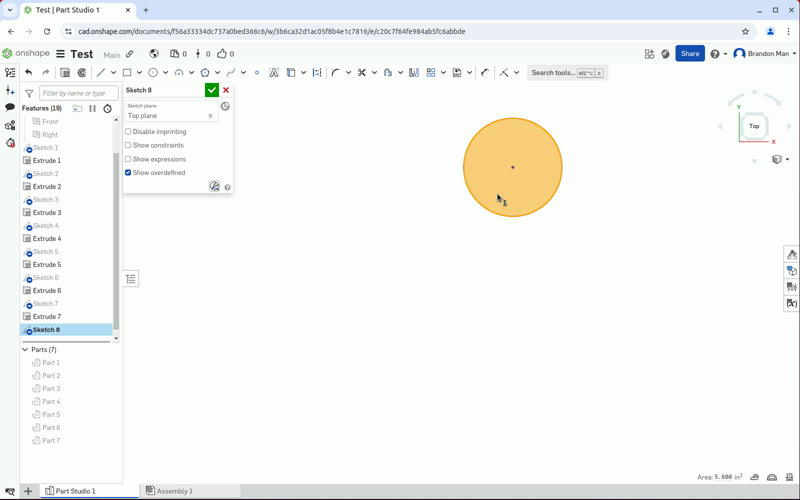
scroll(-6)
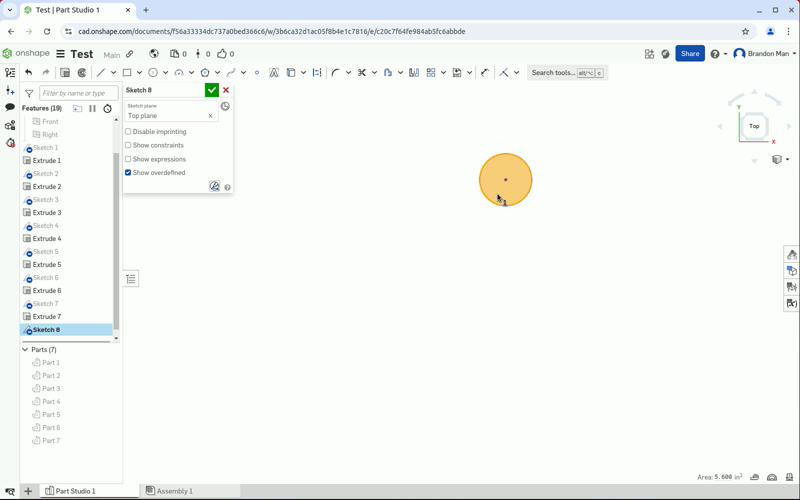
scroll(-6)
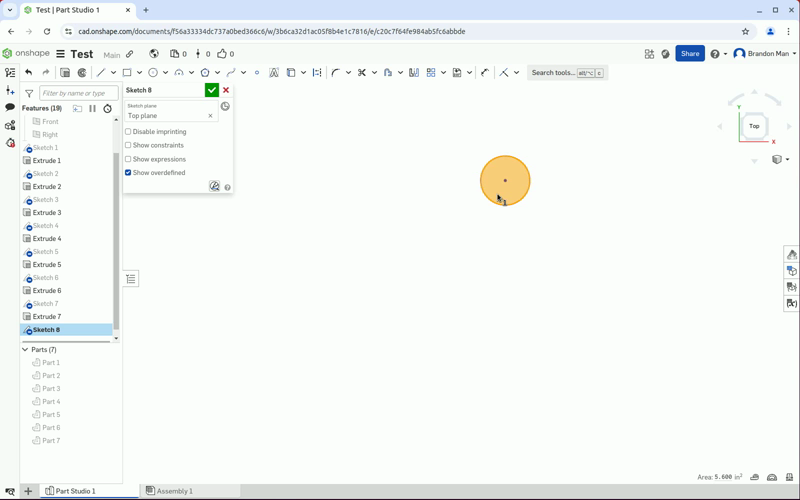
scroll(-6)
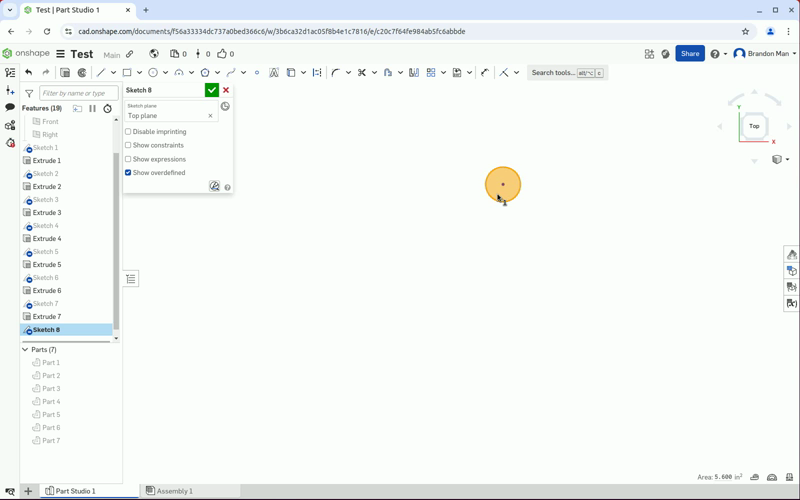
scroll(-6)
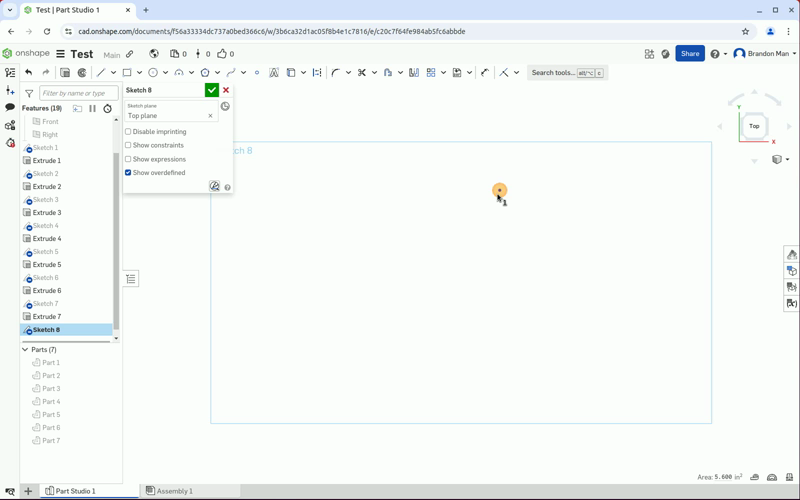
mouse_move(73, 352)
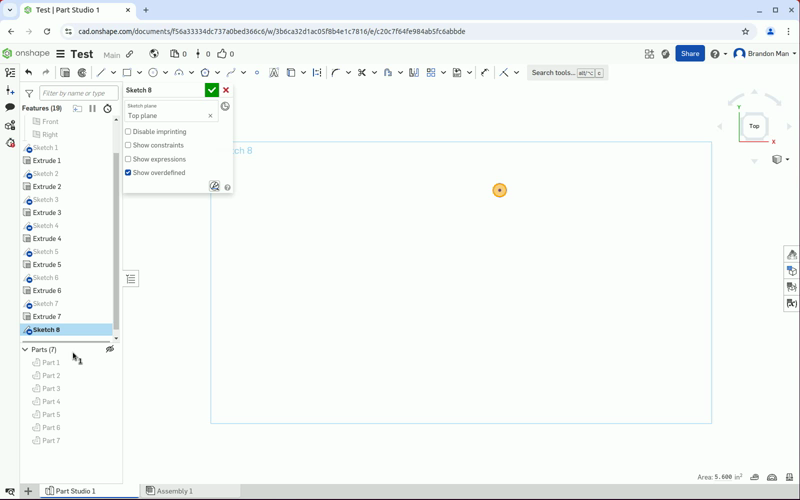
key(shift+y)
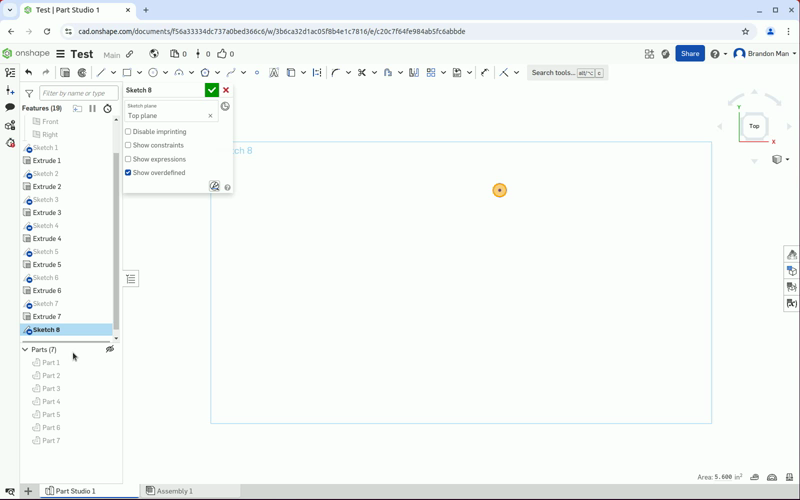
key(shift+e)
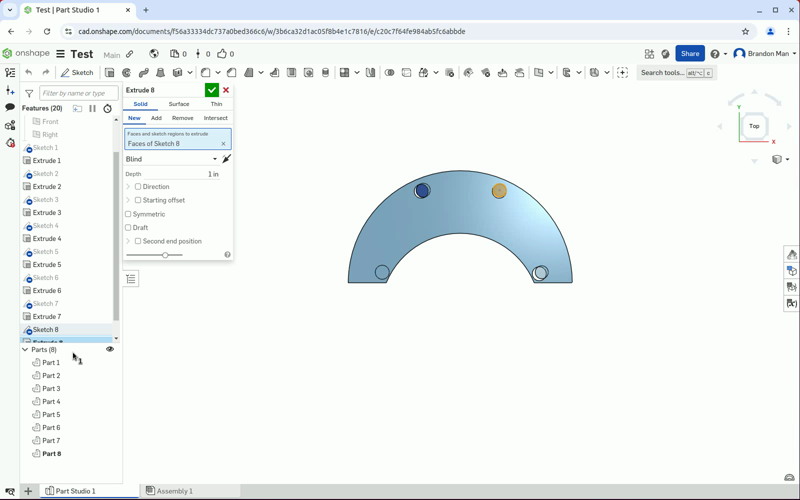
mouse_move(143, 106)
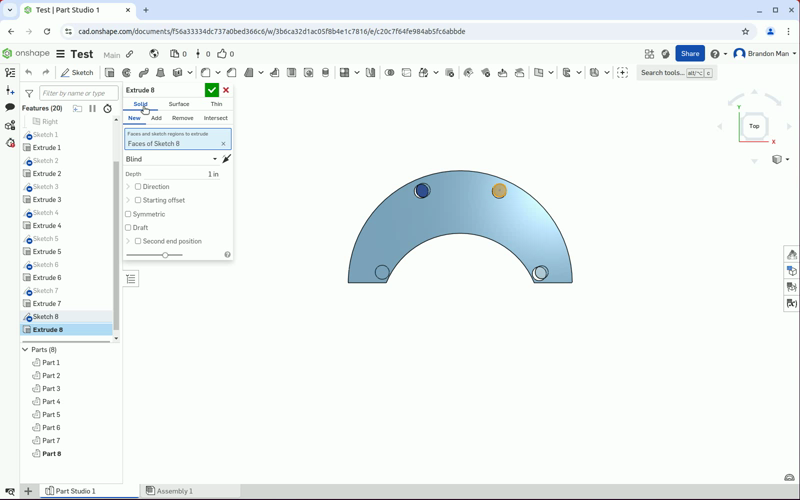
click(143, 106)
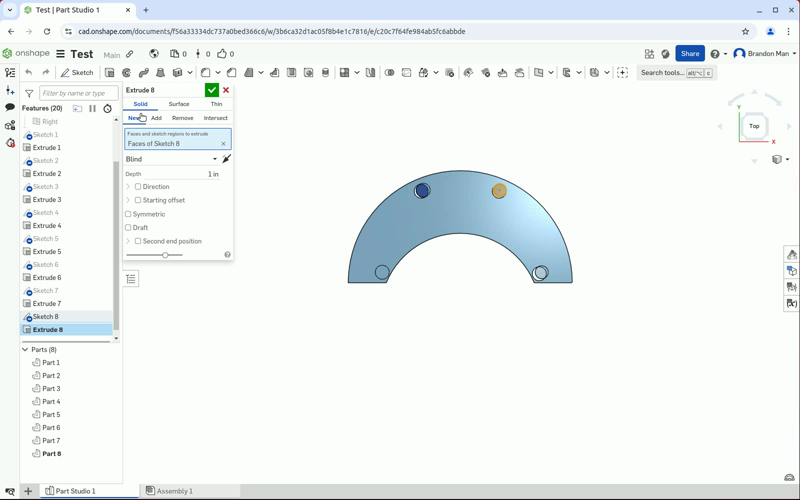
mouse_move(137, 120)
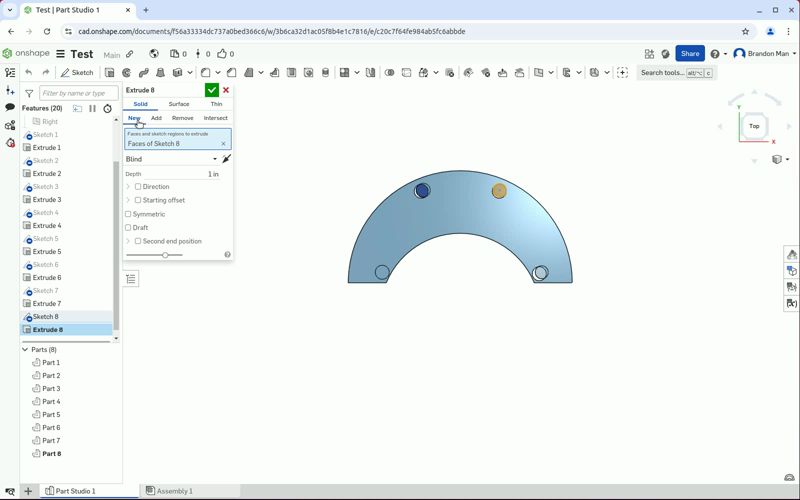
click(137, 120)
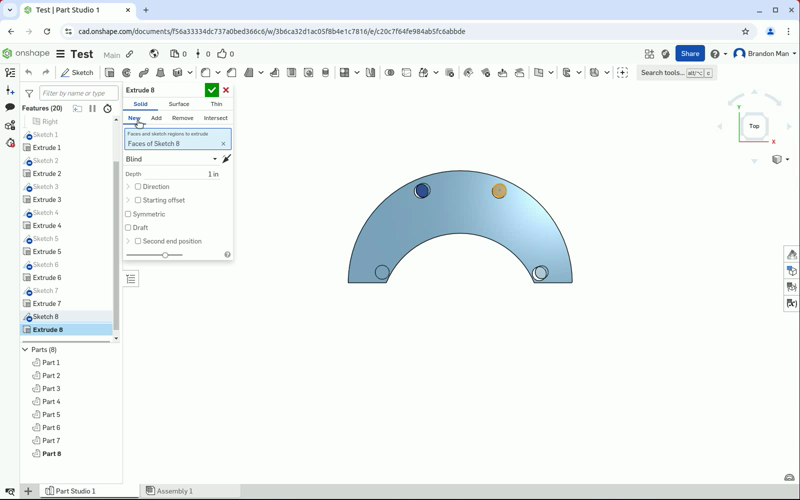
key(tab, 4)
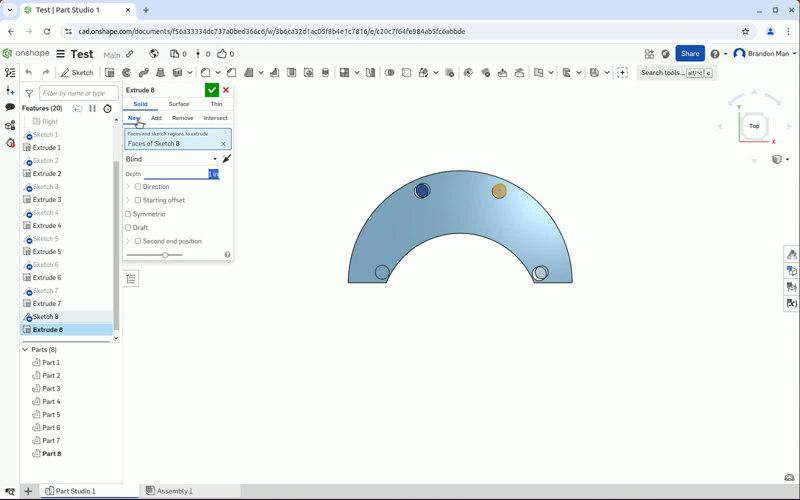
text(-8.906)
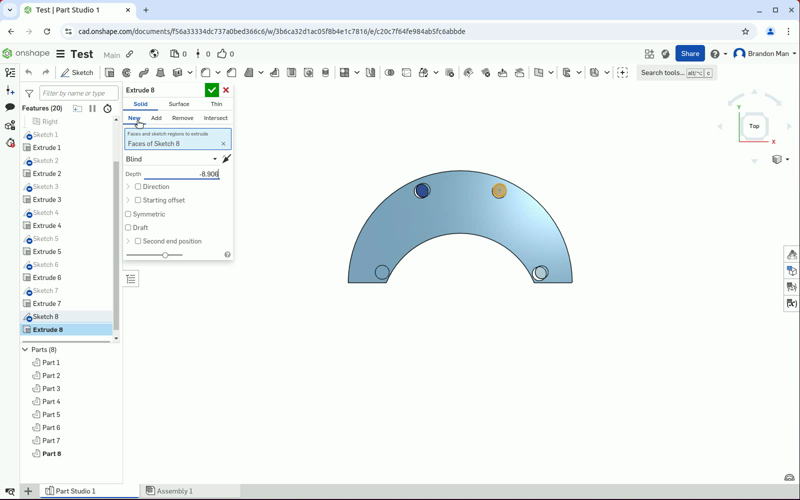
key(enter)
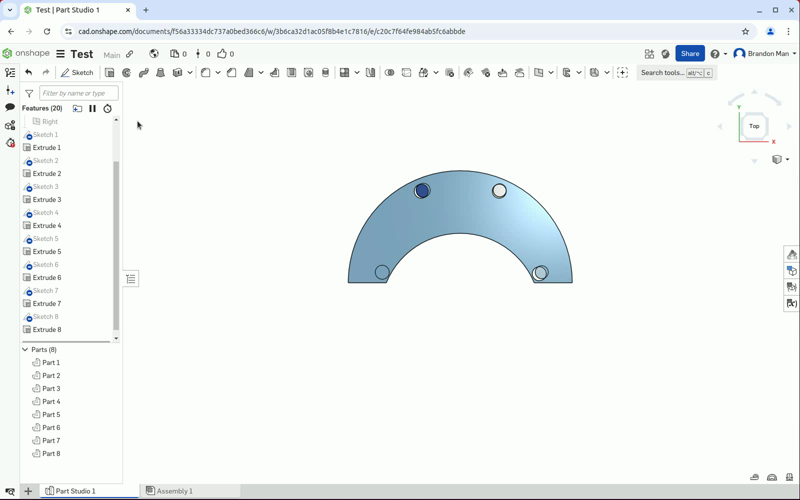
key(shift+h)
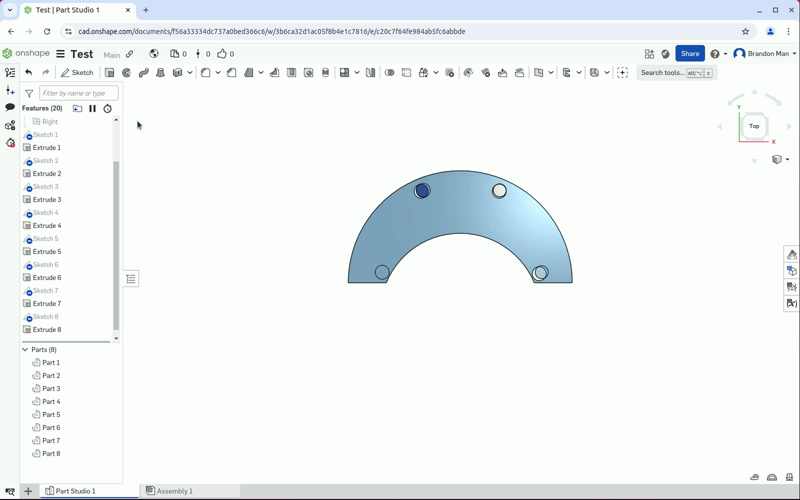
key(shift+h)
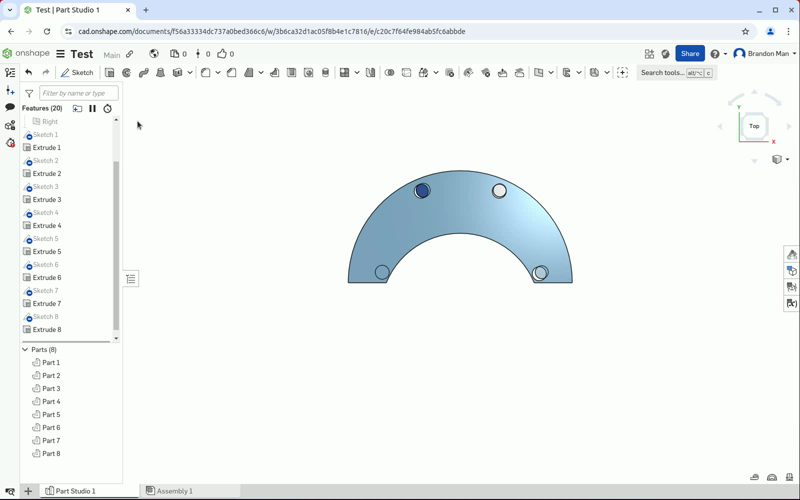
mouse_move(69, 137)
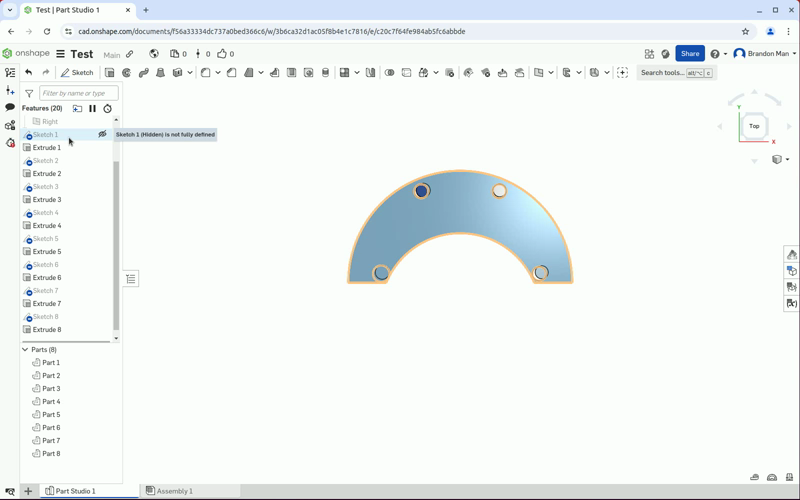
click(69, 137)
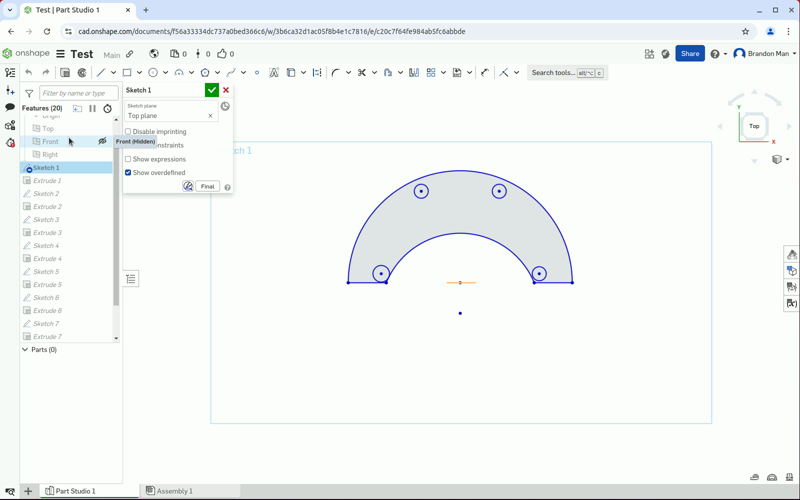
mouse_move(229, 92)
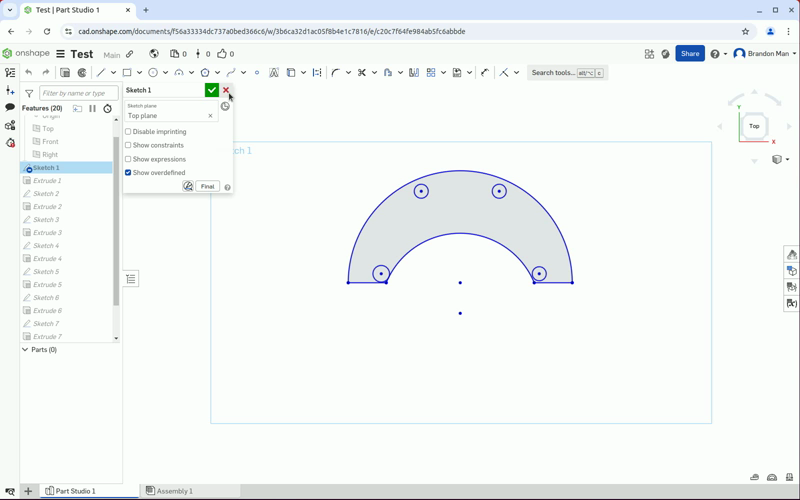
click(229, 92)
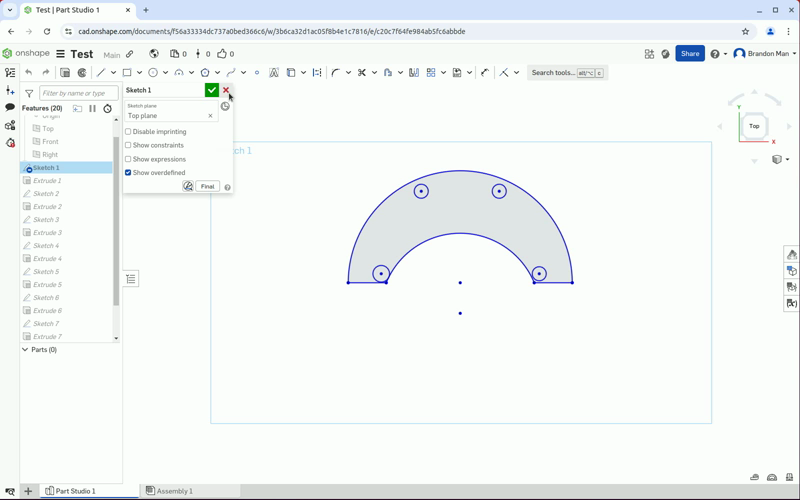
key(shift+s)
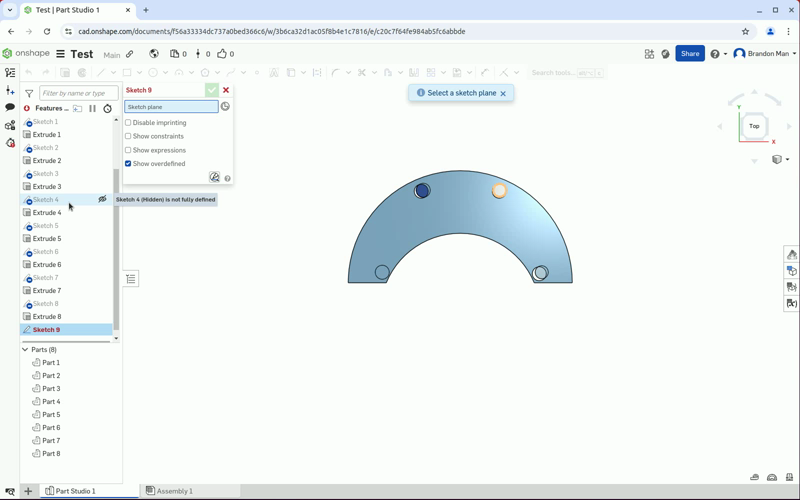
scroll(3)
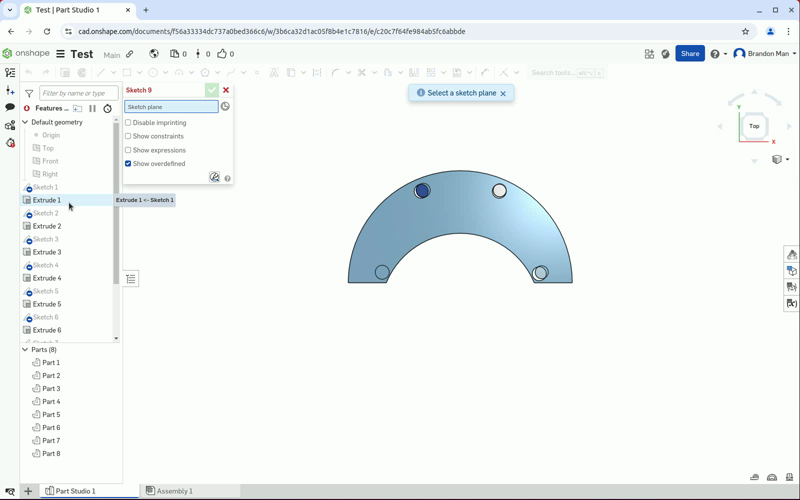
mouse_move(69, 150)
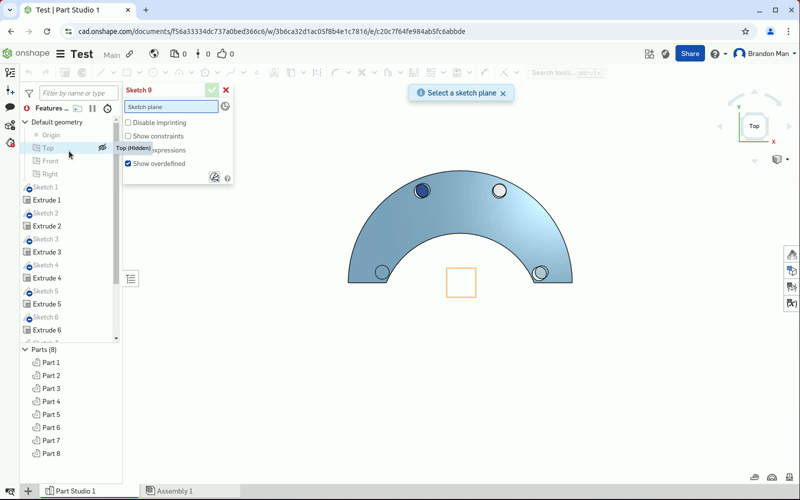
click(69, 150)
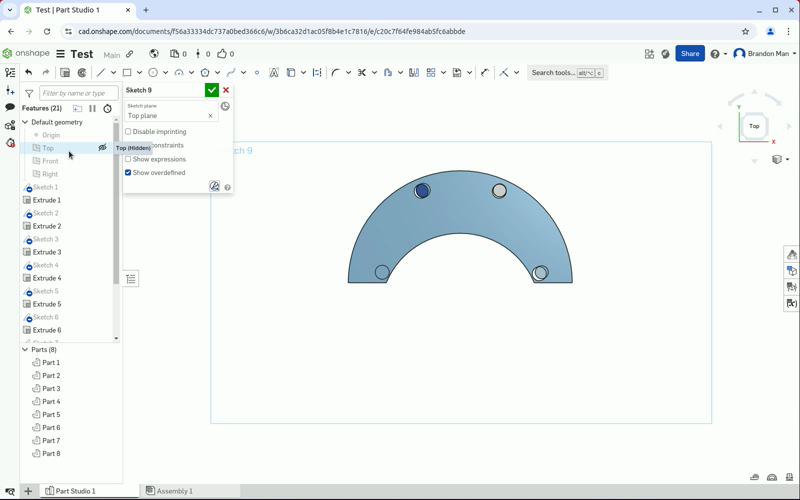
mouse_move(73, 352)
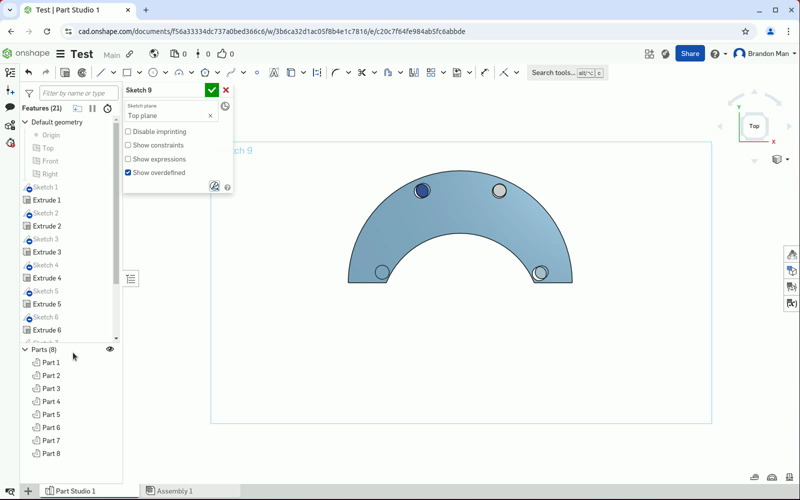
key(y)
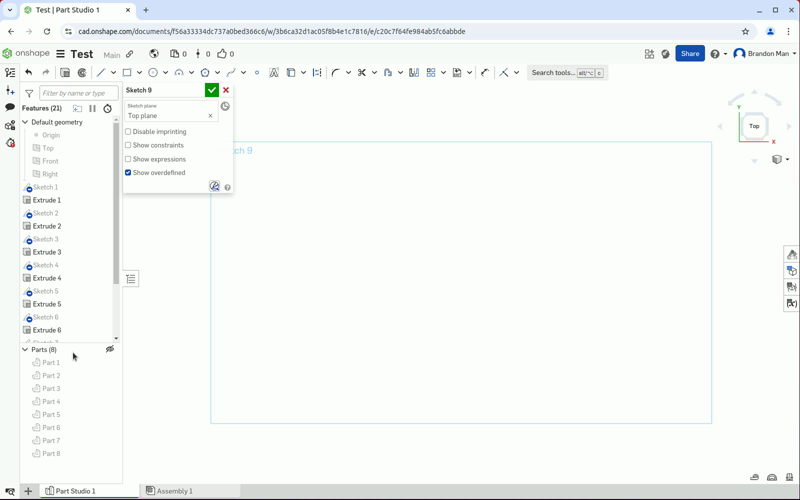
key(c)
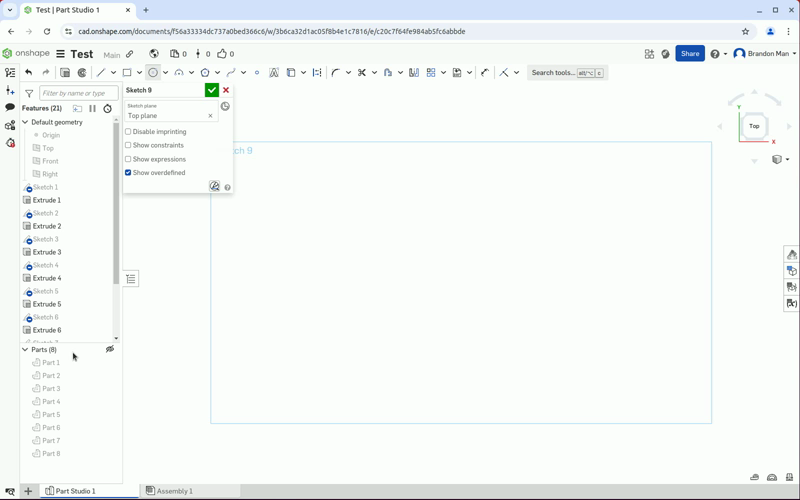
key_down(shift)
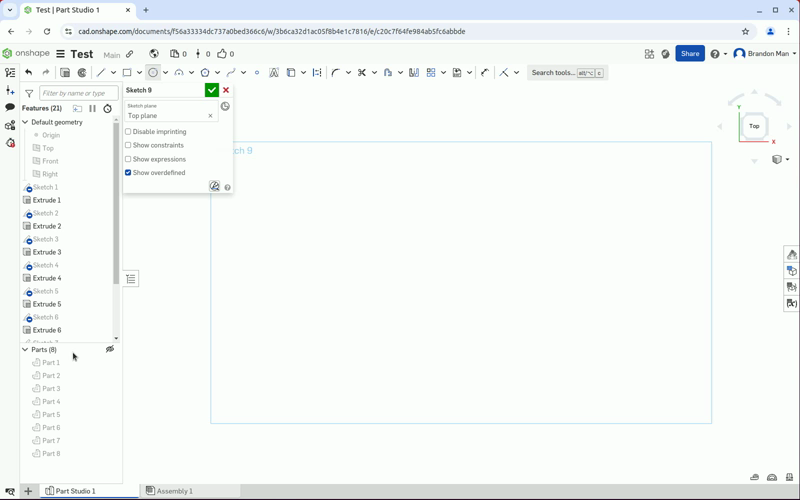
mouse_move(541, 272)
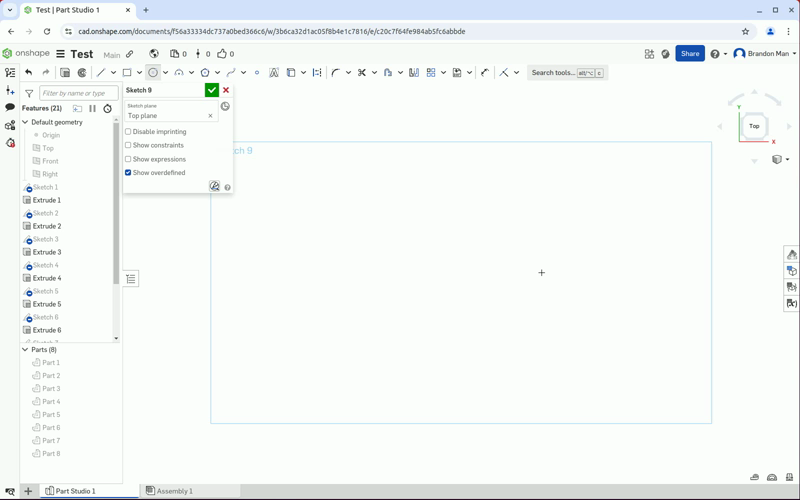
click(541, 272)
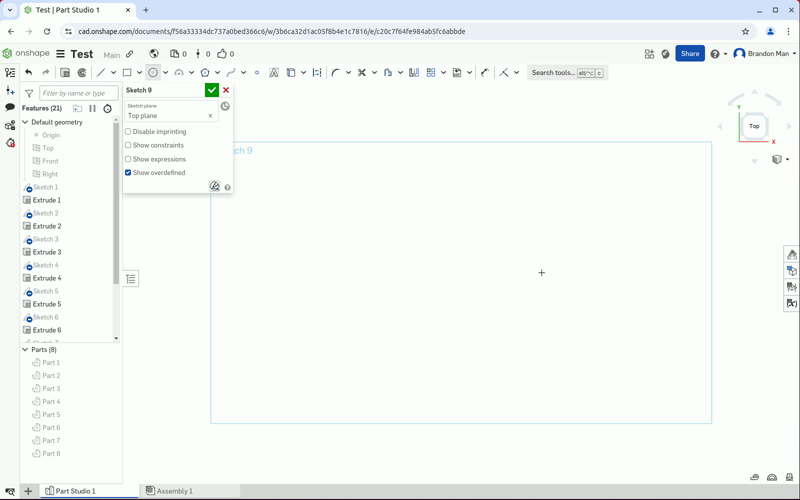
key_up(shift)
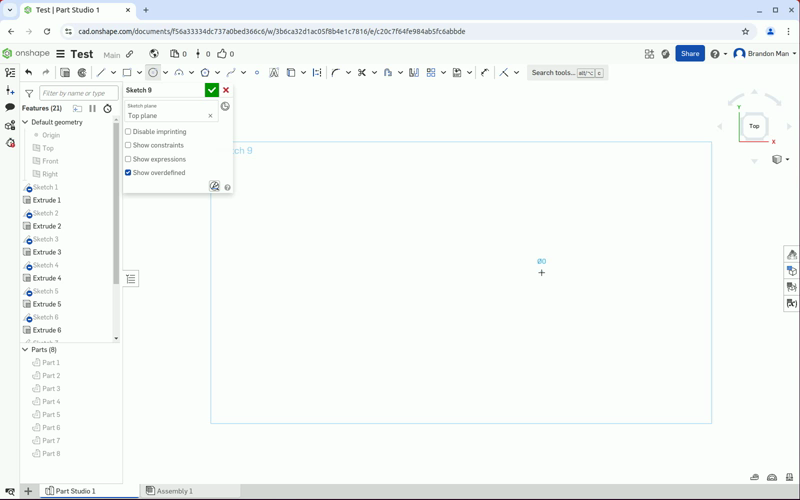
mouse_move(548, 272)
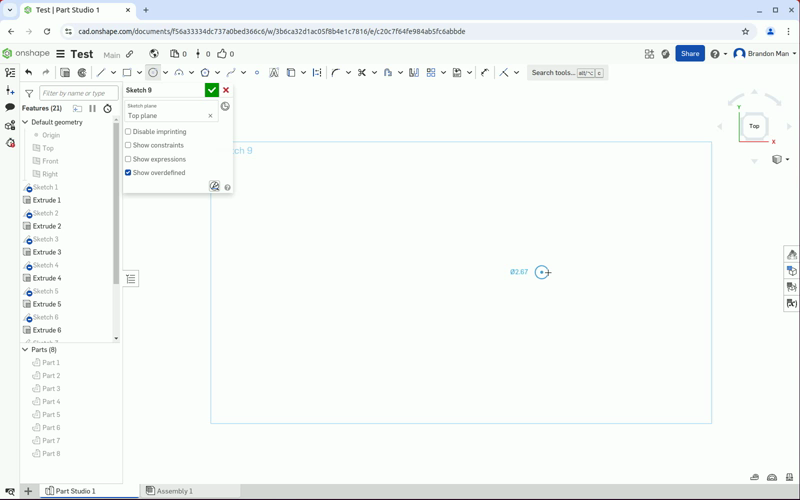
click(548, 272)
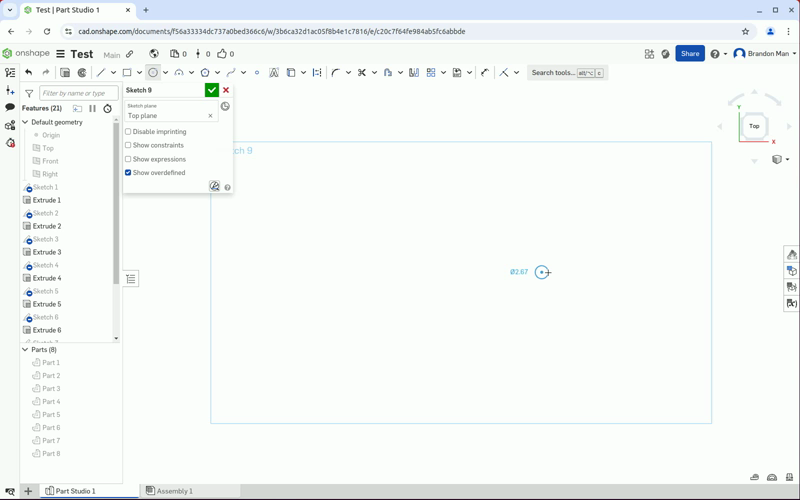
key(esc)
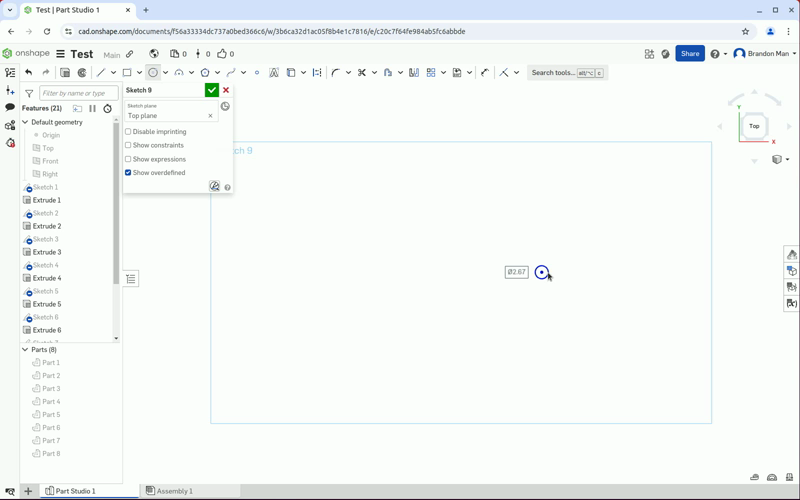
mouse_move(539, 272)
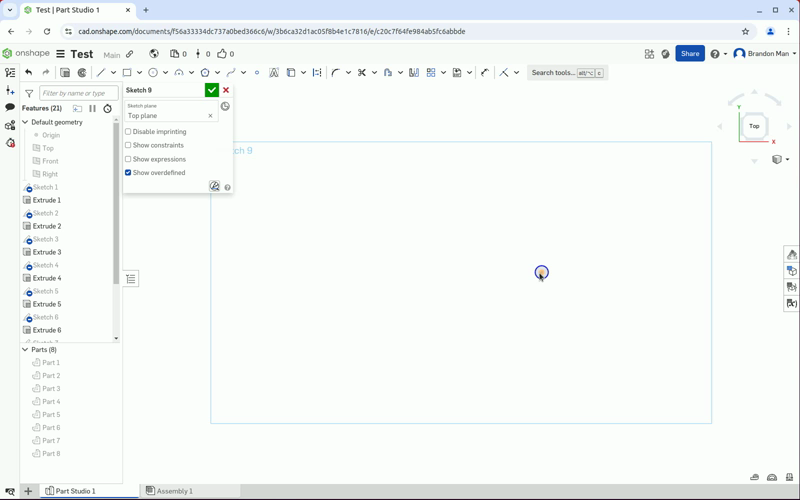
scroll(6)
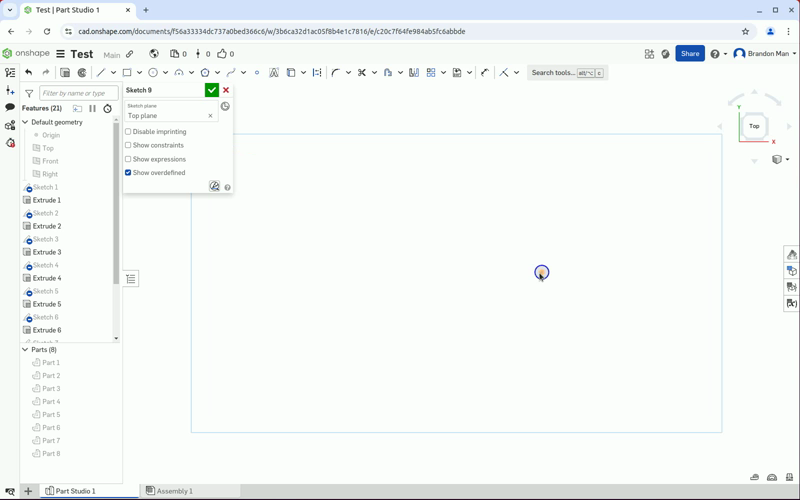
scroll(6)
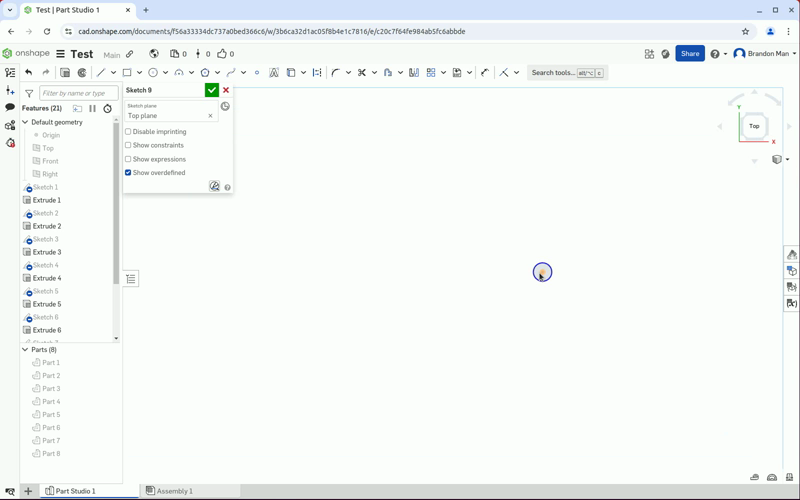
scroll(6)
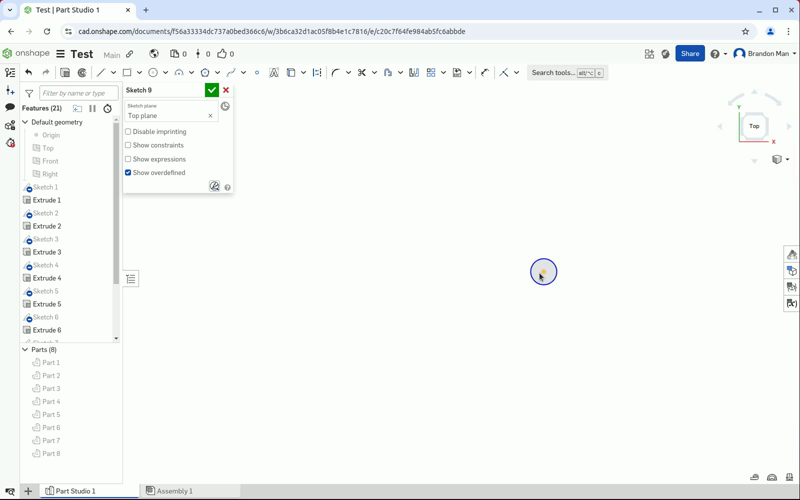
scroll(6)
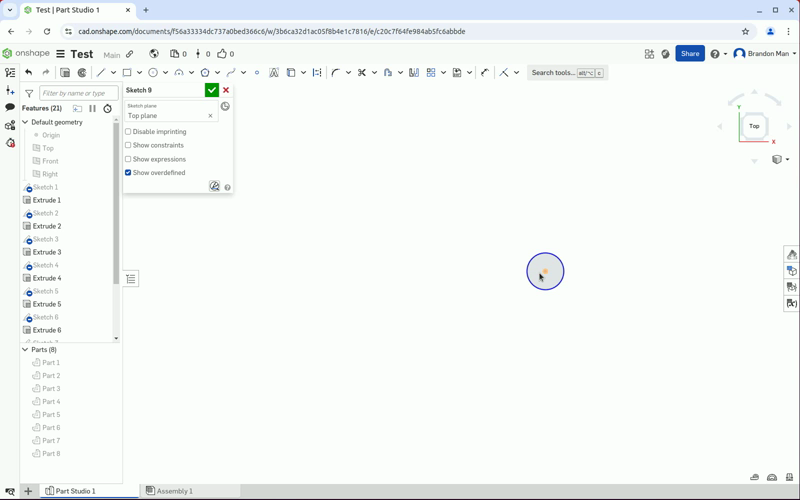
scroll(6)
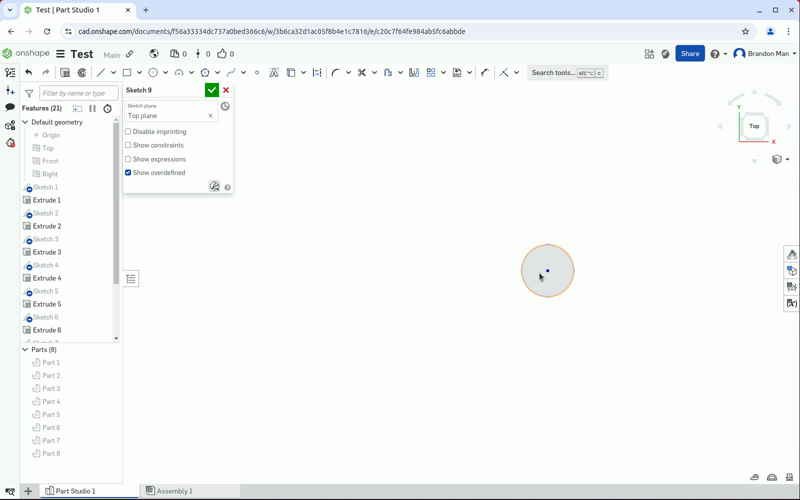
scroll(6)
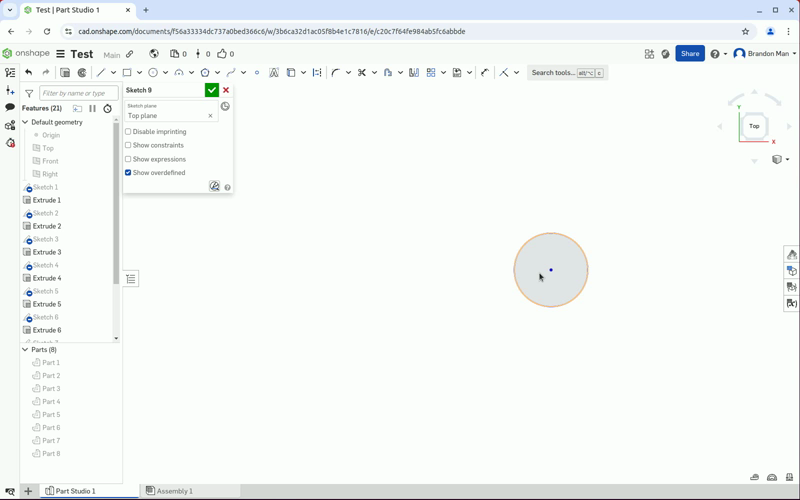
scroll(6)
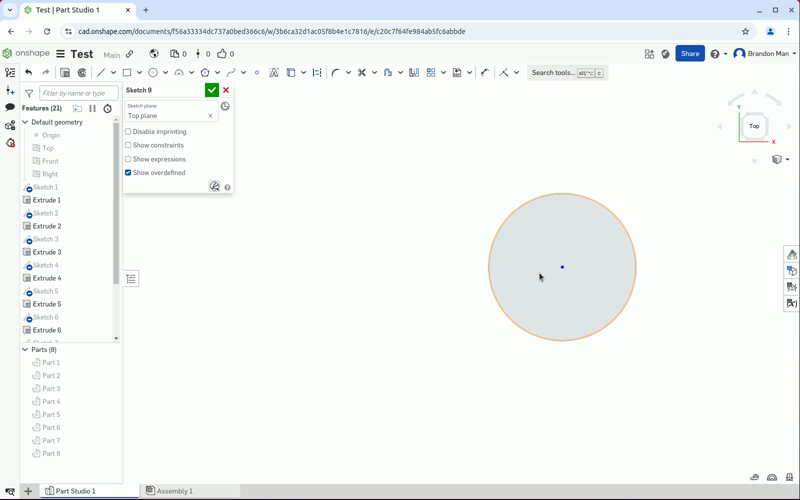
click(539, 272)
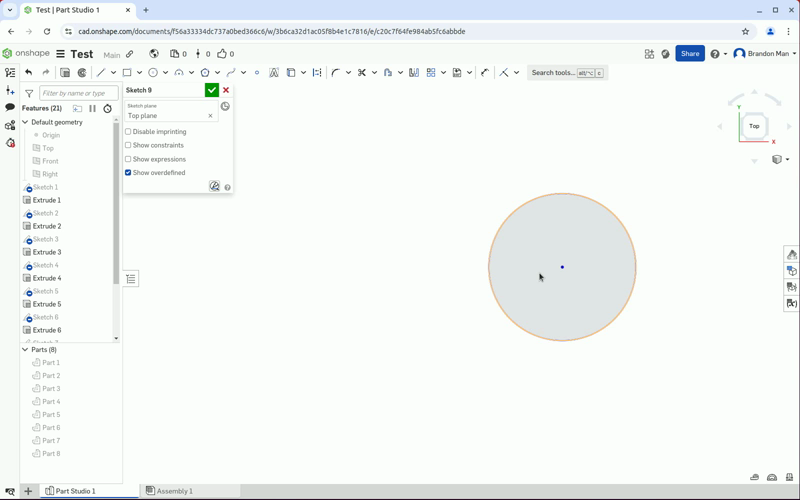
scroll(-6)
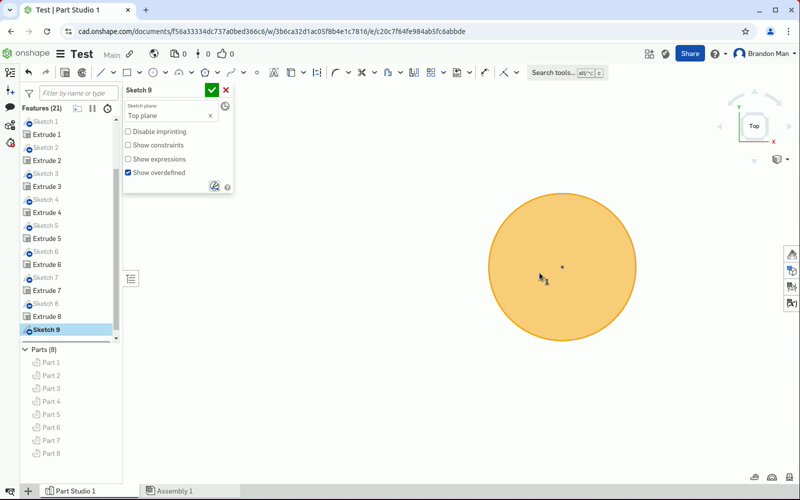
scroll(-6)
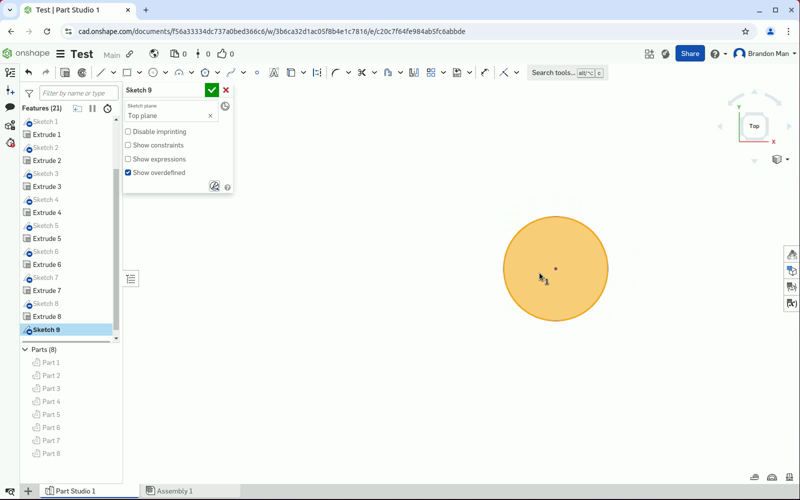
scroll(-6)
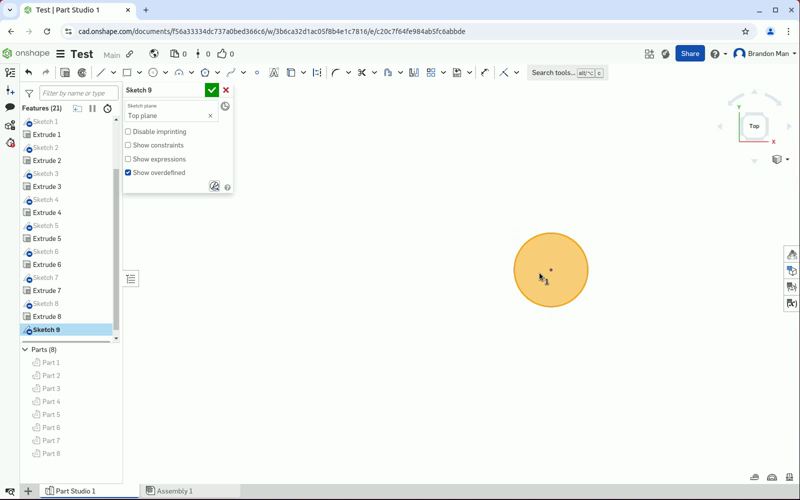
scroll(-6)
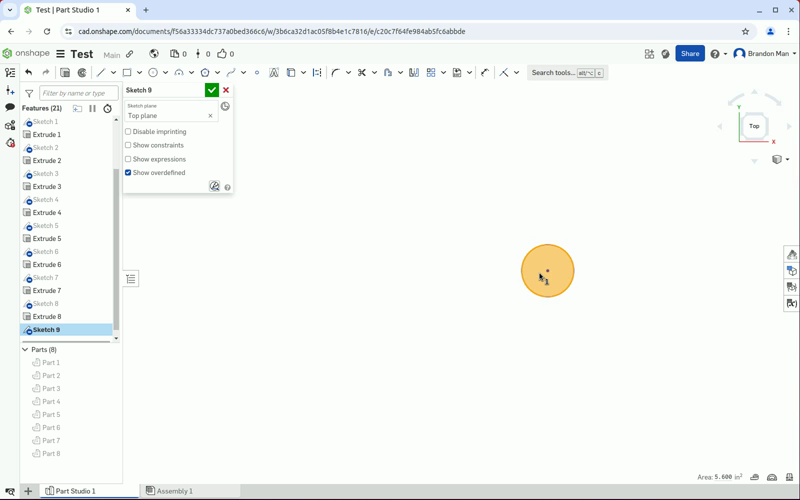
scroll(-6)
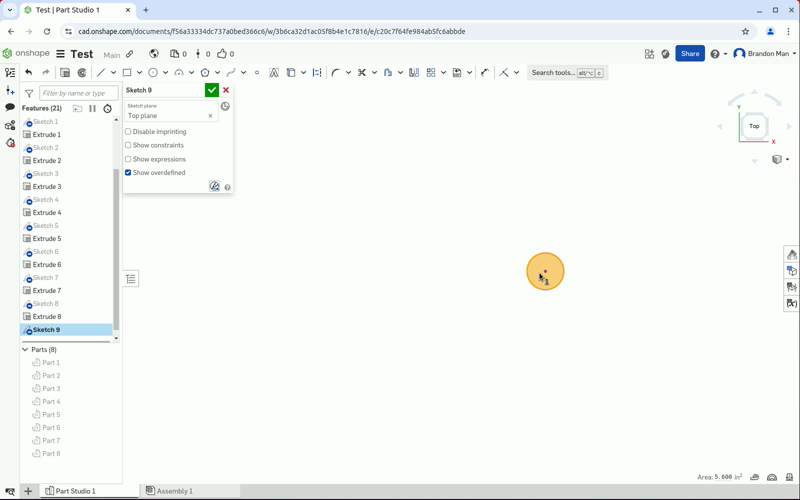
scroll(-6)
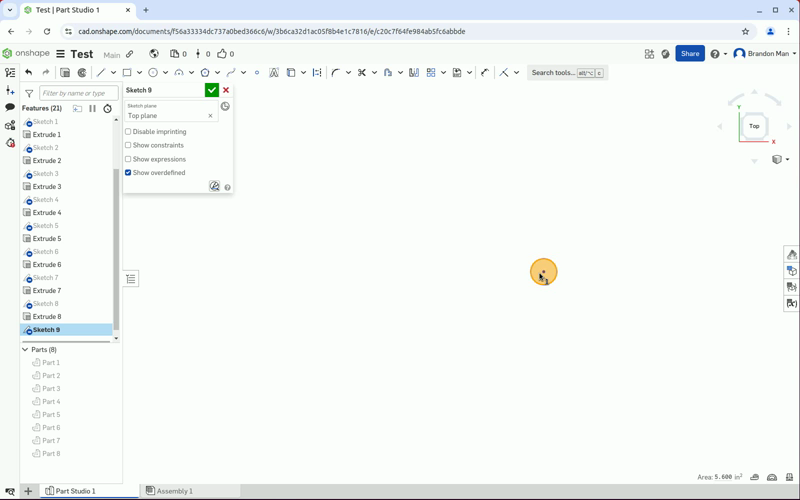
scroll(-6)
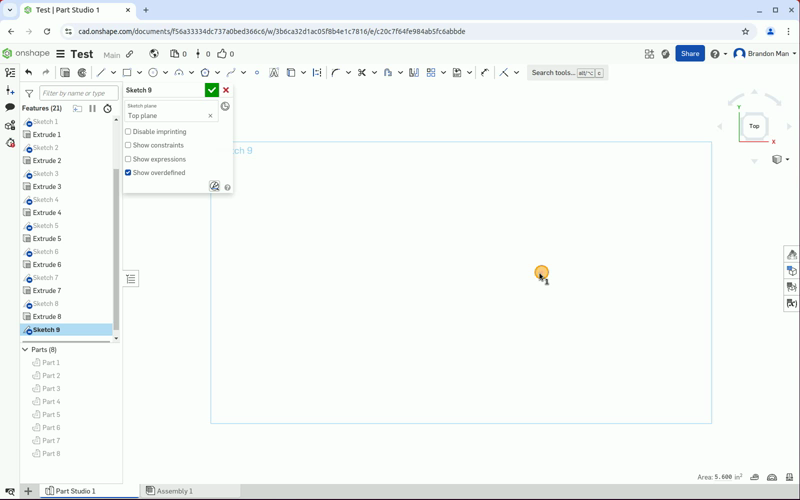
mouse_move(73, 352)
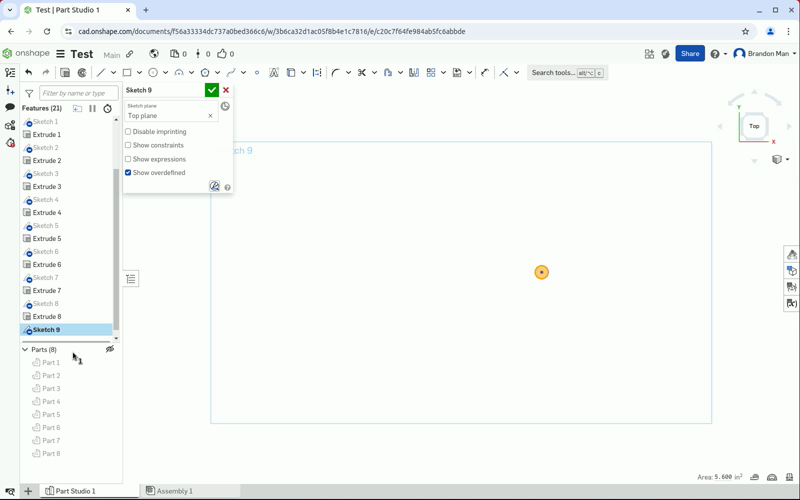
key(shift+y)
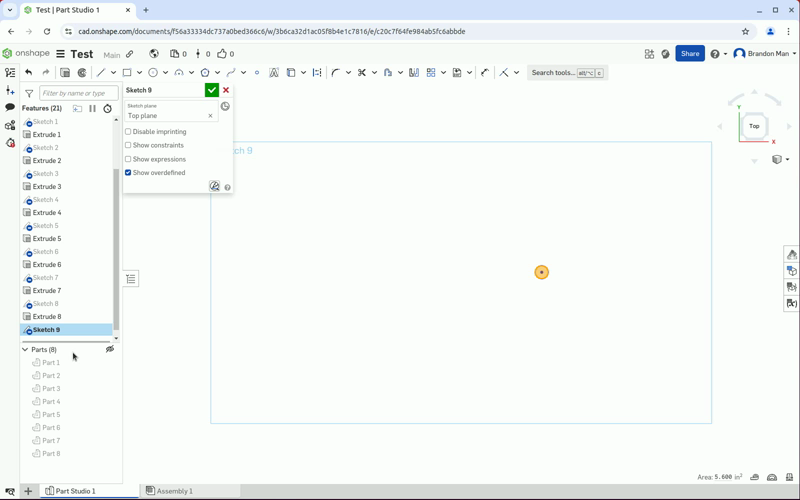
key(shift+e)
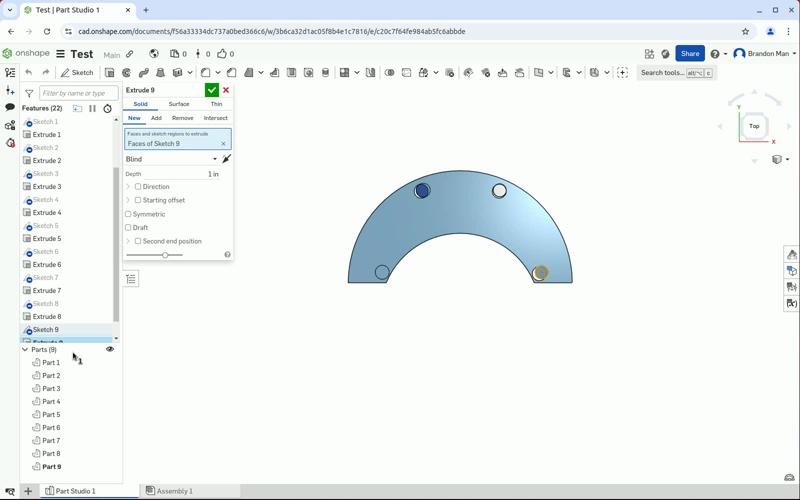
mouse_move(143, 106)
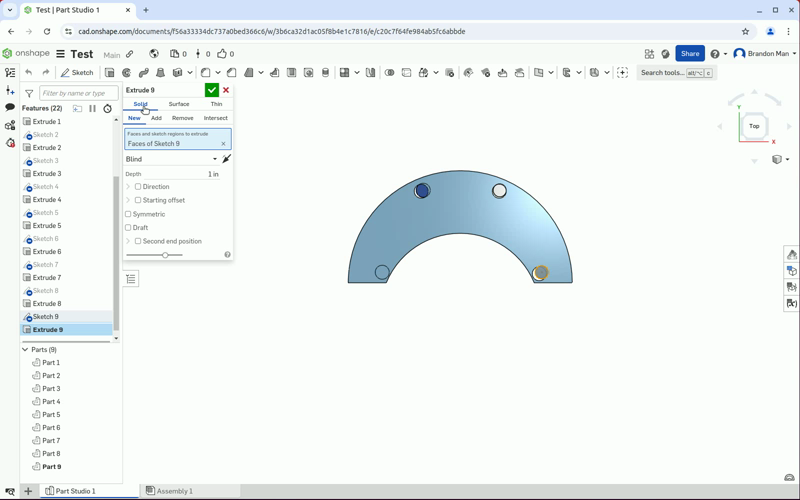
click(143, 106)
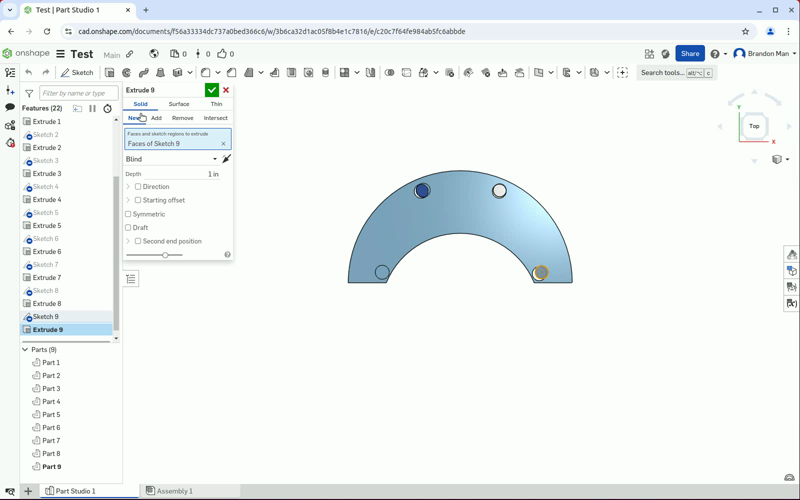
mouse_move(137, 120)
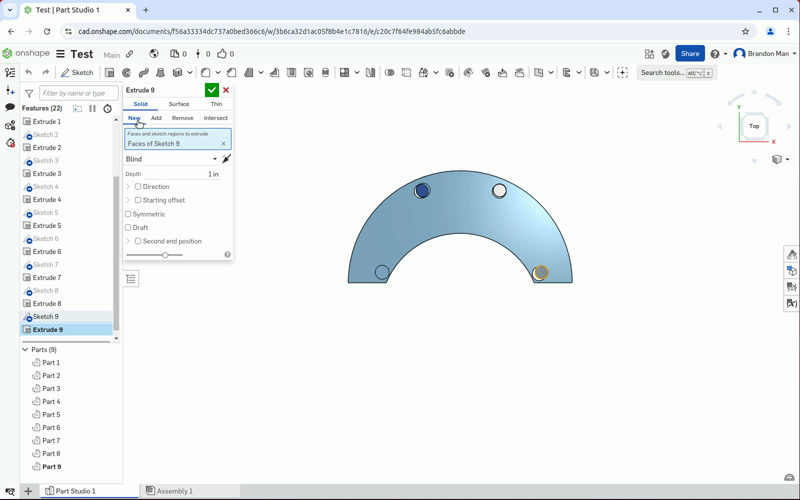
click(137, 120)
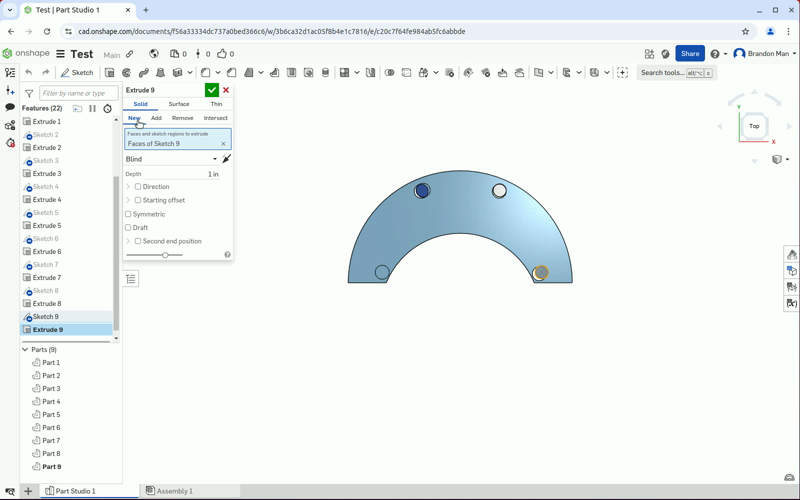
key(tab, 4)
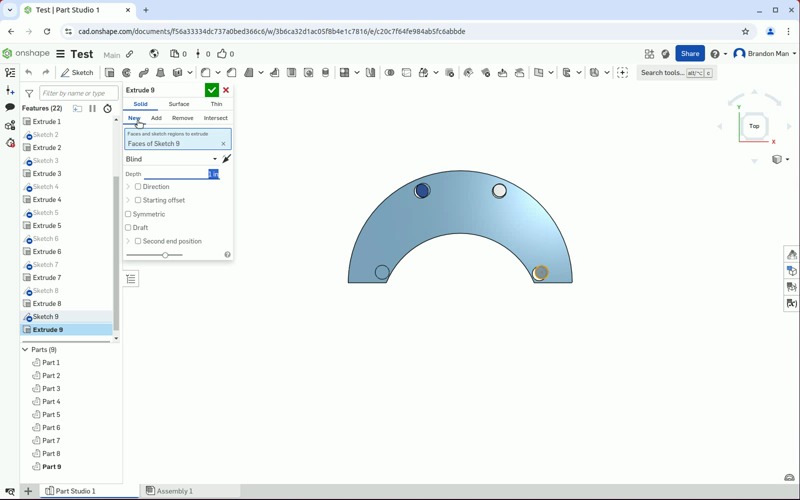
text(-8.906)
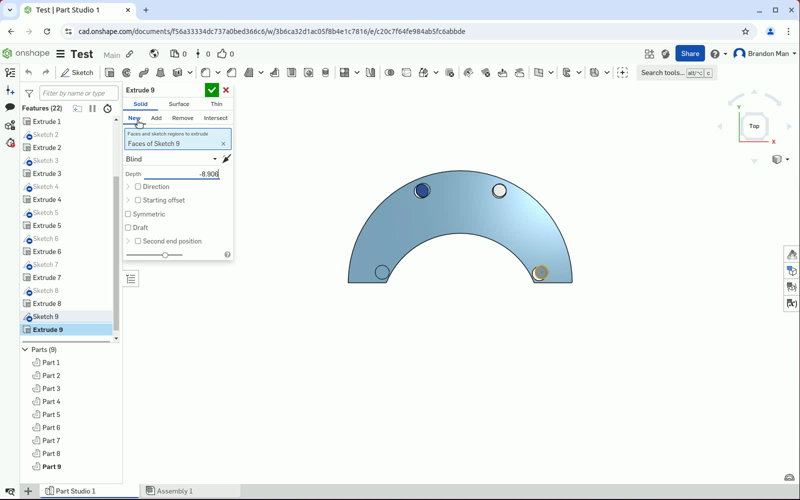
key(enter)
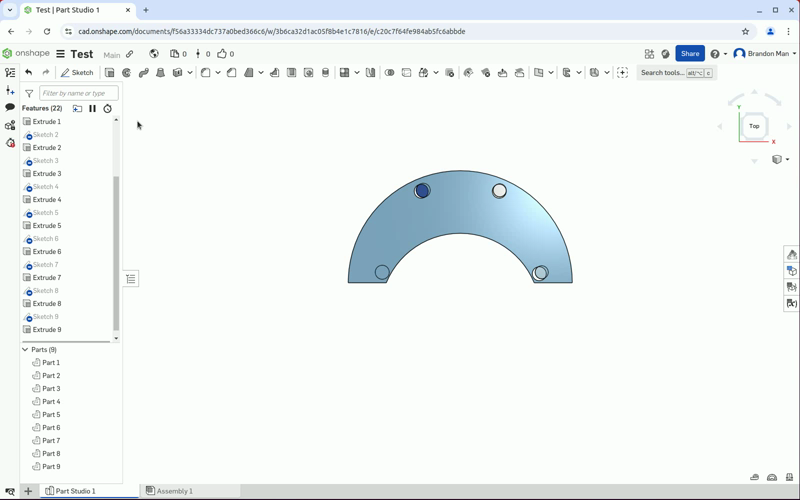
key(shift+h)
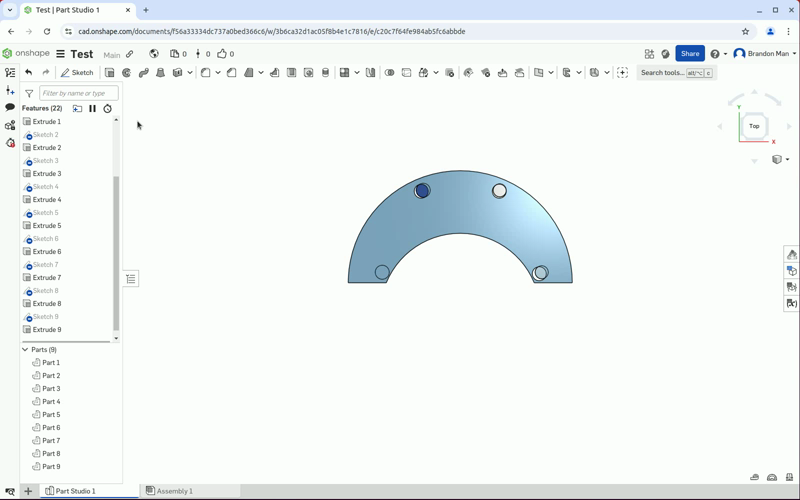
key(shift+h)
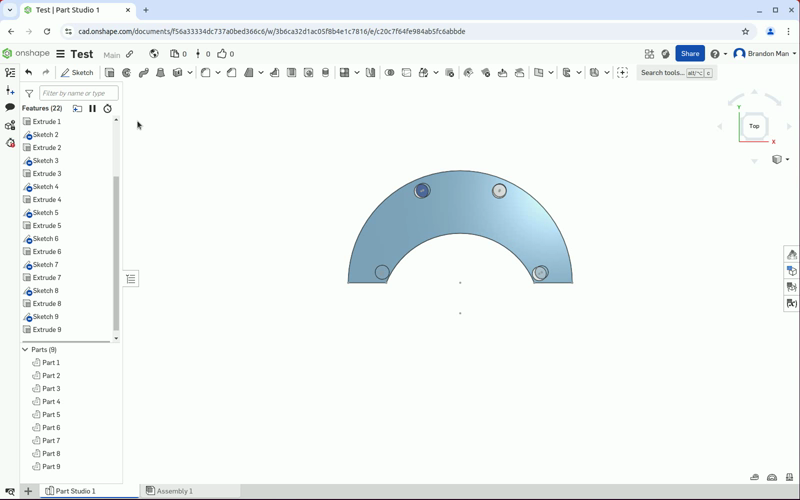
key(shift+7)
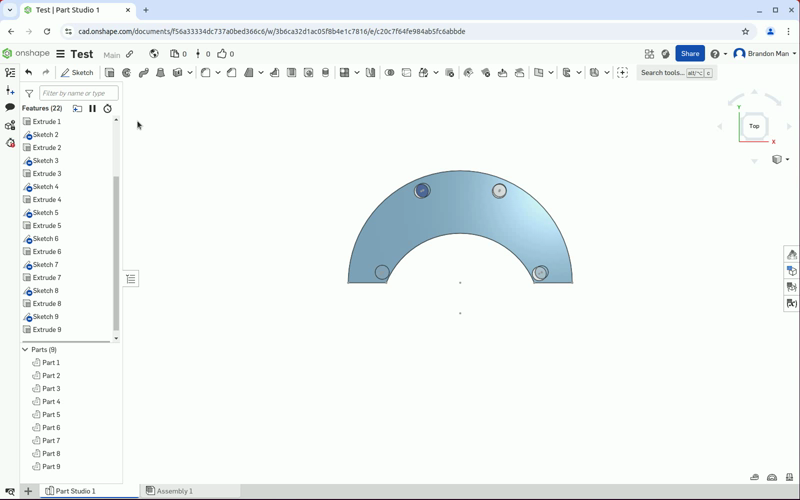
key(up, 3)
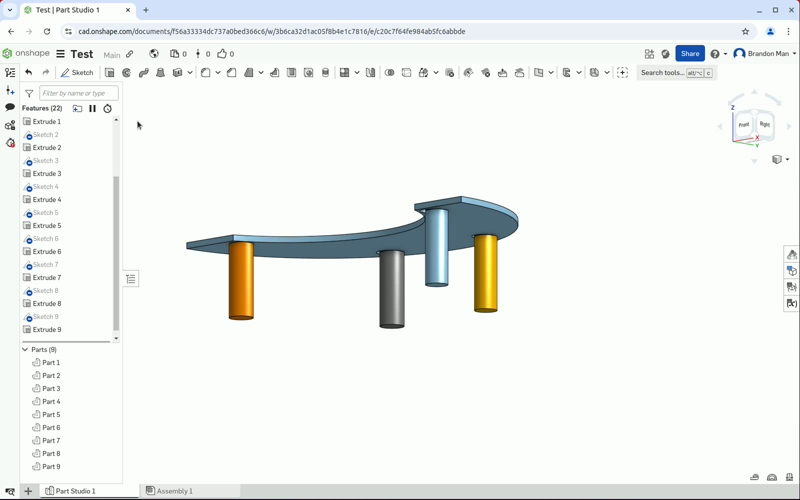
key(left, 3)
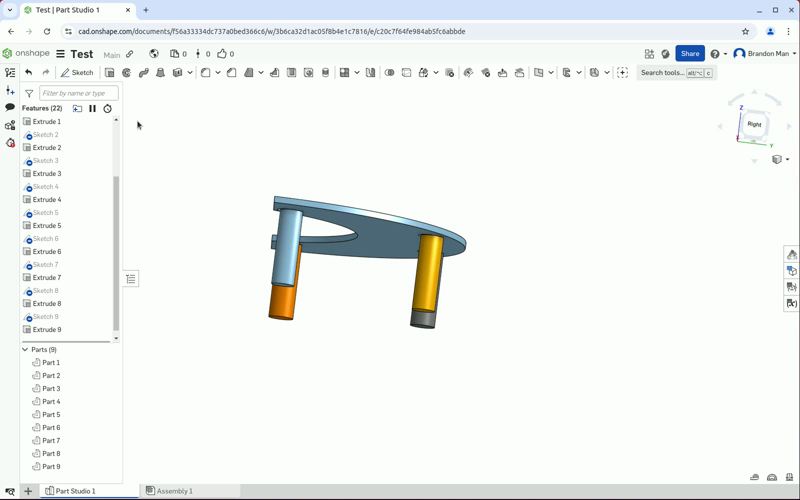
key(right, 3)
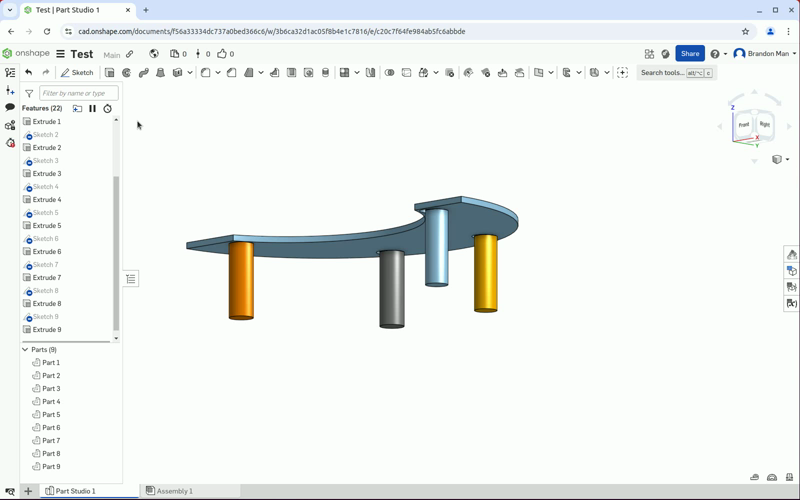
key(down, 3)
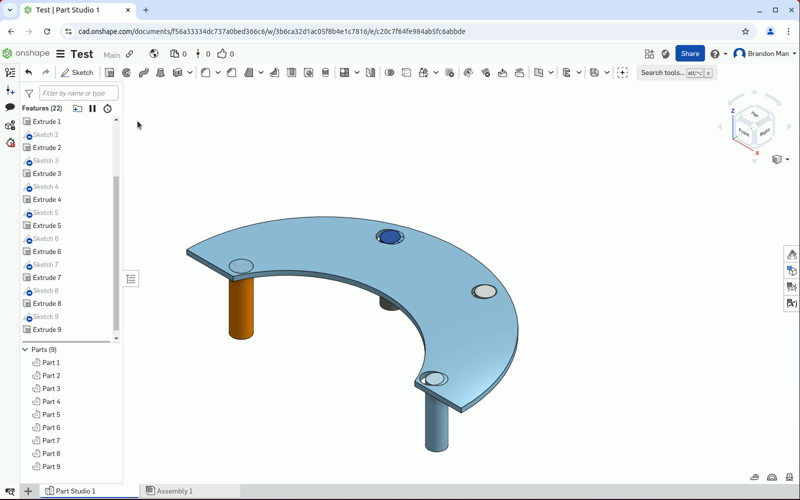
mouse_move(69, 111)
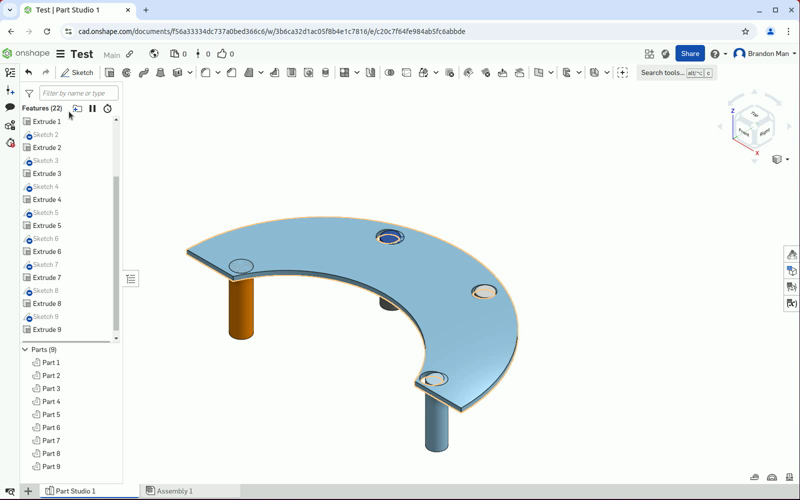
click(69, 111)